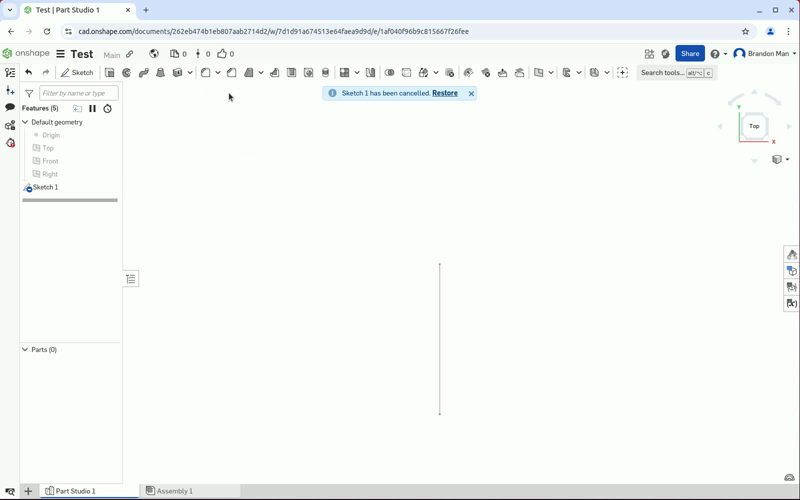
key(shift+h)
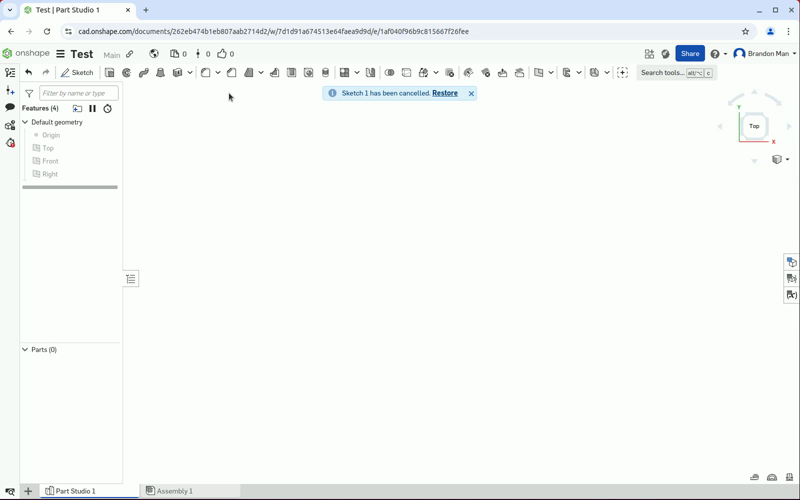
mouse_move(73, 352)
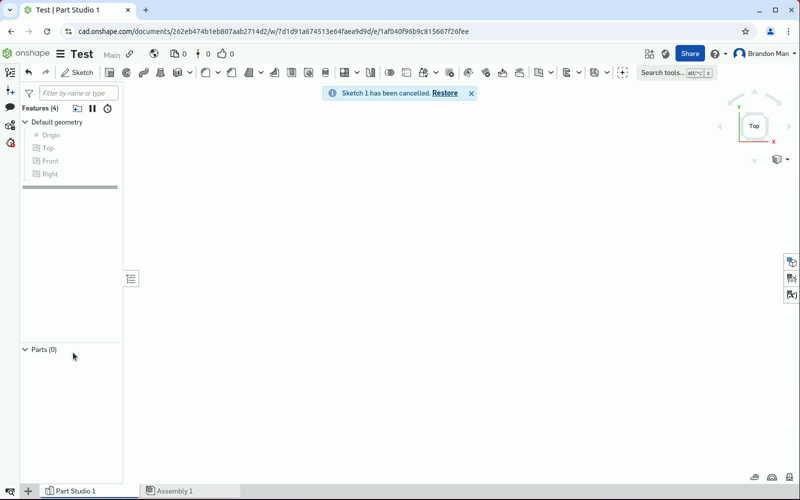
key(y)
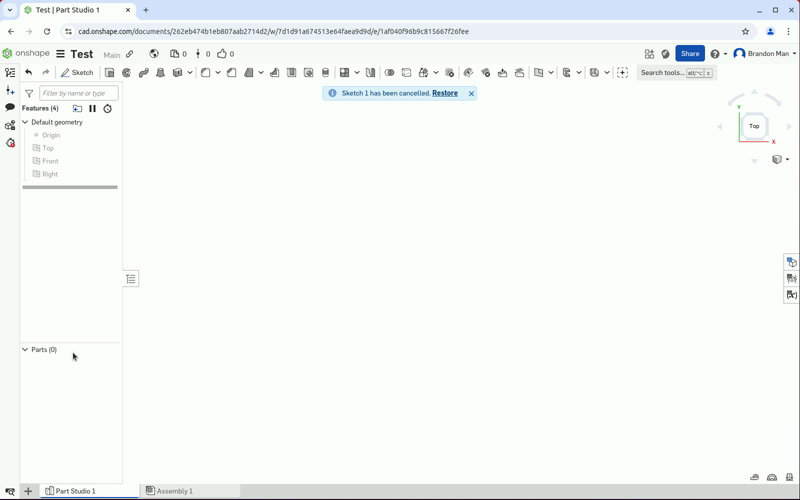
key(shift+p)
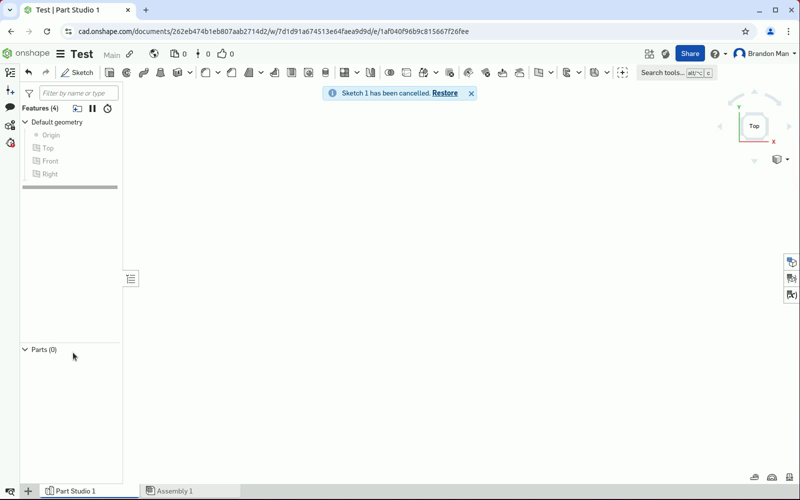
key(space)
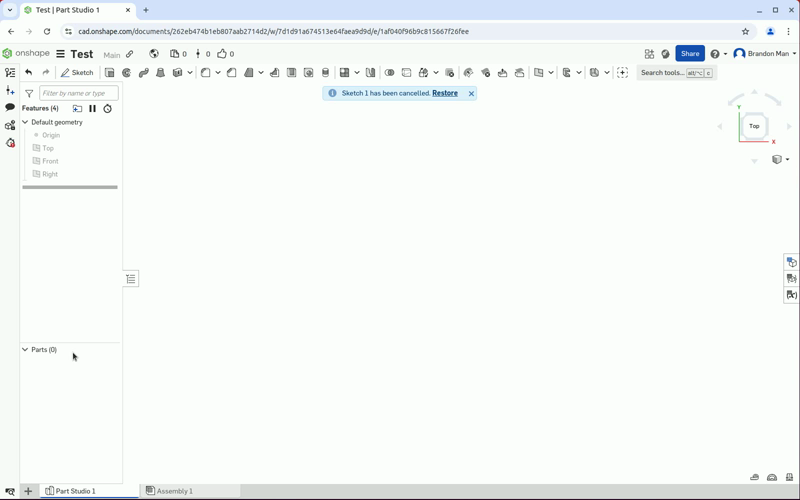
key_down(shift)
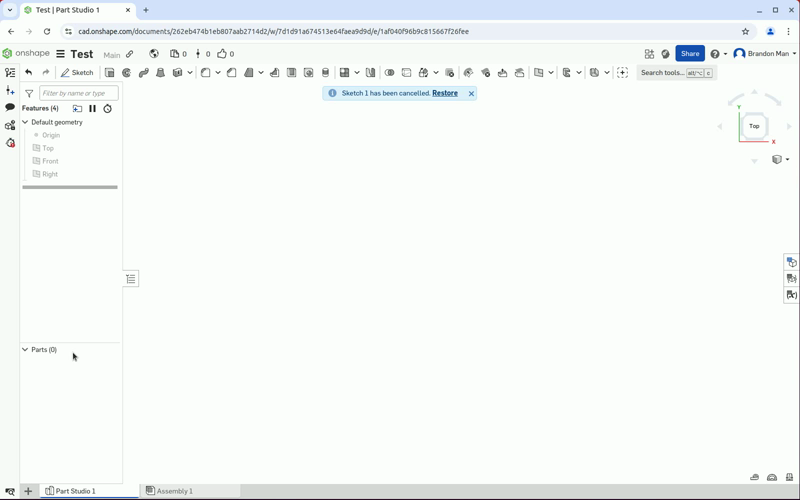
key(up)
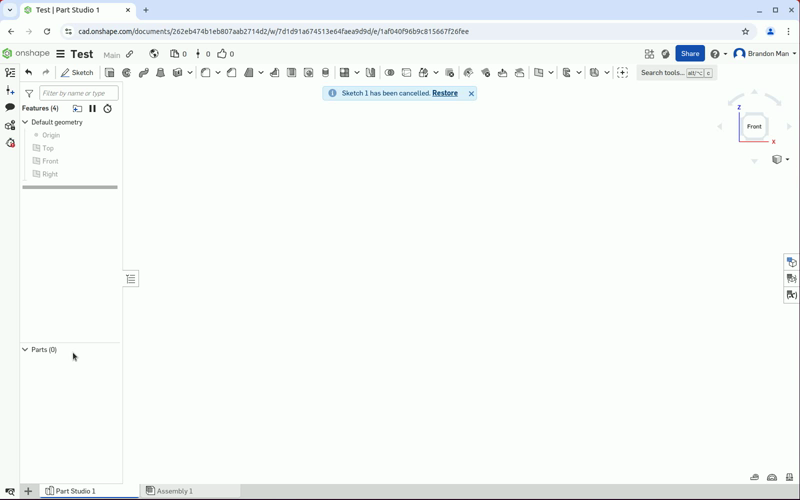
key_up(shift)
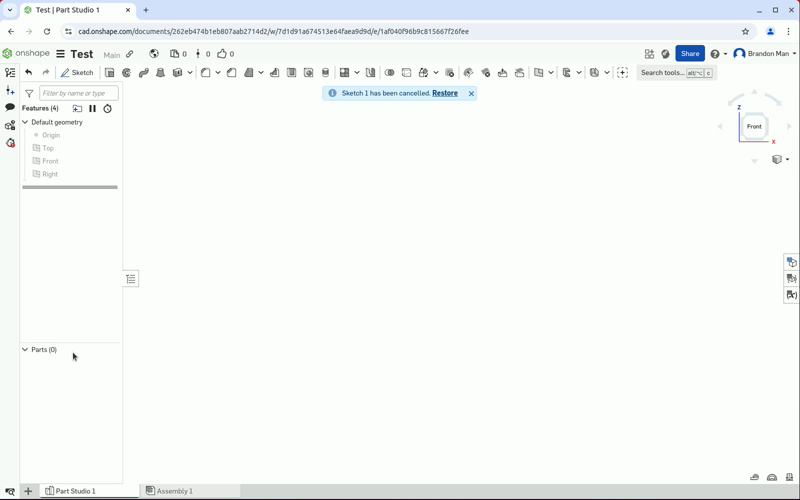
mouse_move(73, 352)
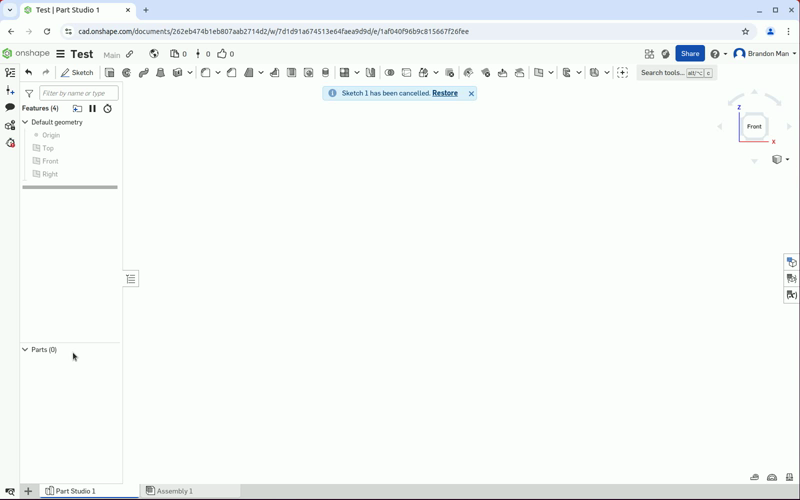
key(shift+y)
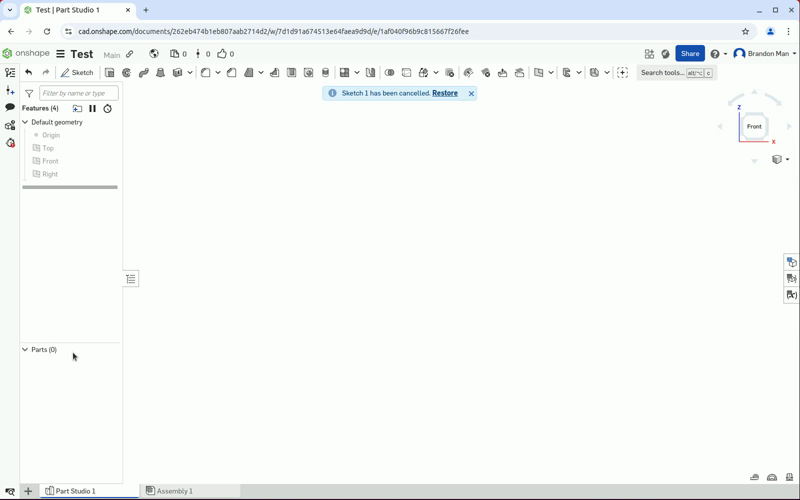
key(shift+s)
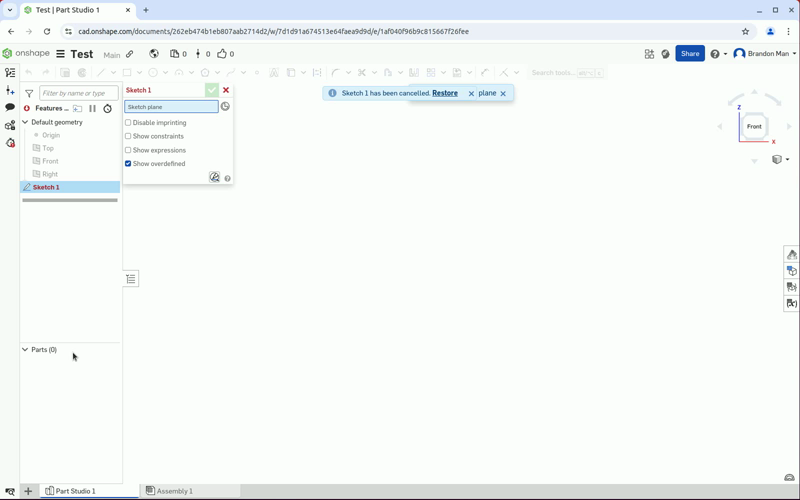
mouse_move(73, 163)
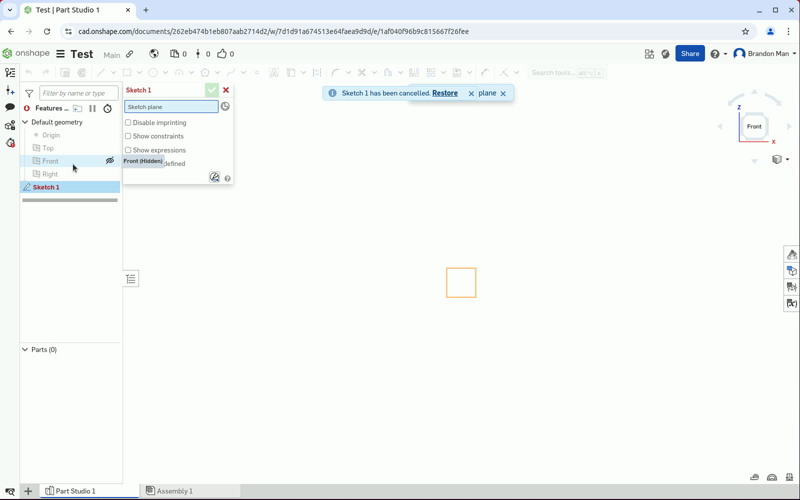
click(73, 163)
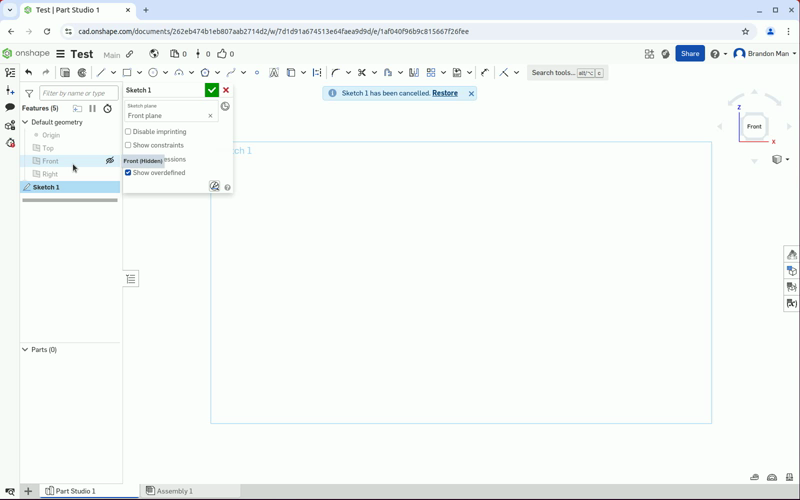
mouse_move(73, 352)
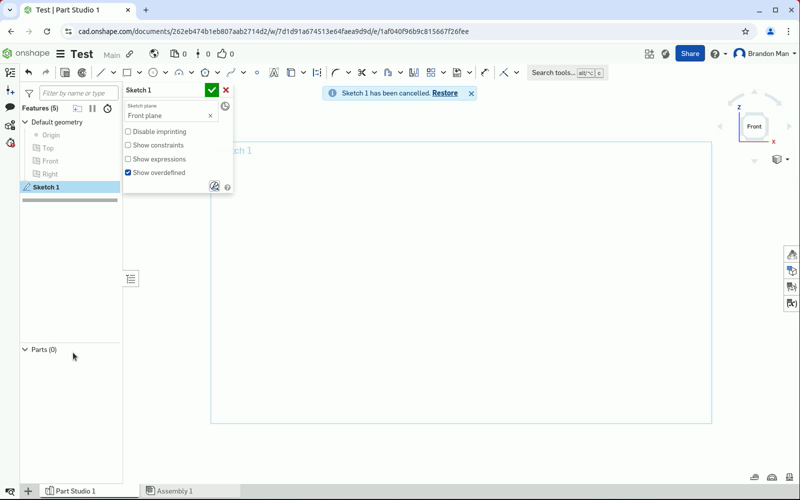
key(y)
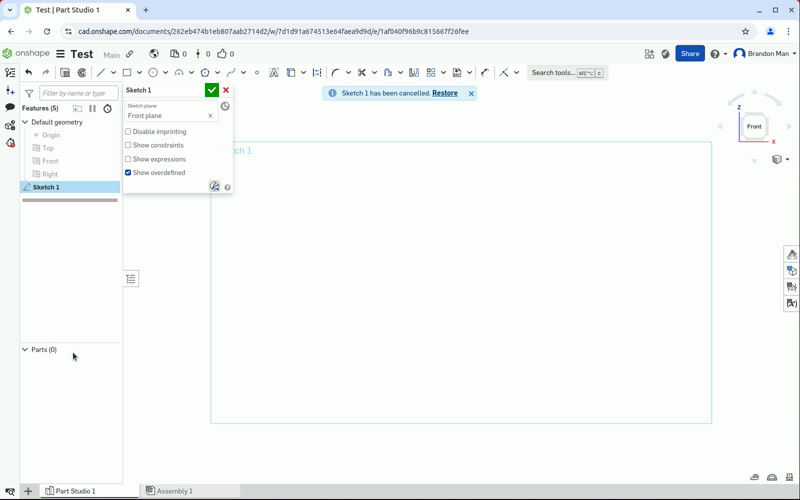
key(l)
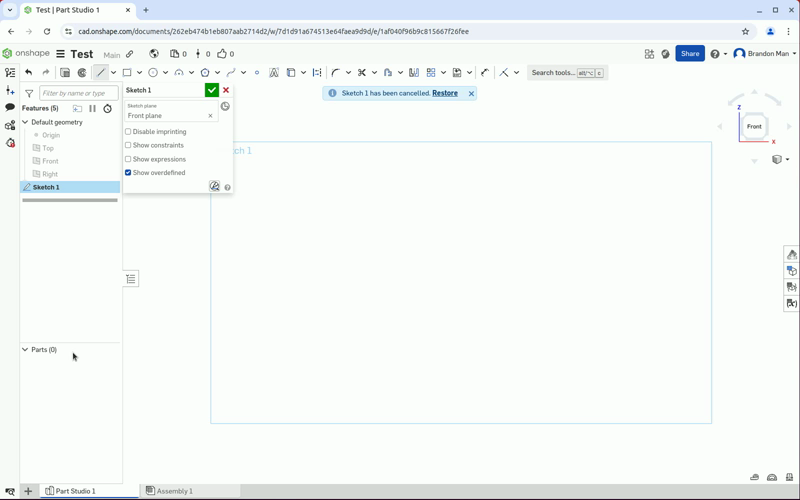
key_down(shift)
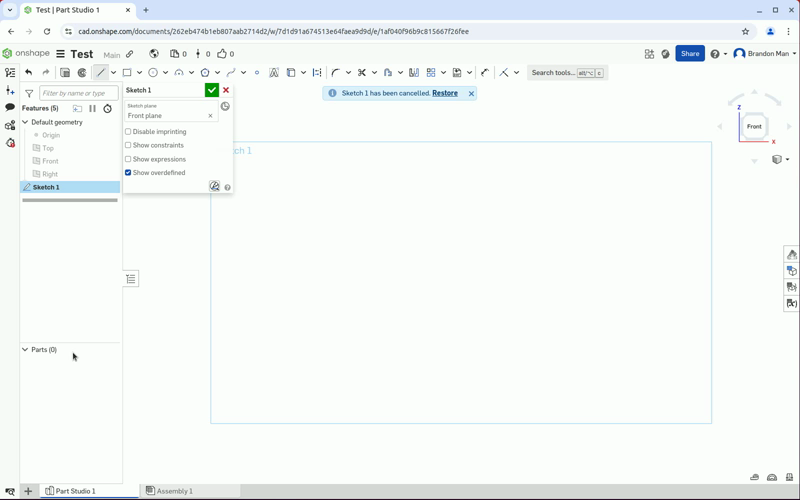
mouse_move(460, 282)
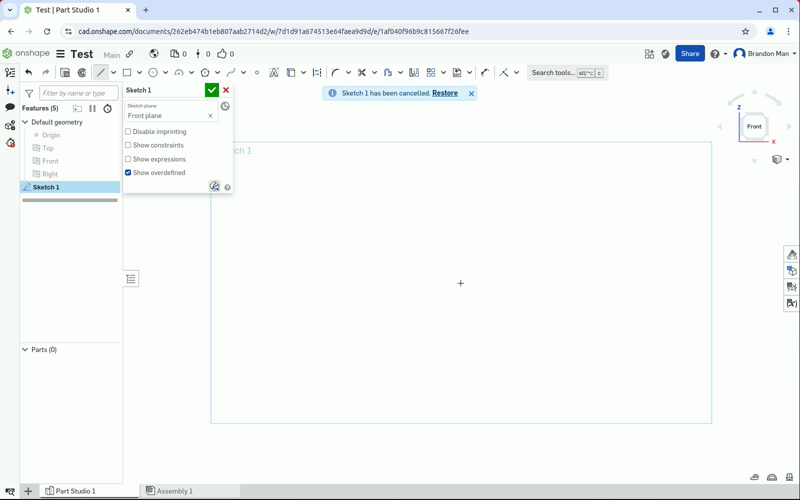
click(460, 282)
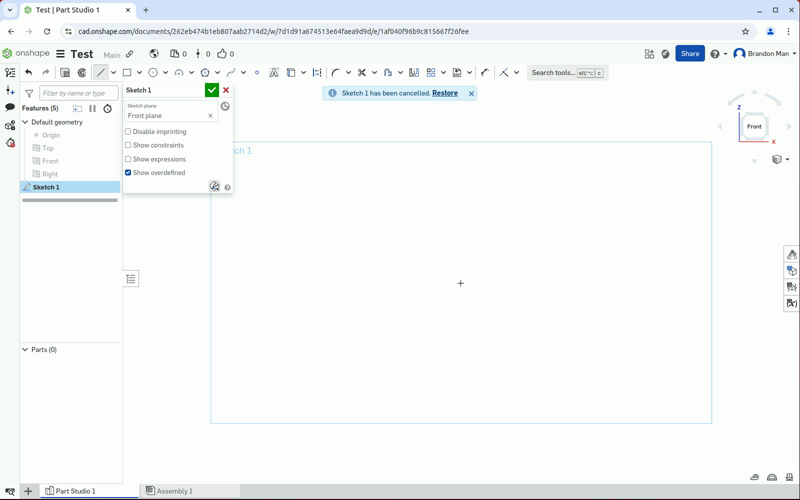
key_up(shift)
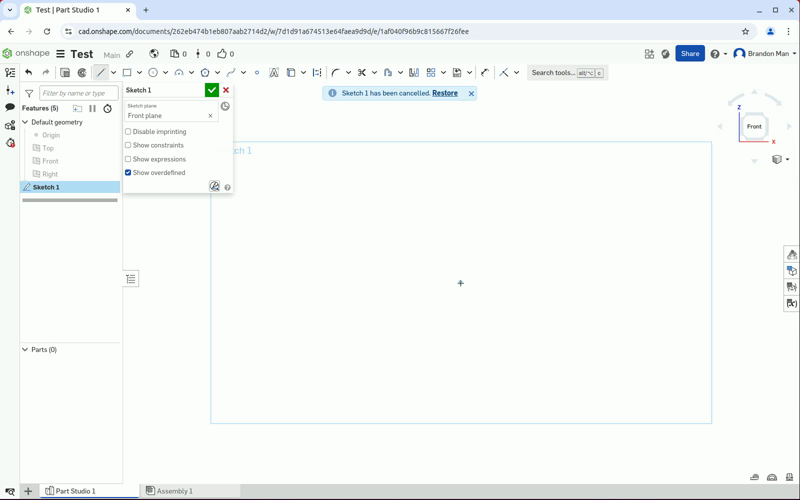
key_down(shift)
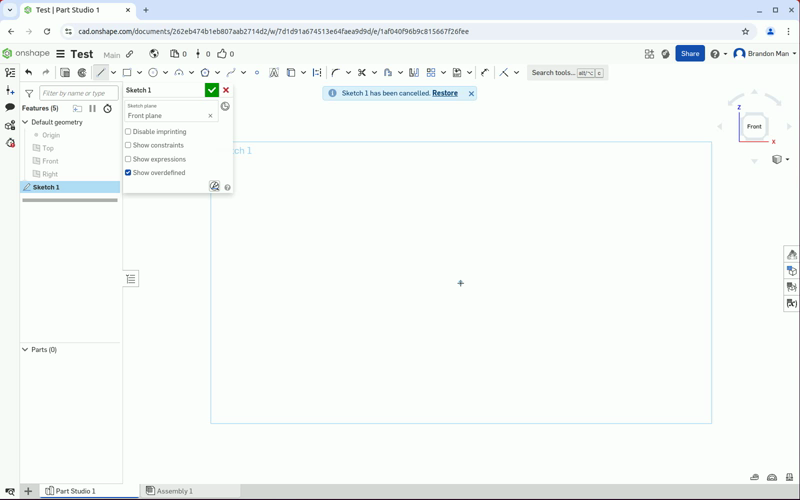
mouse_move(573, 282)
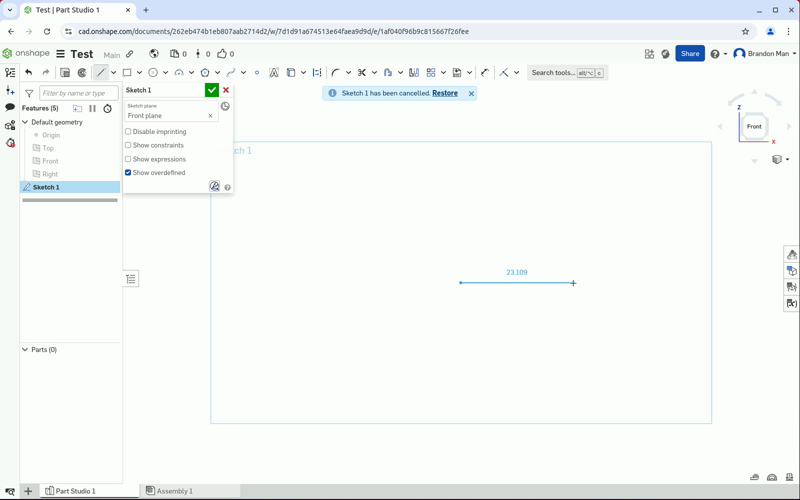
click(573, 282)
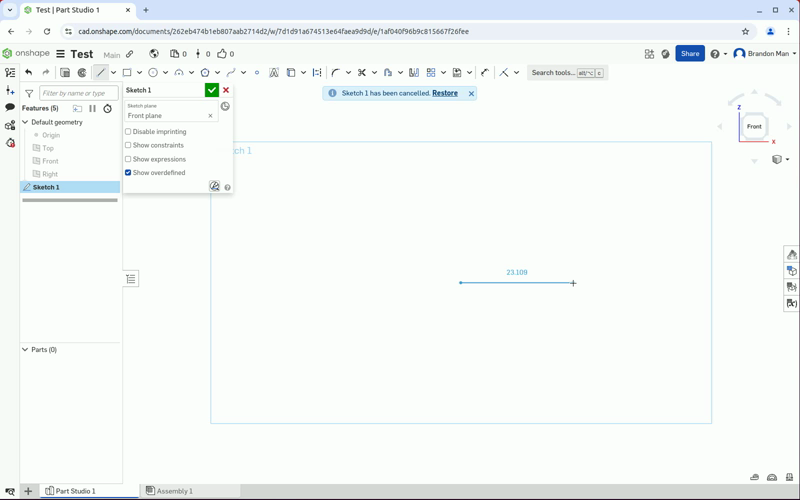
key_up(shift)
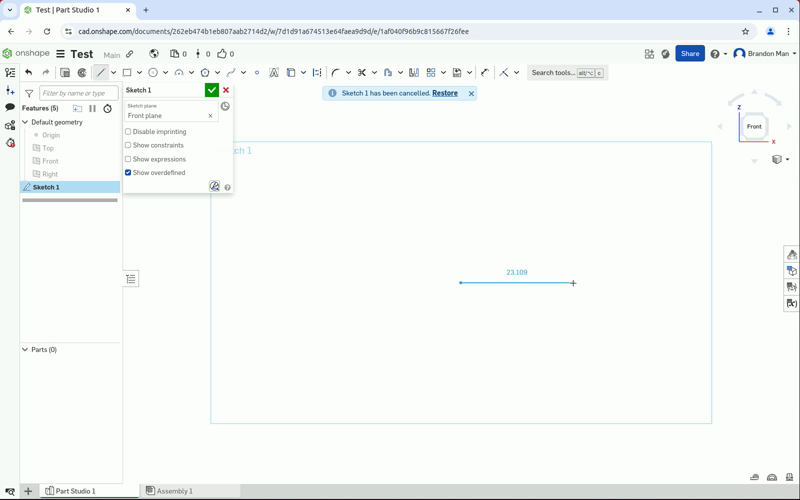
key_down(shift)
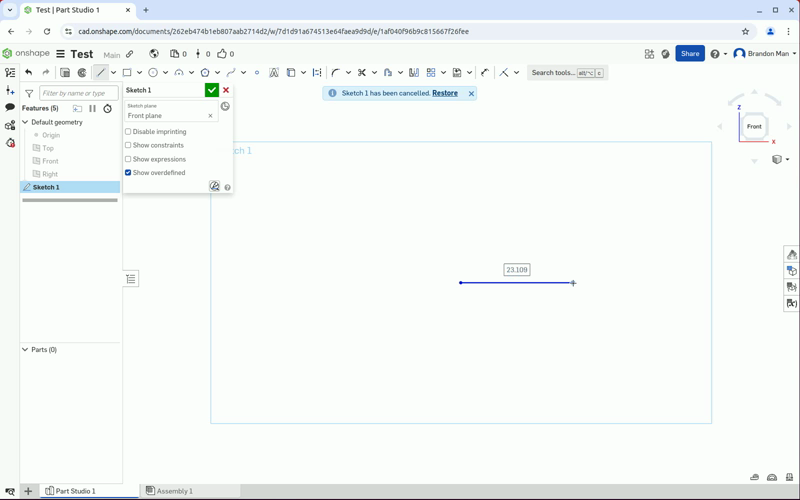
mouse_move(589, 282)
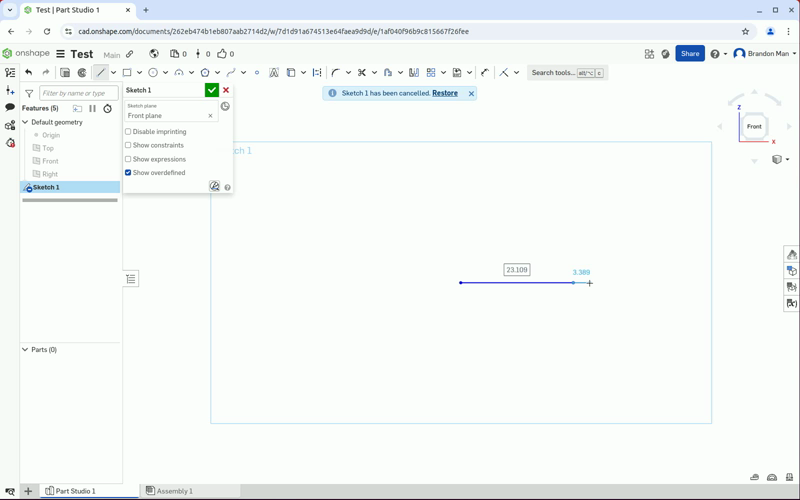
mouse_move(573, 265)
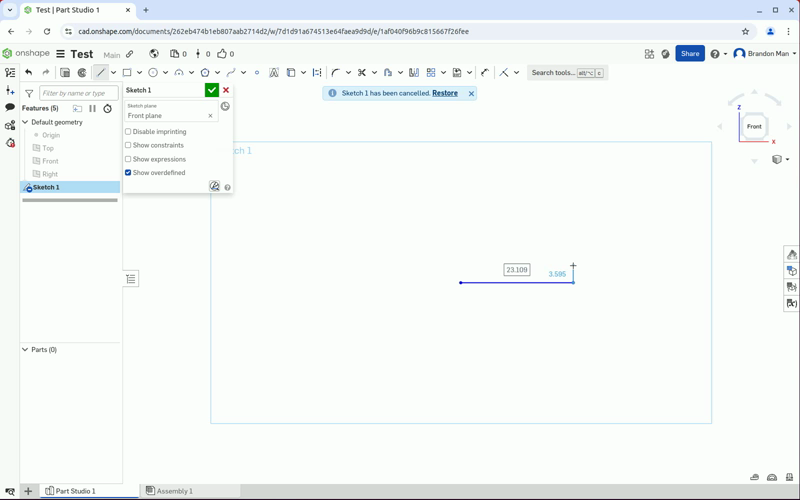
click(573, 265)
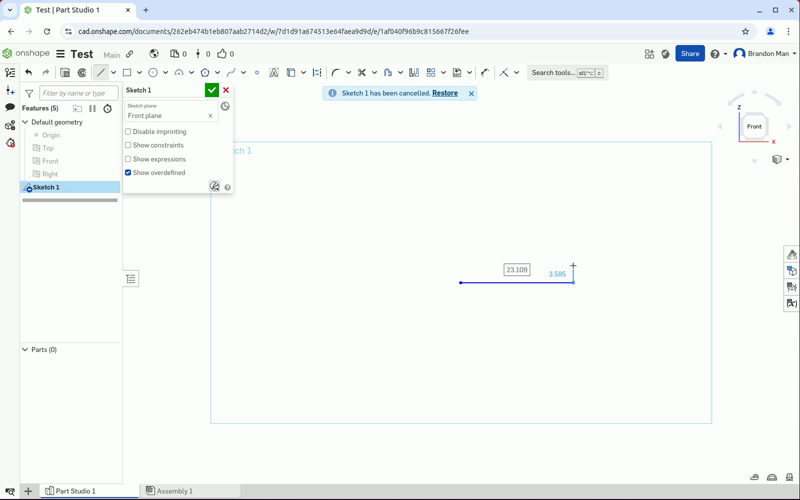
key_up(shift)
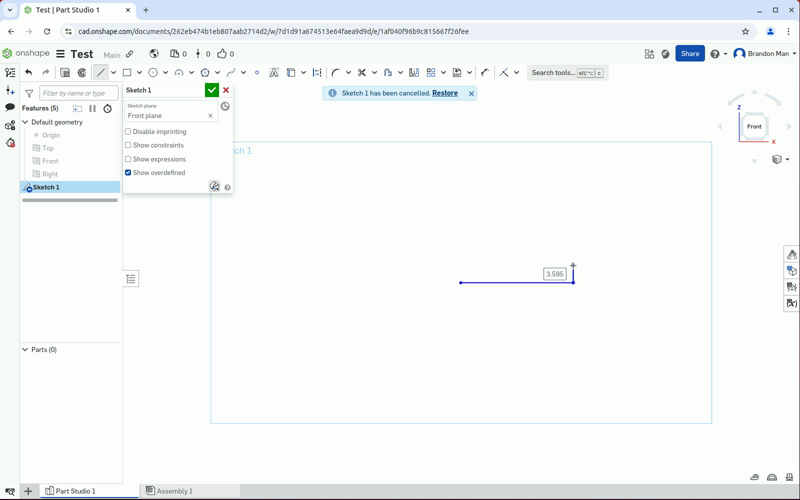
key_down(shift)
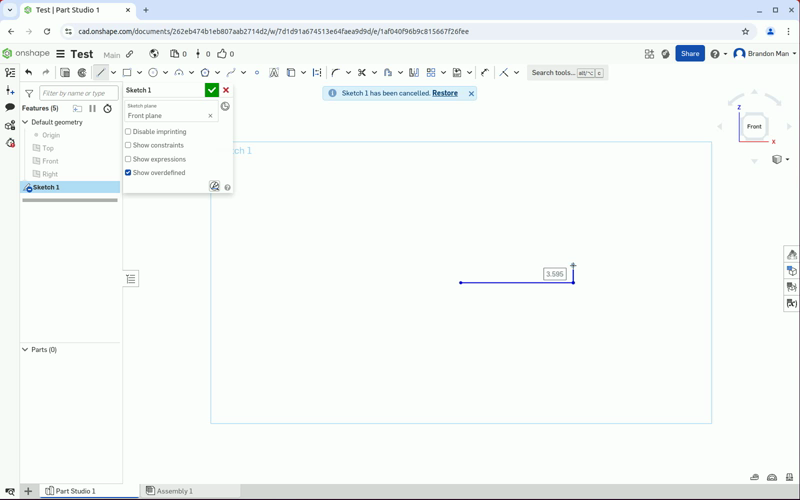
mouse_move(460, 265)
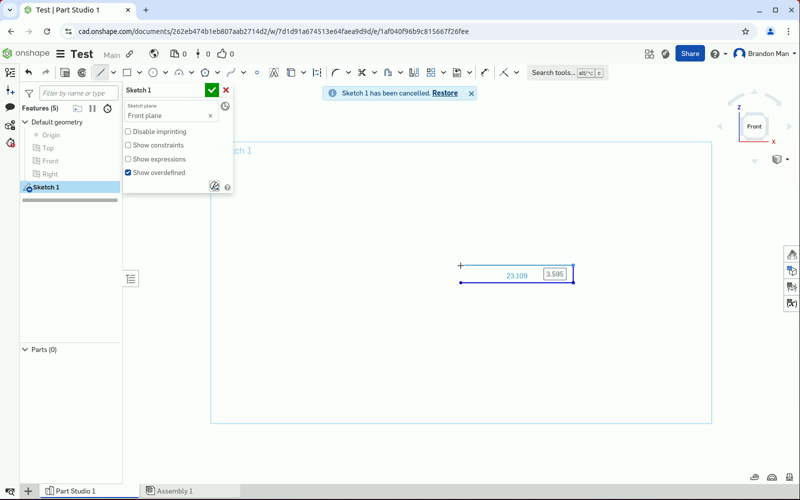
click(460, 265)
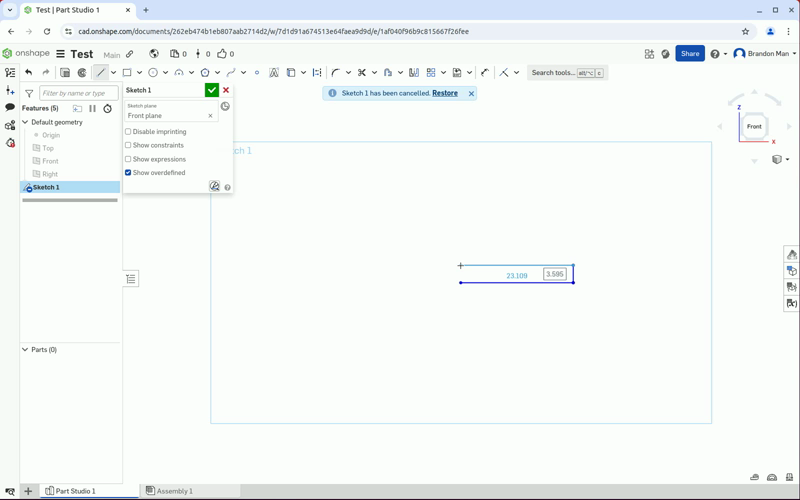
key_up(shift)
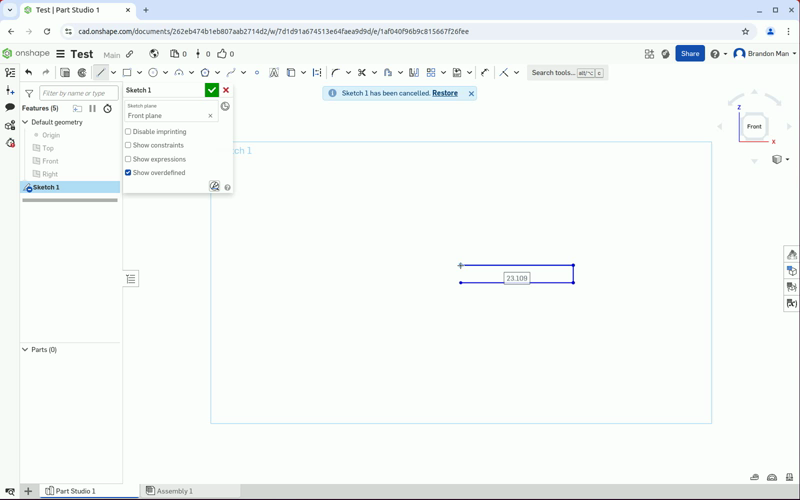
mouse_move(490, 265)
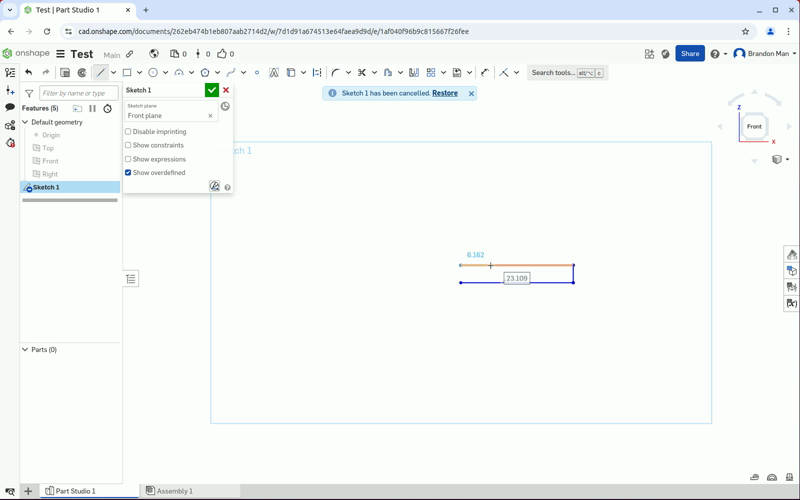
key_down(shift)
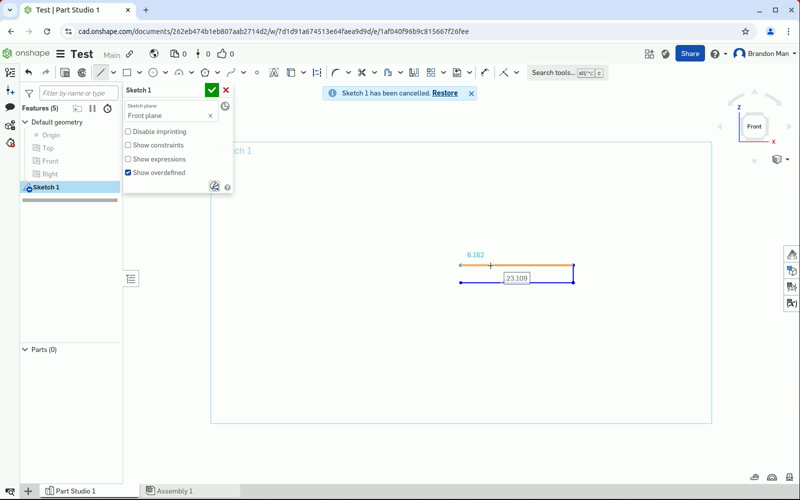
mouse_move(460, 282)
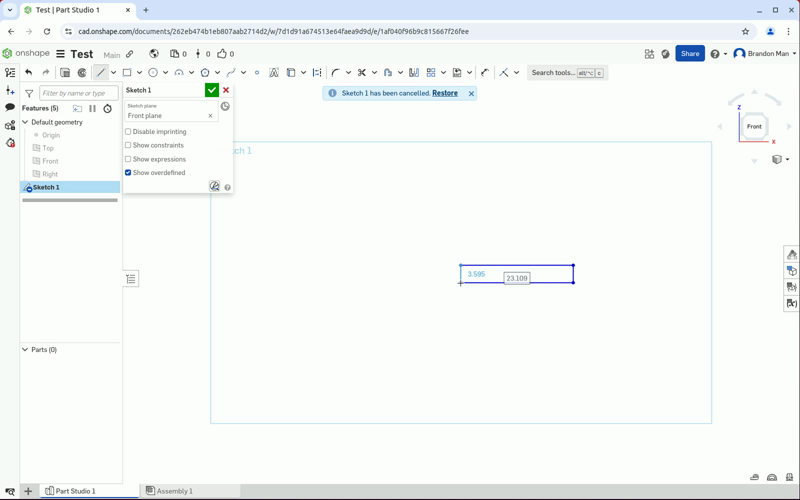
key_up(shift)
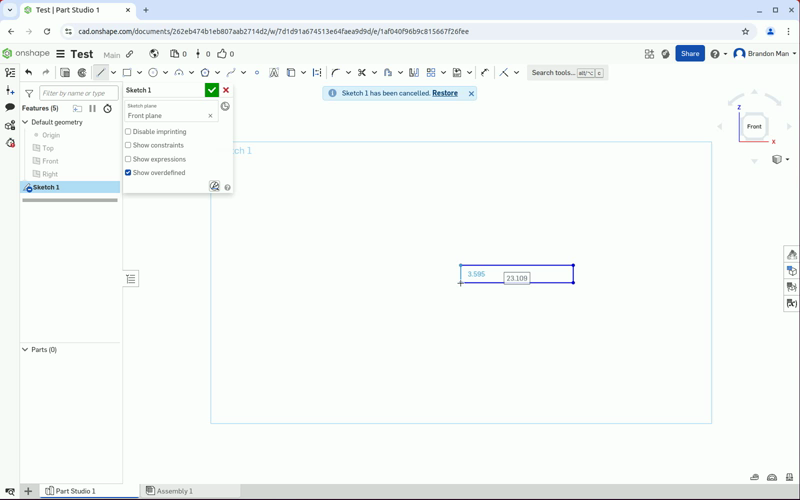
click(460, 282)
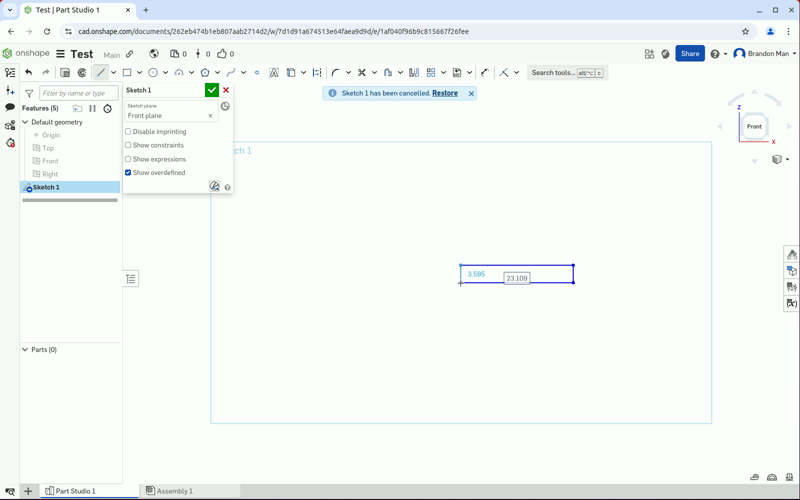
key(esc)
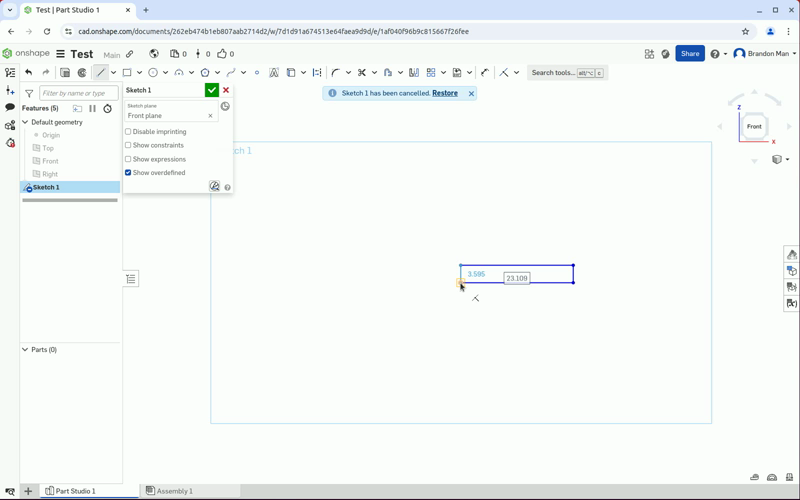
mouse_move(490, 272)
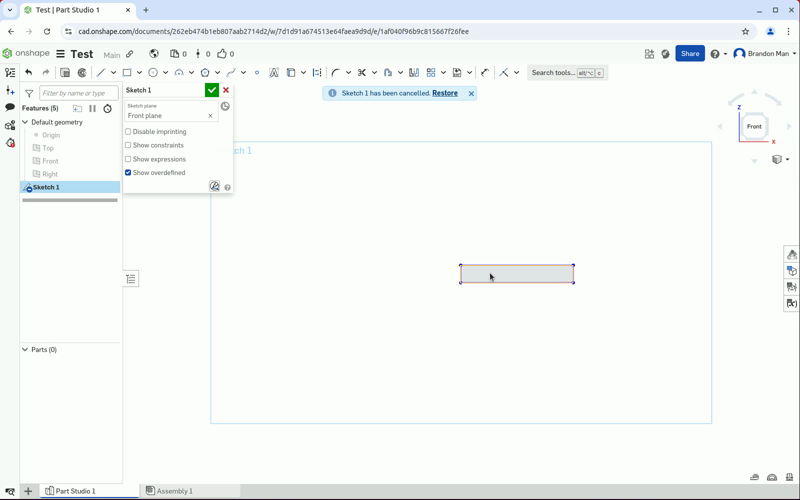
click(490, 272)
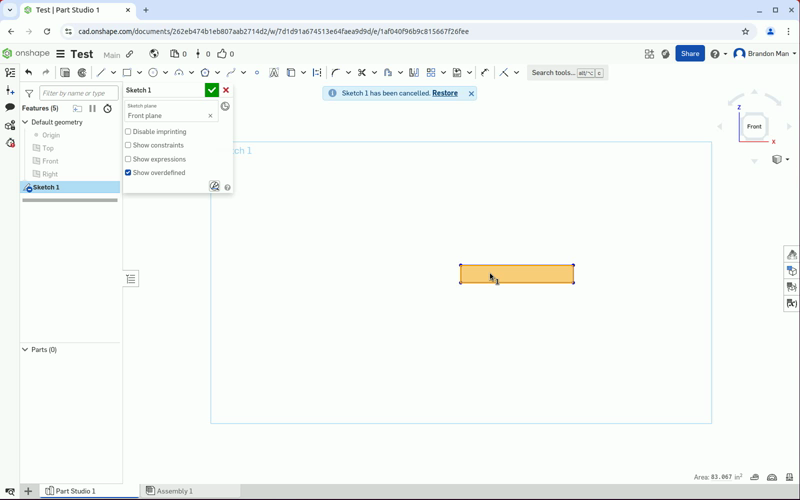
mouse_move(73, 352)
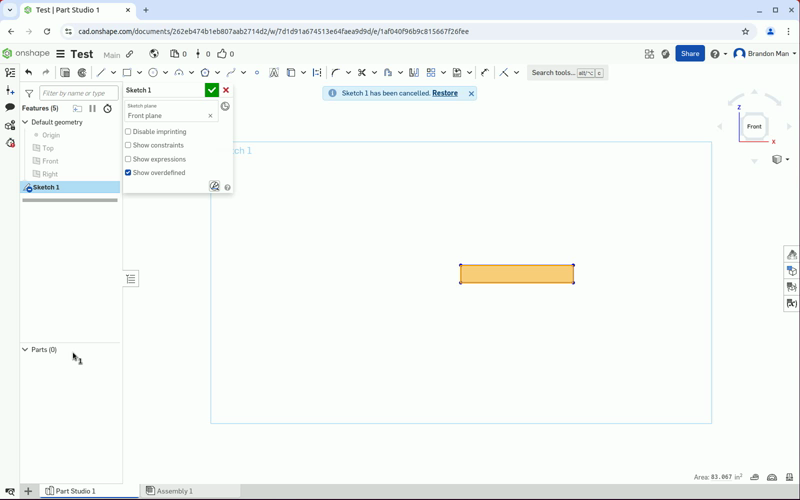
key(shift+y)
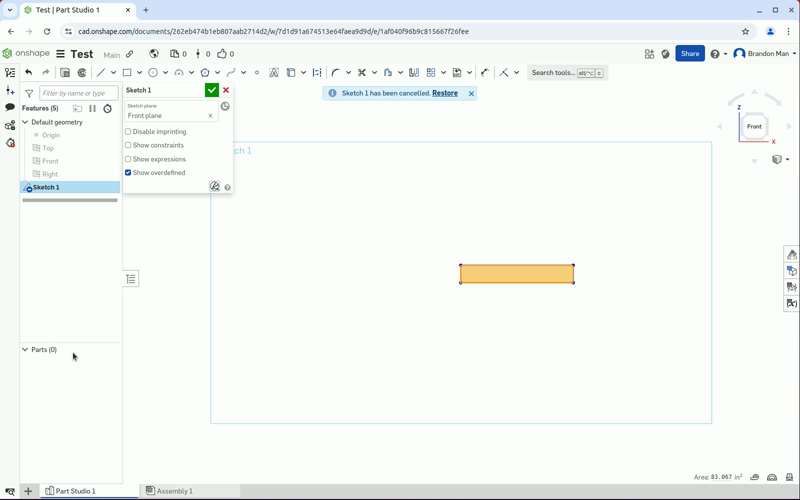
key(shift+e)
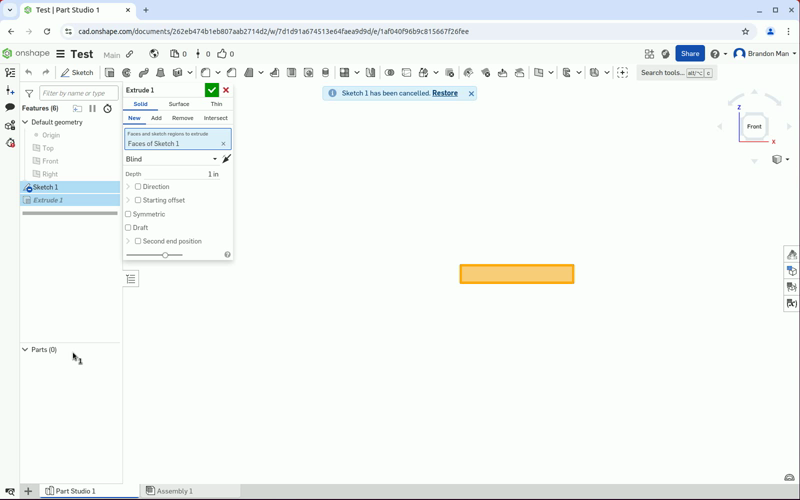
mouse_move(143, 106)
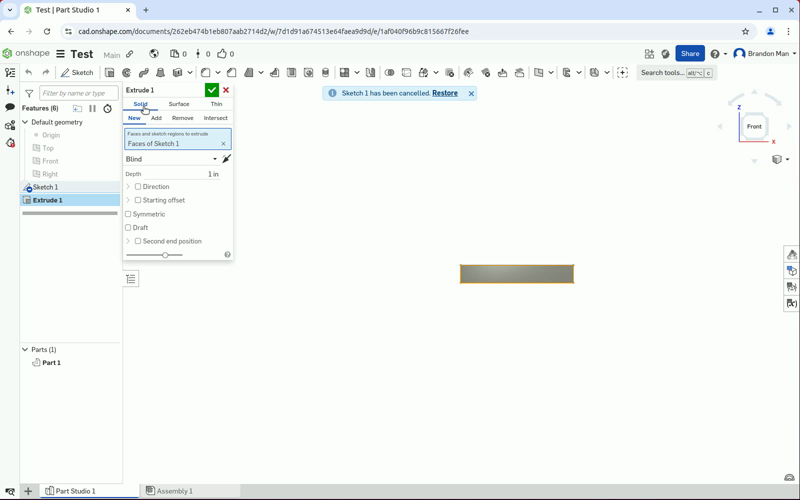
click(143, 106)
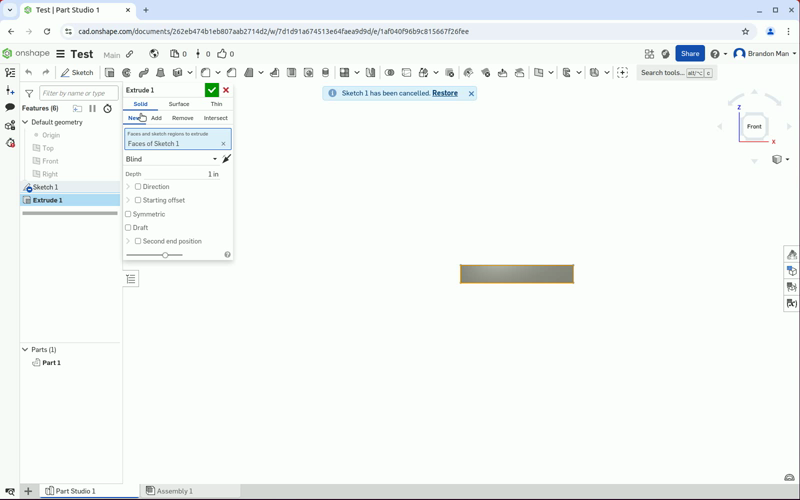
mouse_move(137, 120)
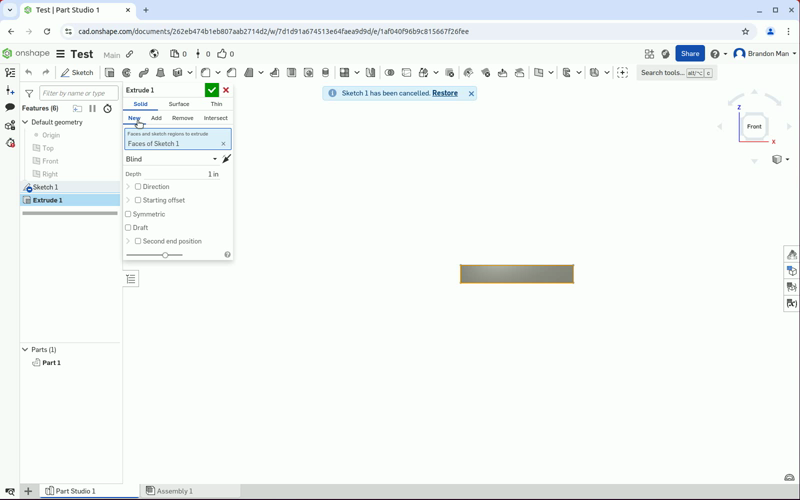
click(137, 120)
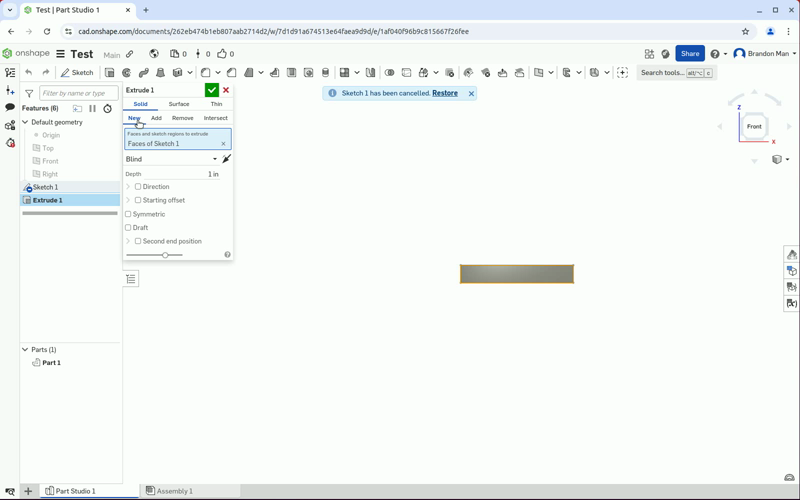
key(tab, 4)
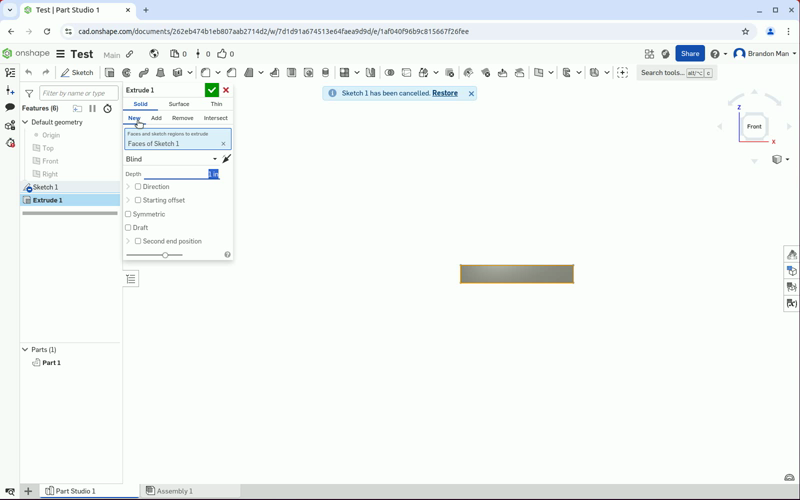
text(0.722)
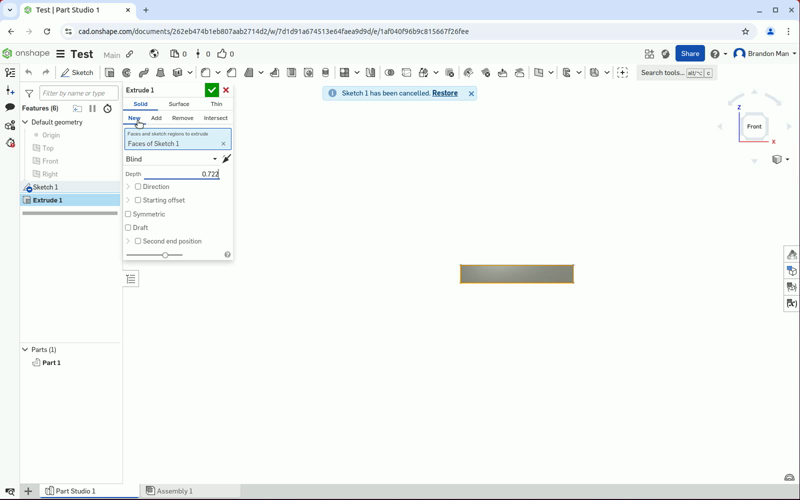
key(enter)
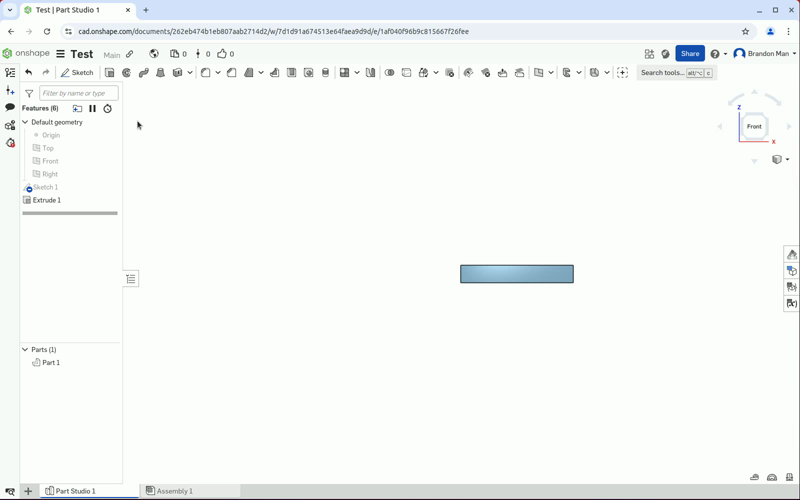
key(shift+h)
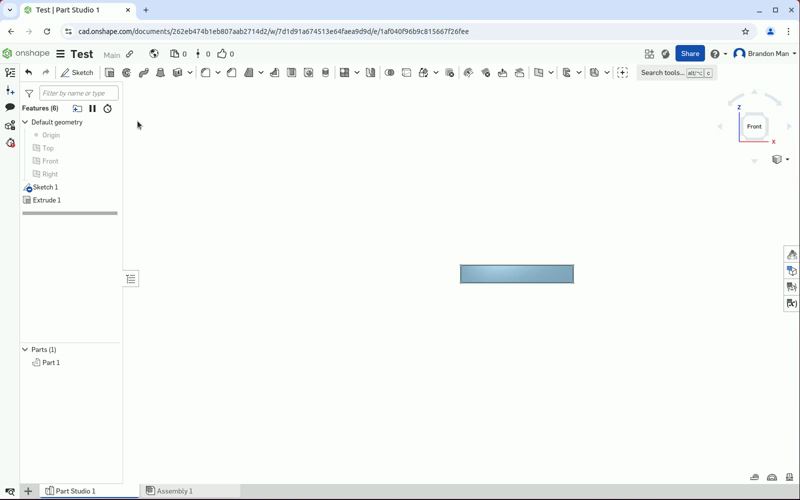
key(shift+h)
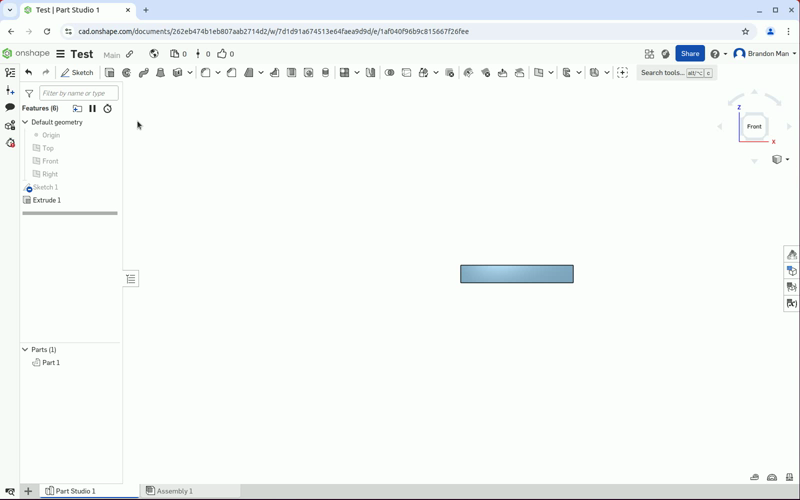
mouse_move(73, 189)
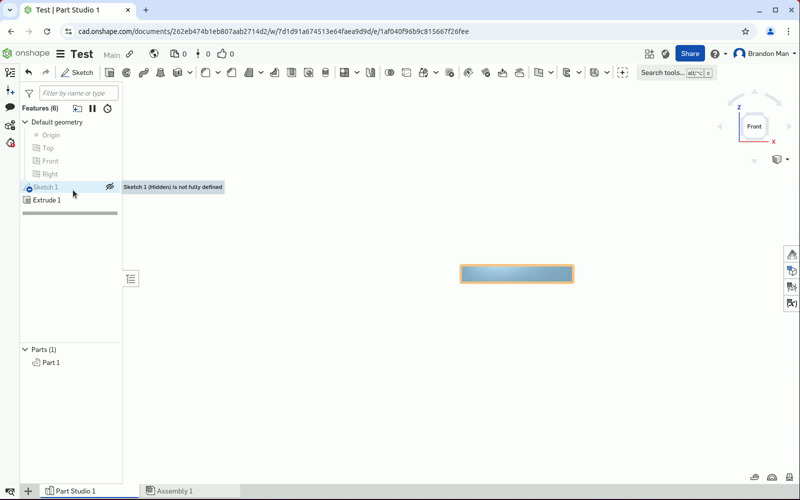
click(73, 189)
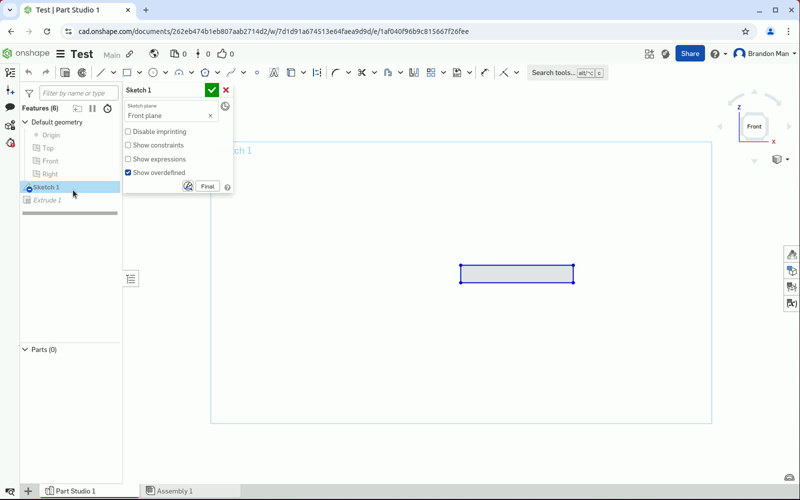
mouse_move(229, 92)
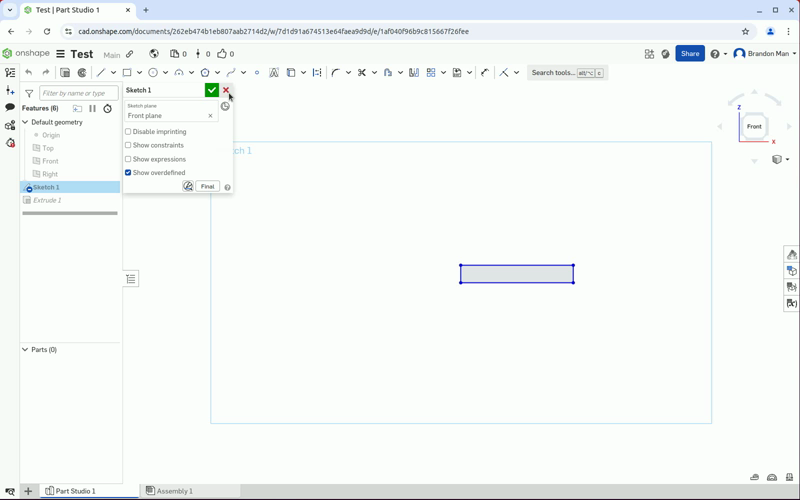
click(229, 92)
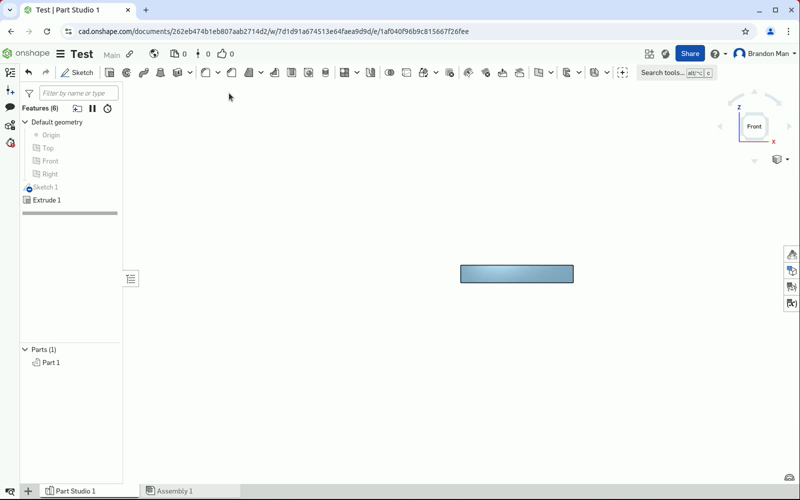
mouse_move(541, 75)
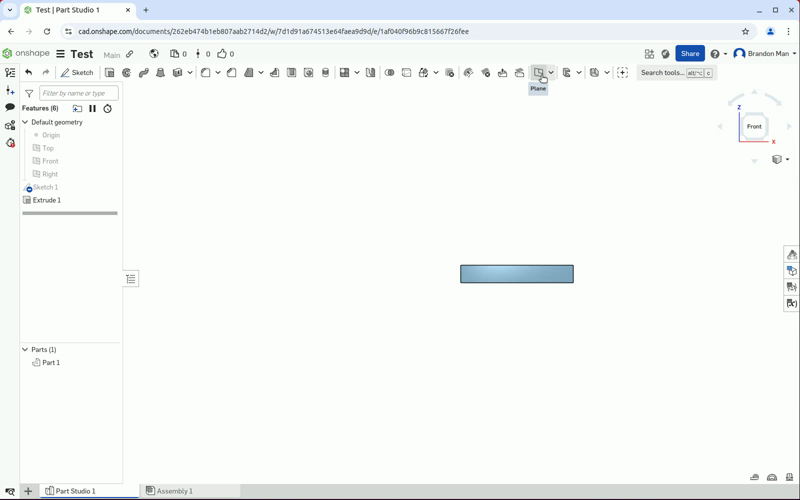
click(541, 75)
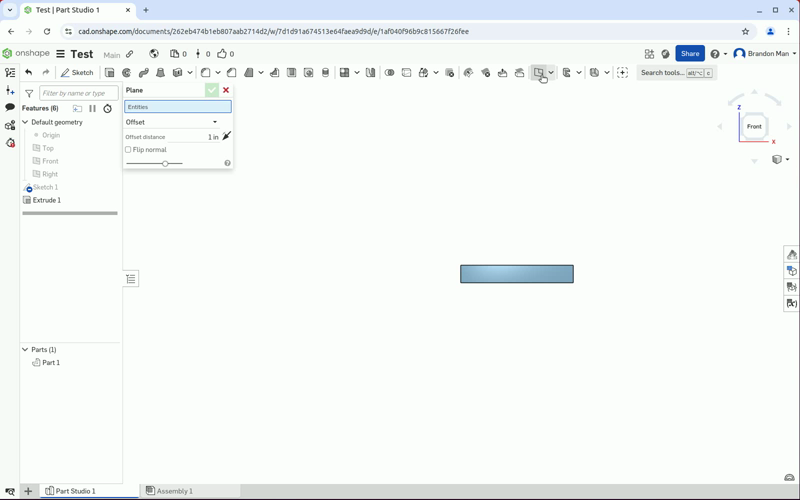
mouse_move(73, 163)
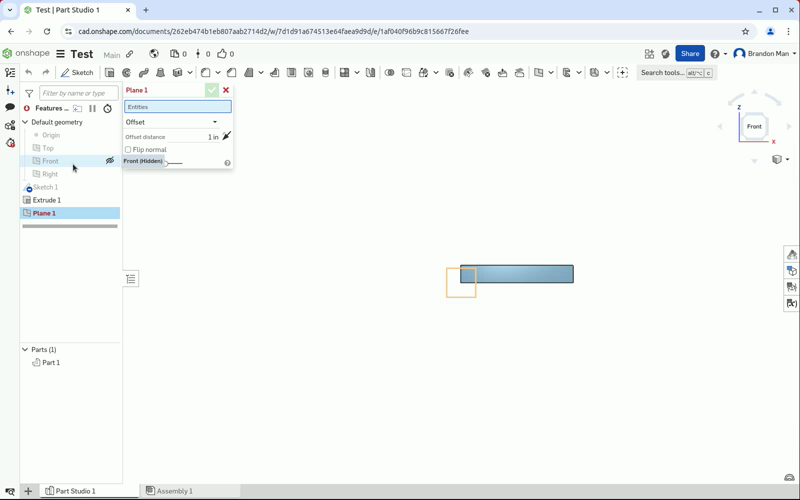
click(73, 163)
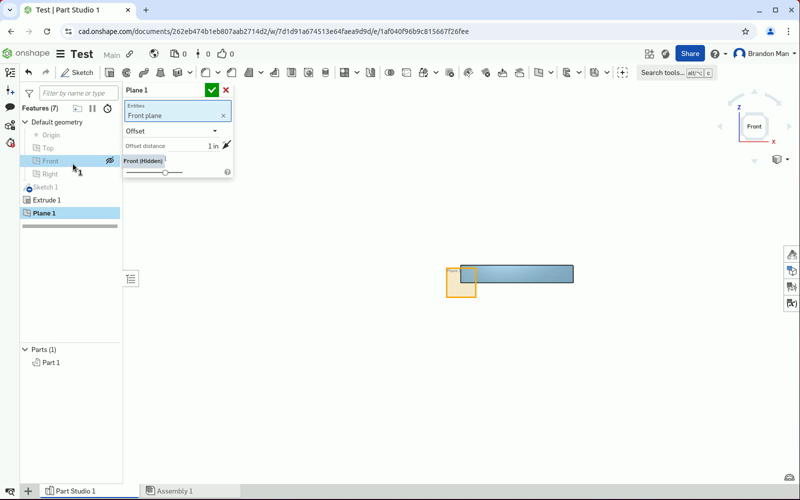
key(tab, 2)
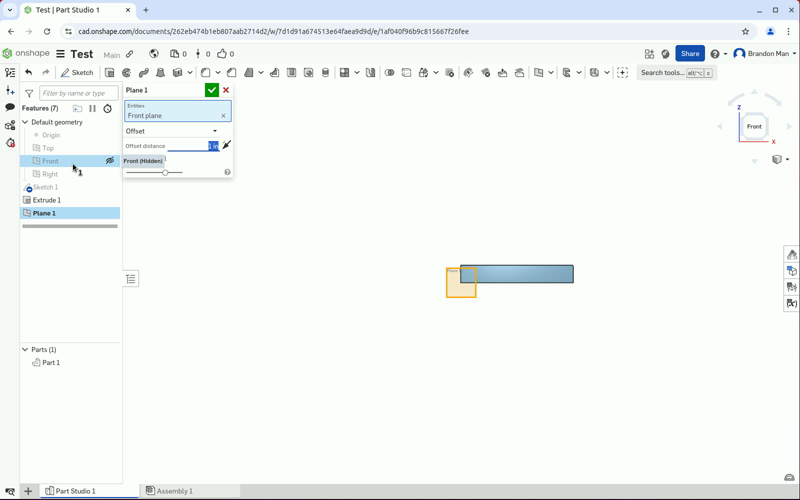
text(0.709)
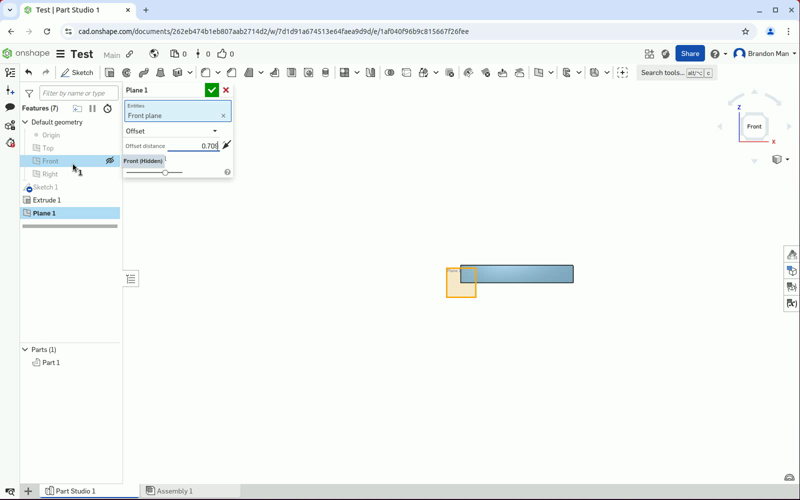
key(enter, 2)
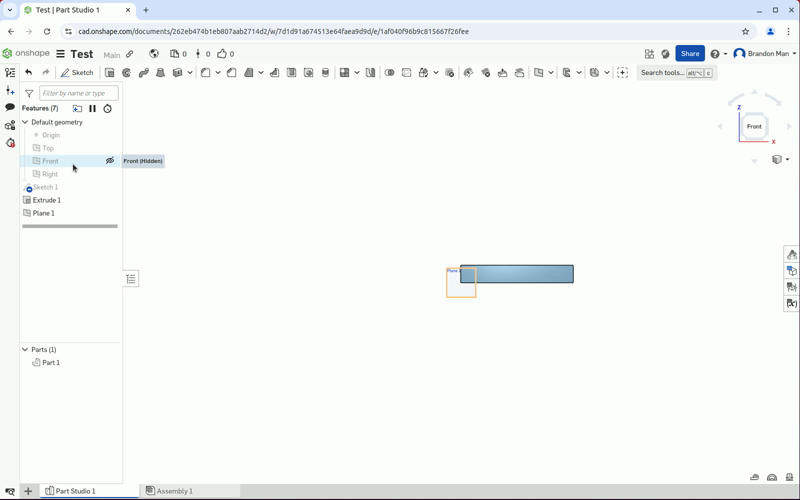
key(shift+s)
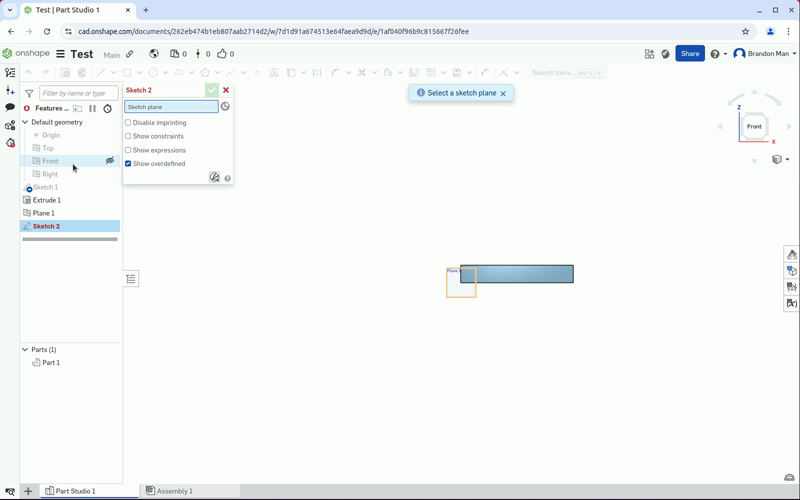
mouse_move(73, 215)
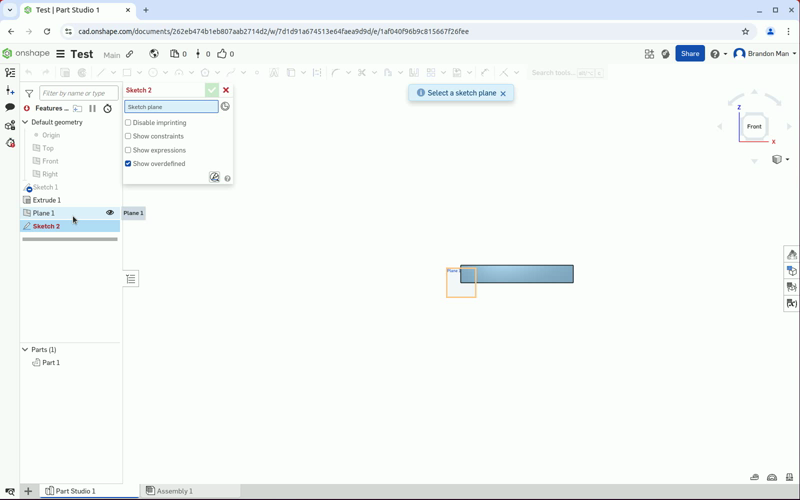
click(73, 215)
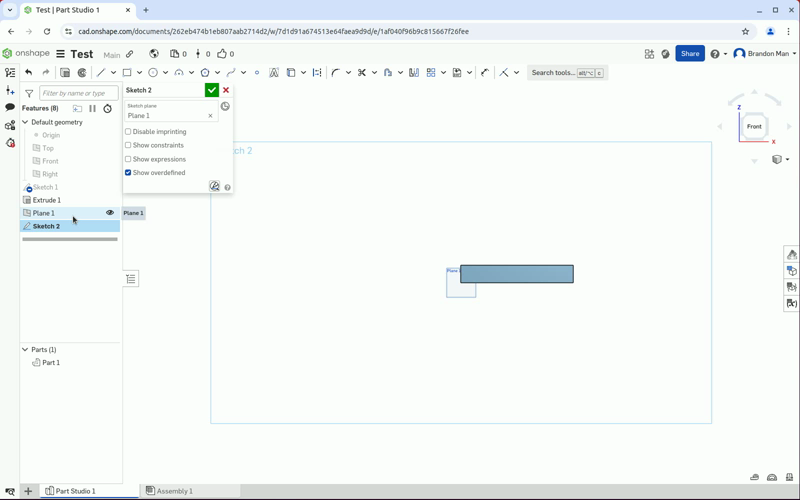
mouse_move(73, 352)
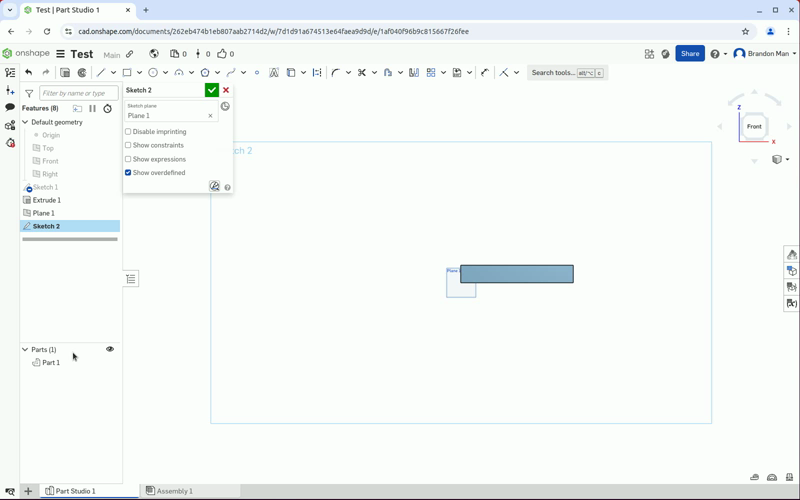
key(y)
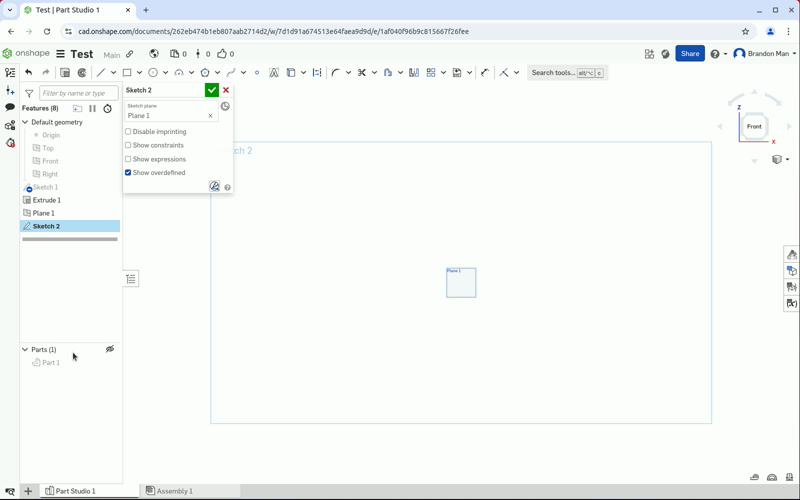
key(l)
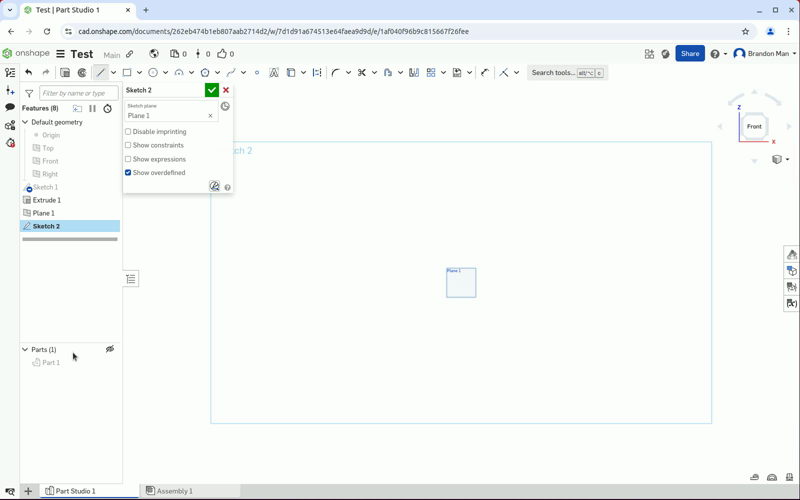
key_down(shift)
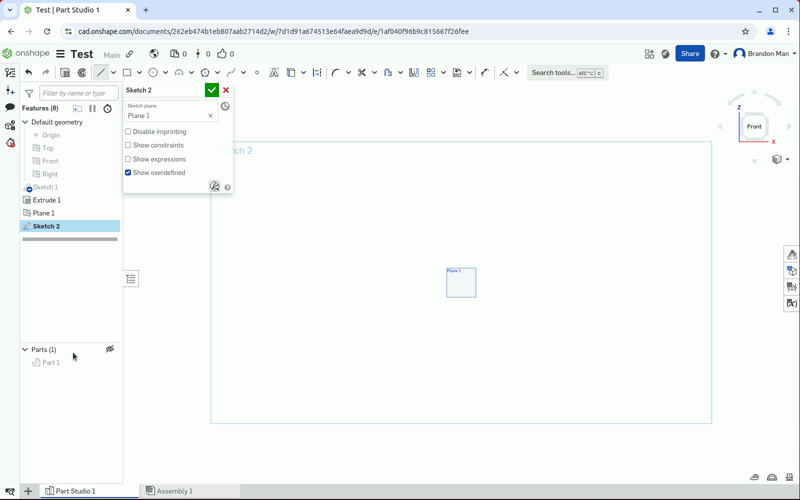
mouse_move(464, 275)
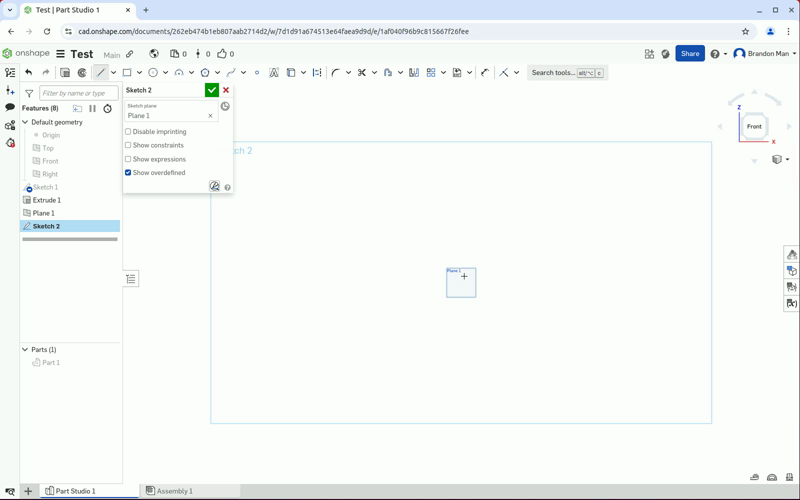
click(464, 275)
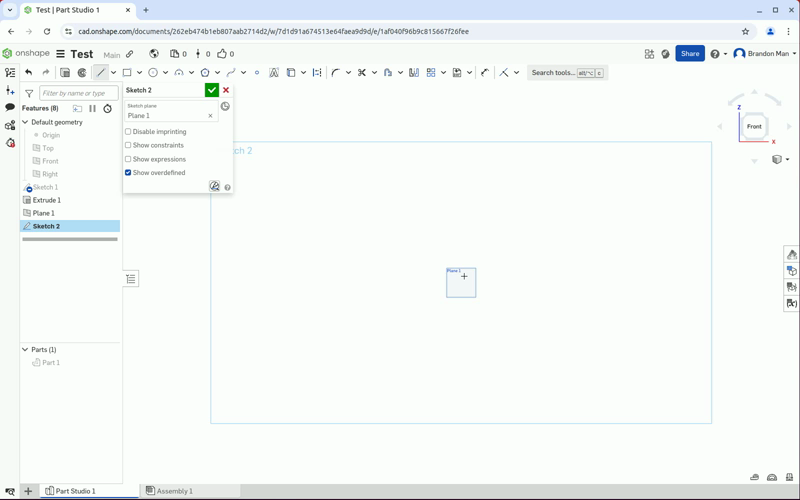
key_up(shift)
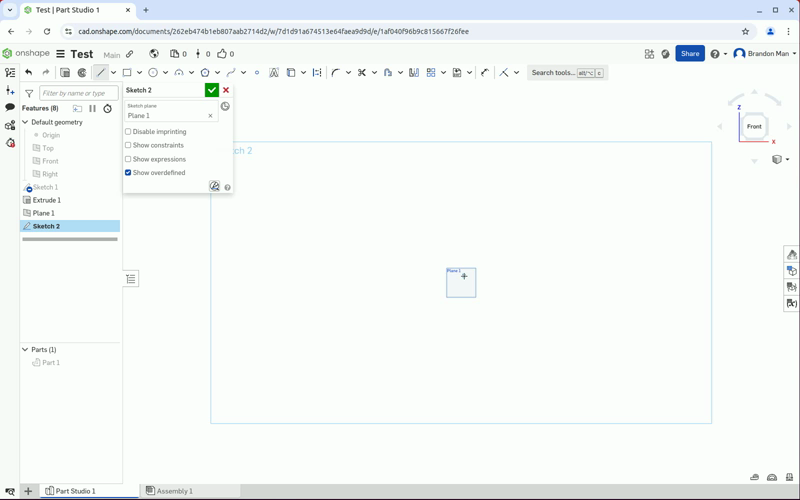
key_down(shift)
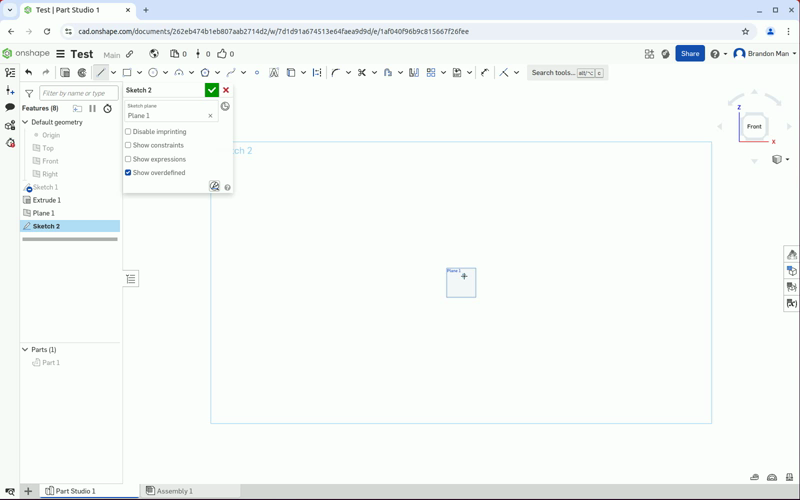
mouse_move(494, 275)
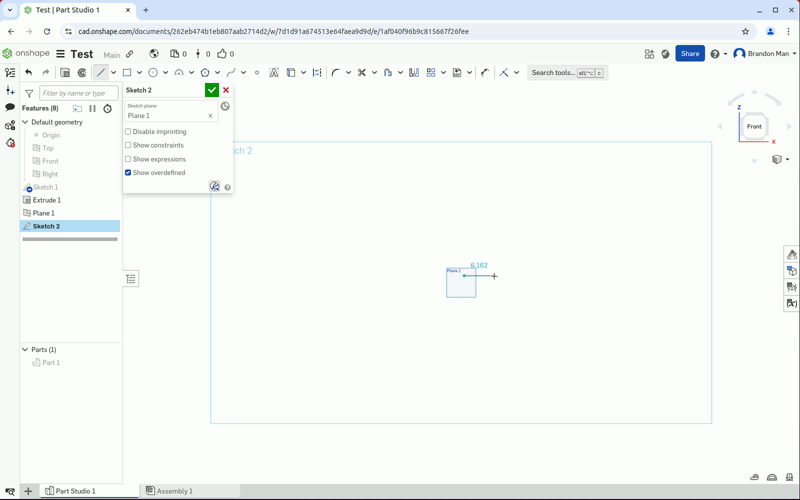
mouse_move(467, 277)
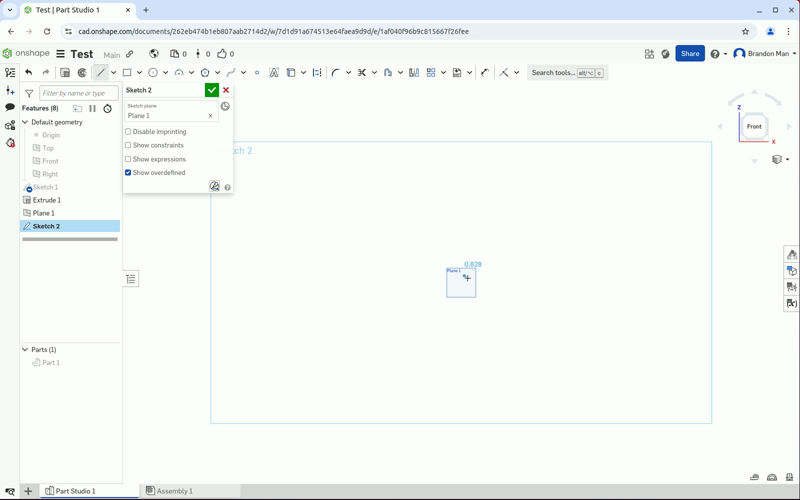
scroll(6)
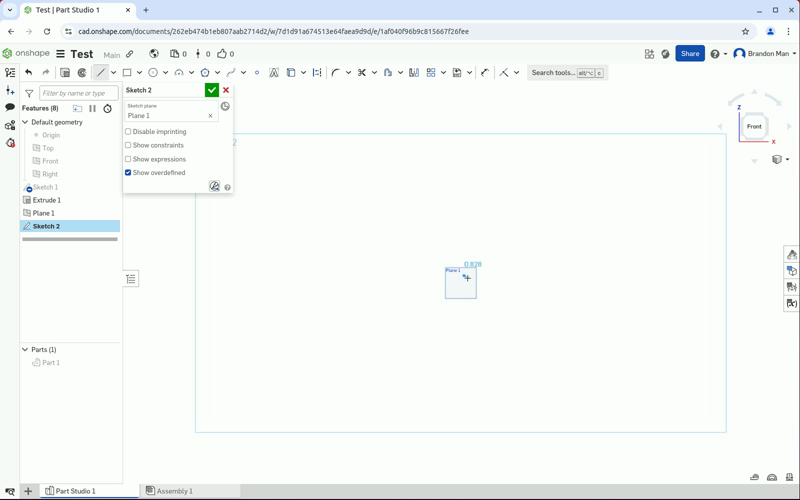
scroll(6)
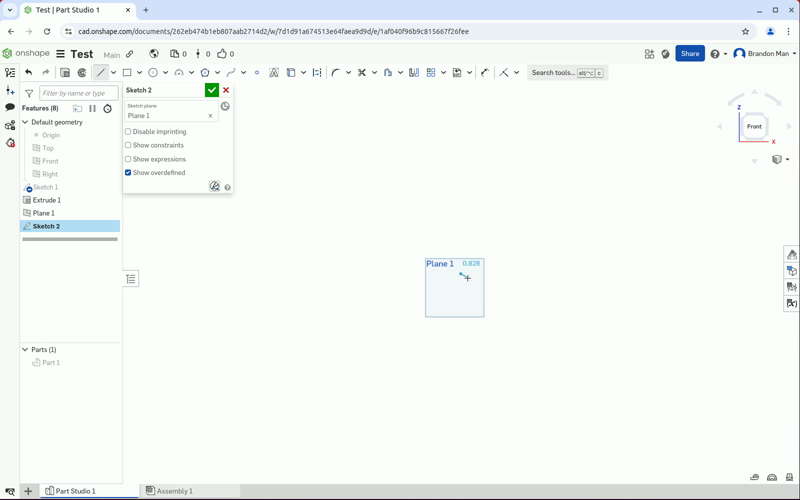
scroll(6)
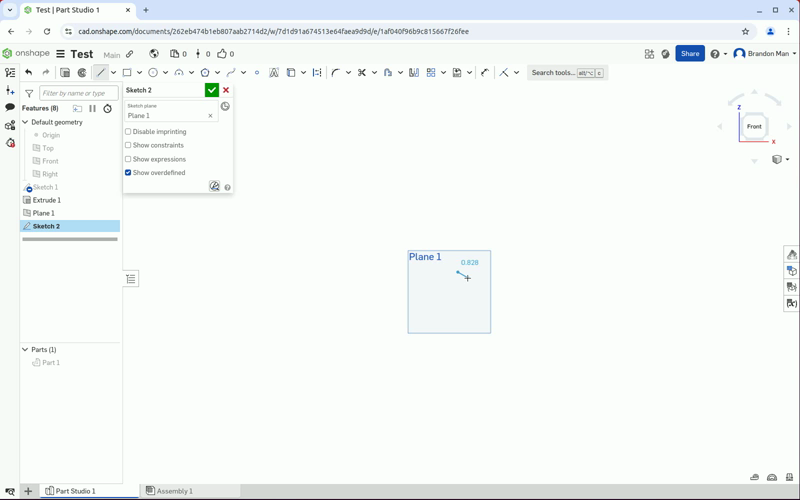
scroll(6)
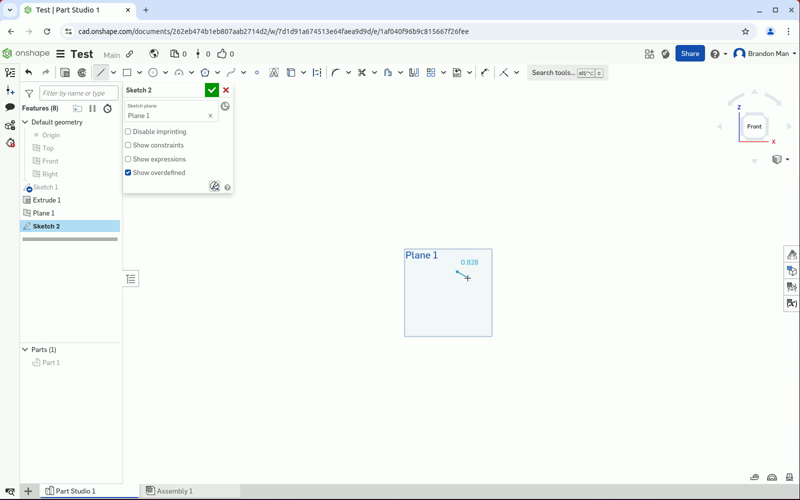
scroll(6)
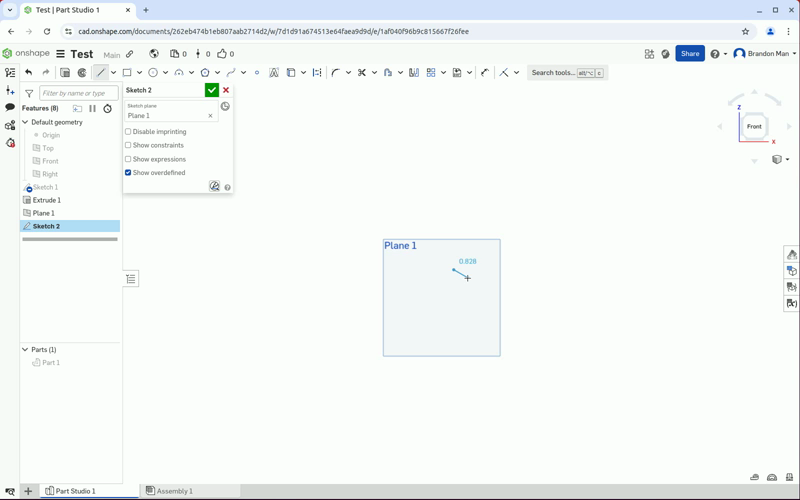
scroll(6)
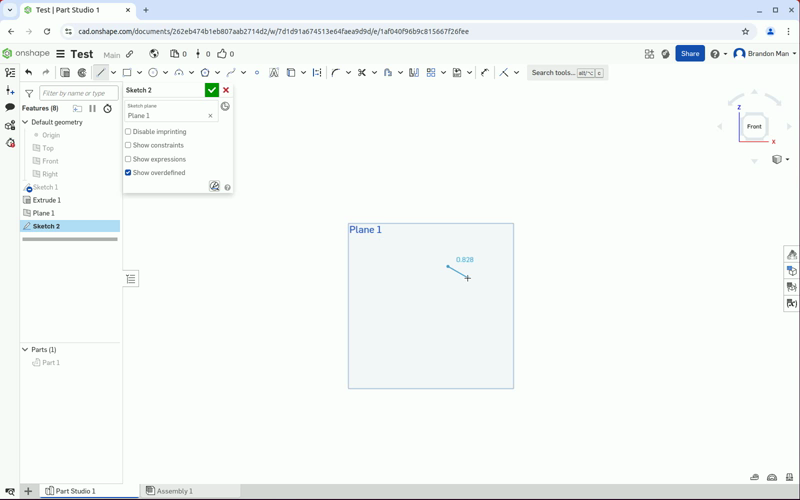
scroll(6)
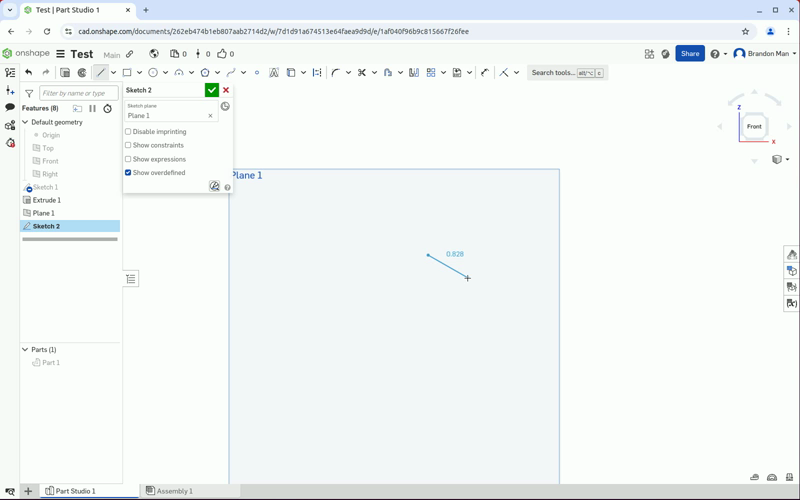
click(467, 277)
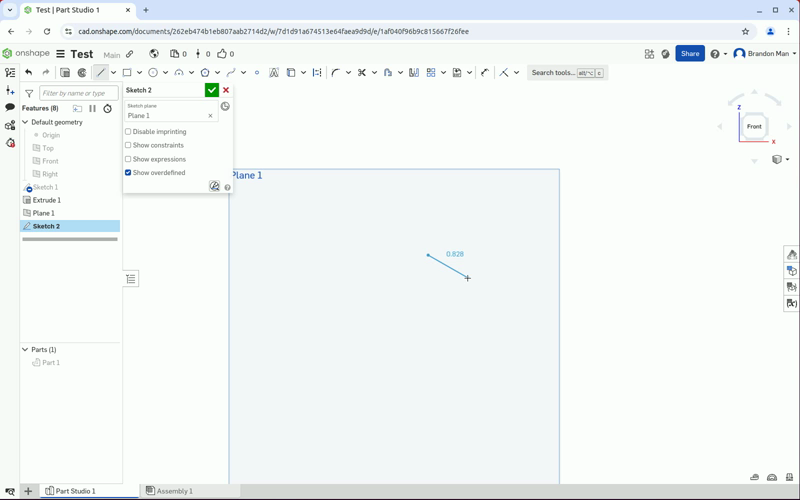
scroll(-6)
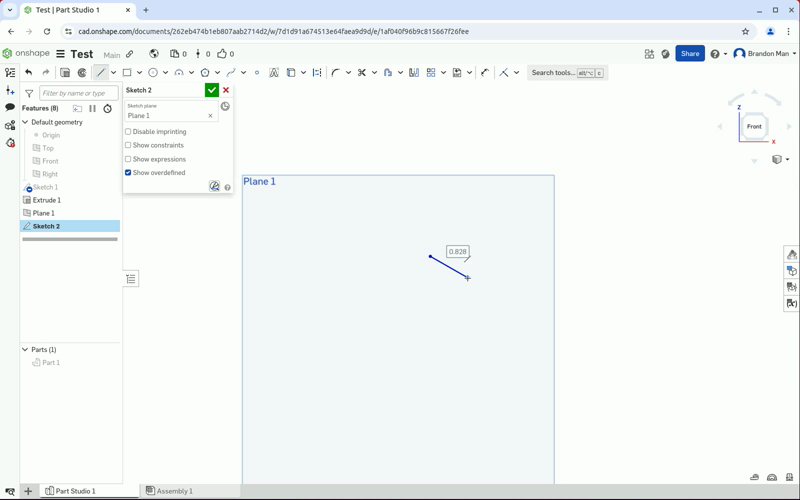
scroll(-6)
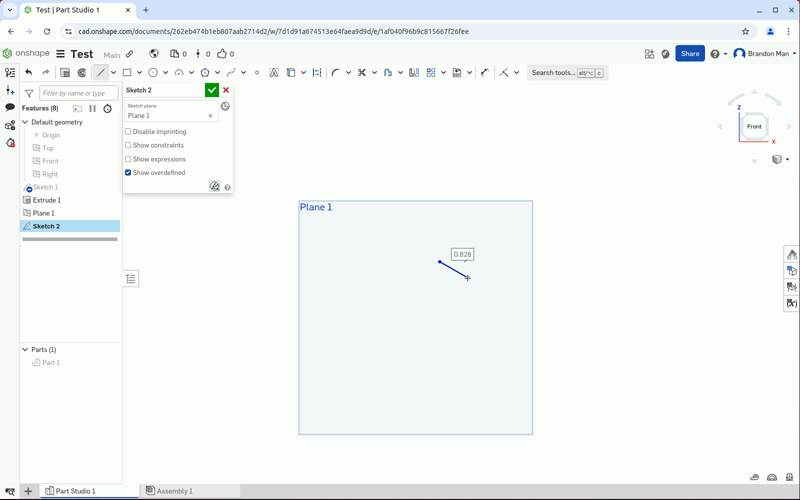
scroll(-6)
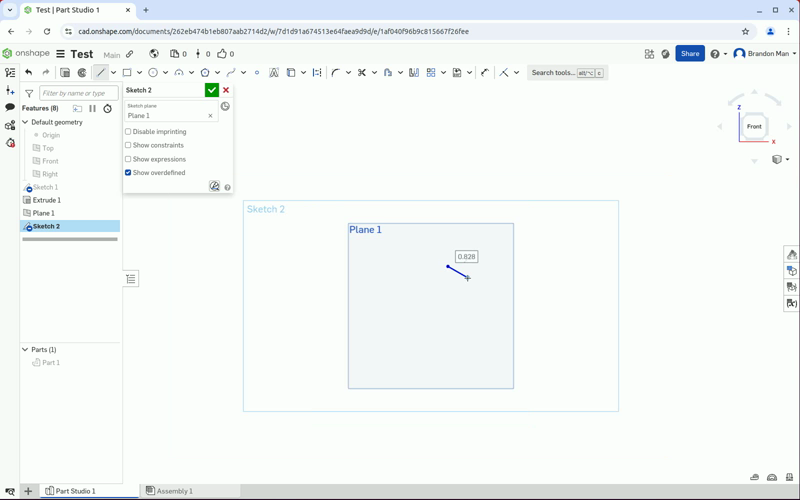
scroll(-6)
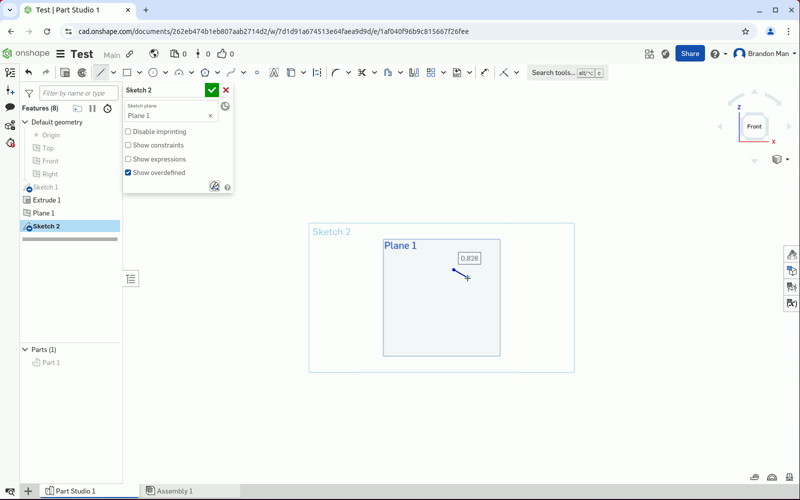
scroll(-6)
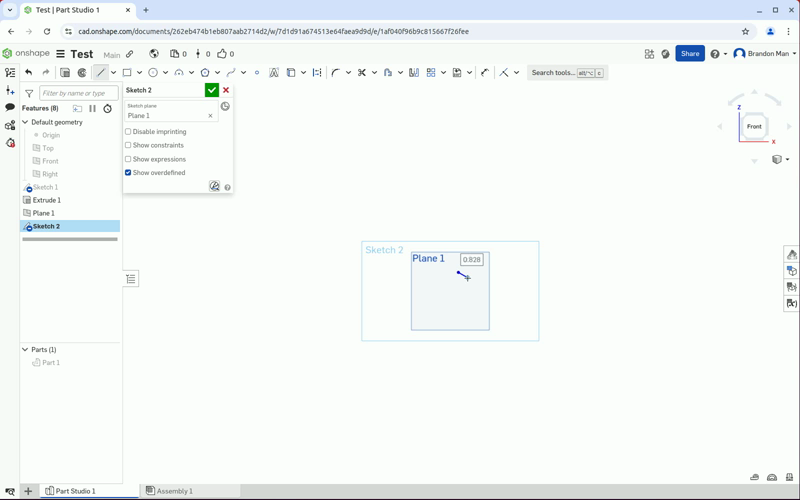
scroll(-6)
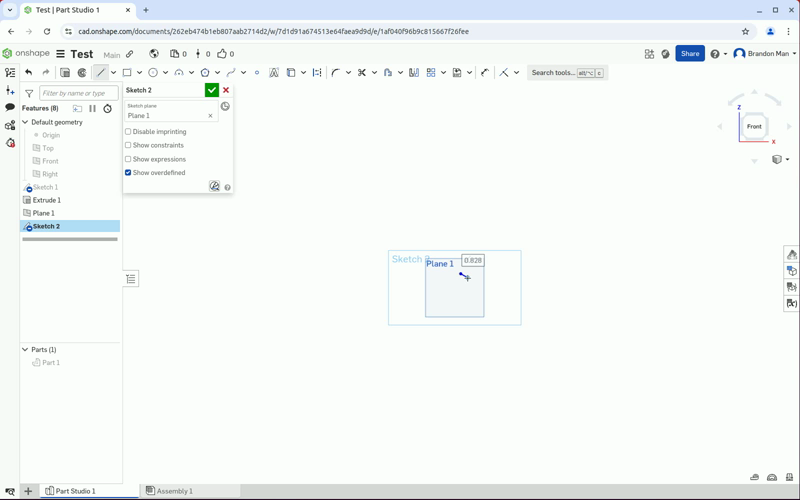
scroll(-6)
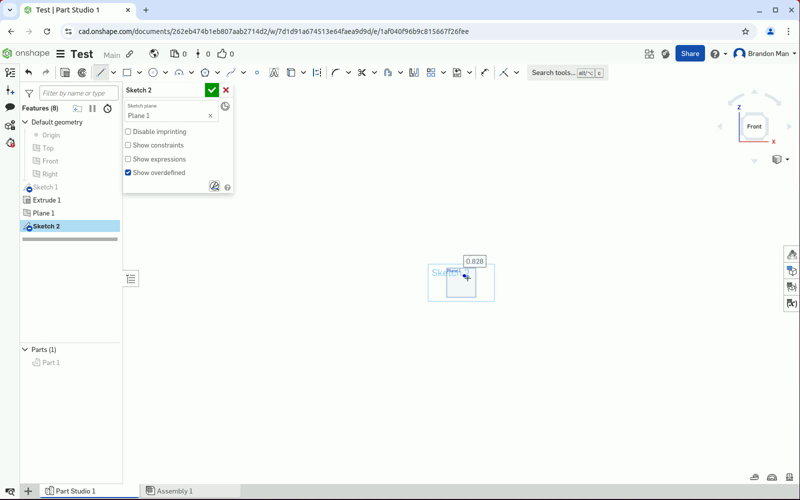
key_up(shift)
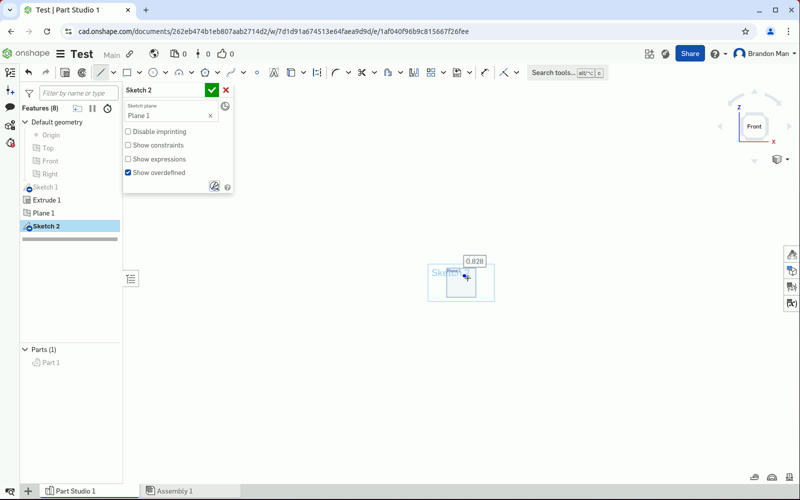
key_down(shift)
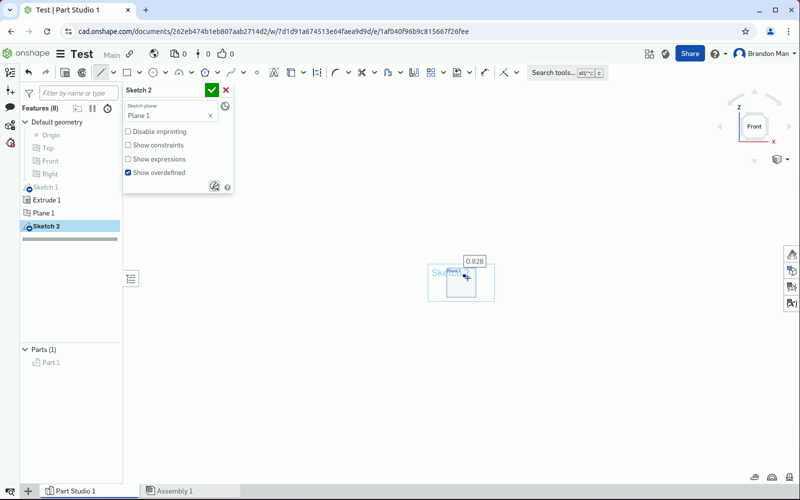
mouse_move(497, 277)
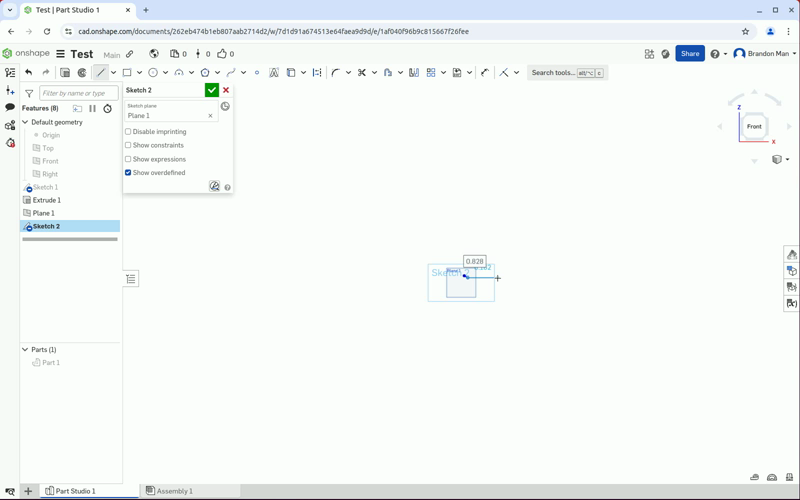
mouse_move(471, 275)
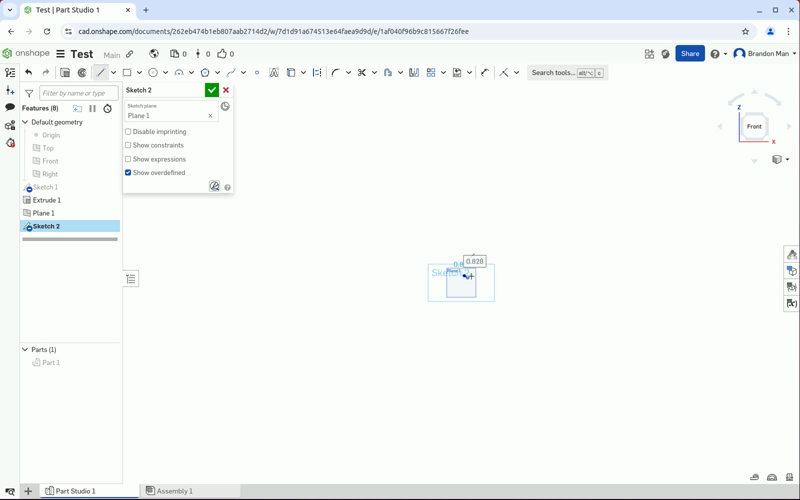
scroll(6)
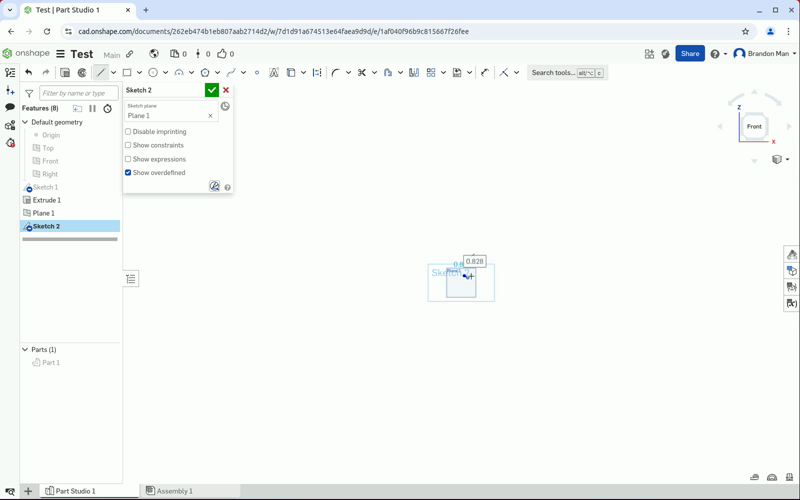
scroll(6)
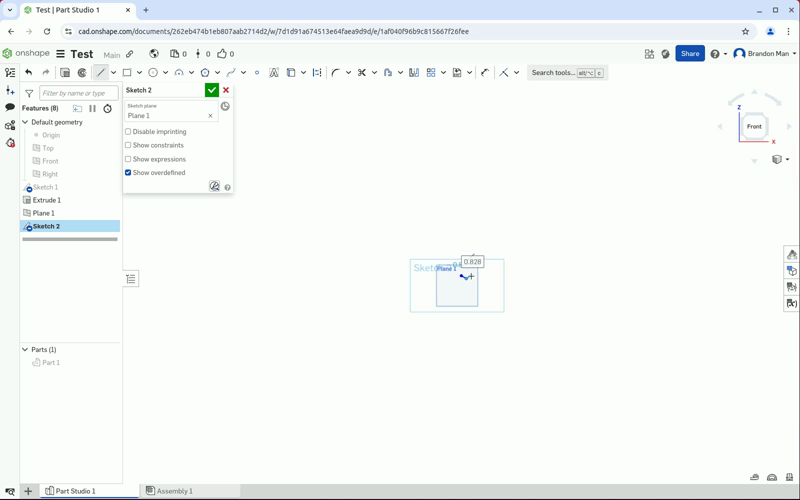
scroll(6)
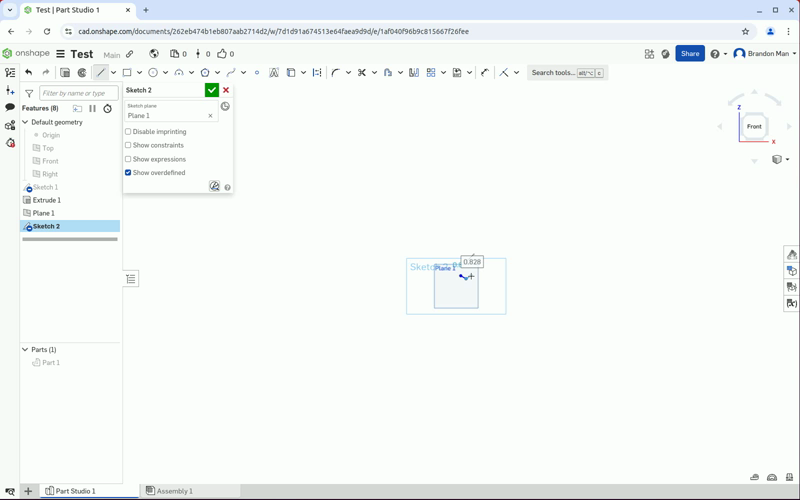
scroll(6)
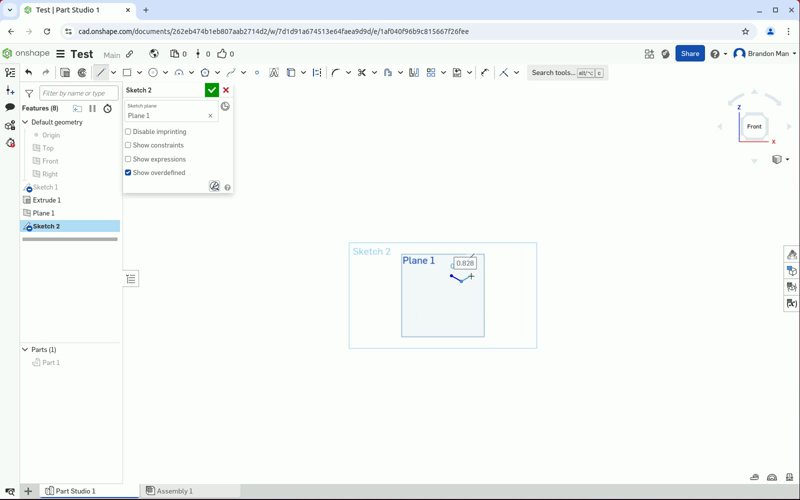
scroll(6)
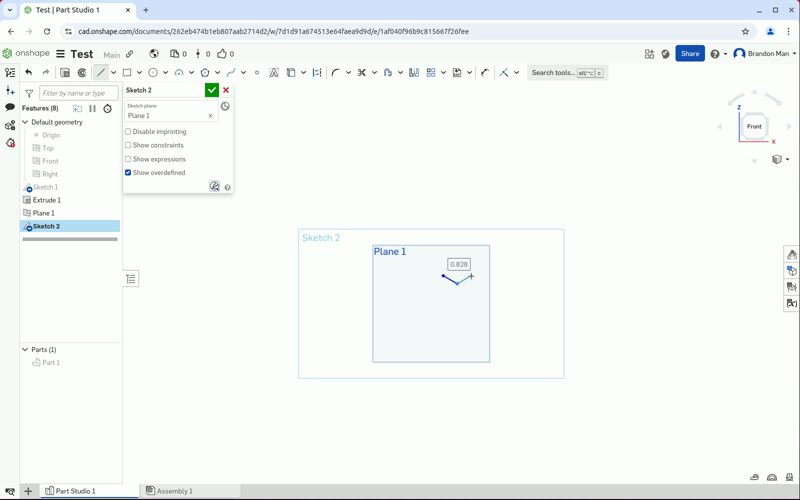
scroll(6)
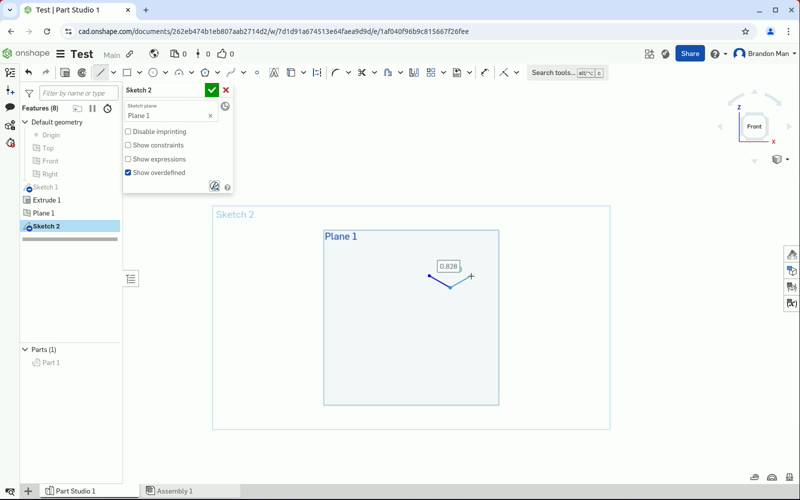
scroll(6)
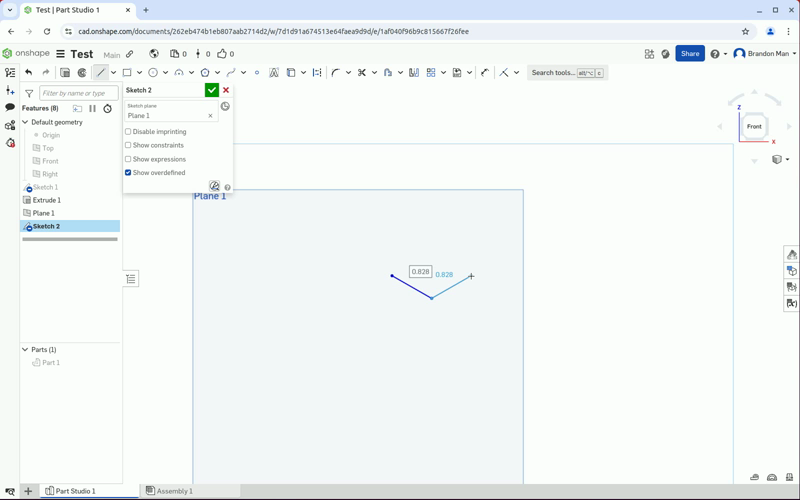
click(471, 275)
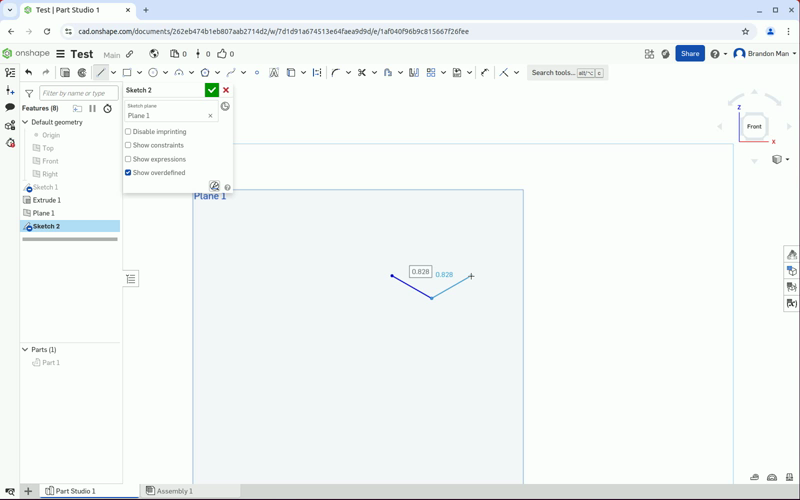
scroll(-6)
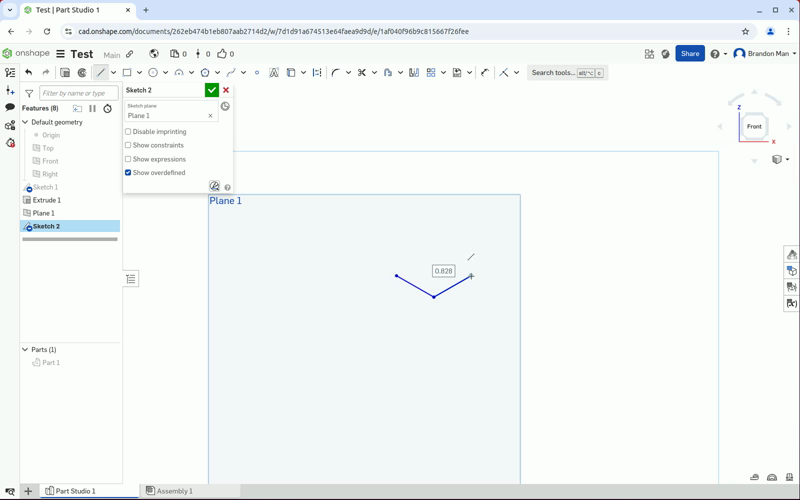
scroll(-6)
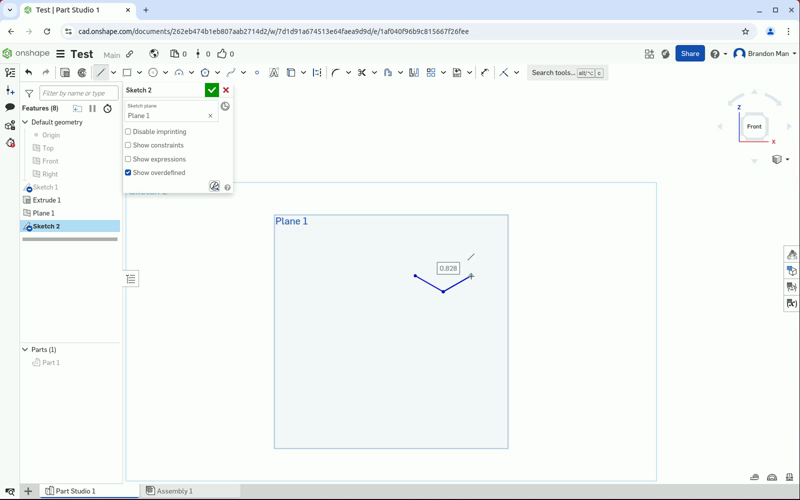
scroll(-6)
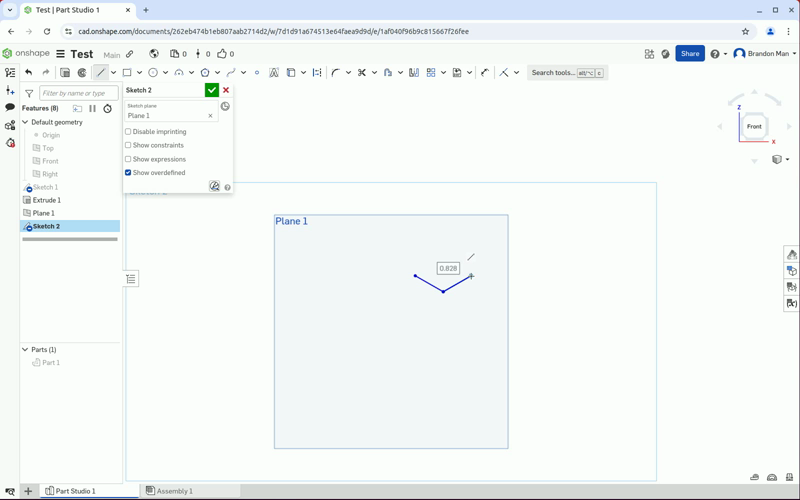
scroll(-6)
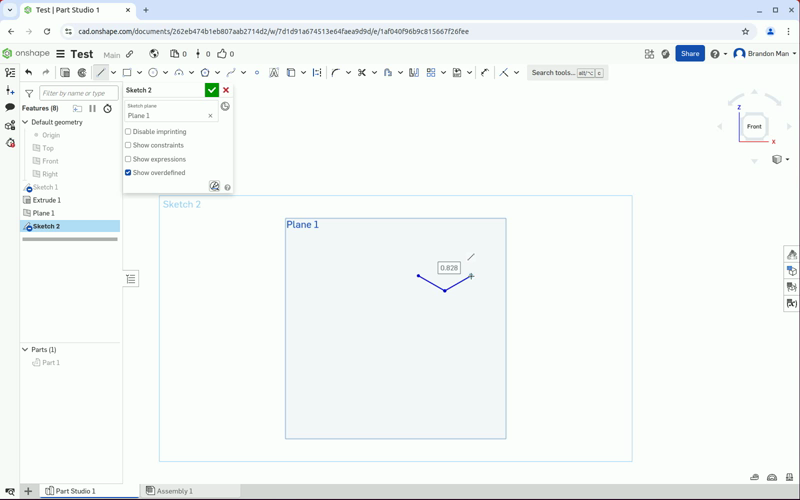
scroll(-6)
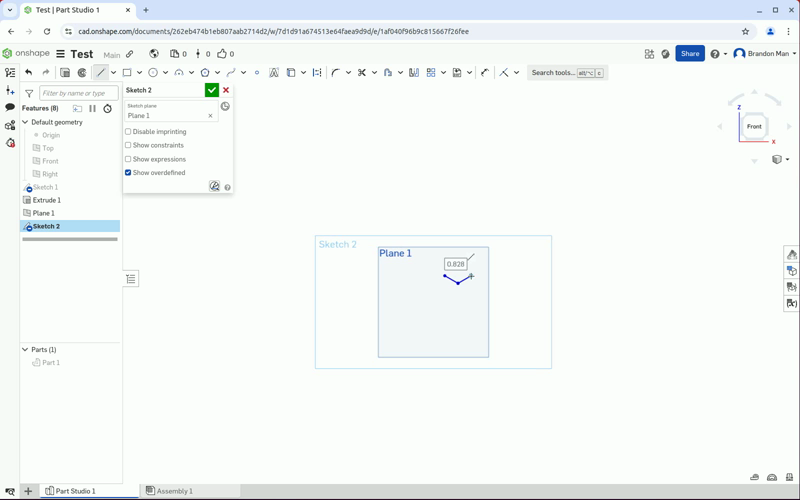
scroll(-6)
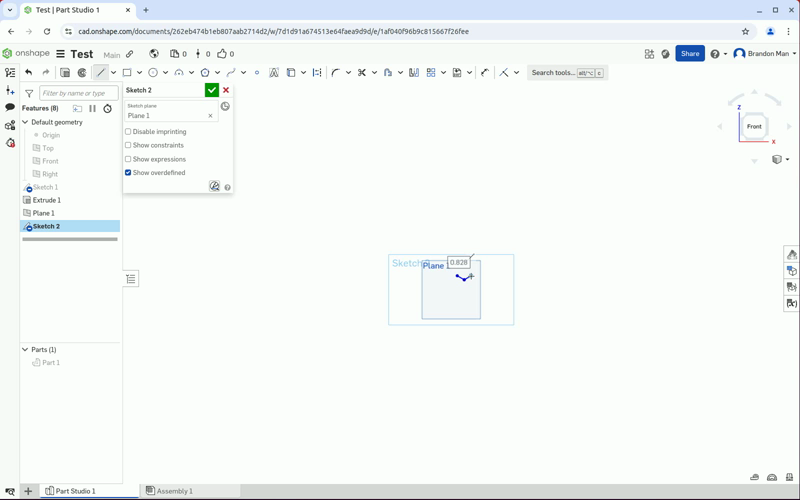
scroll(-6)
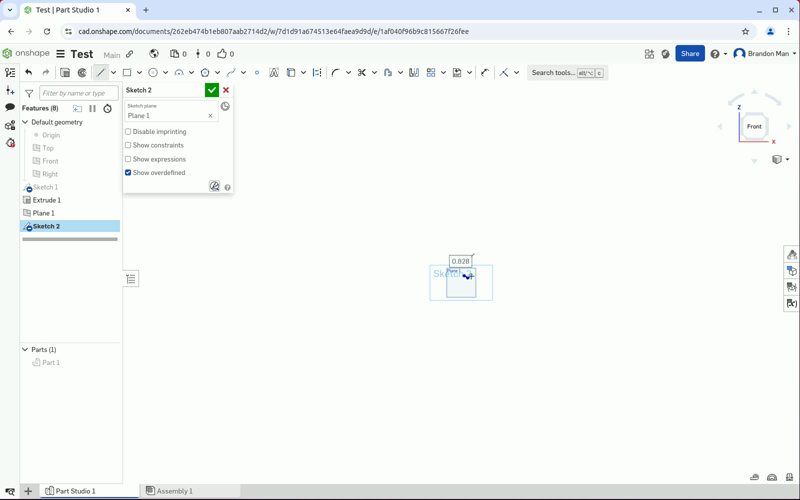
key_up(shift)
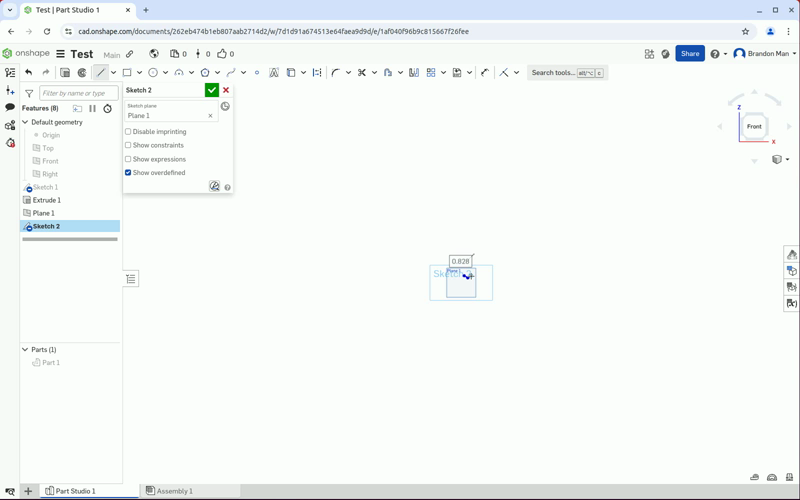
key_down(shift)
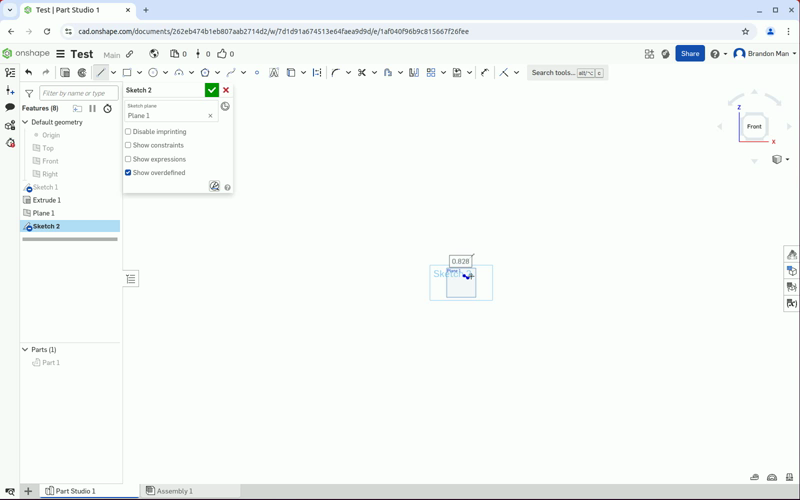
mouse_move(501, 275)
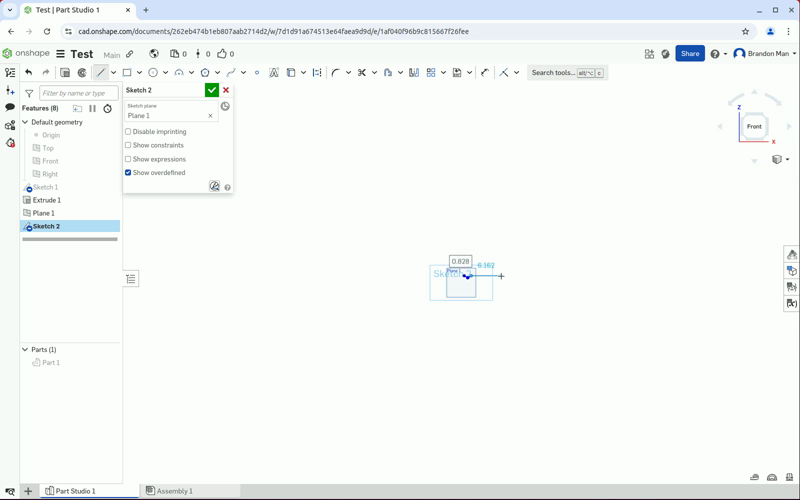
mouse_move(471, 271)
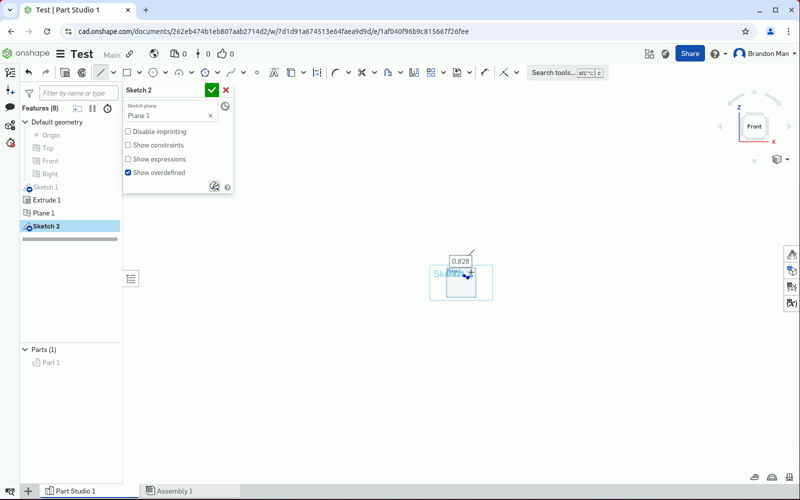
scroll(6)
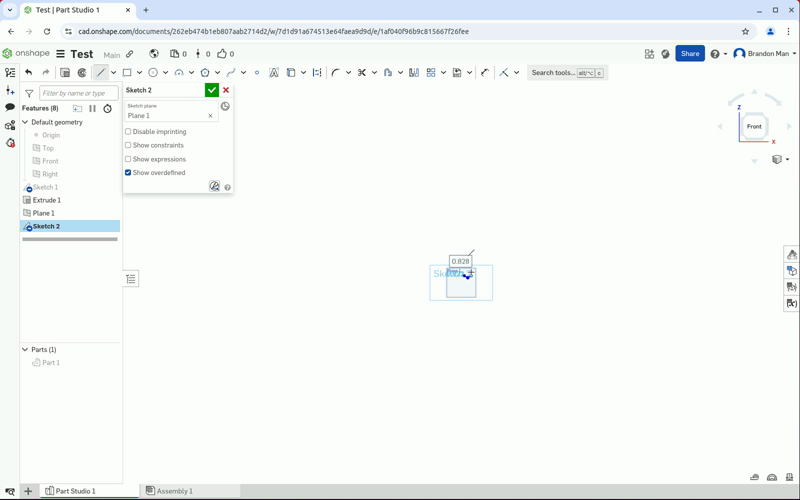
scroll(6)
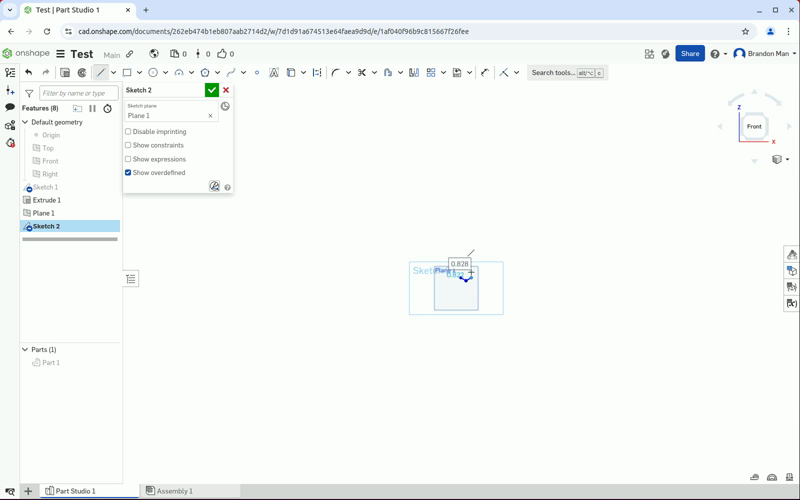
scroll(6)
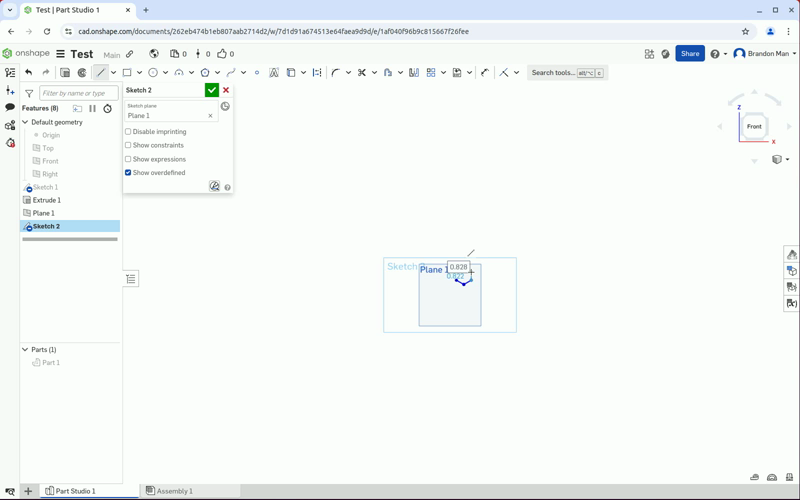
scroll(6)
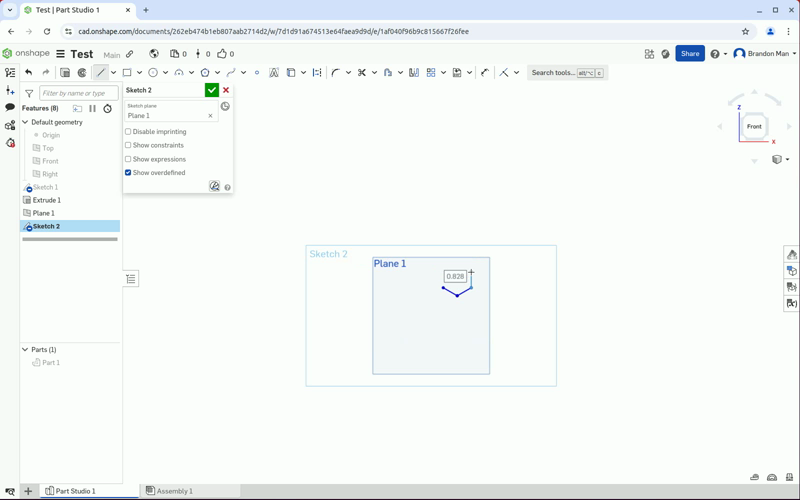
scroll(6)
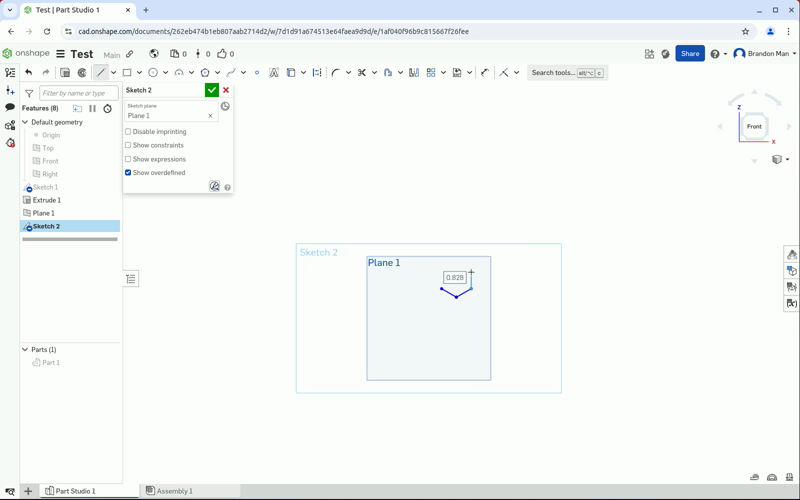
scroll(6)
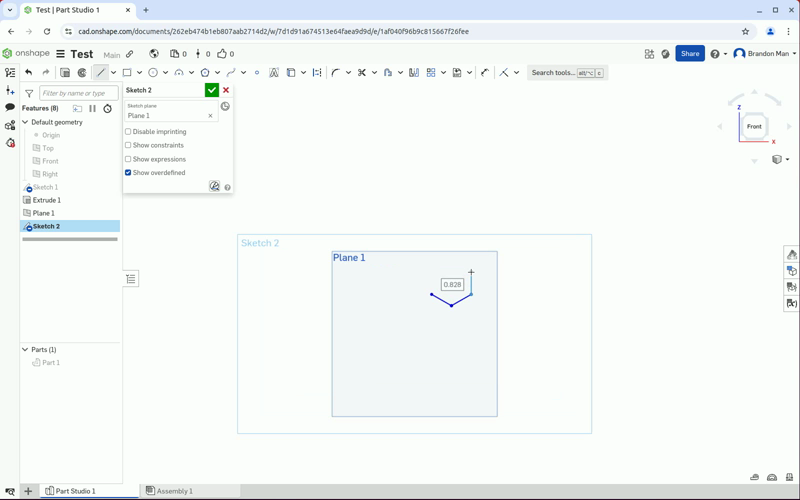
scroll(6)
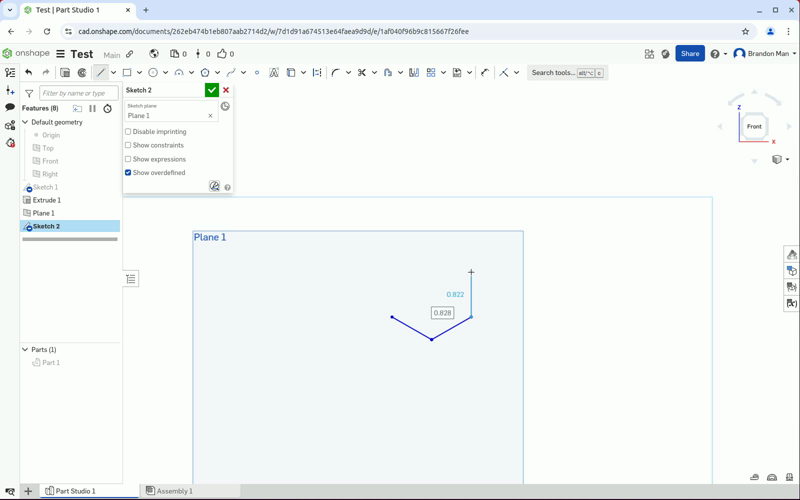
click(471, 271)
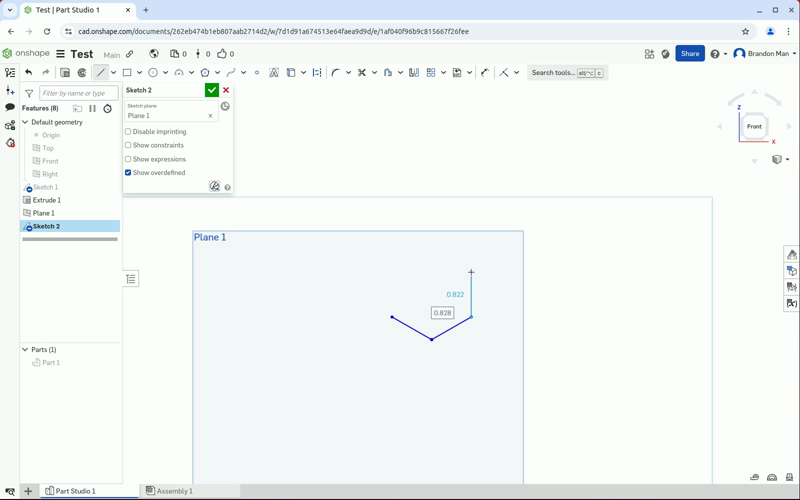
scroll(-6)
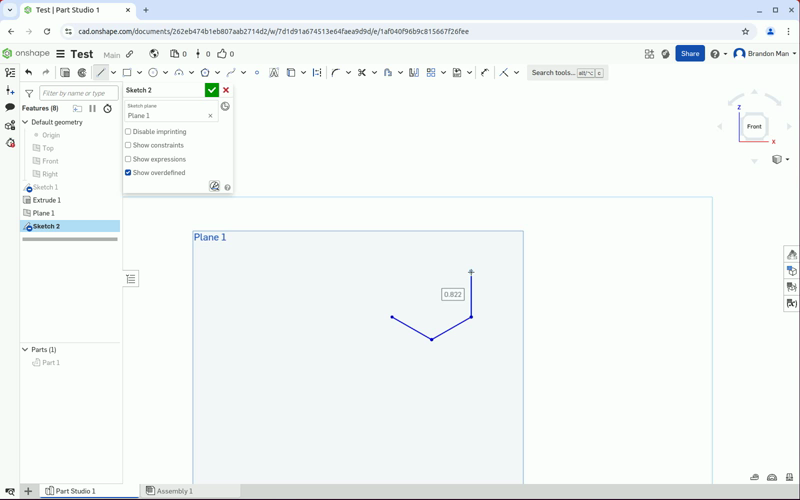
scroll(-6)
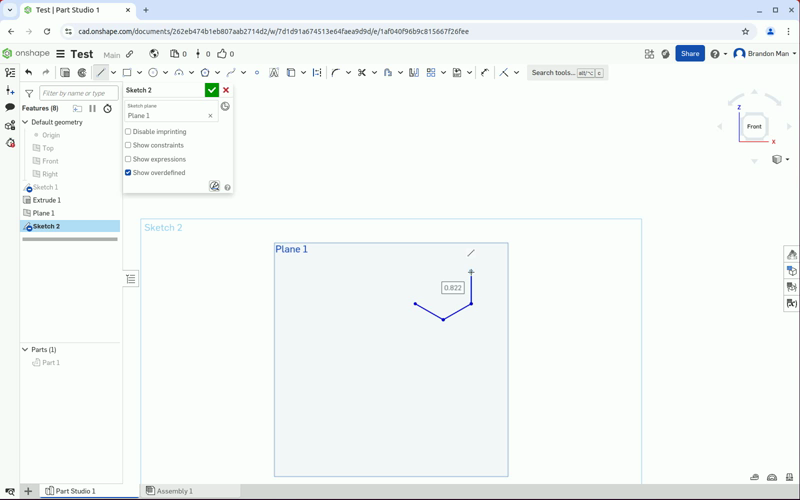
scroll(-6)
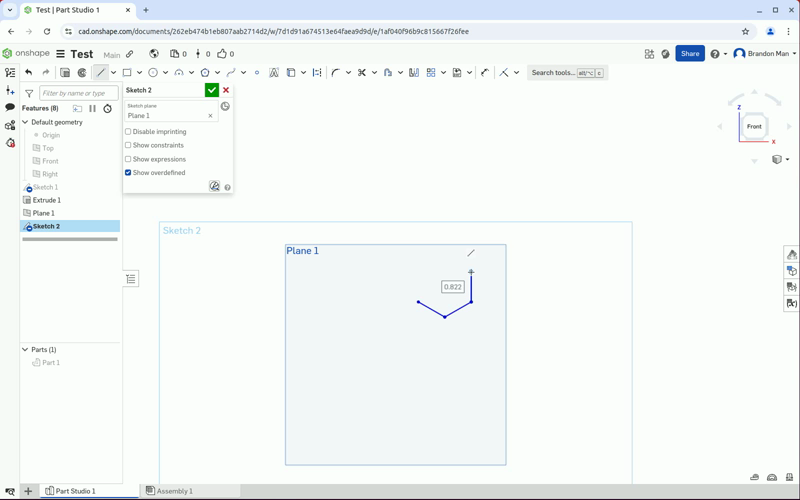
scroll(-6)
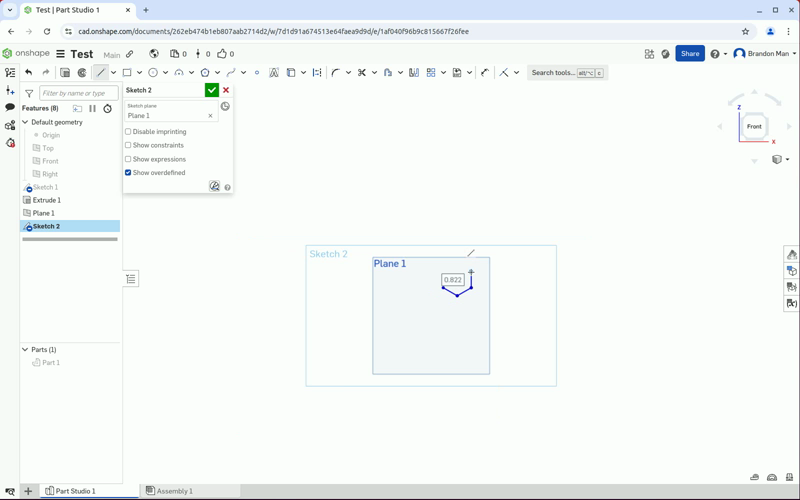
scroll(-6)
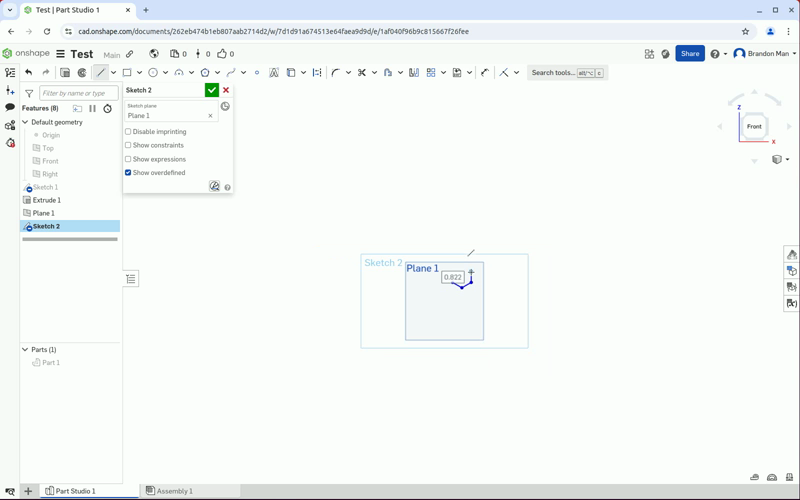
scroll(-6)
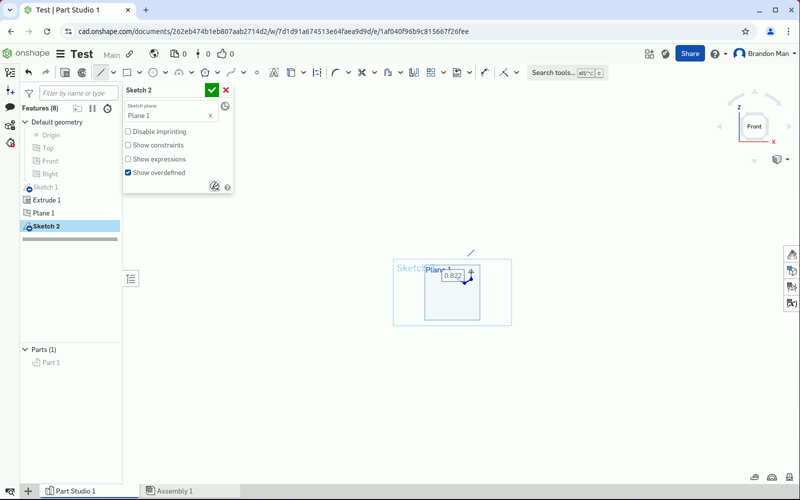
scroll(-6)
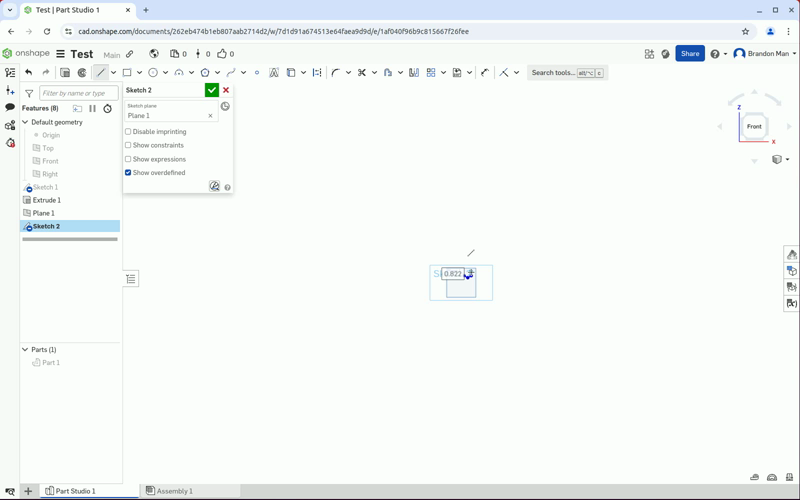
key_up(shift)
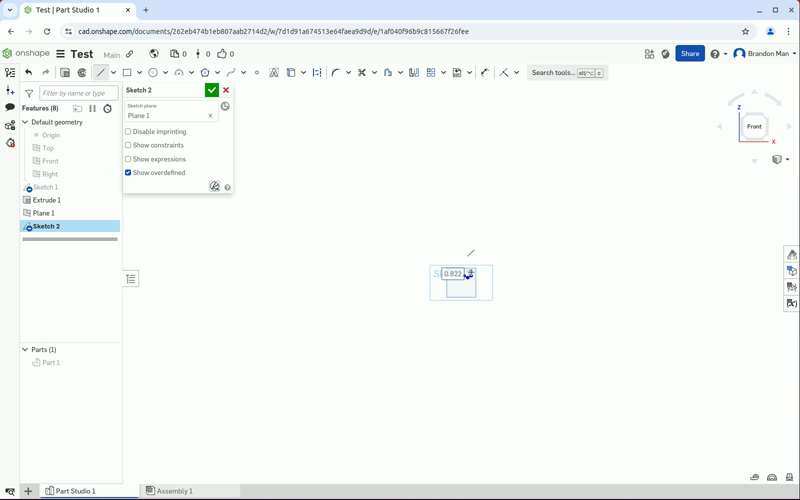
key_down(shift)
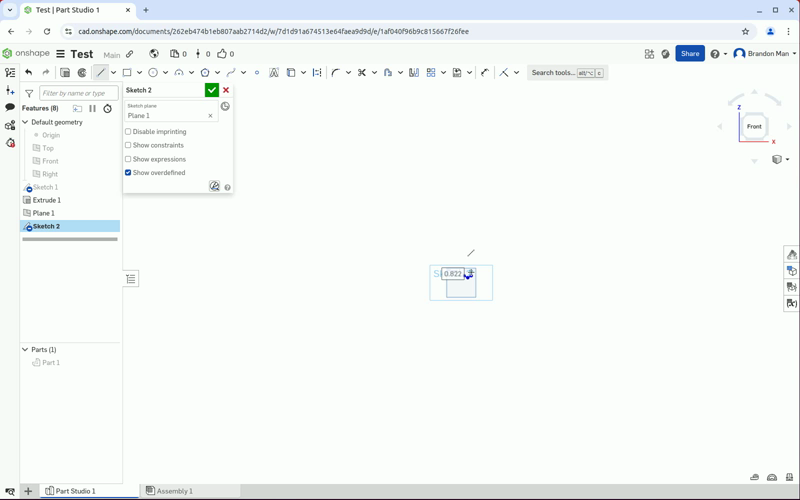
mouse_move(501, 271)
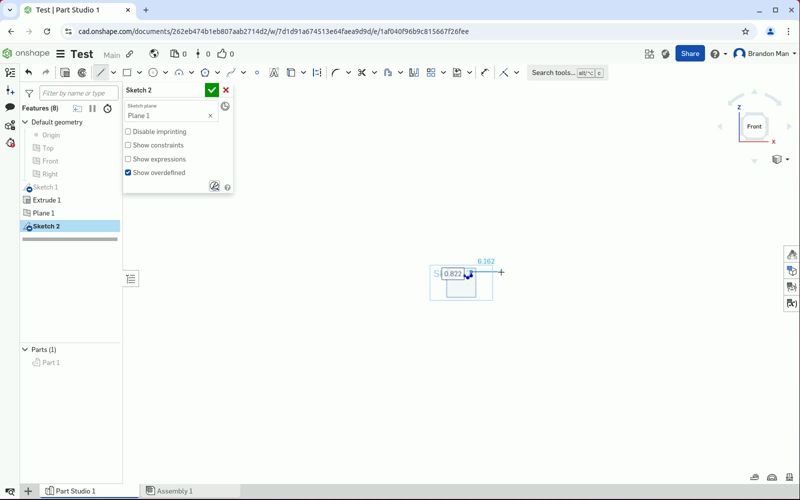
mouse_move(467, 269)
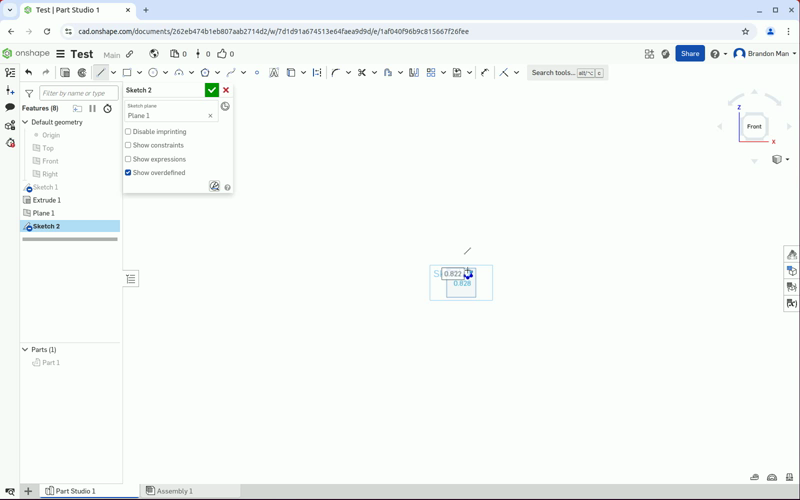
scroll(6)
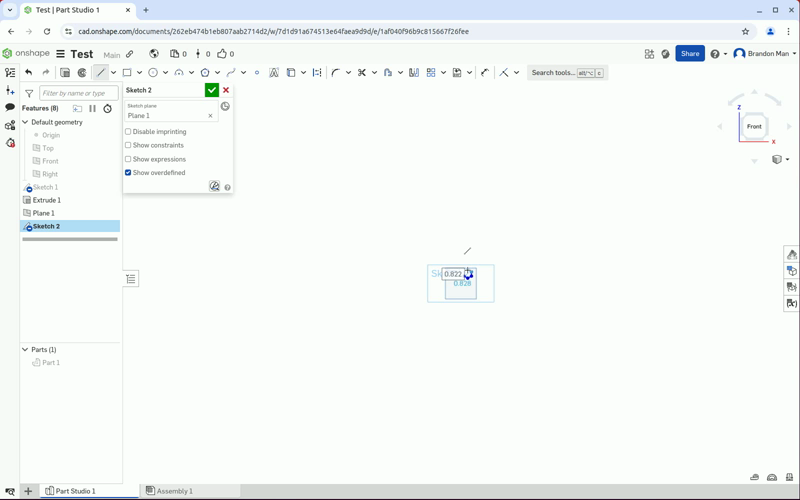
scroll(6)
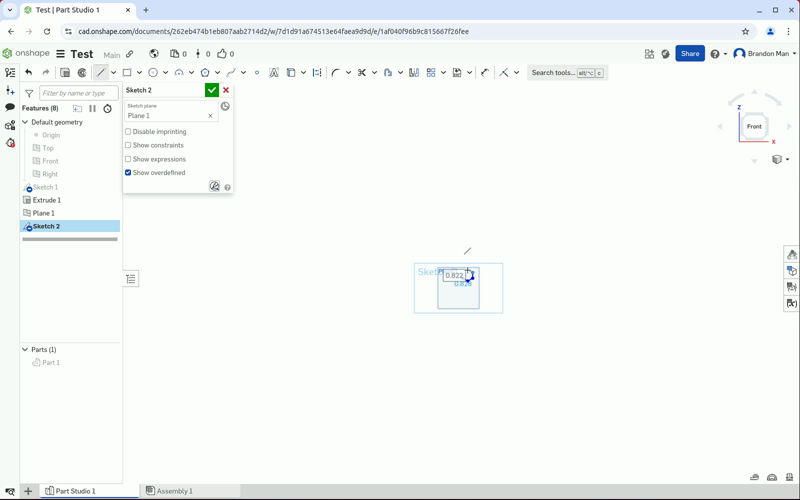
scroll(6)
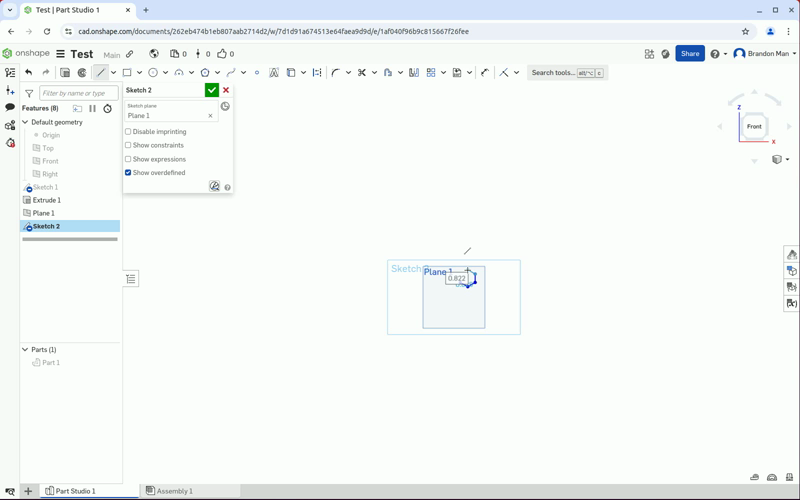
scroll(6)
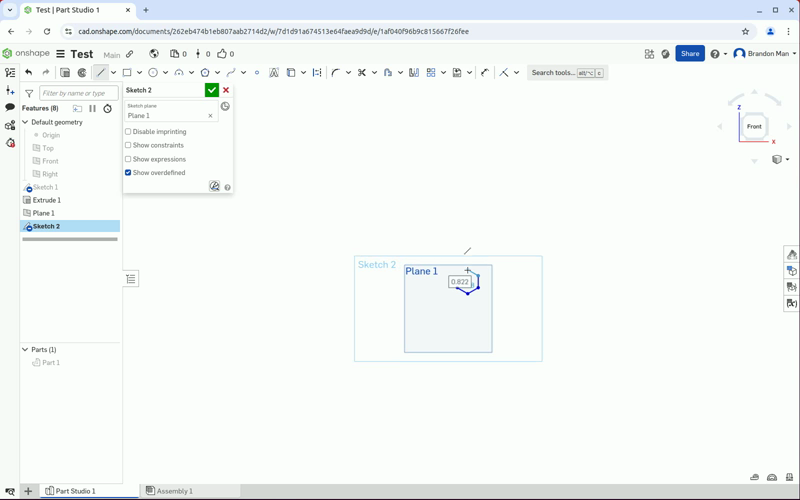
scroll(6)
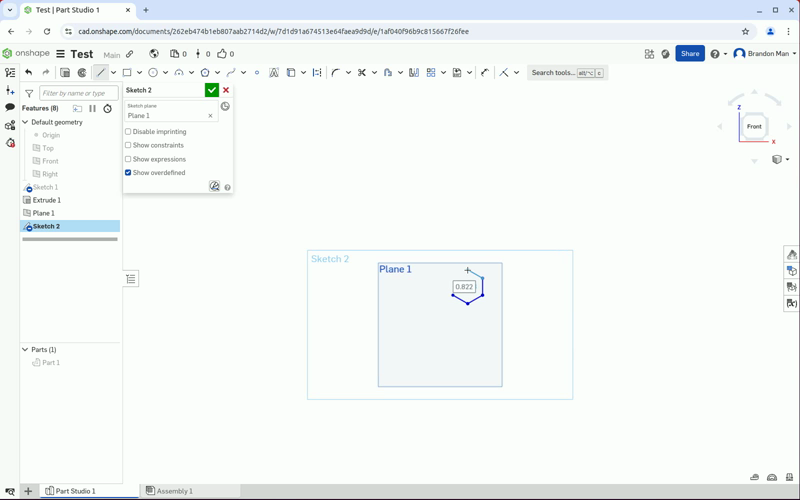
scroll(6)
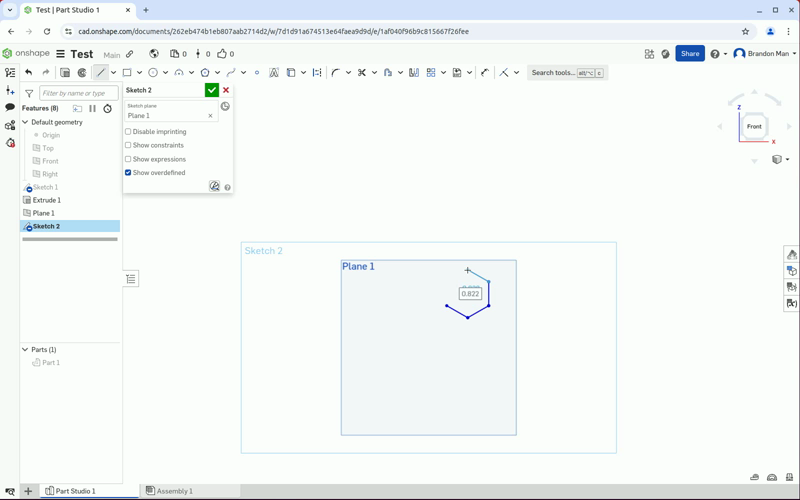
scroll(6)
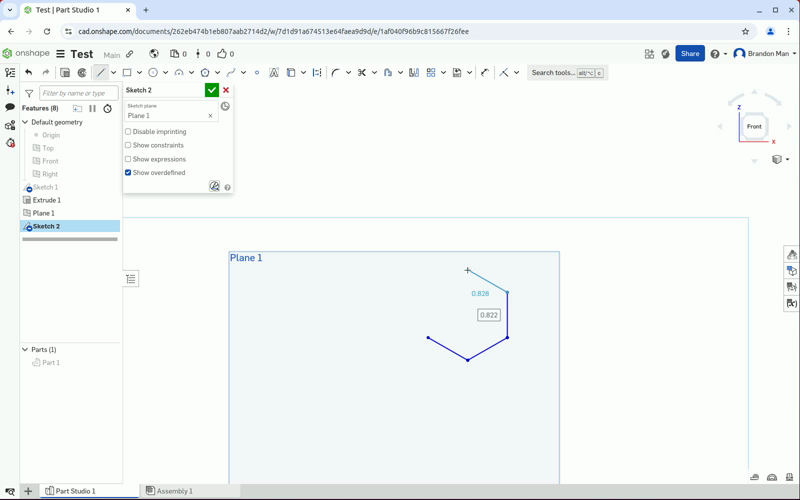
click(467, 269)
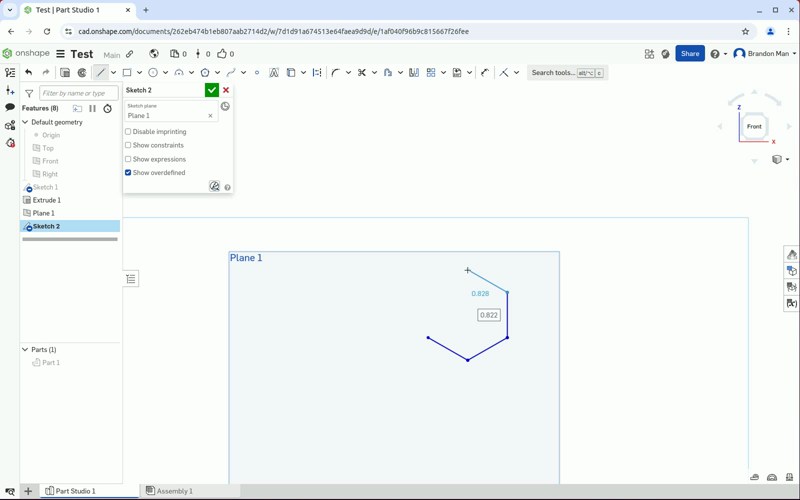
scroll(-6)
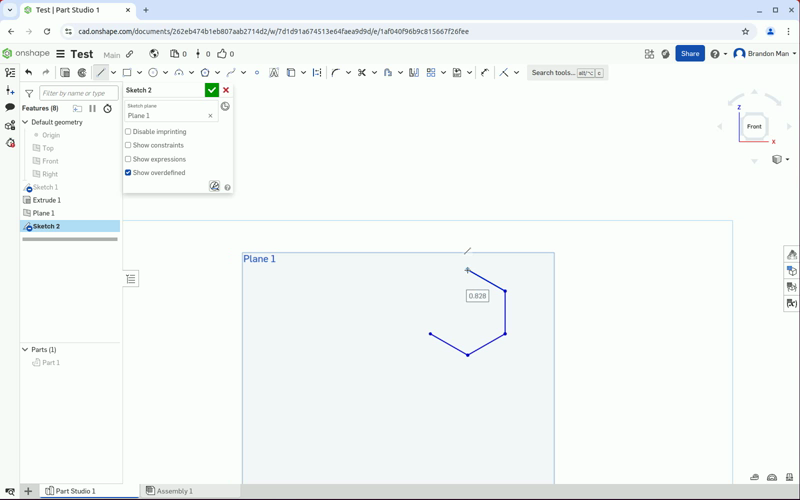
scroll(-6)
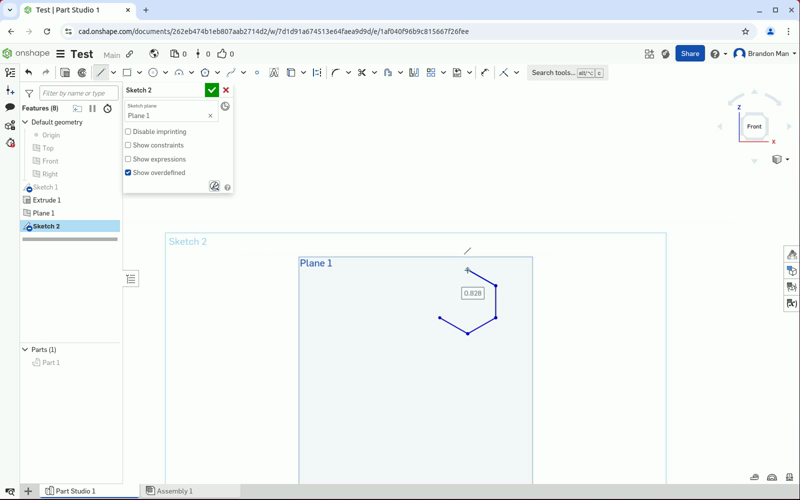
scroll(-6)
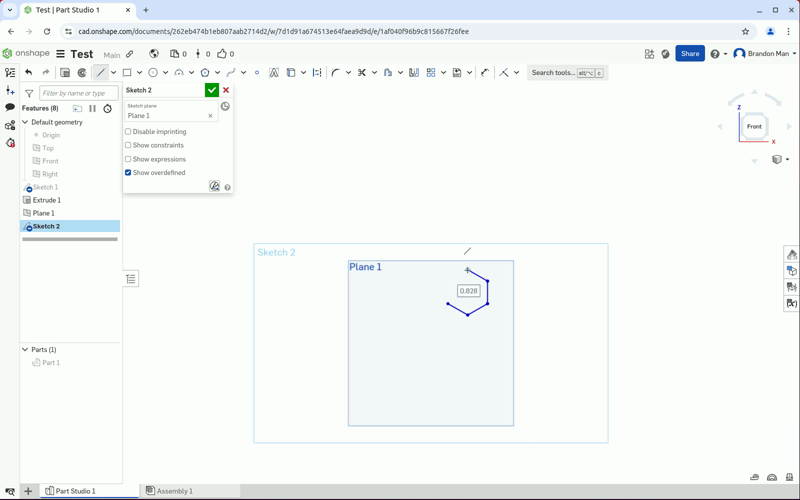
scroll(-6)
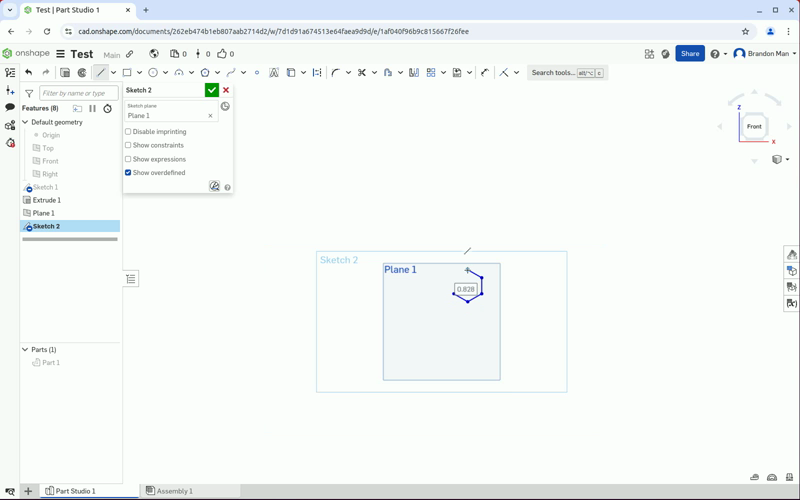
scroll(-6)
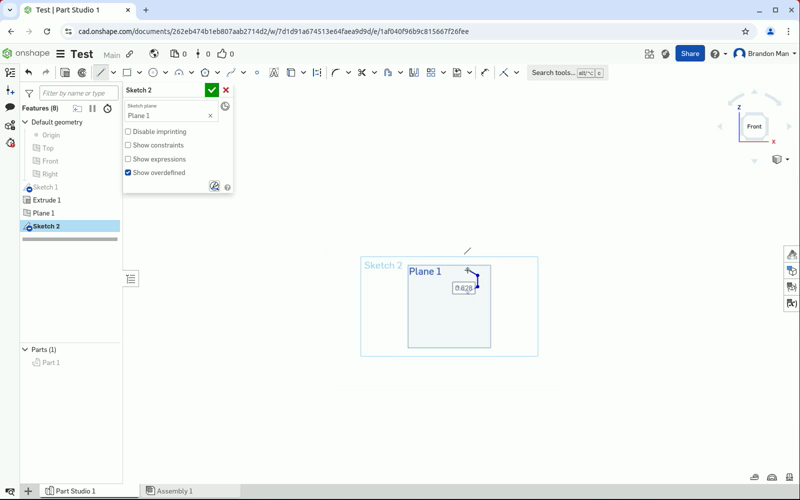
scroll(-6)
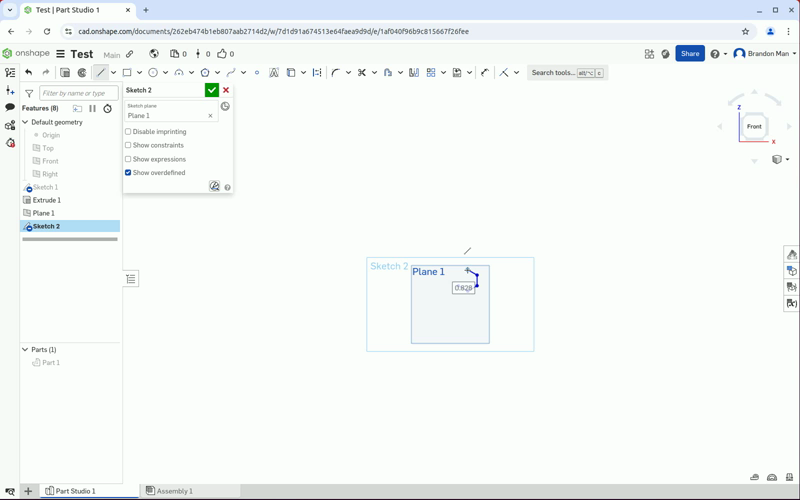
scroll(-6)
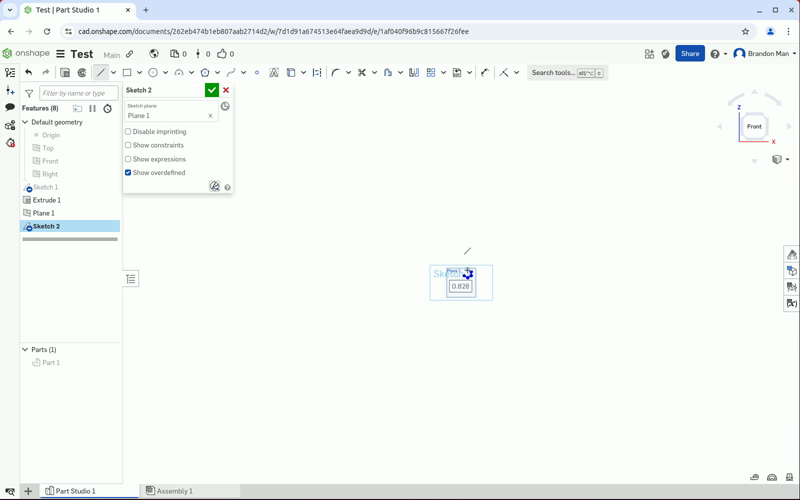
key_up(shift)
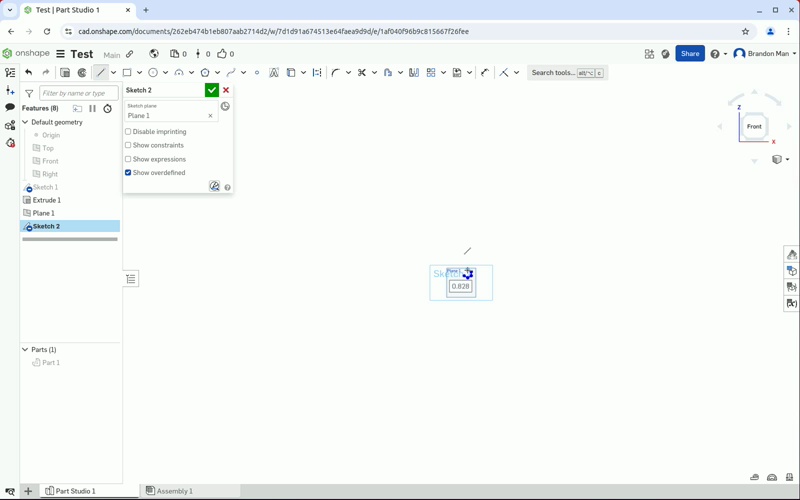
key_down(shift)
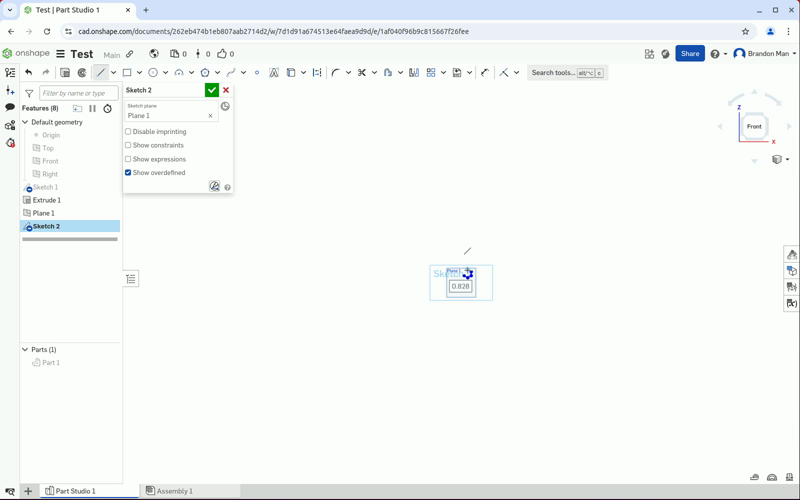
mouse_move(497, 269)
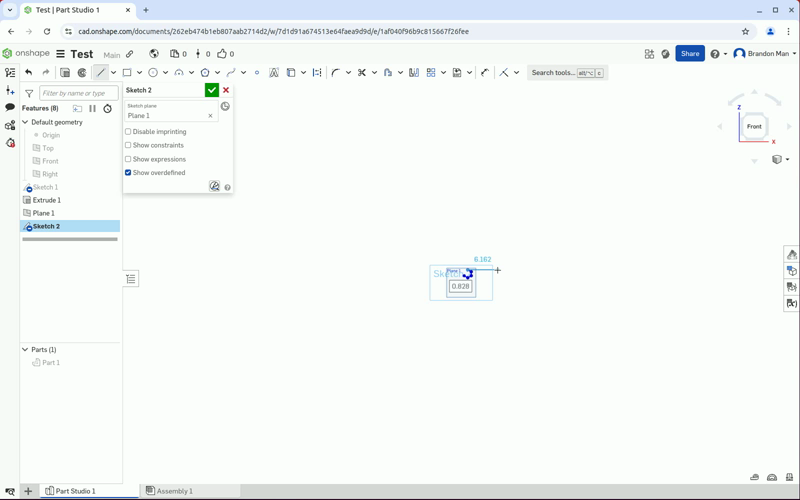
mouse_move(464, 271)
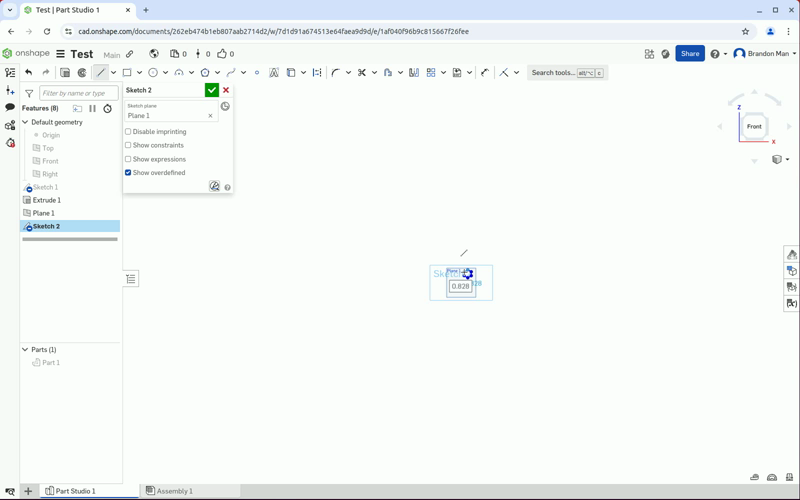
scroll(6)
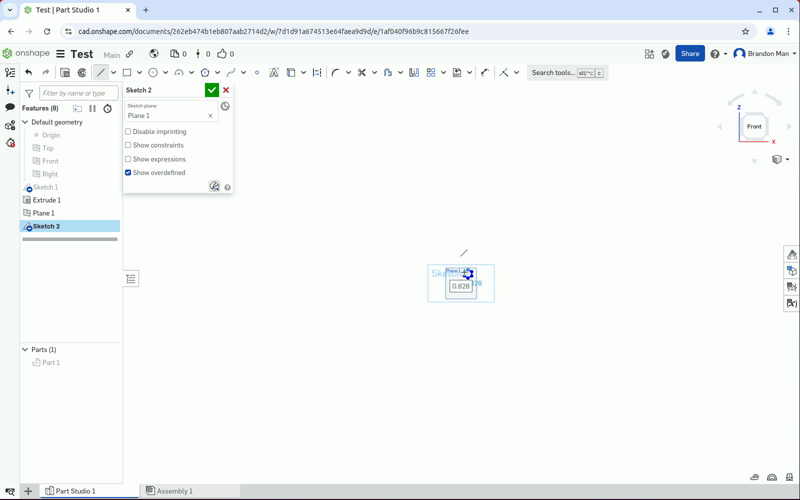
scroll(6)
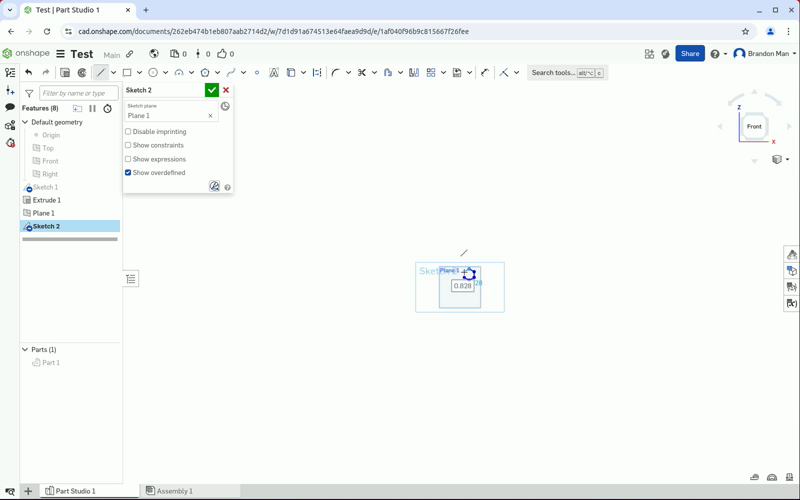
scroll(6)
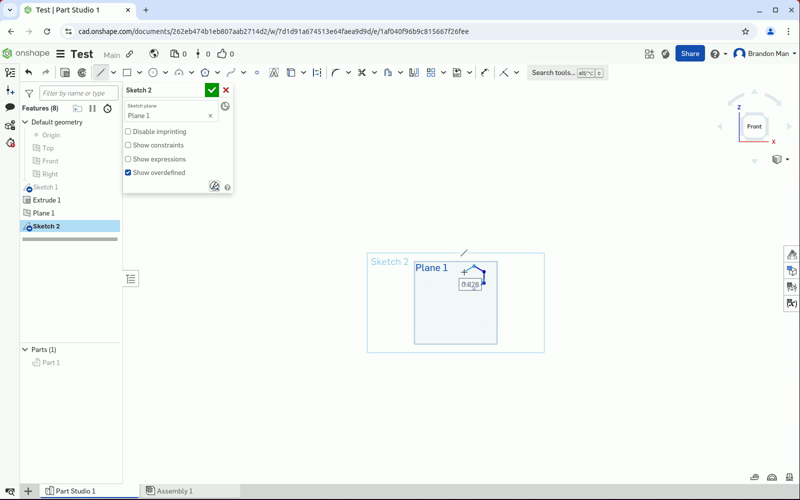
scroll(6)
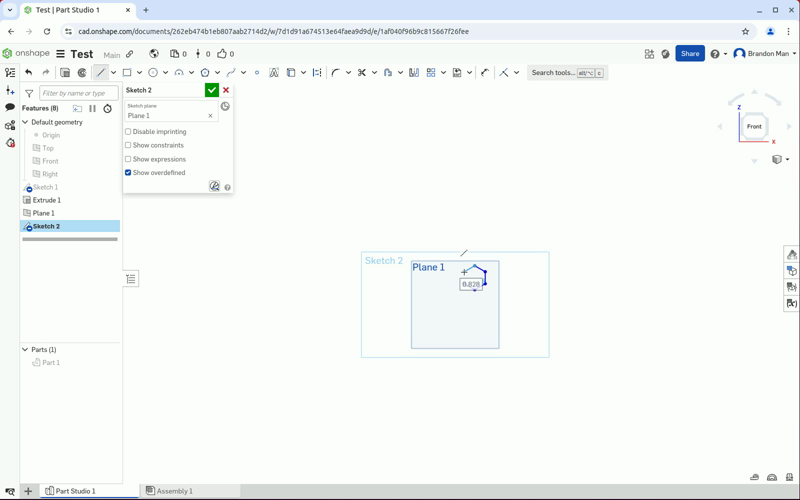
scroll(6)
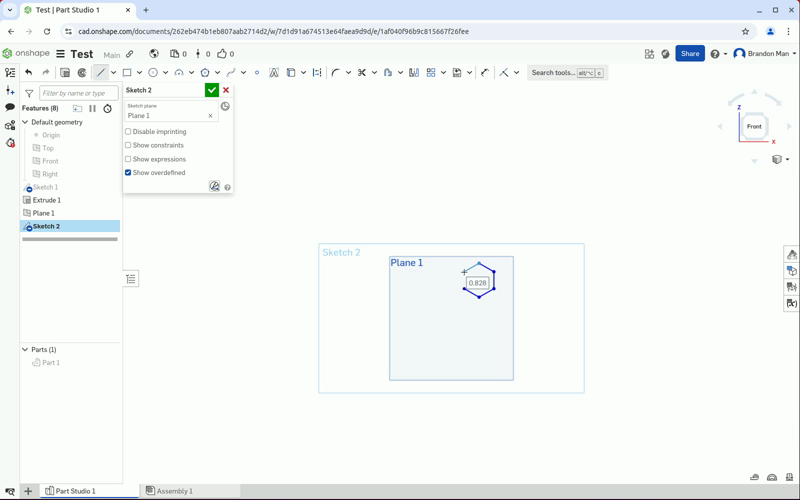
scroll(6)
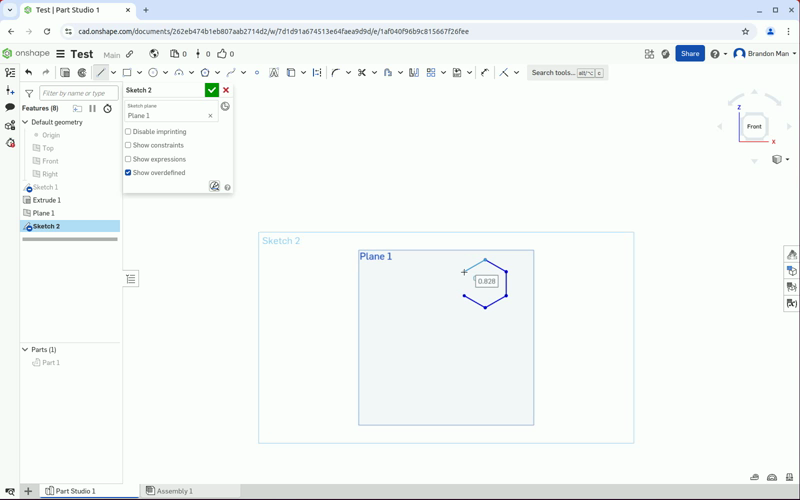
scroll(6)
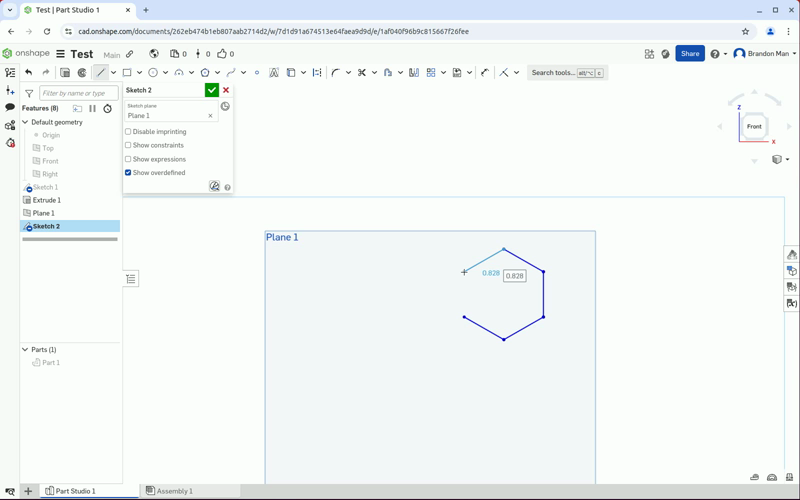
click(464, 271)
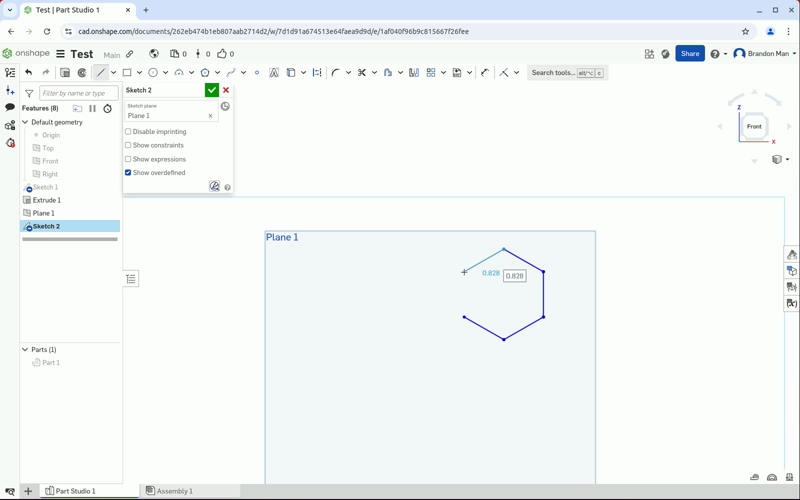
scroll(-6)
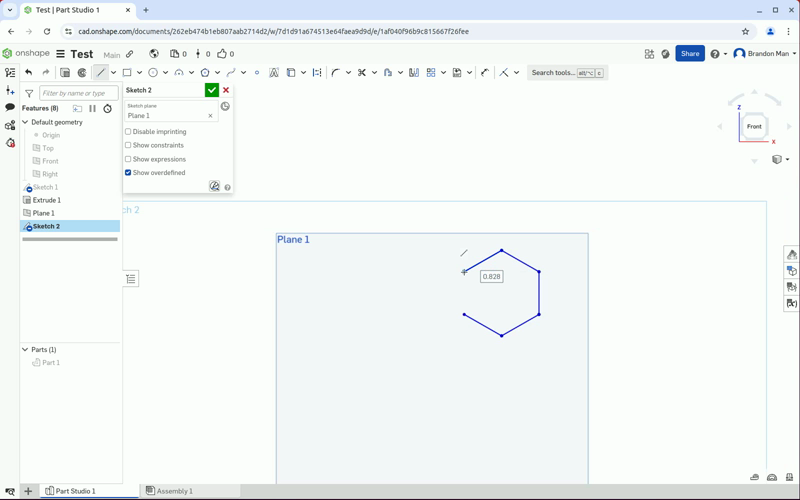
scroll(-6)
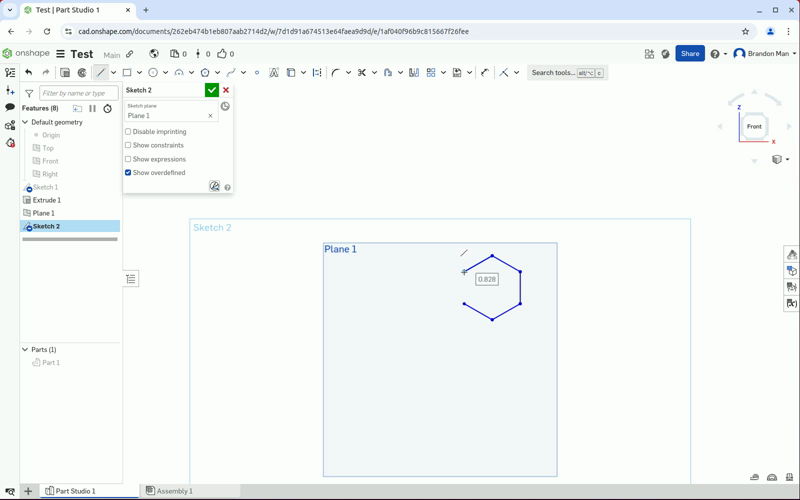
scroll(-6)
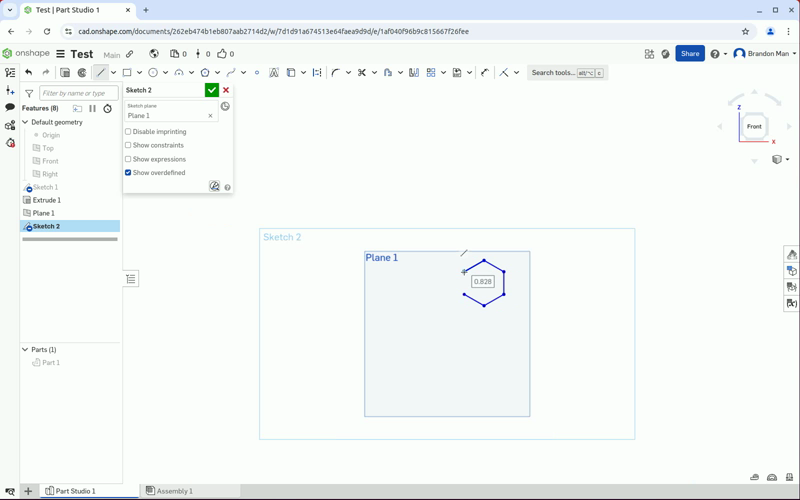
scroll(-6)
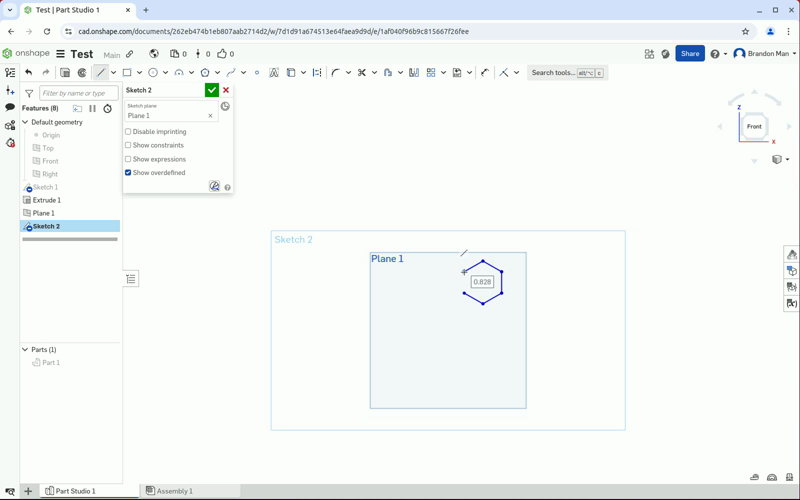
scroll(-6)
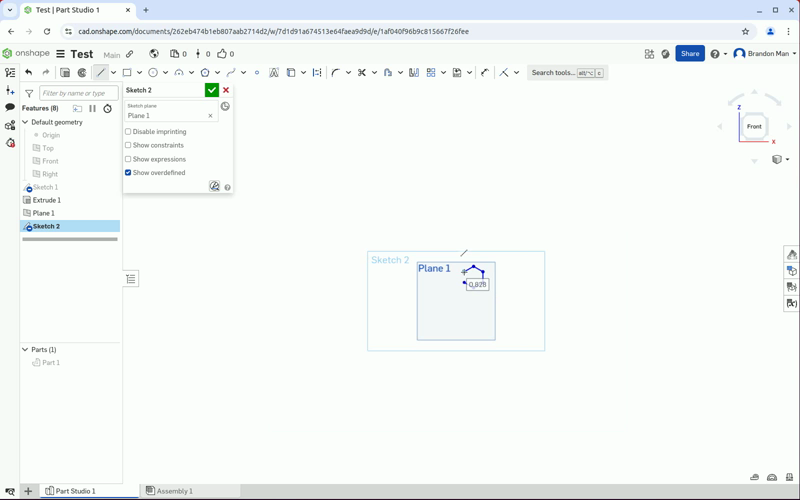
scroll(-6)
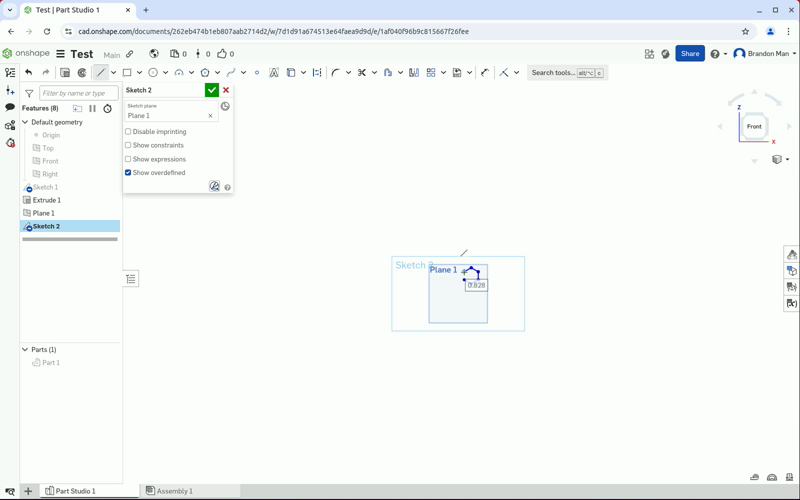
scroll(-6)
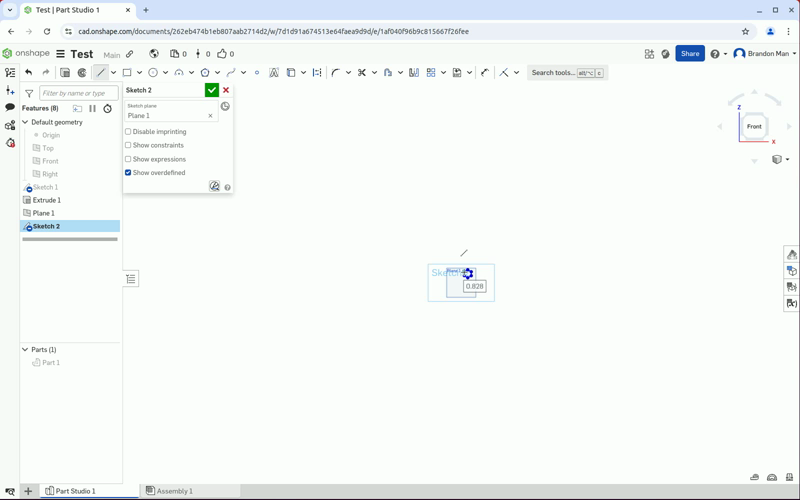
key_up(shift)
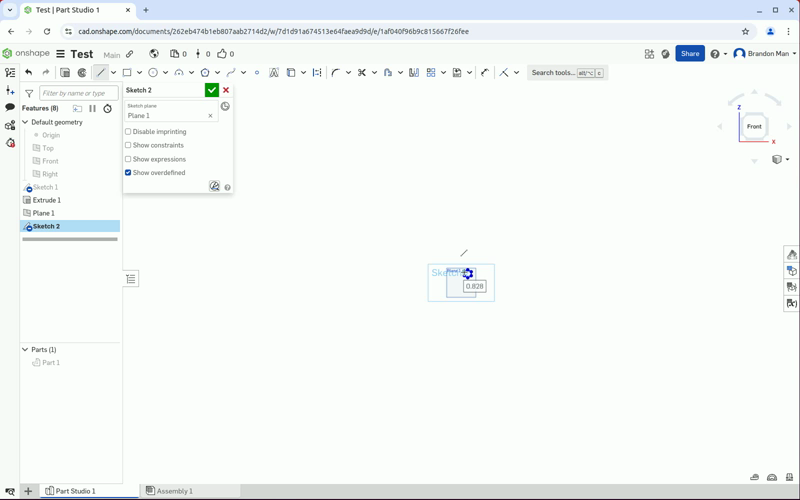
mouse_move(494, 271)
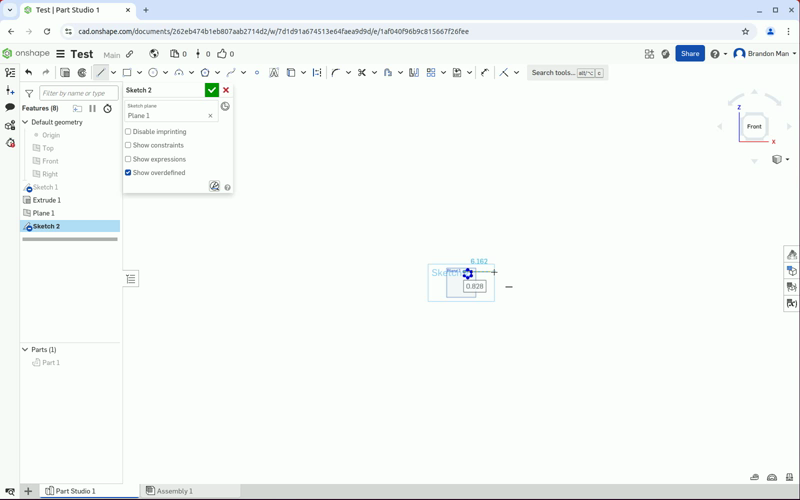
key_down(shift)
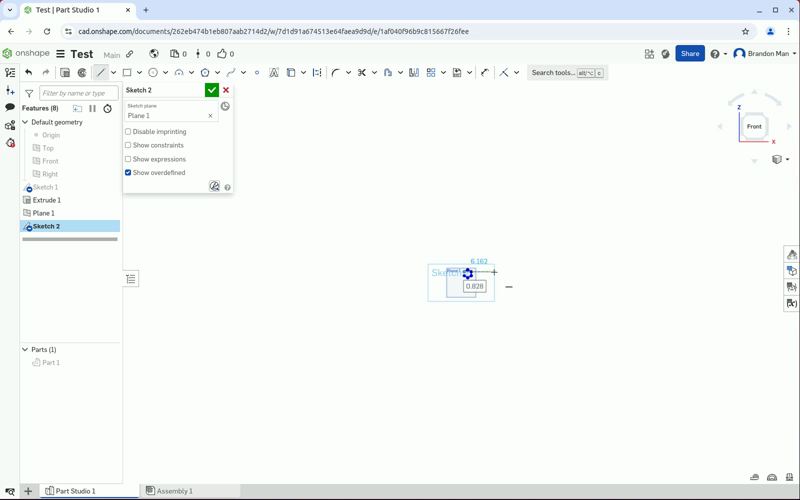
mouse_move(464, 275)
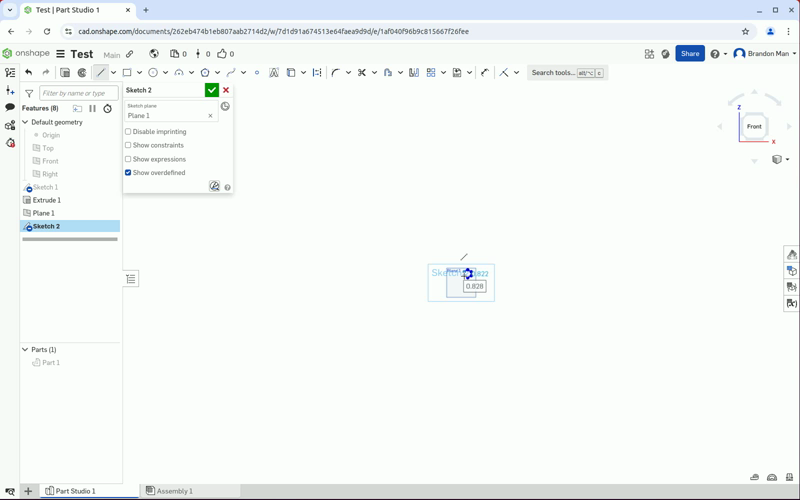
scroll(6)
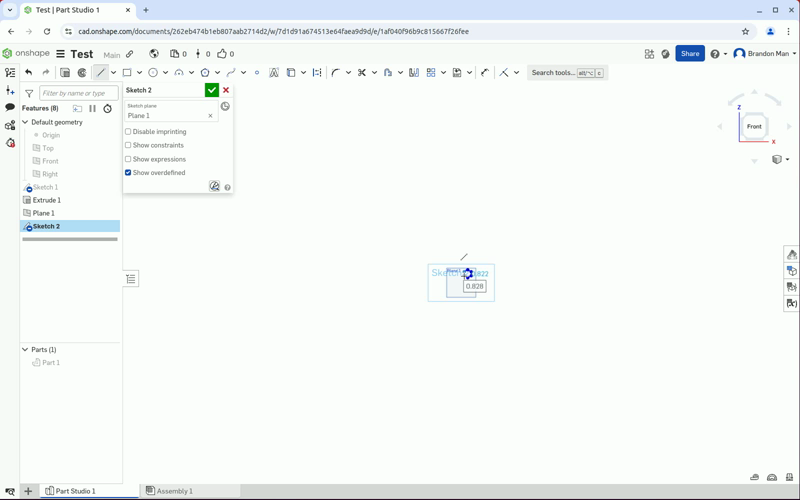
scroll(6)
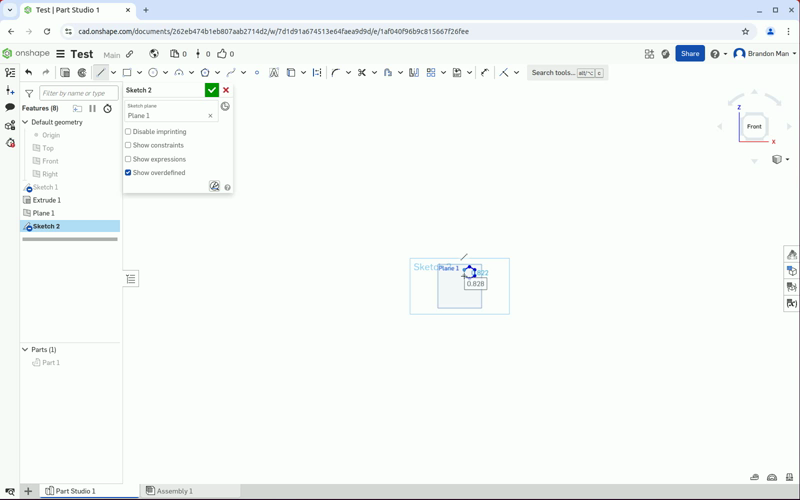
scroll(6)
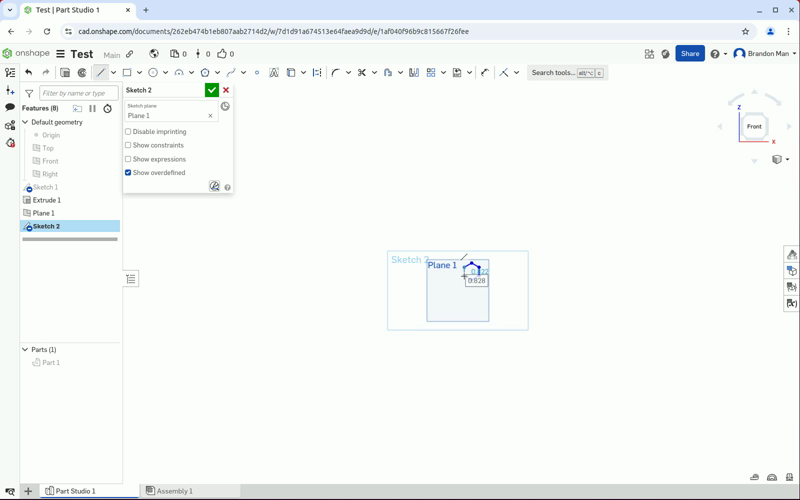
scroll(6)
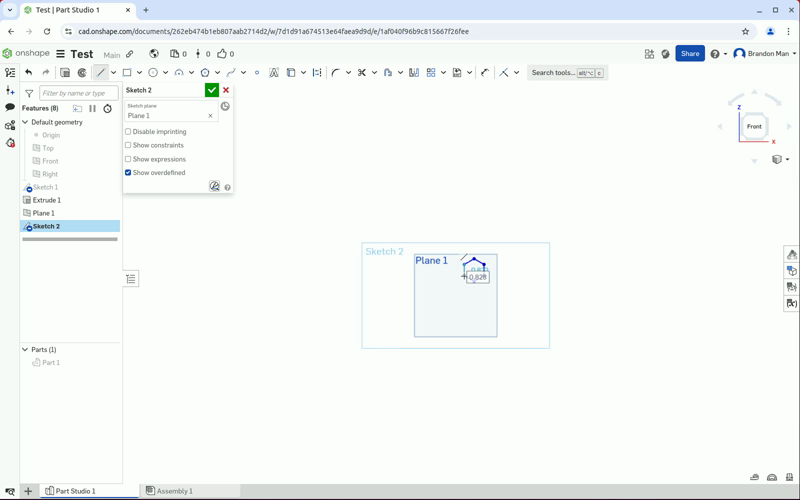
scroll(6)
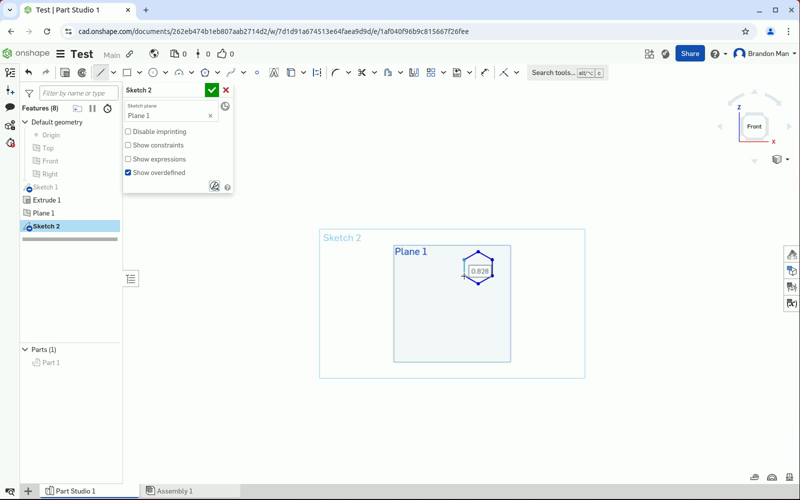
scroll(6)
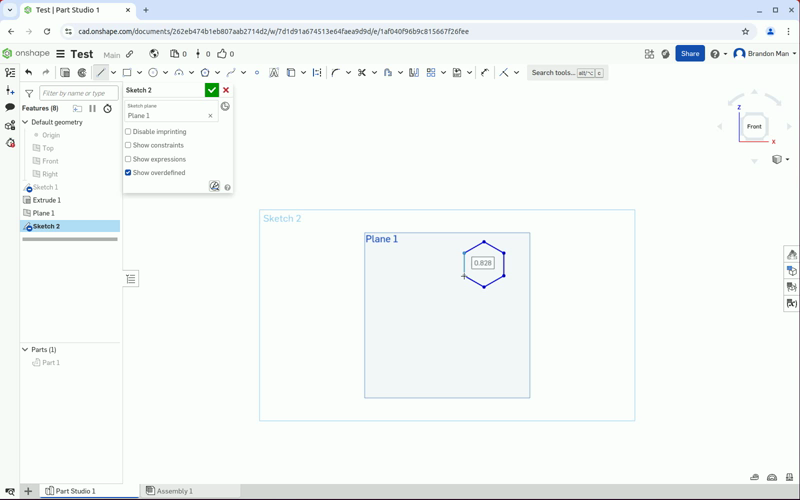
scroll(6)
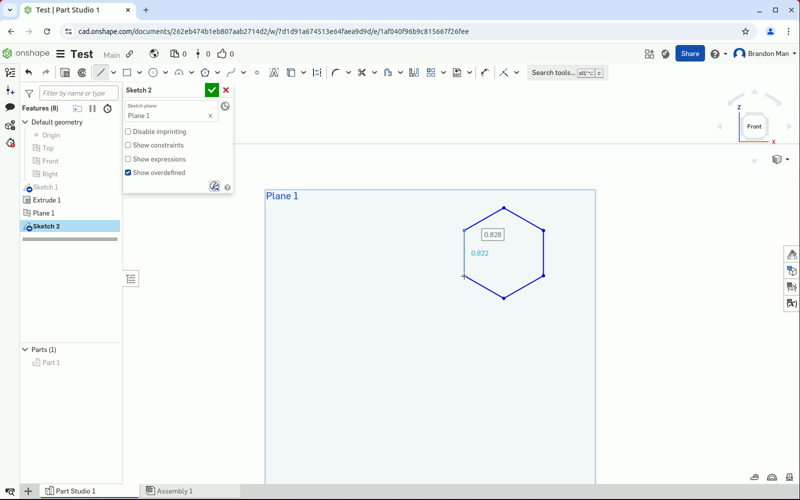
key_up(shift)
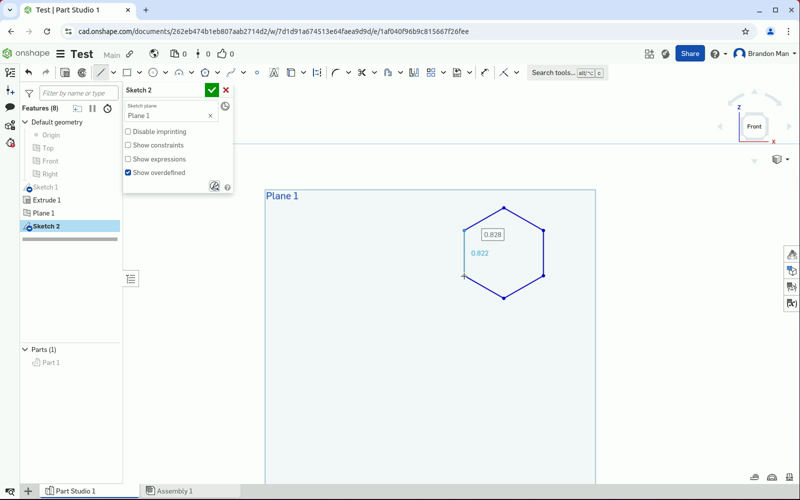
click(464, 275)
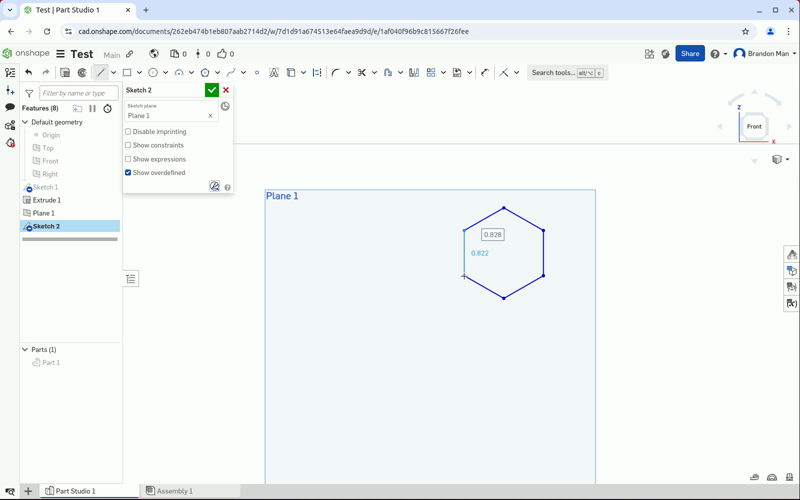
scroll(-6)
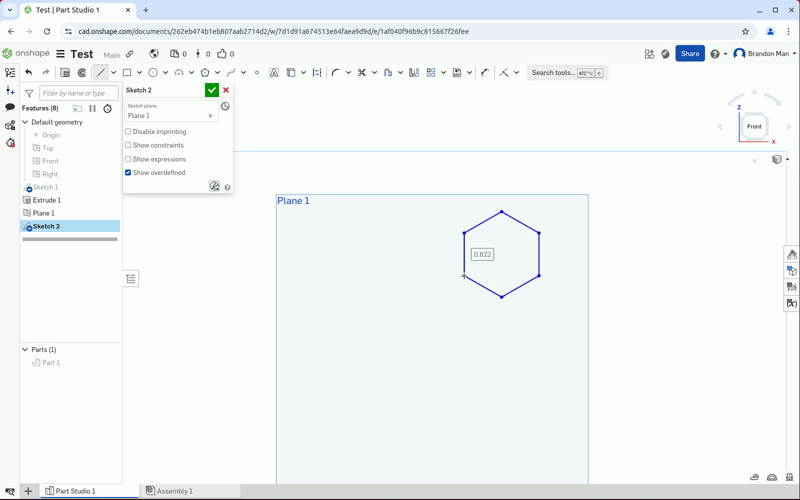
scroll(-6)
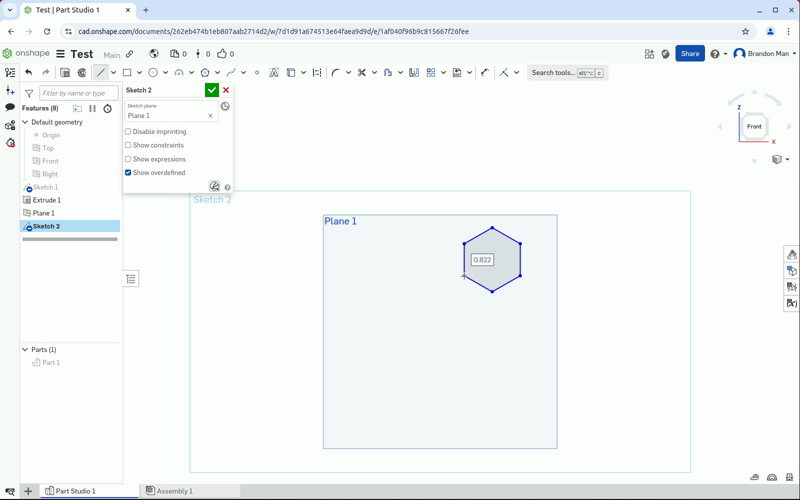
scroll(-6)
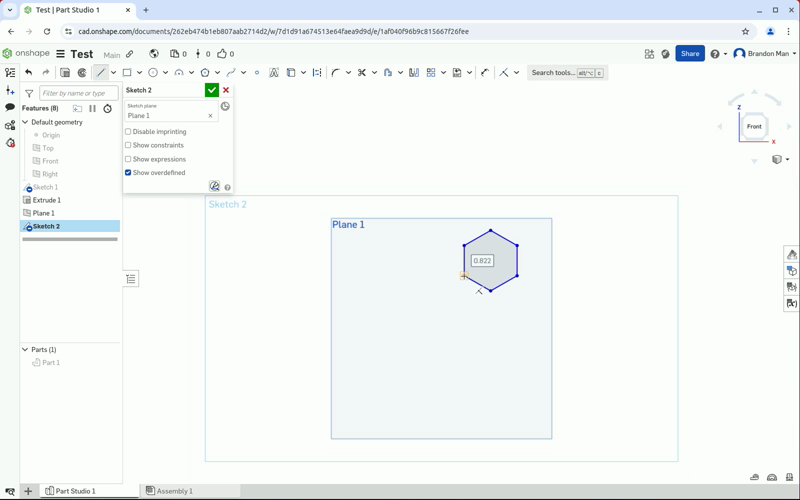
scroll(-6)
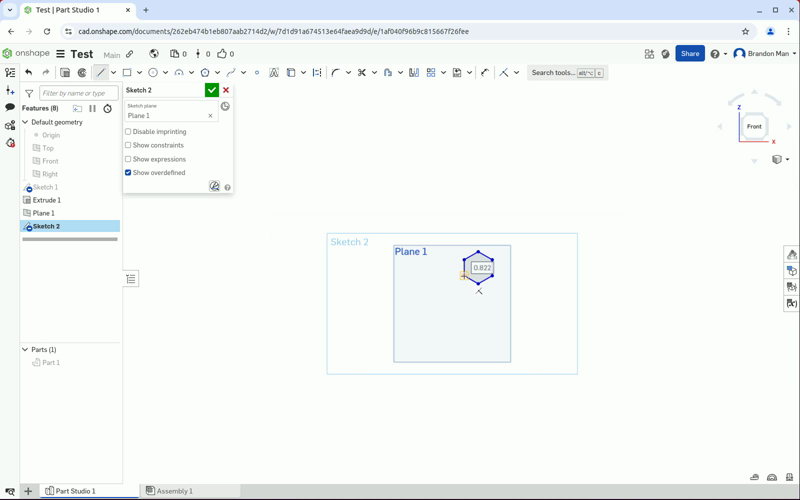
scroll(-6)
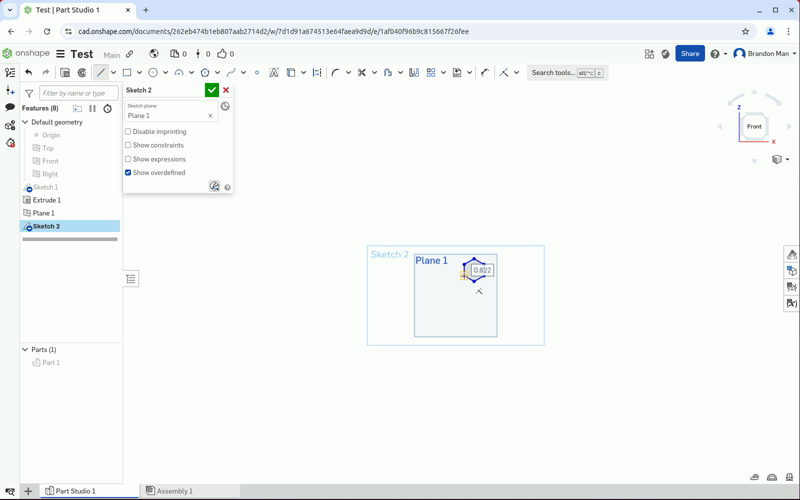
scroll(-6)
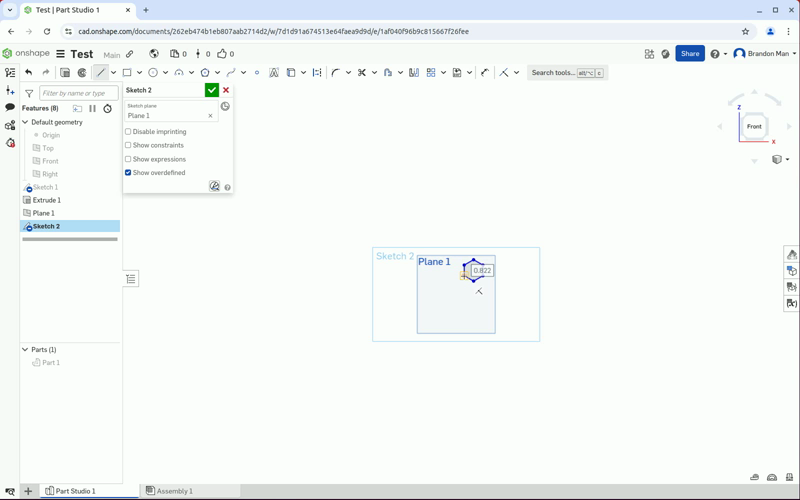
scroll(-6)
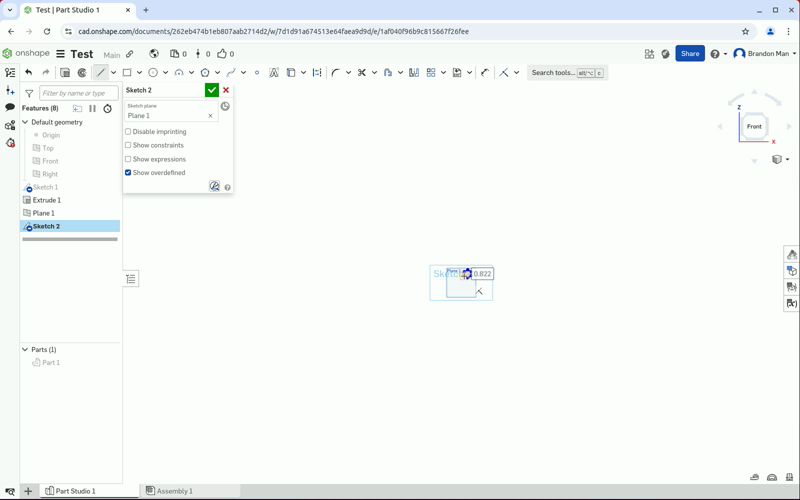
key(esc)
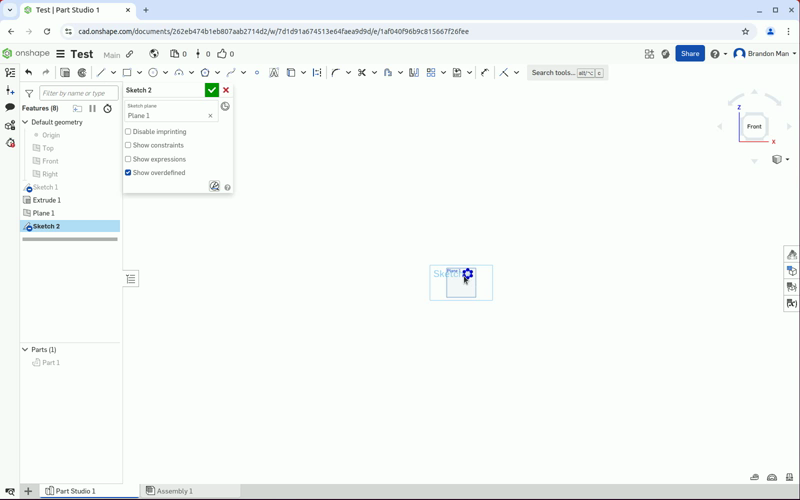
mouse_move(467, 277)
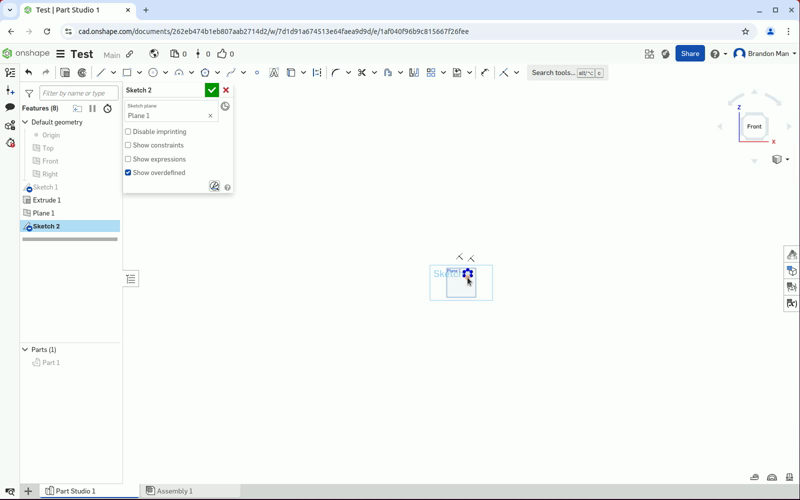
scroll(6)
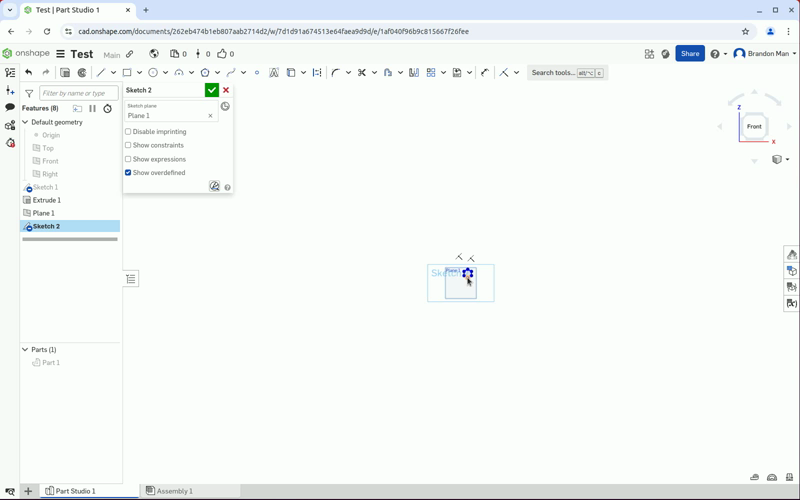
scroll(6)
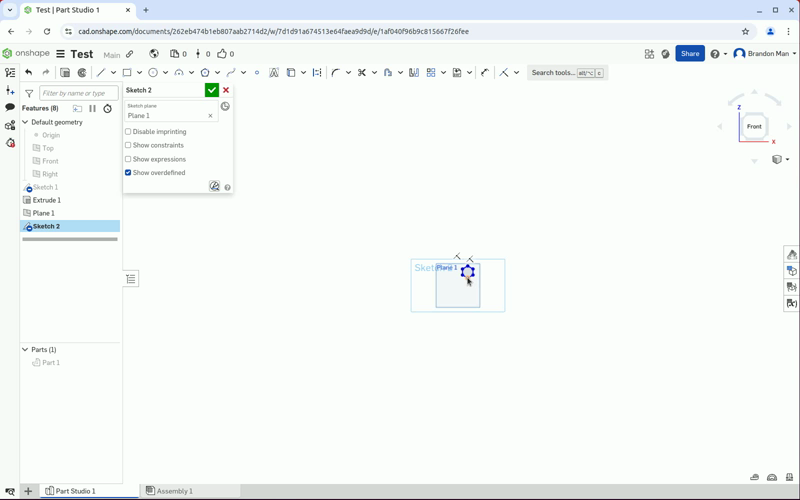
scroll(6)
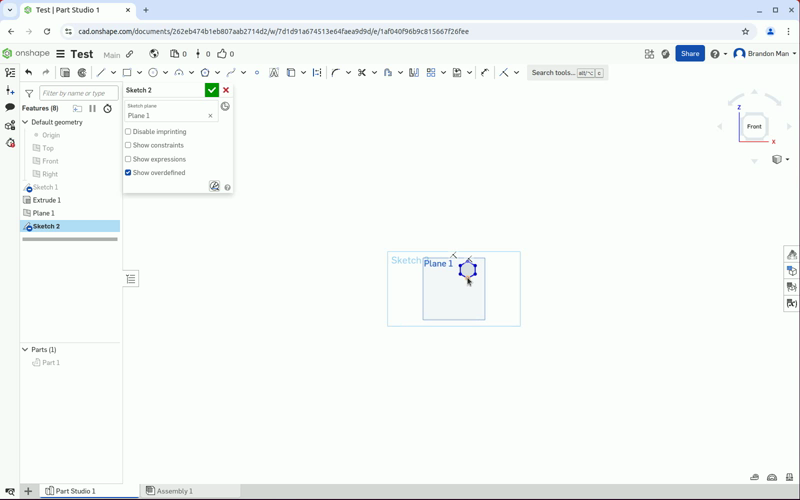
scroll(6)
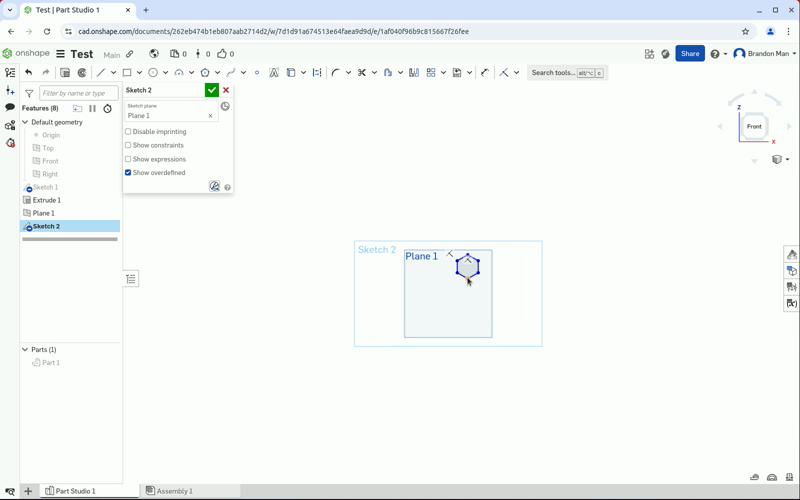
scroll(6)
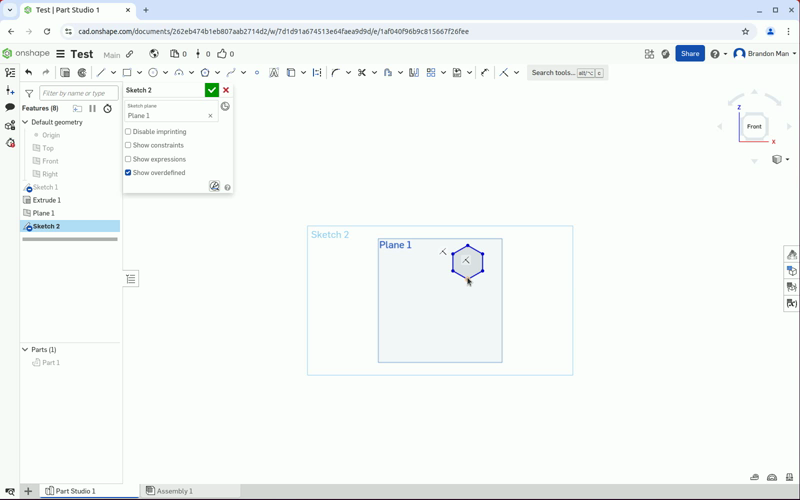
scroll(6)
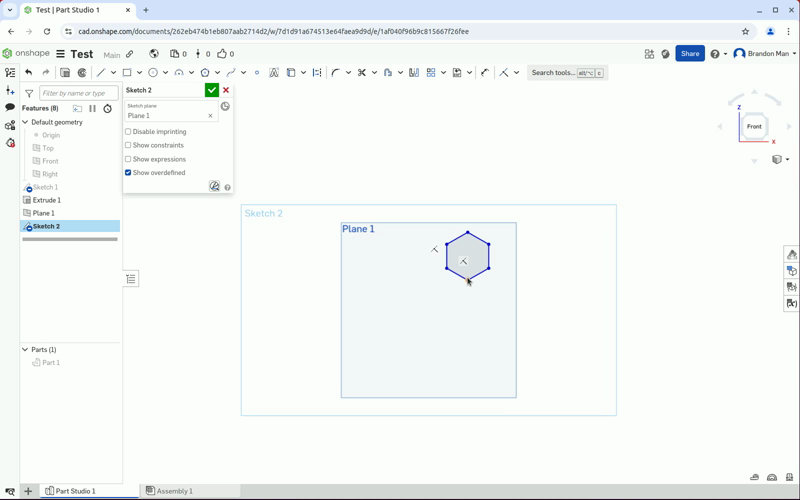
scroll(6)
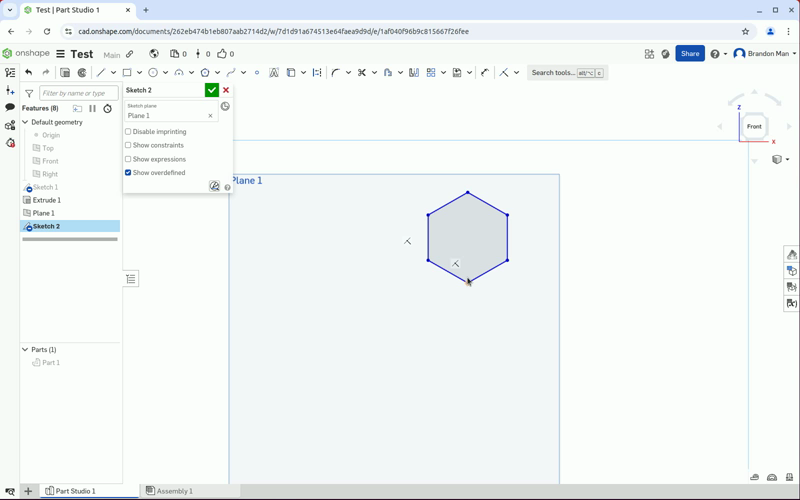
click(467, 277)
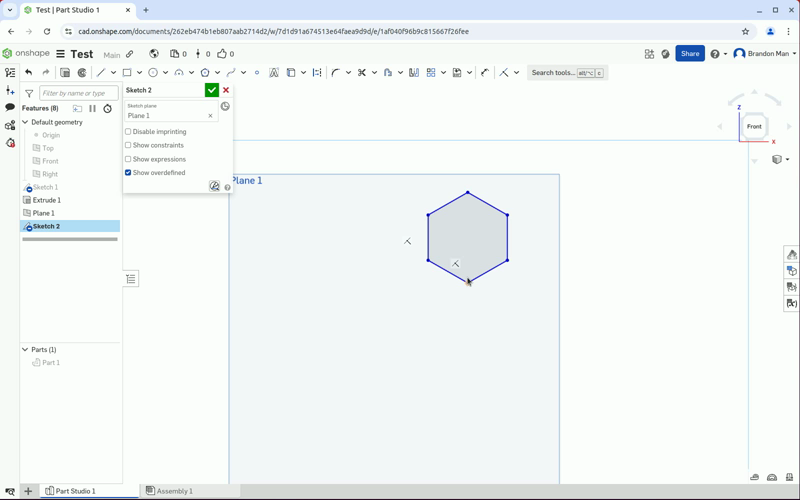
scroll(-6)
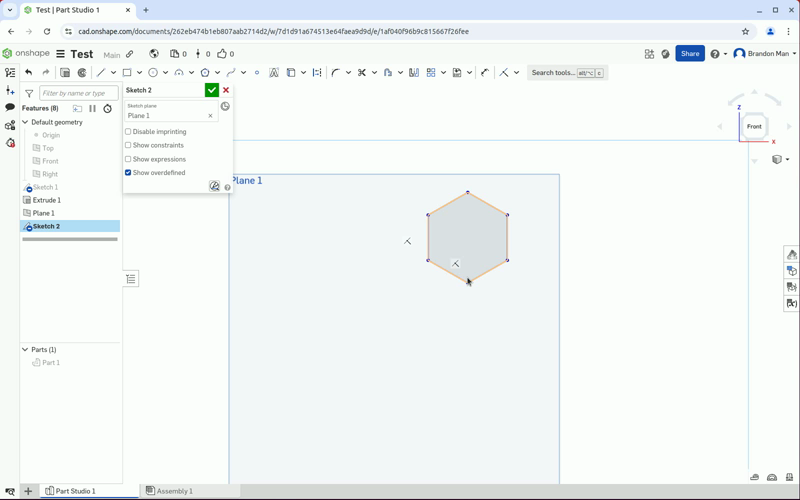
scroll(-6)
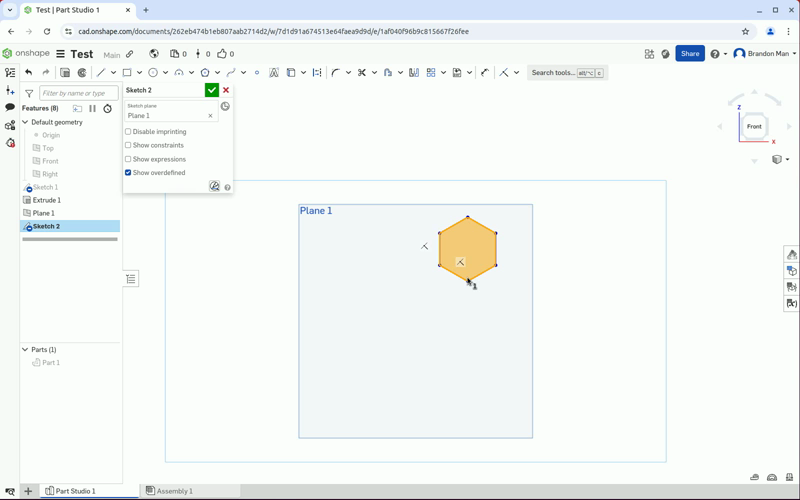
scroll(-6)
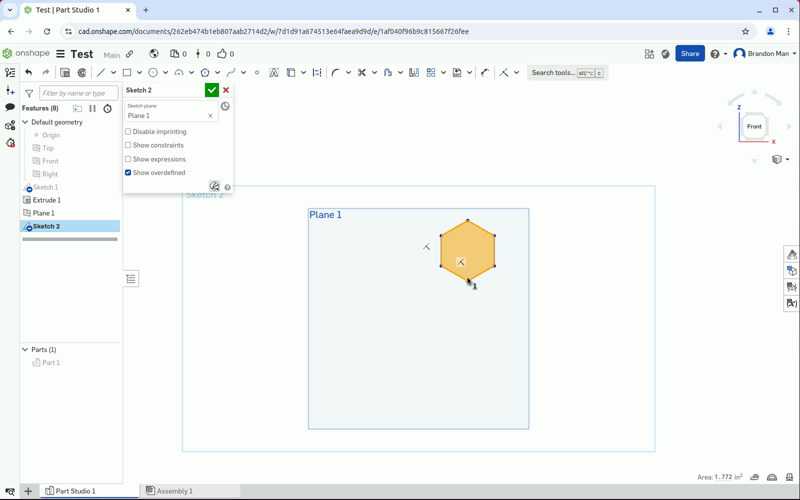
scroll(-6)
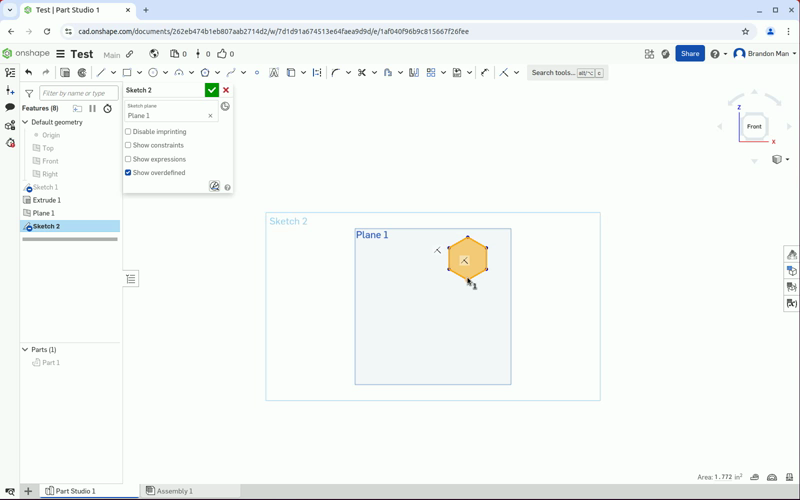
scroll(-6)
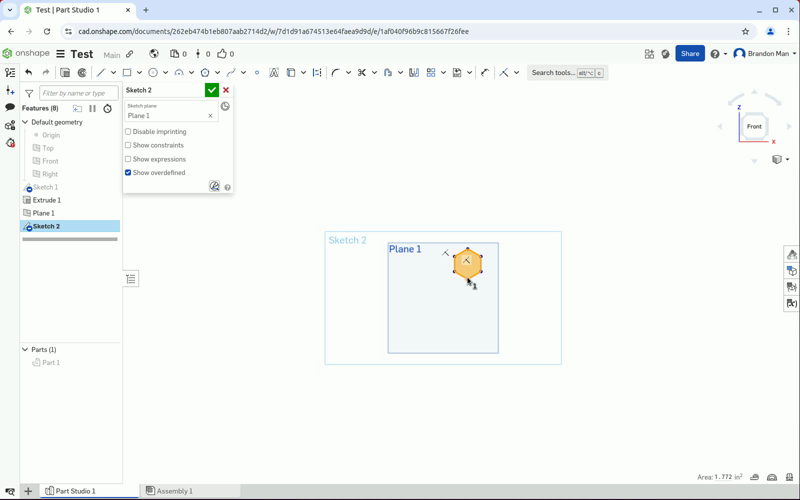
scroll(-6)
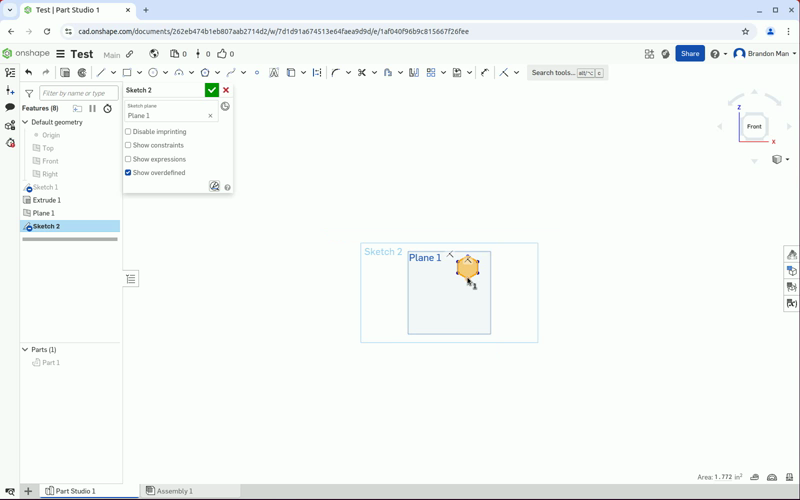
scroll(-6)
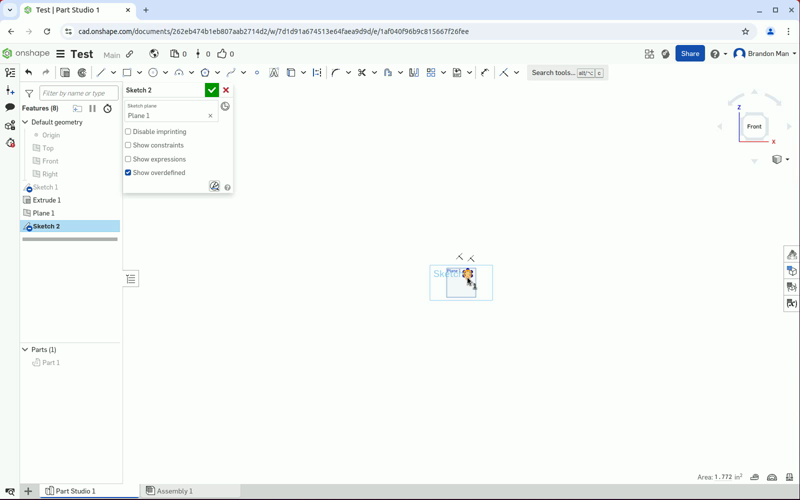
mouse_move(73, 352)
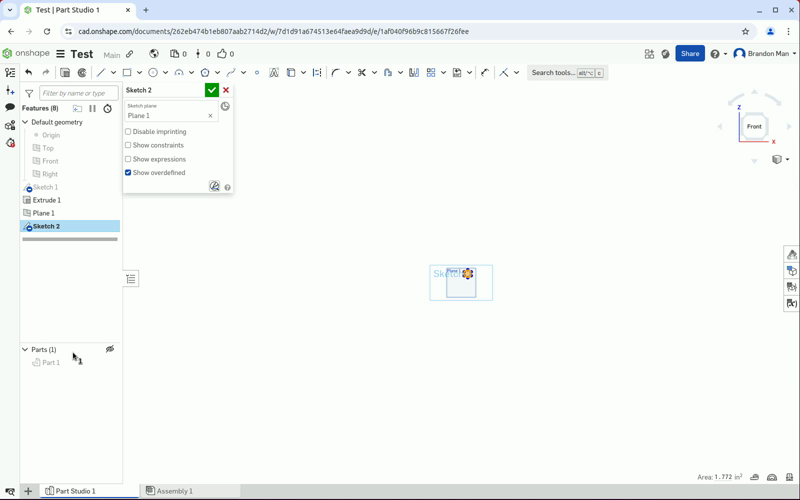
key(shift+y)
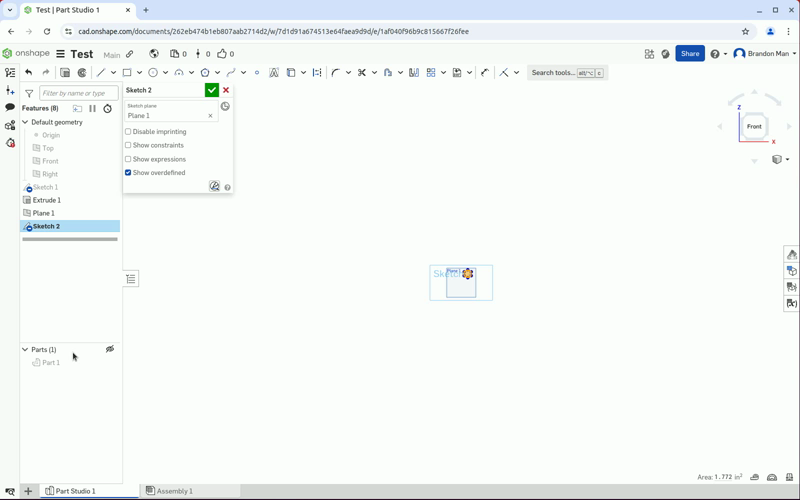
key(shift+e)
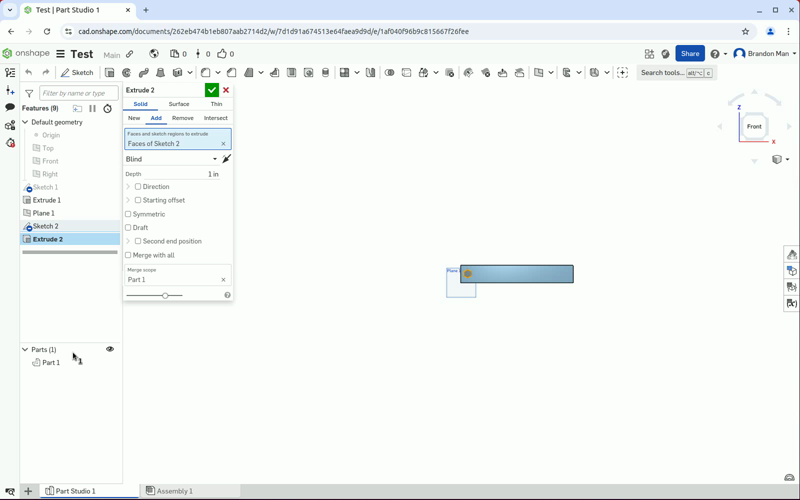
mouse_move(143, 106)
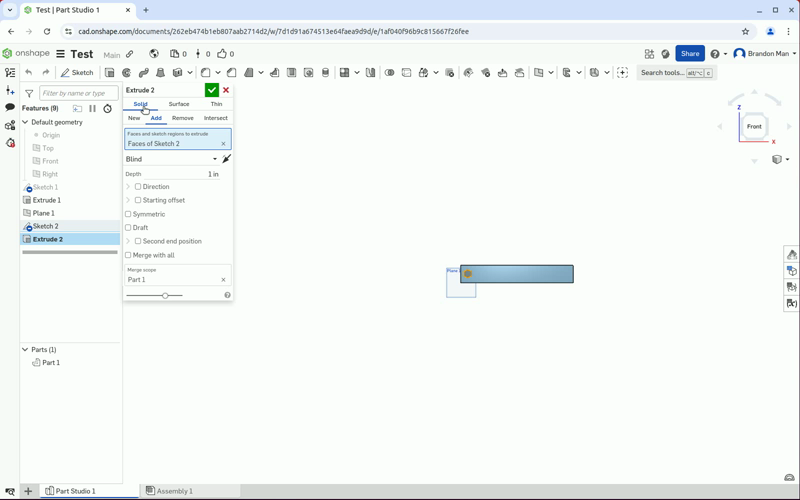
click(143, 106)
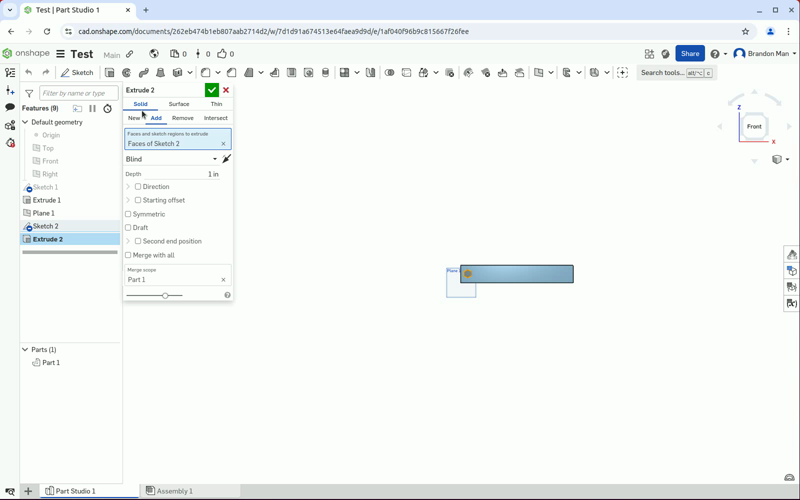
mouse_move(137, 120)
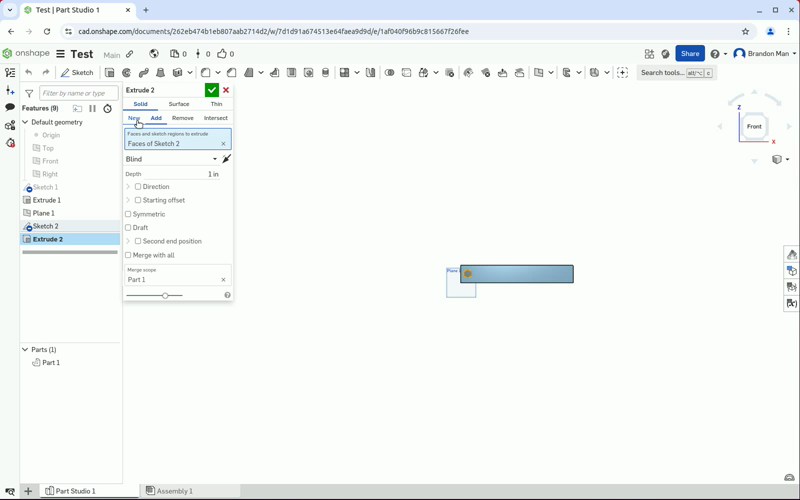
click(137, 120)
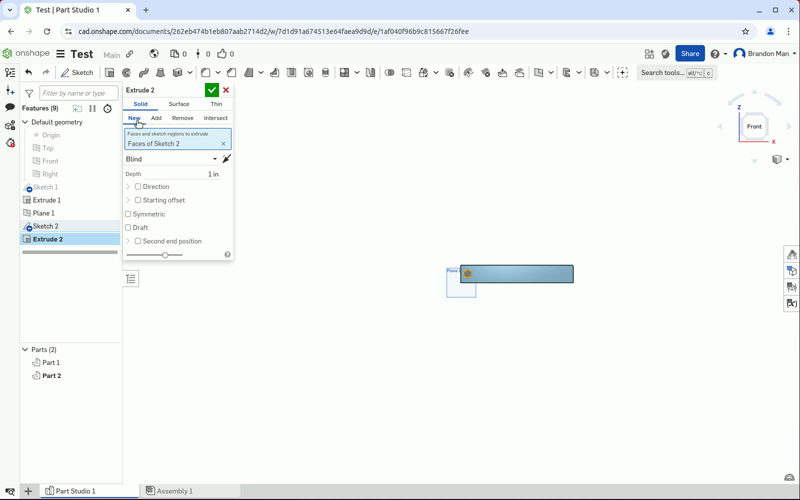
key(tab, 4)
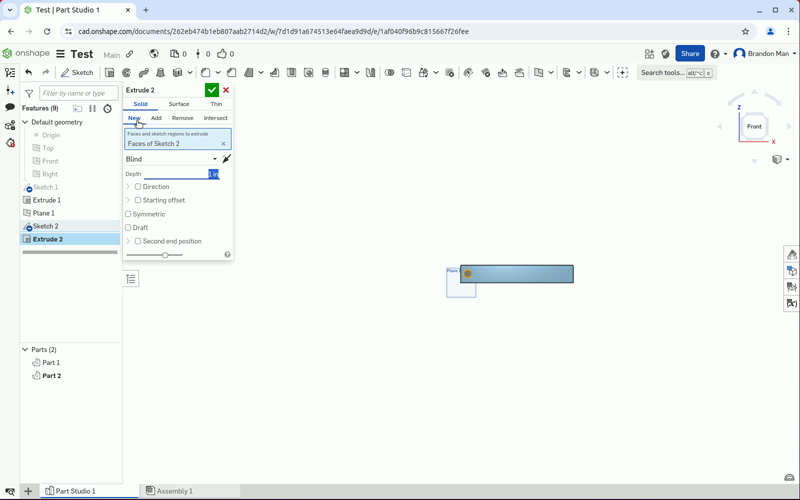
text(0.722)
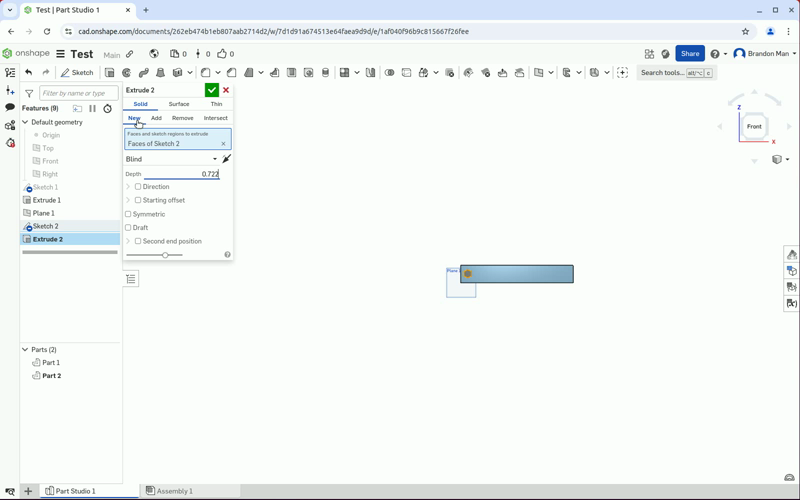
key(enter)
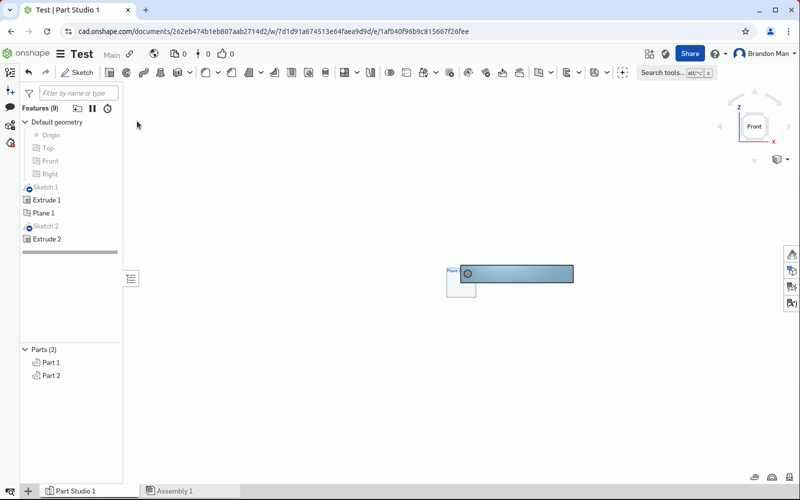
key(shift+h)
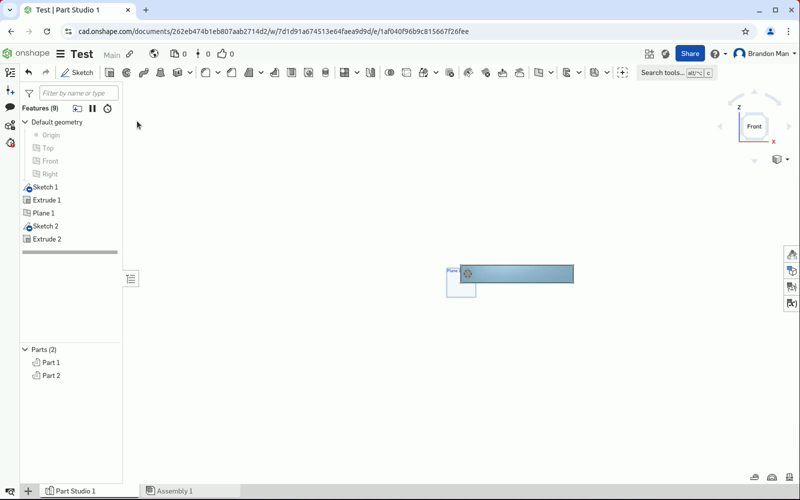
key(shift+h)
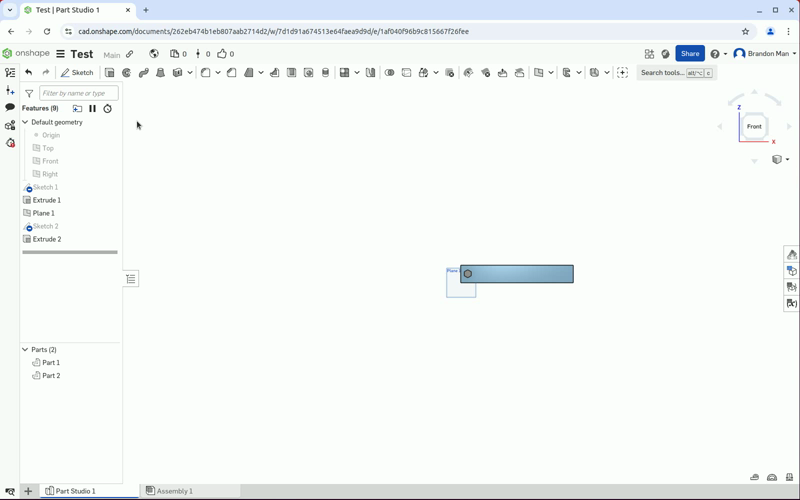
mouse_move(73, 189)
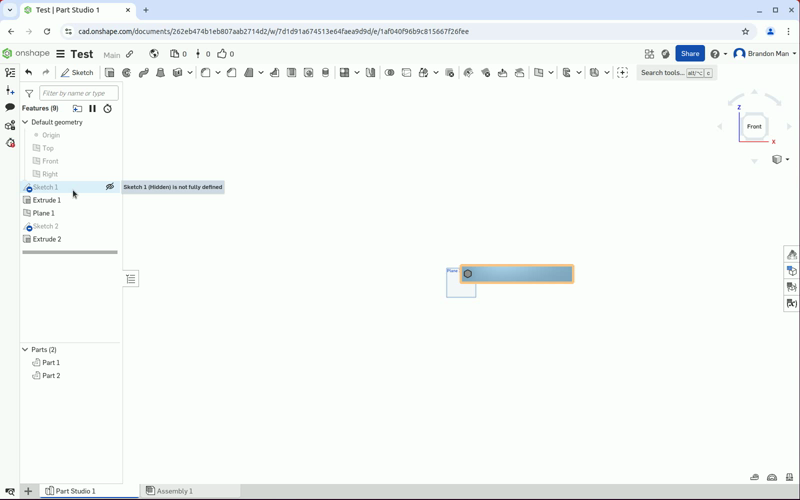
click(73, 189)
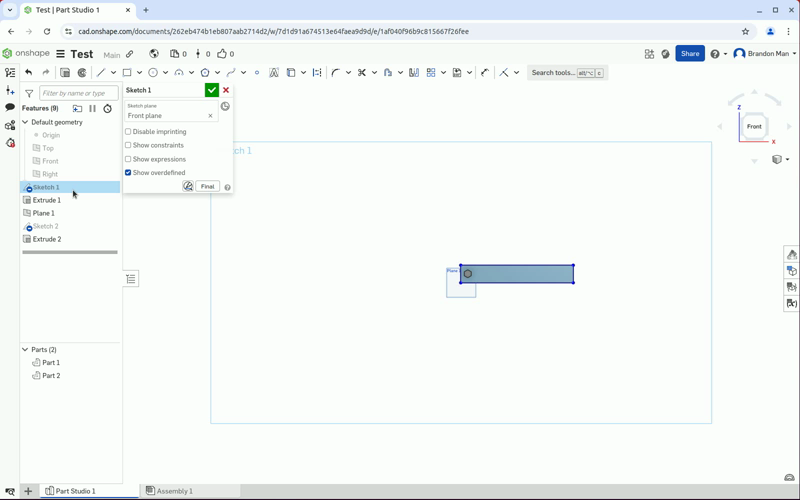
mouse_move(229, 92)
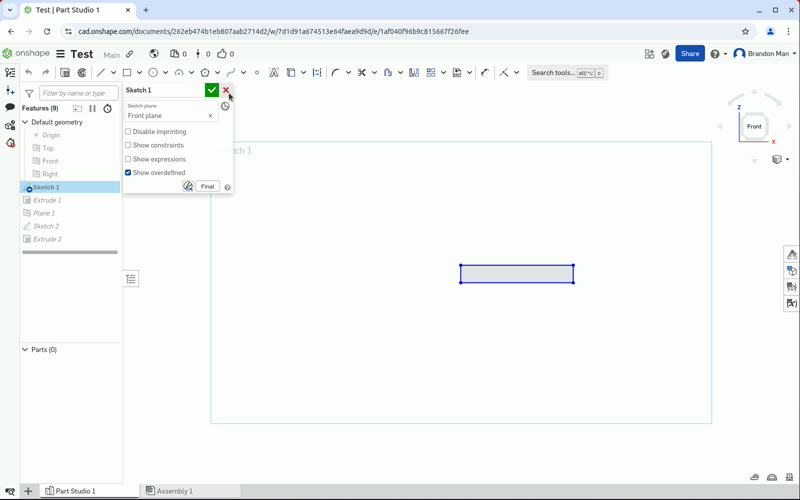
click(229, 92)
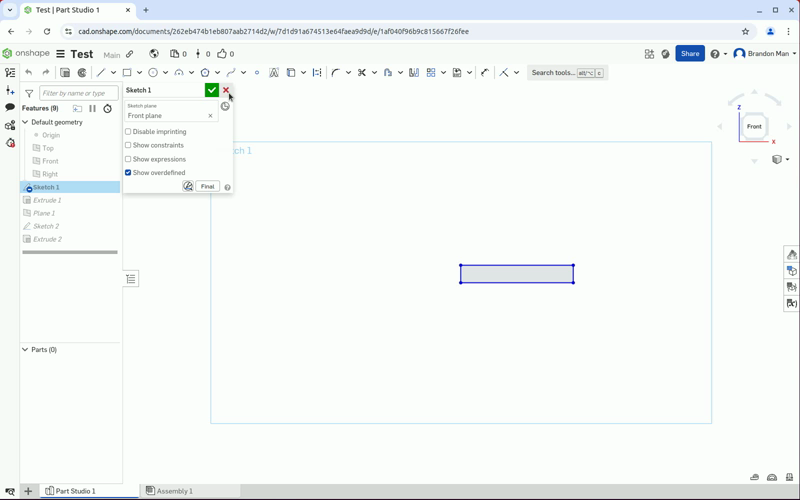
key(shift+s)
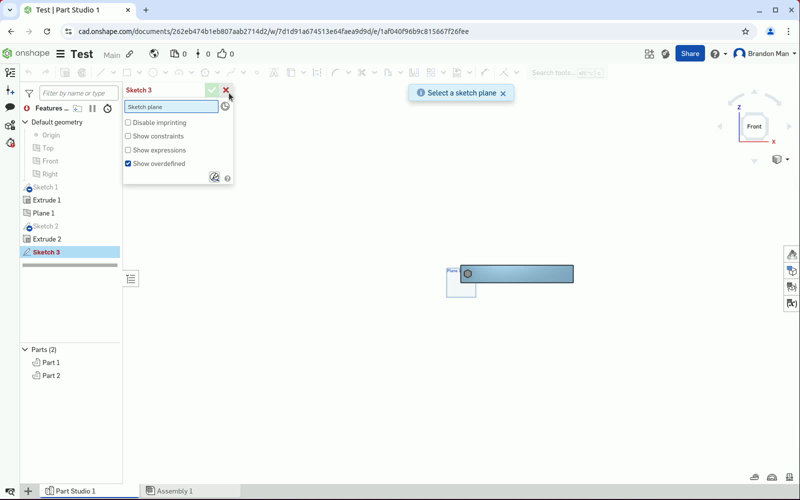
mouse_move(73, 215)
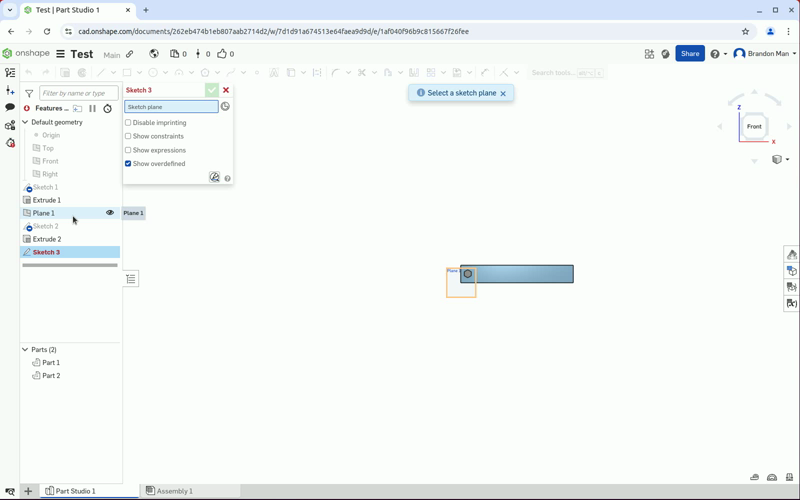
click(73, 215)
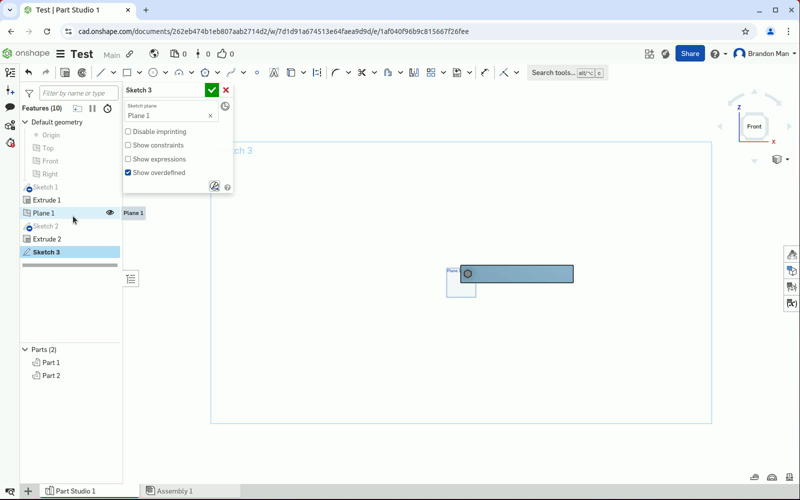
mouse_move(73, 352)
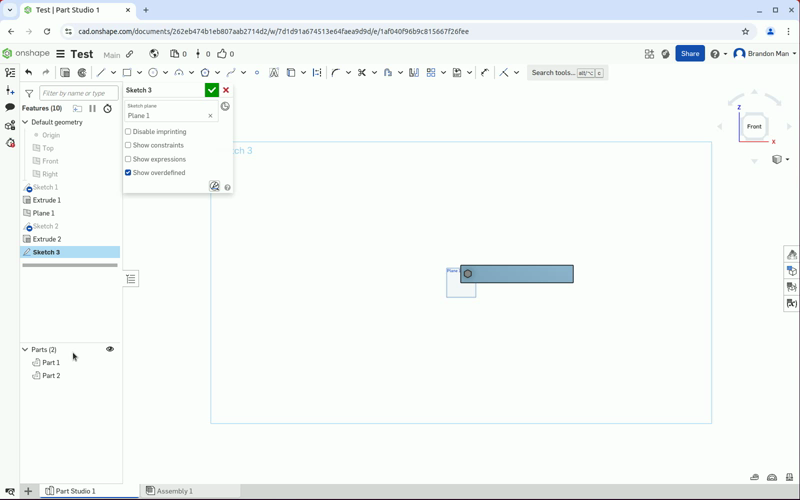
key(y)
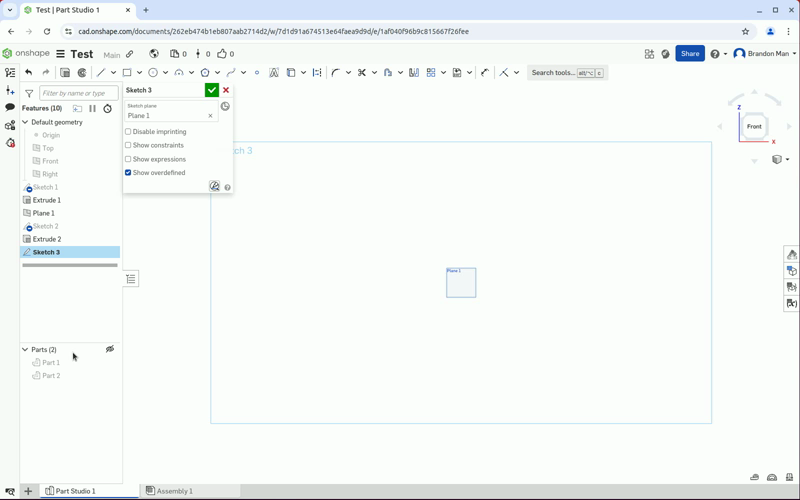
key(l)
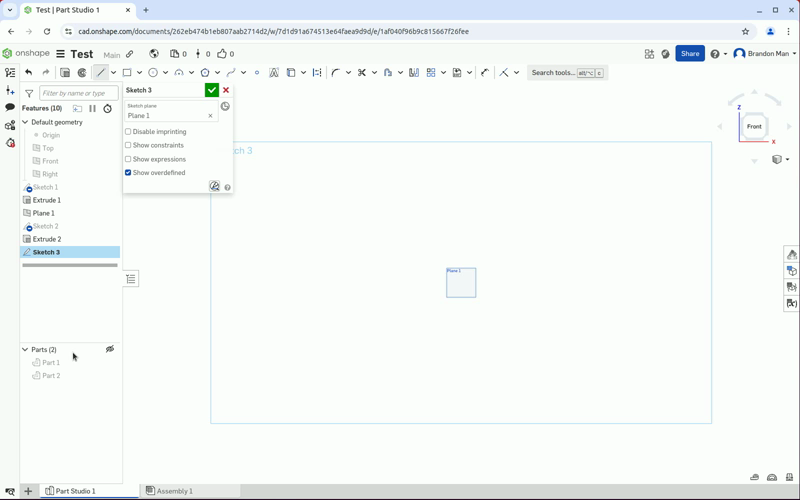
key_down(shift)
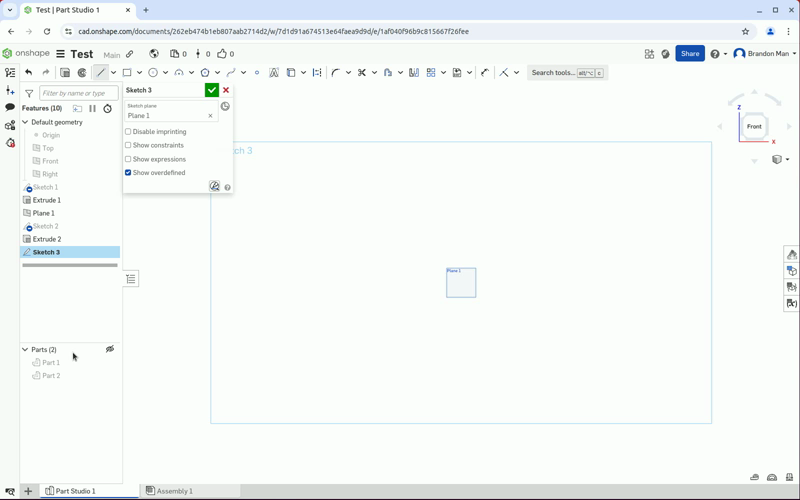
mouse_move(474, 275)
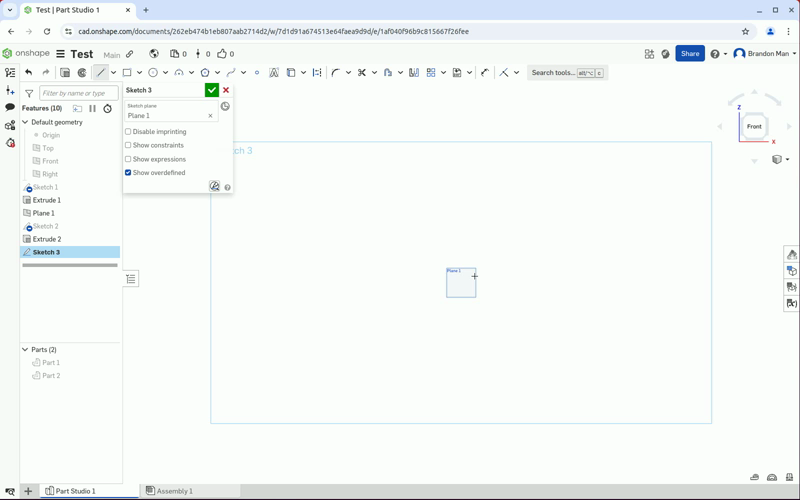
click(474, 275)
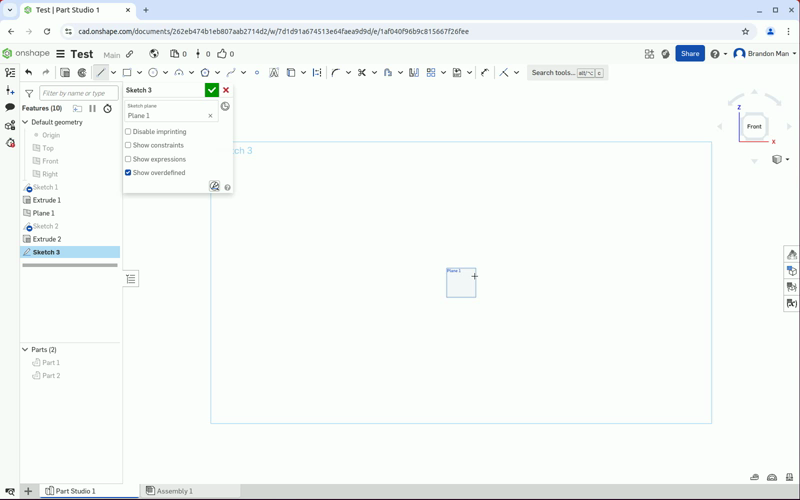
key_up(shift)
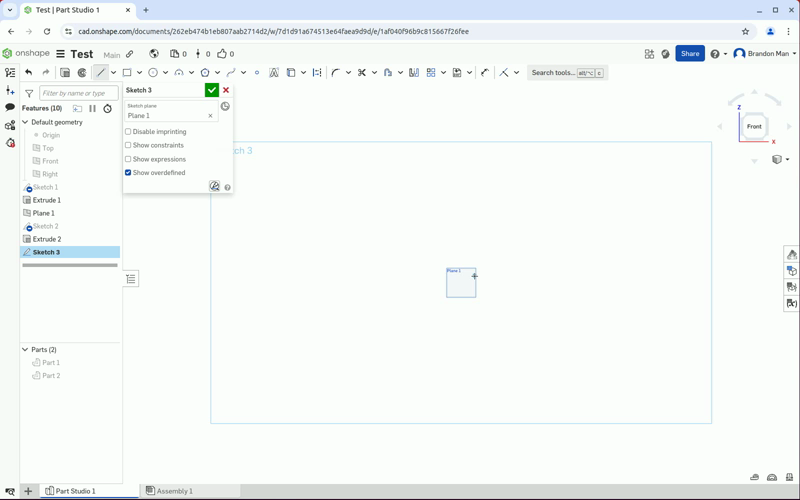
key_down(shift)
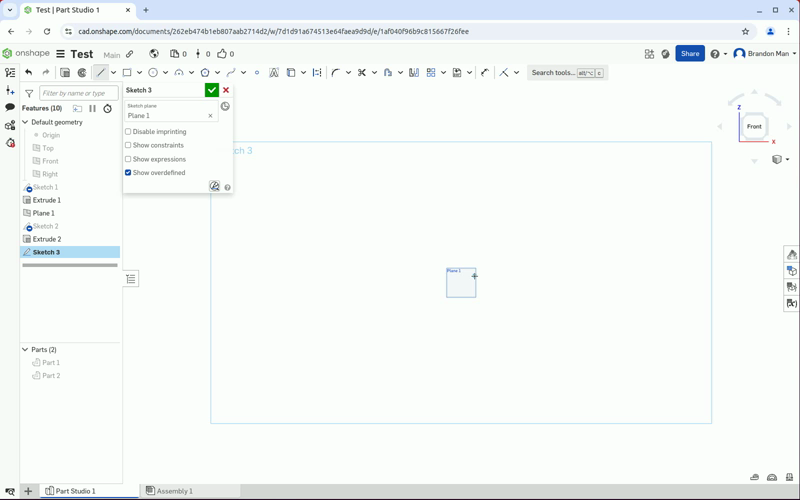
mouse_move(504, 275)
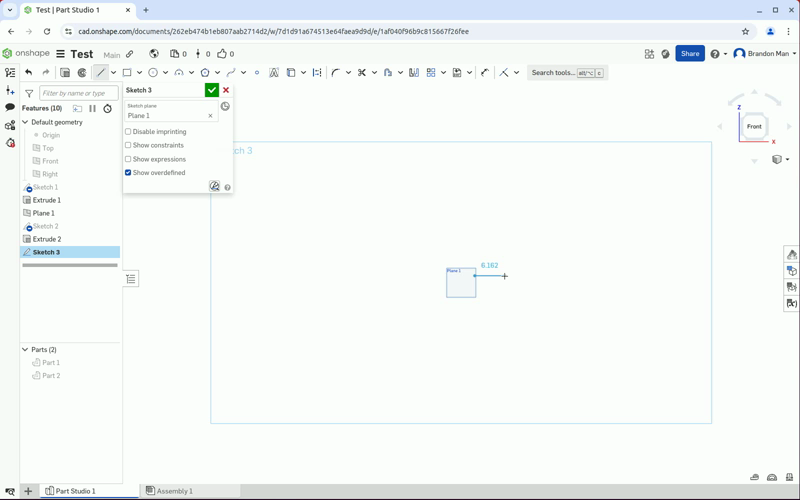
mouse_move(478, 278)
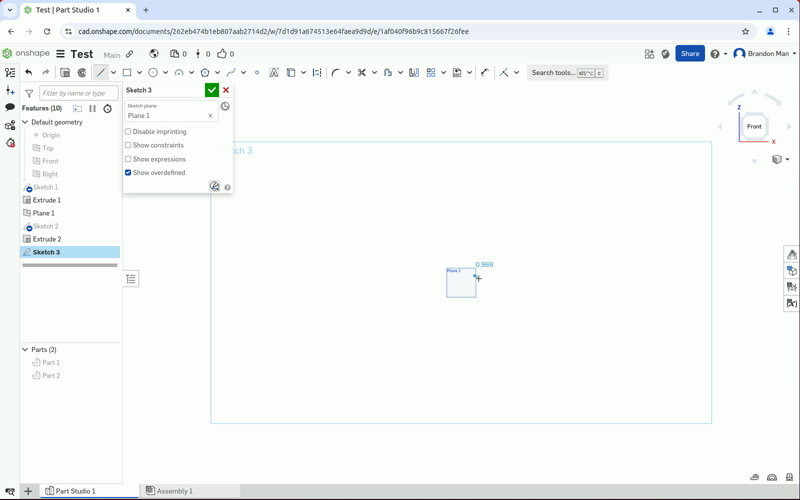
scroll(6)
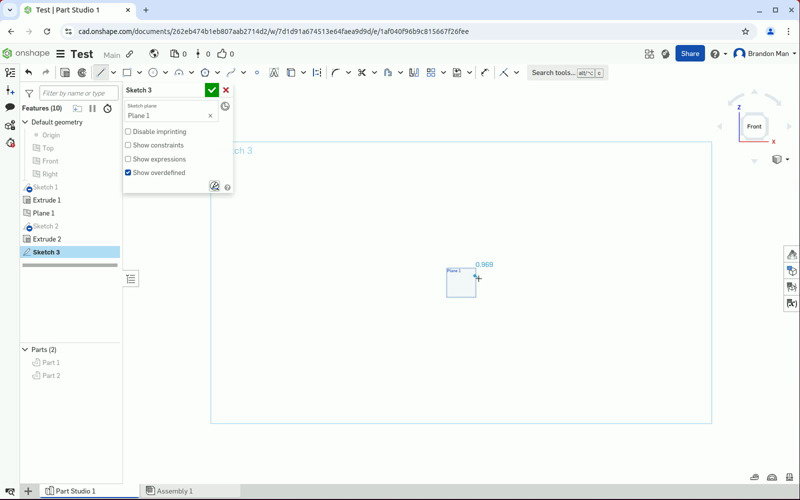
scroll(6)
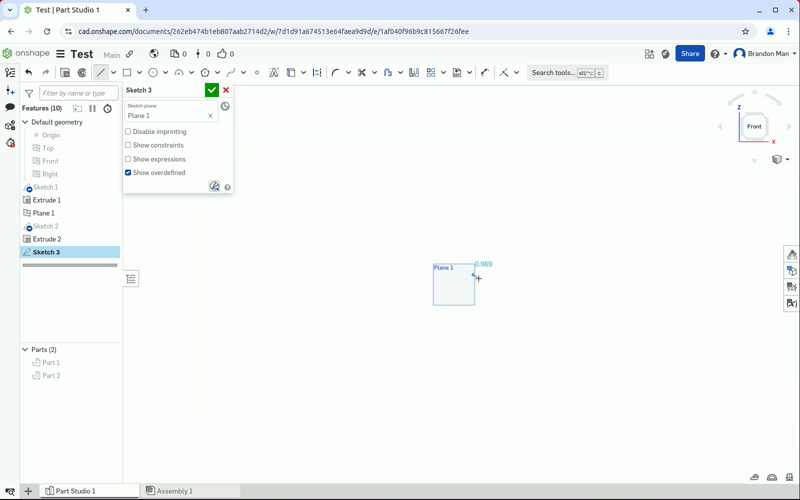
scroll(6)
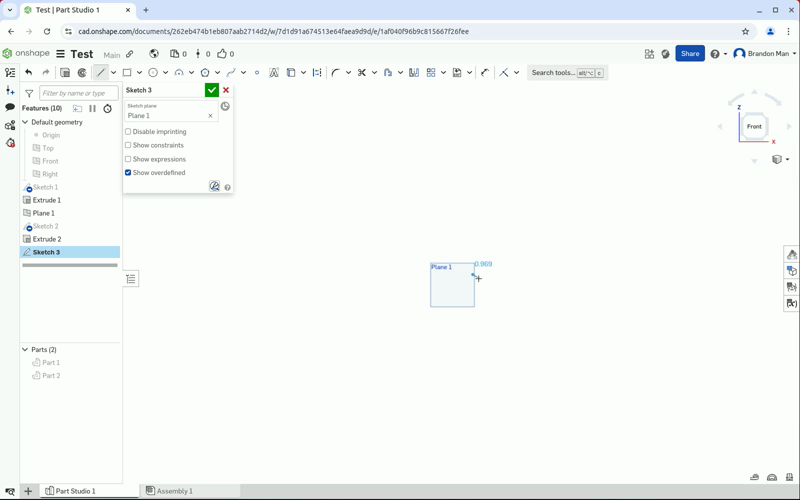
scroll(6)
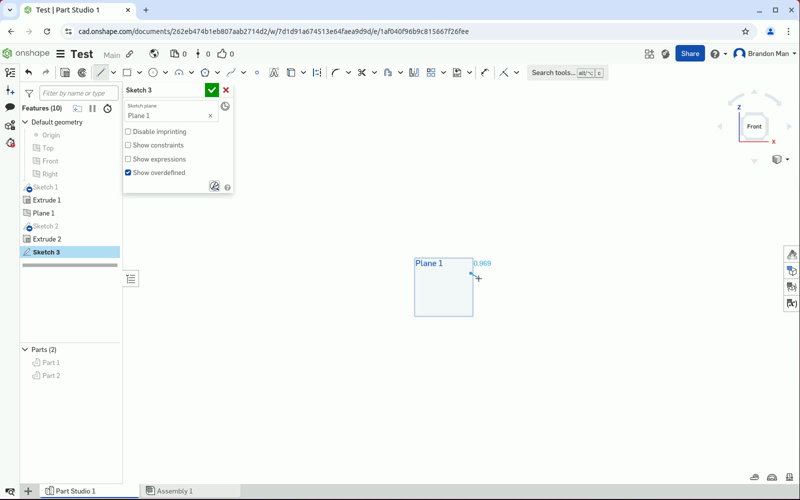
scroll(6)
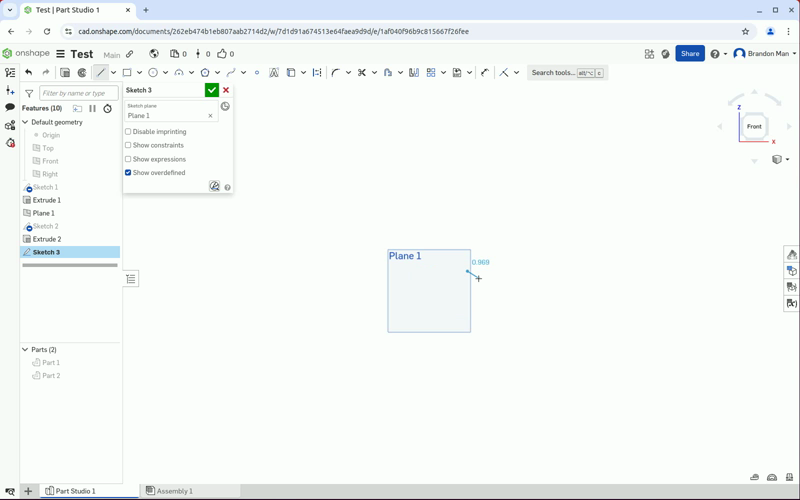
scroll(6)
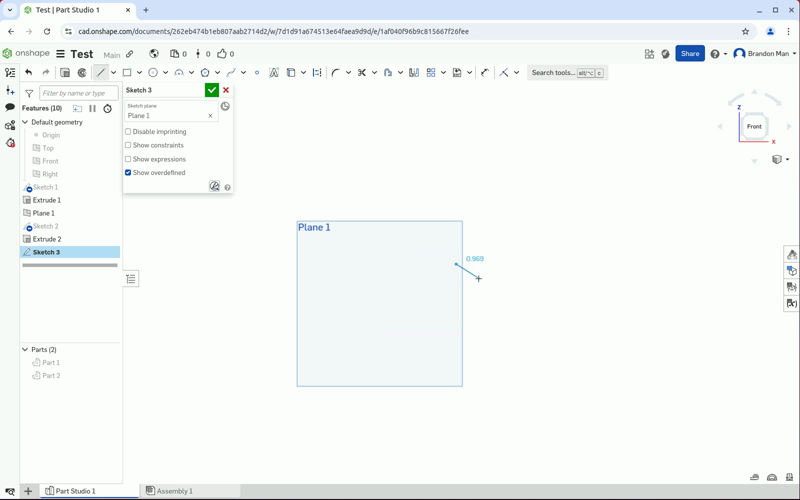
scroll(6)
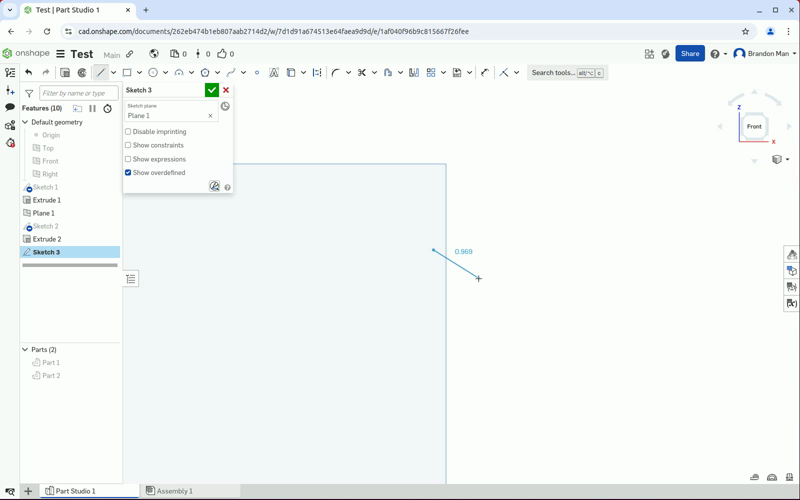
click(478, 278)
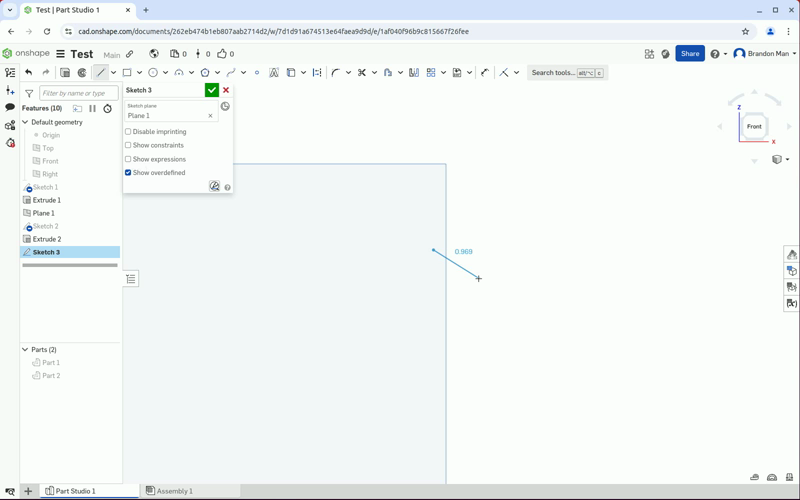
scroll(-6)
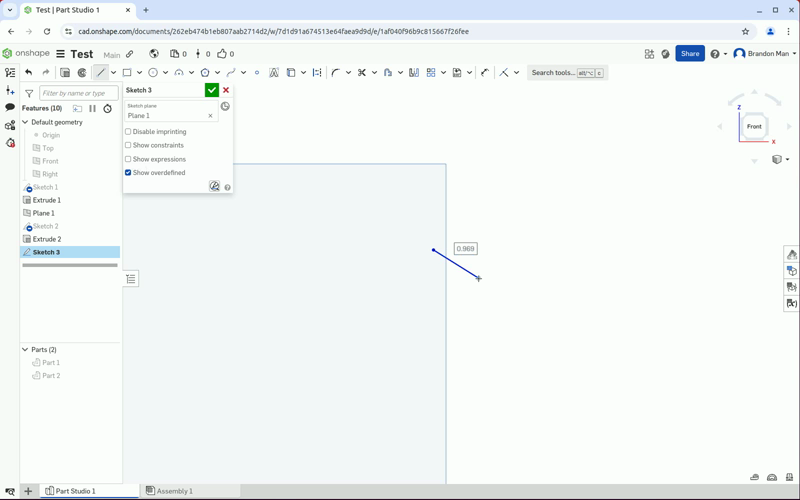
scroll(-6)
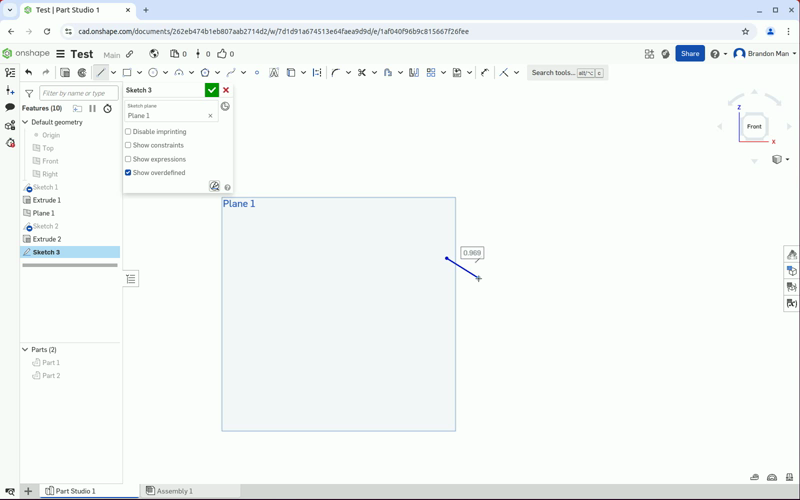
scroll(-6)
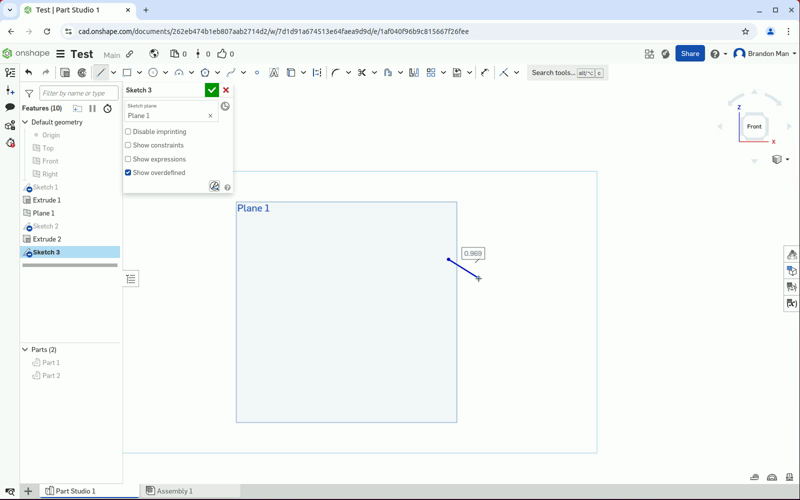
scroll(-6)
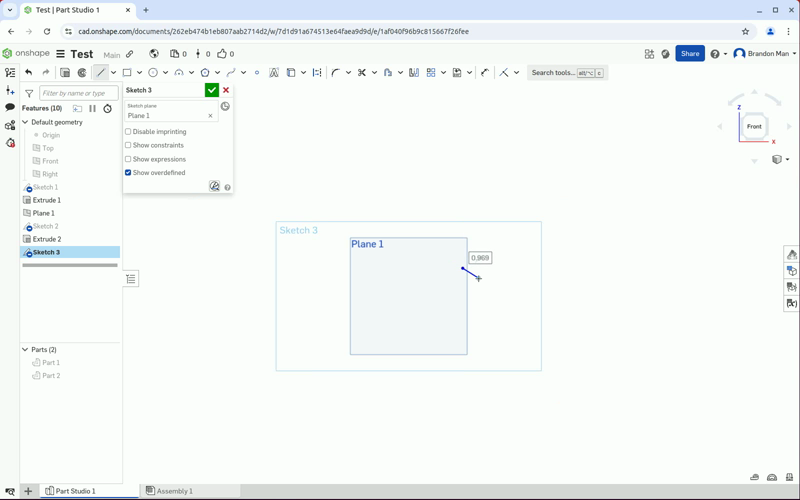
scroll(-6)
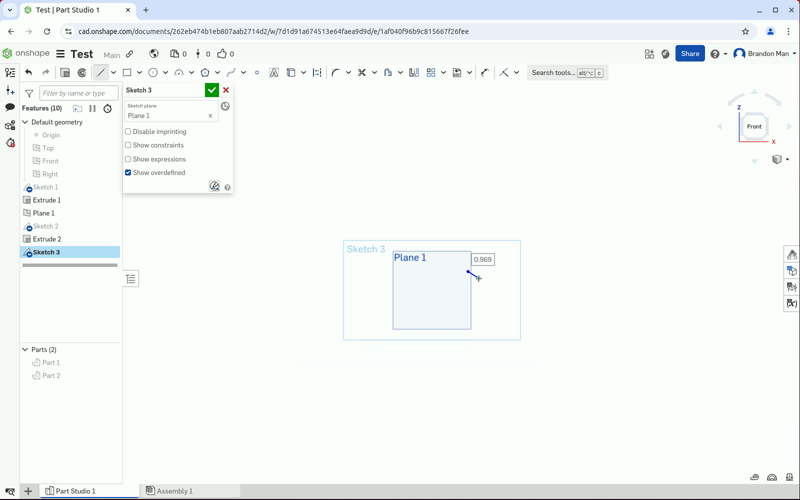
scroll(-6)
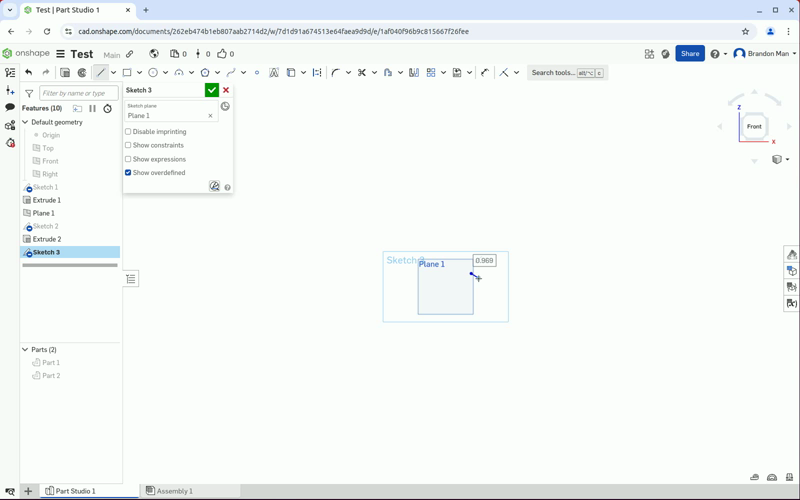
scroll(-6)
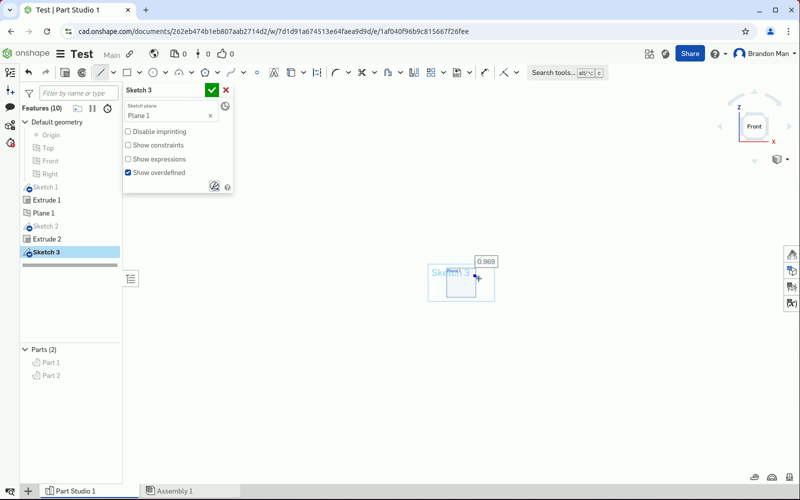
key_up(shift)
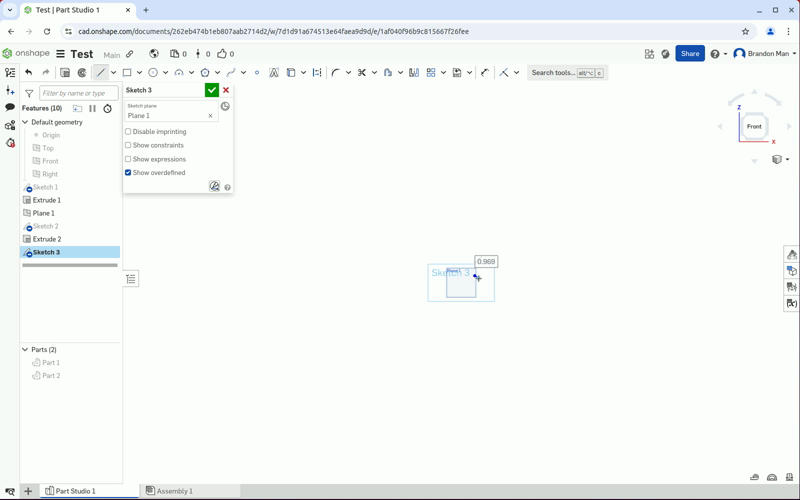
key_down(shift)
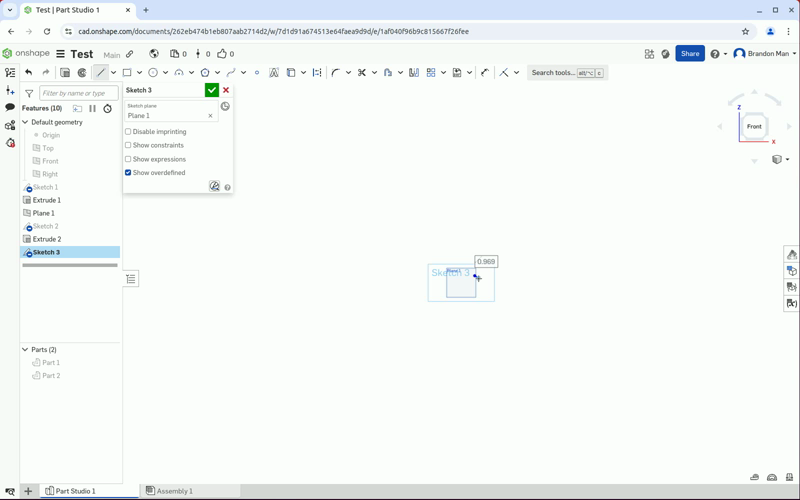
mouse_move(508, 278)
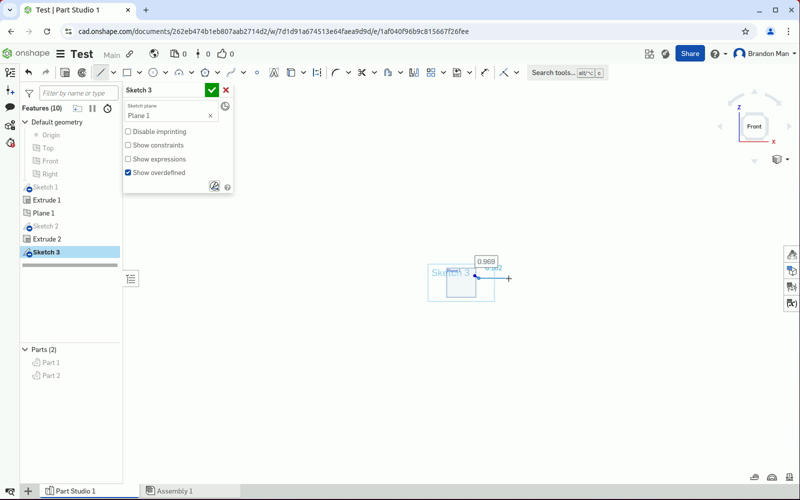
mouse_move(483, 275)
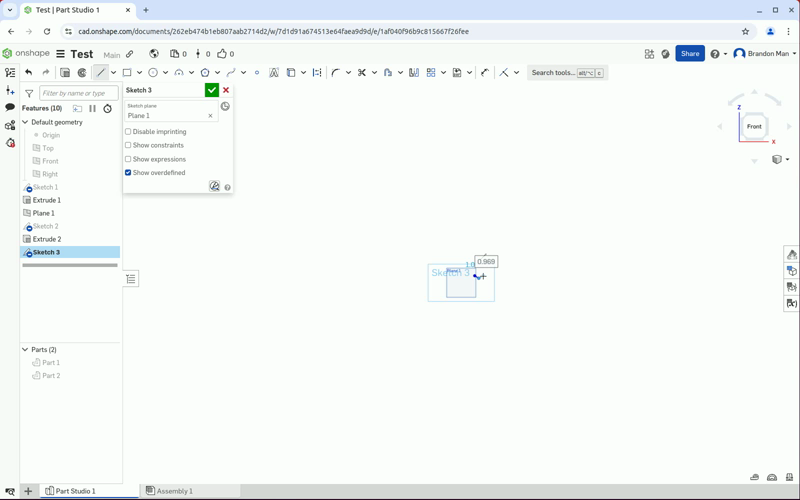
scroll(6)
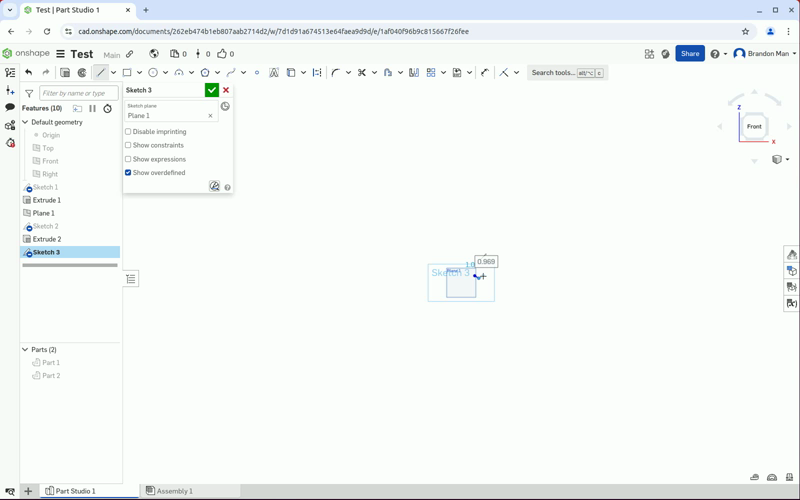
scroll(6)
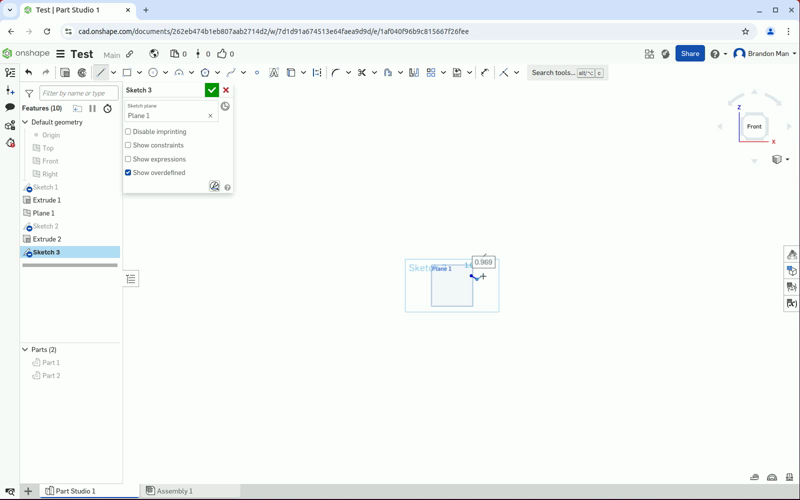
scroll(6)
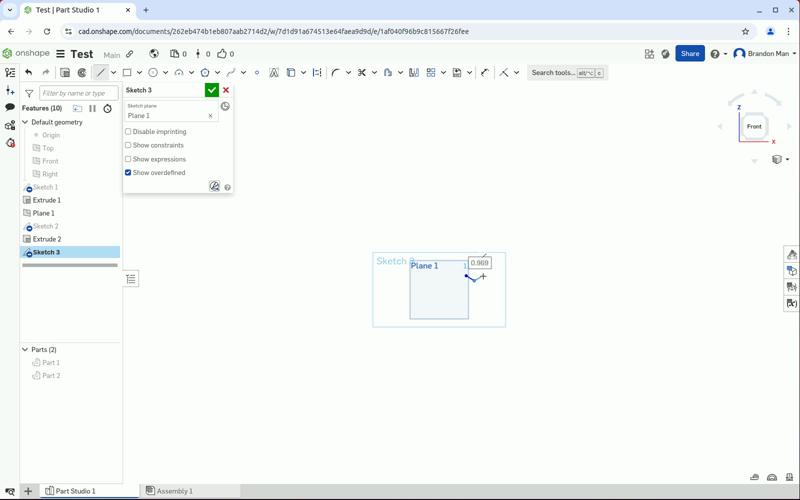
scroll(6)
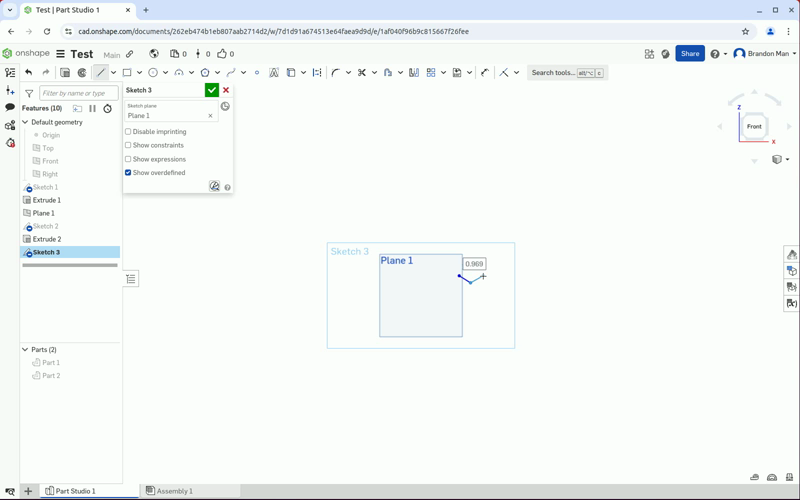
scroll(6)
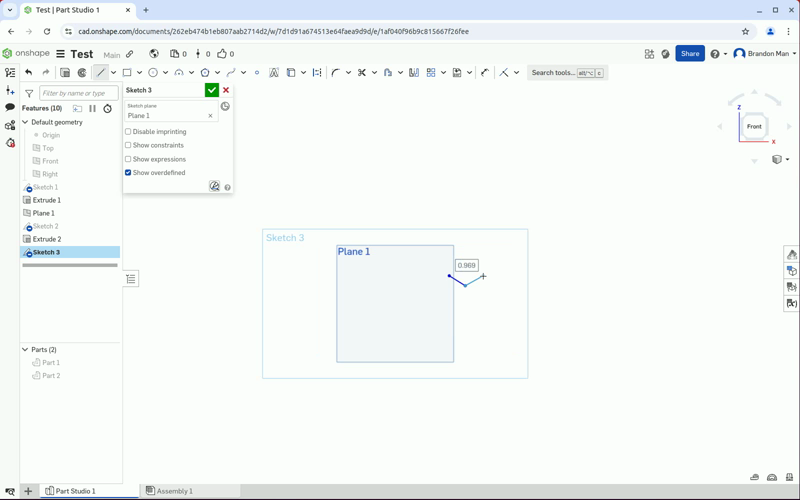
scroll(6)
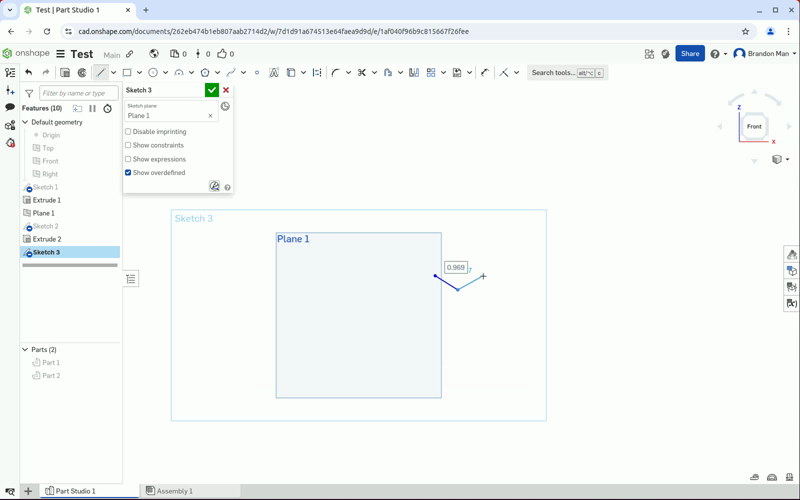
scroll(6)
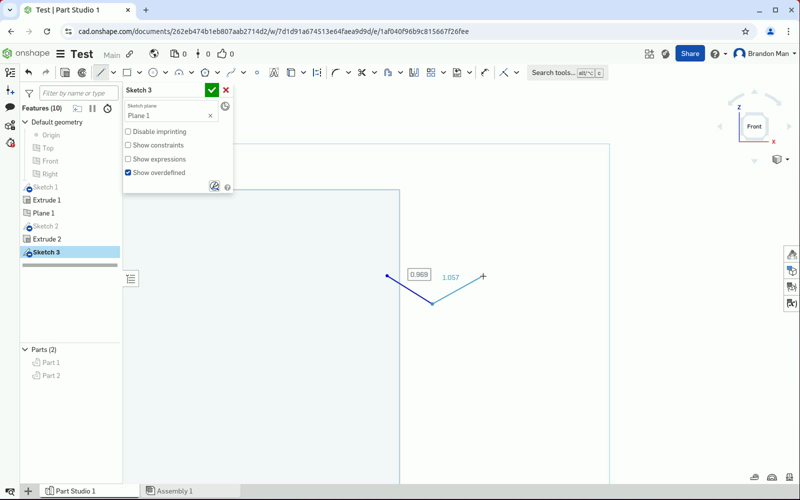
click(483, 275)
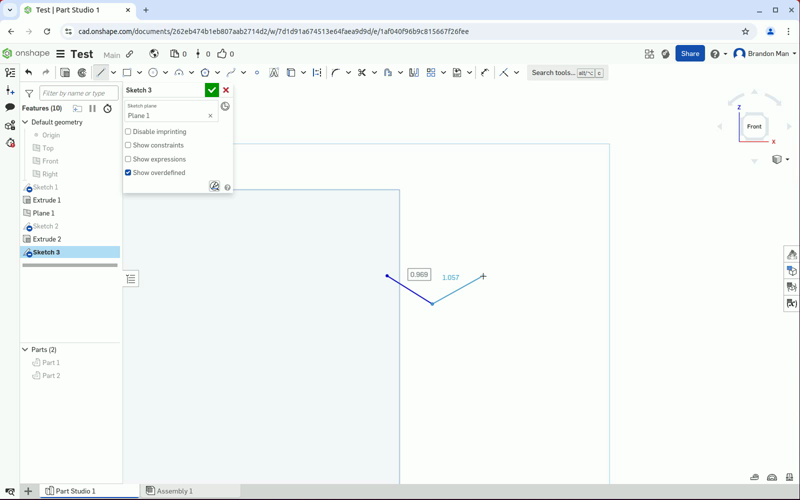
scroll(-6)
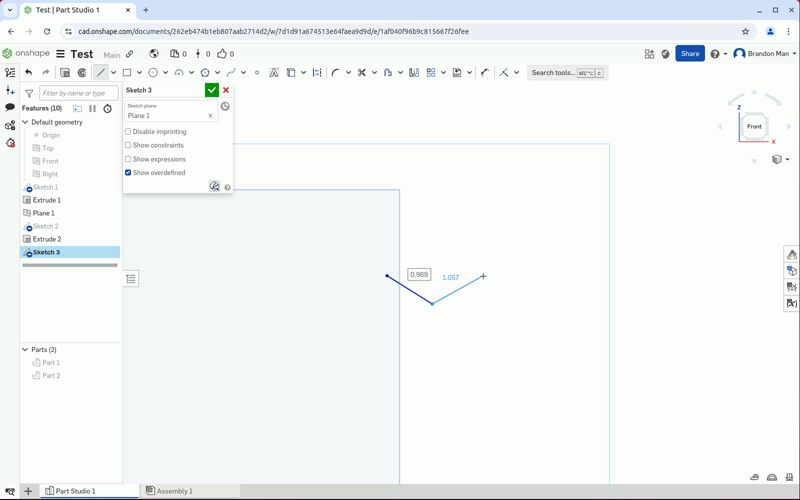
scroll(-6)
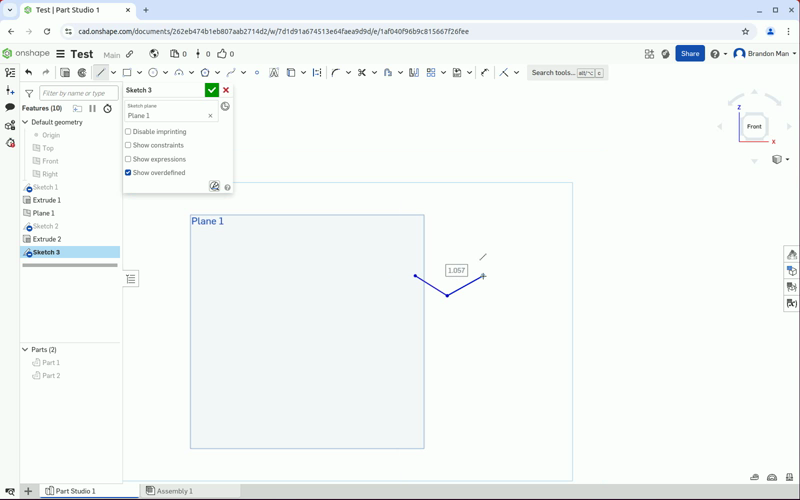
scroll(-6)
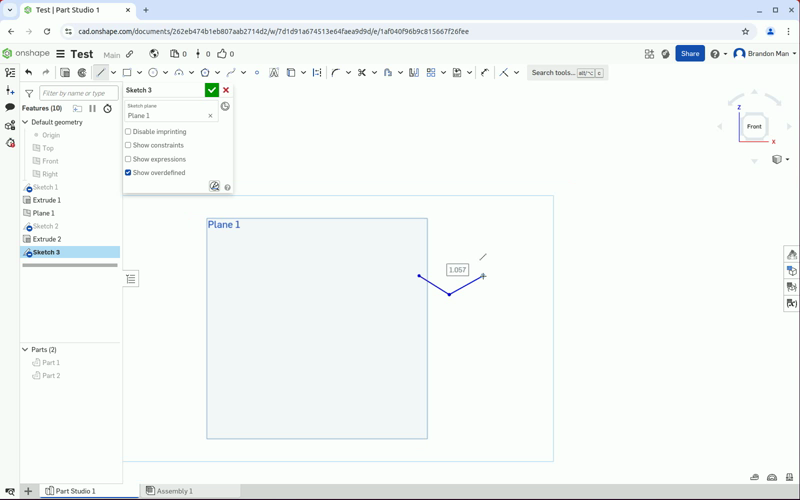
scroll(-6)
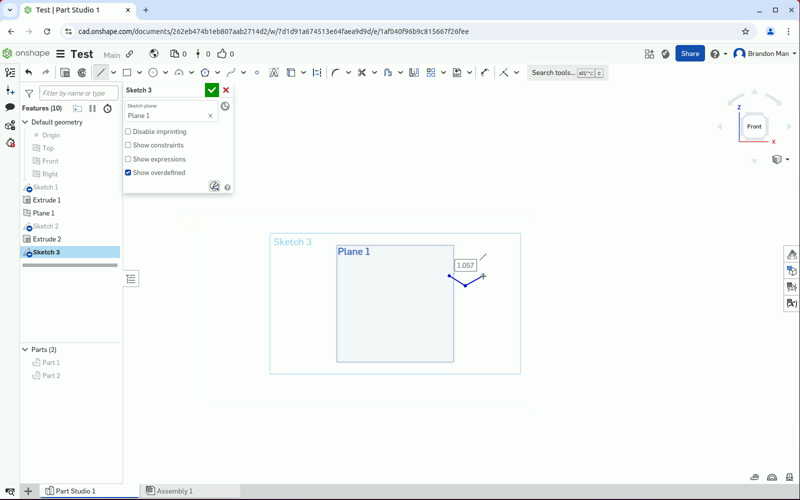
scroll(-6)
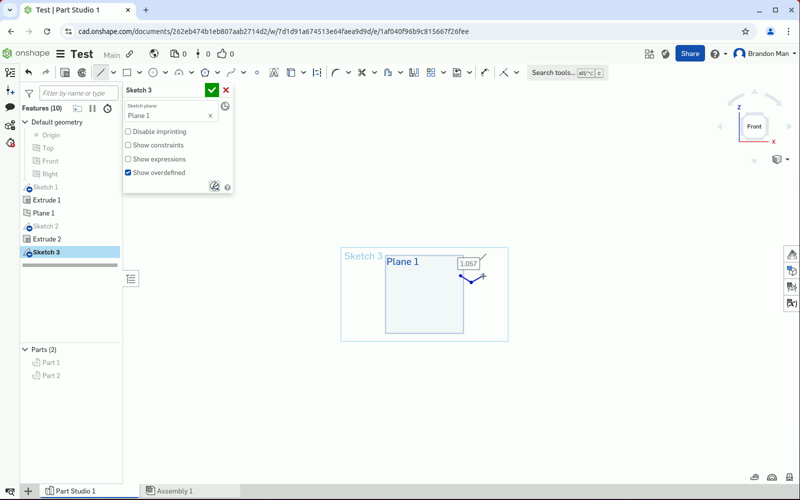
scroll(-6)
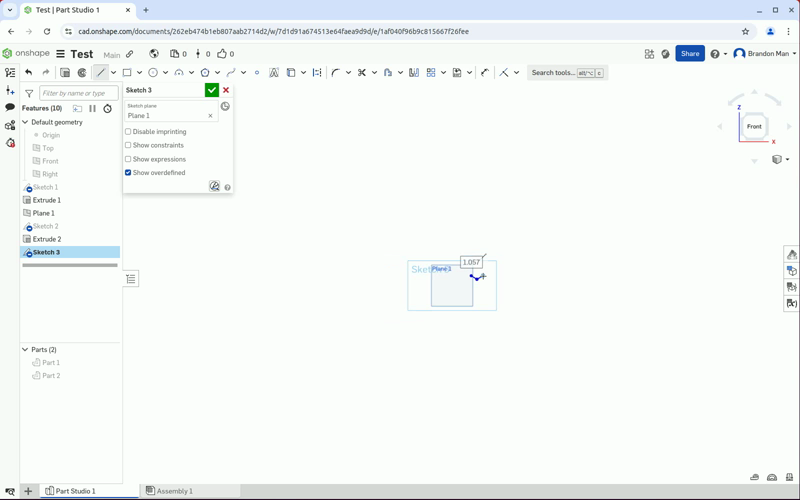
scroll(-6)
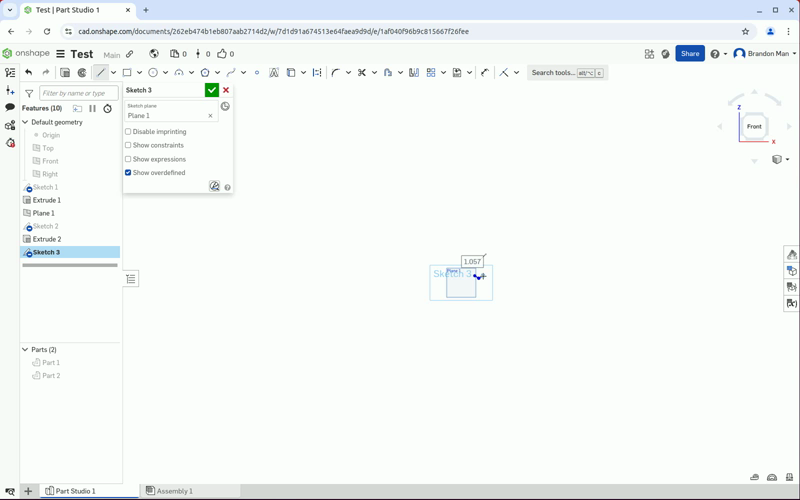
key_up(shift)
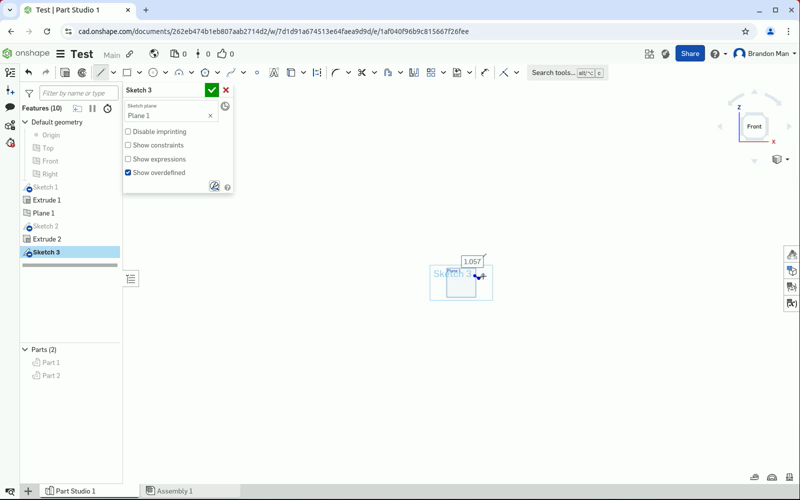
key_down(shift)
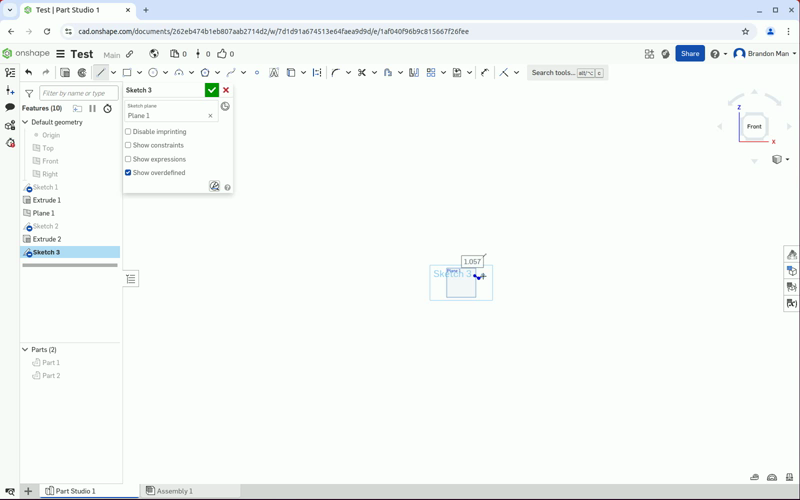
mouse_move(513, 275)
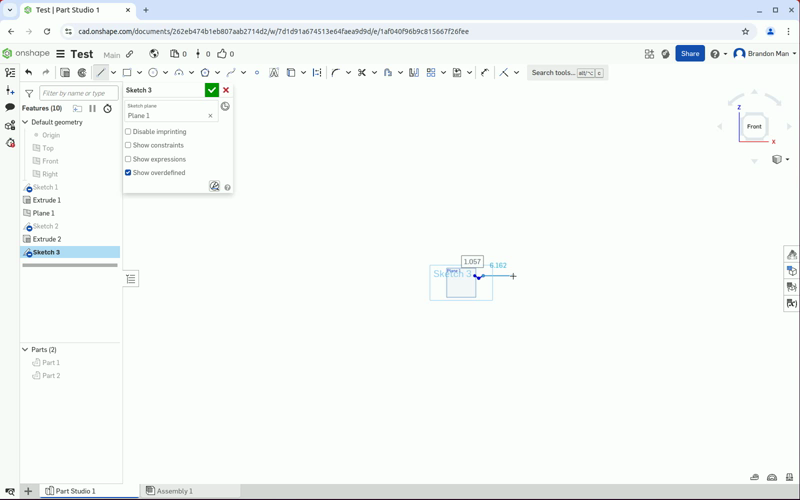
mouse_move(483, 271)
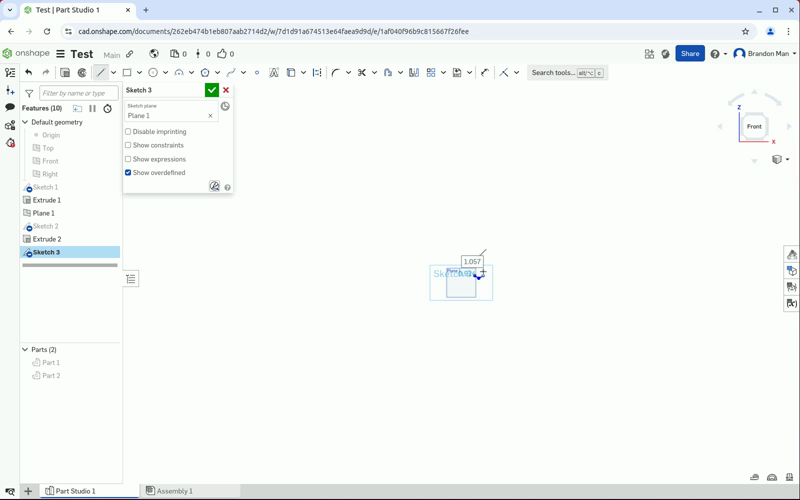
scroll(6)
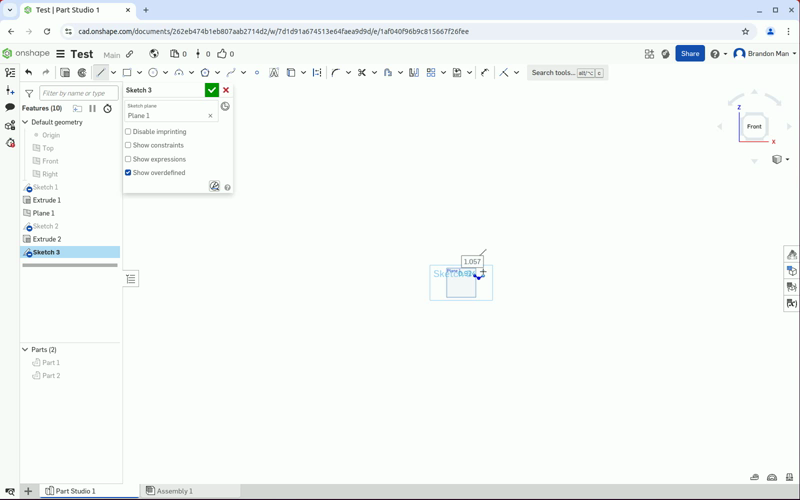
scroll(6)
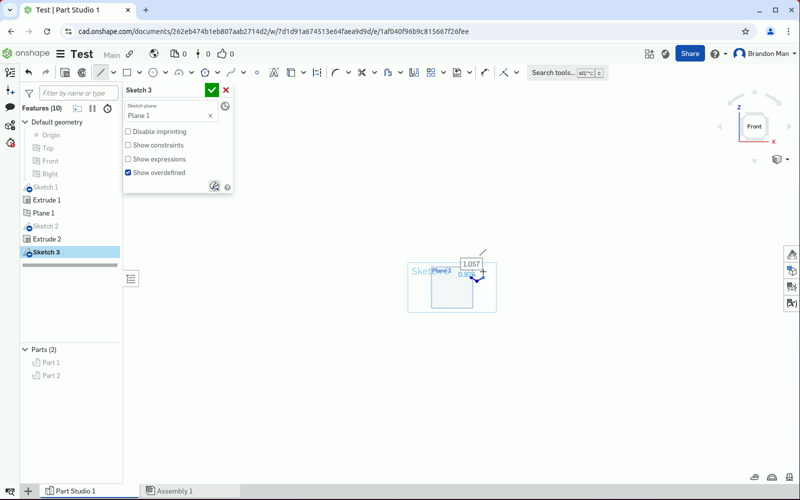
scroll(6)
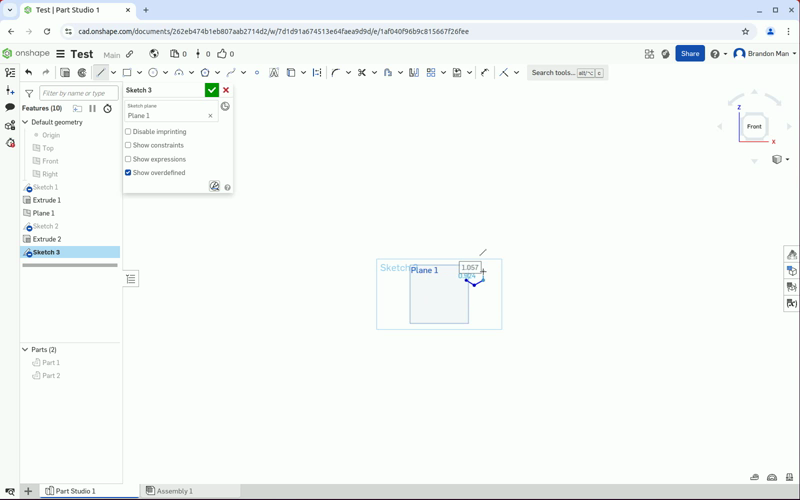
scroll(6)
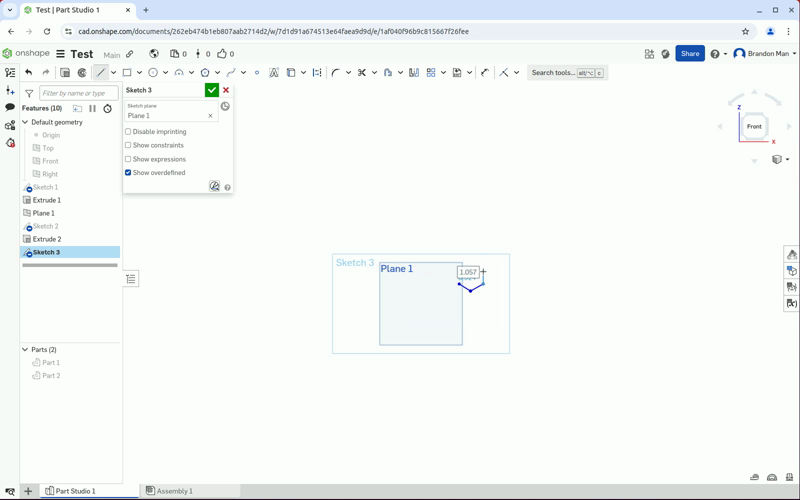
scroll(6)
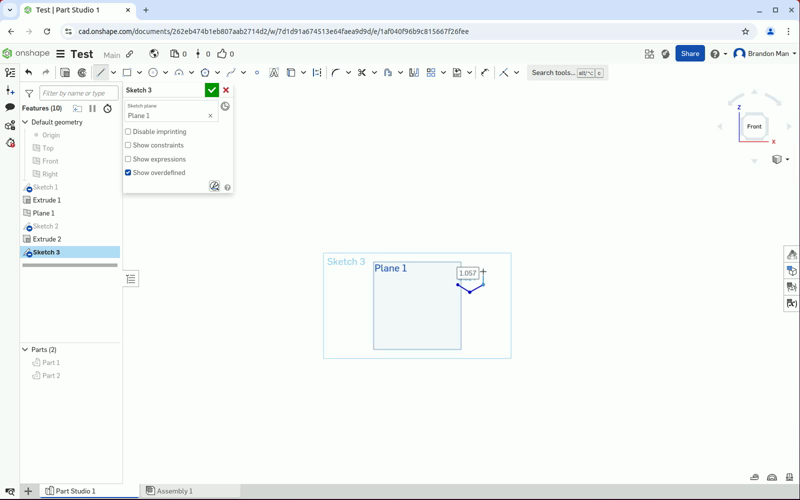
scroll(6)
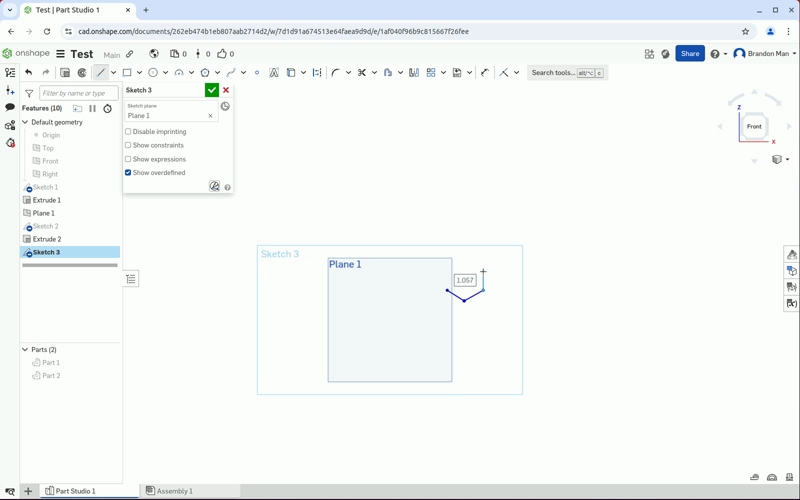
scroll(6)
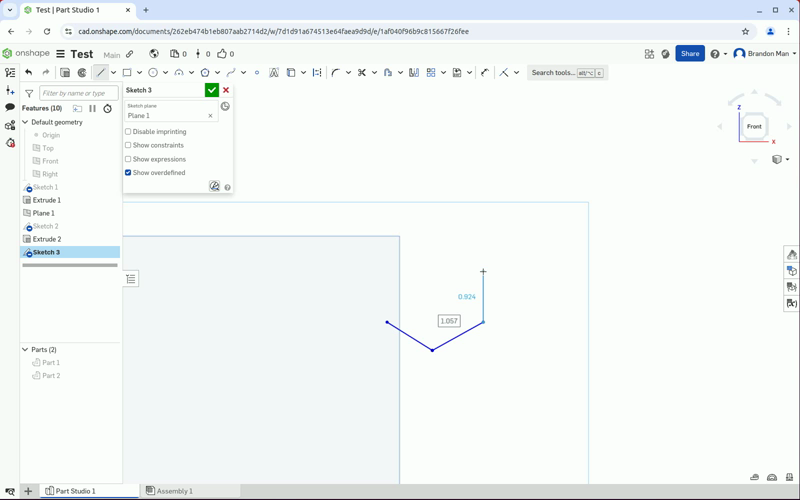
click(483, 271)
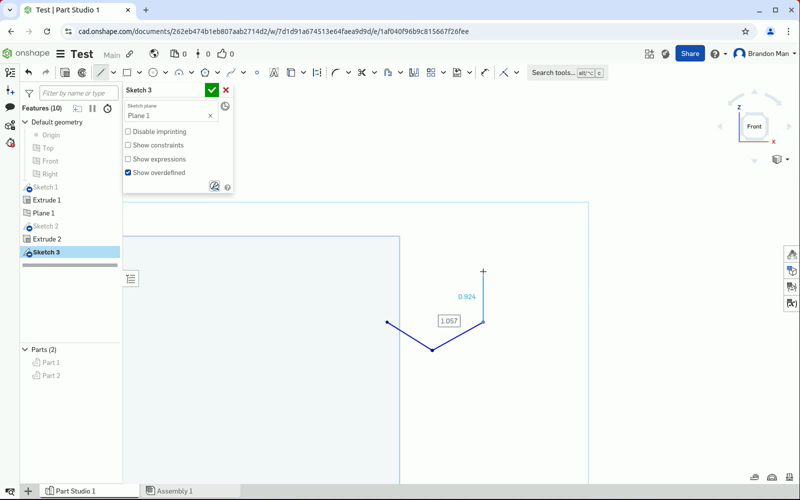
scroll(-6)
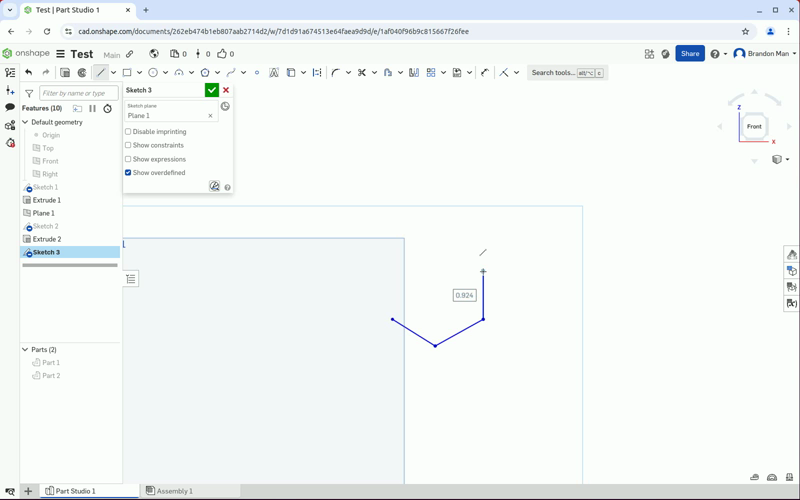
scroll(-6)
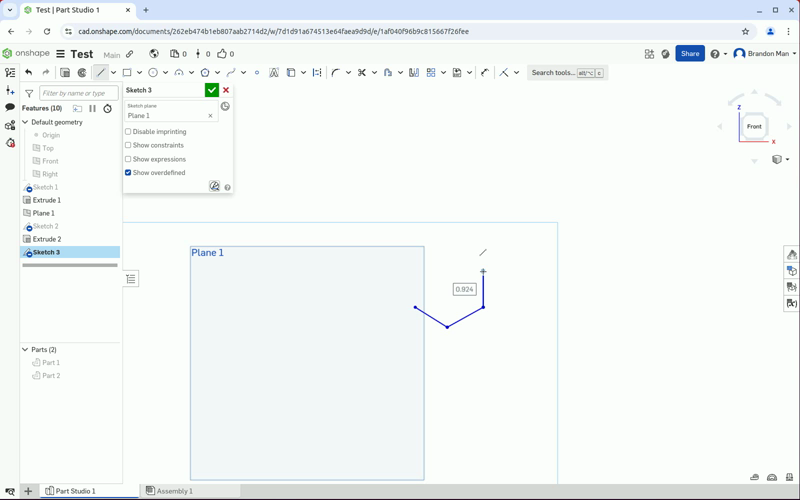
scroll(-6)
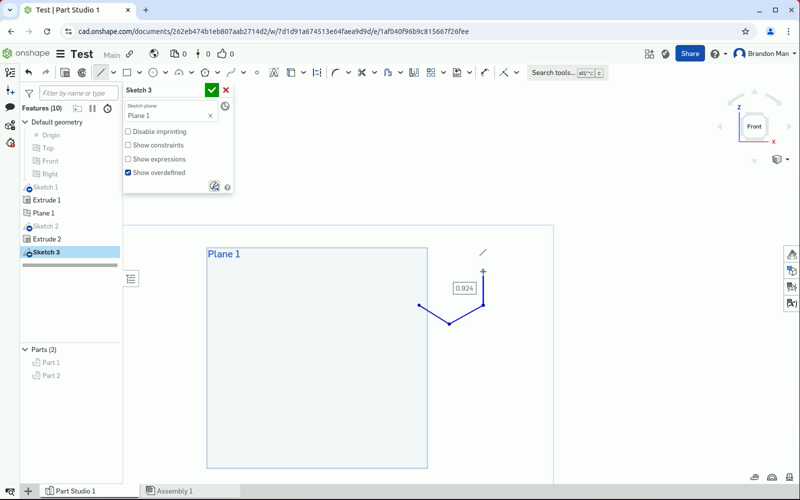
scroll(-6)
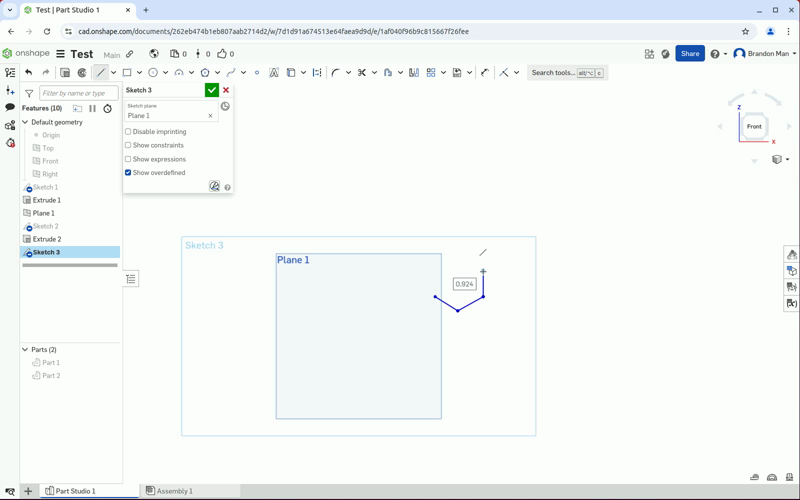
scroll(-6)
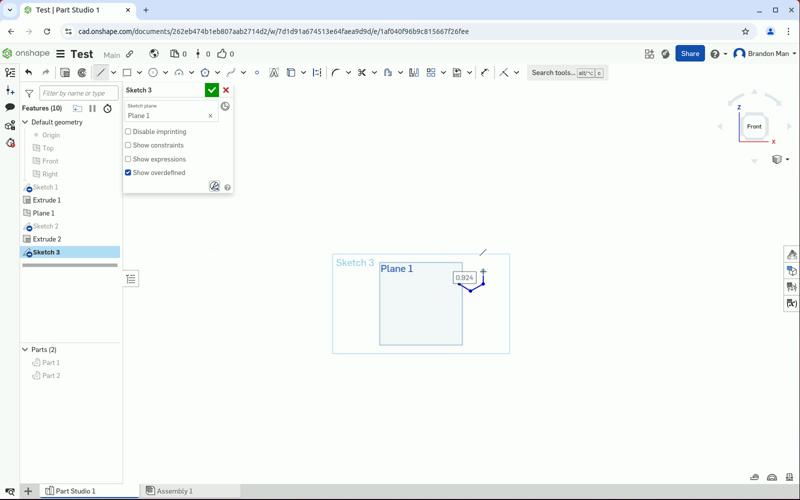
scroll(-6)
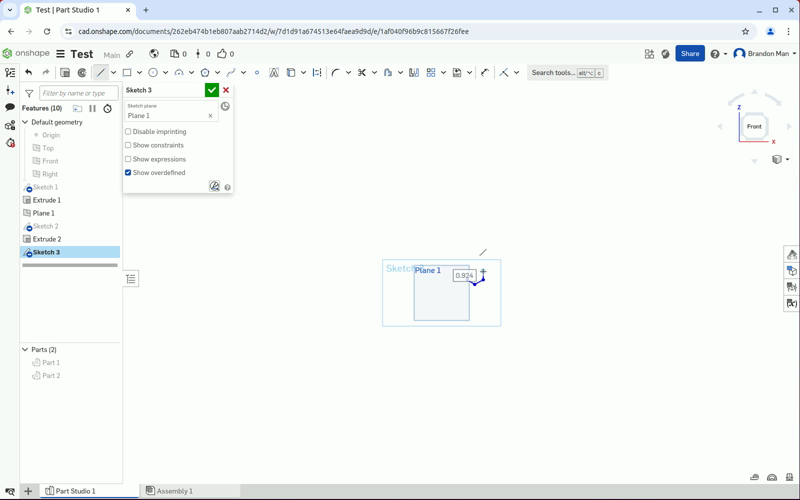
scroll(-6)
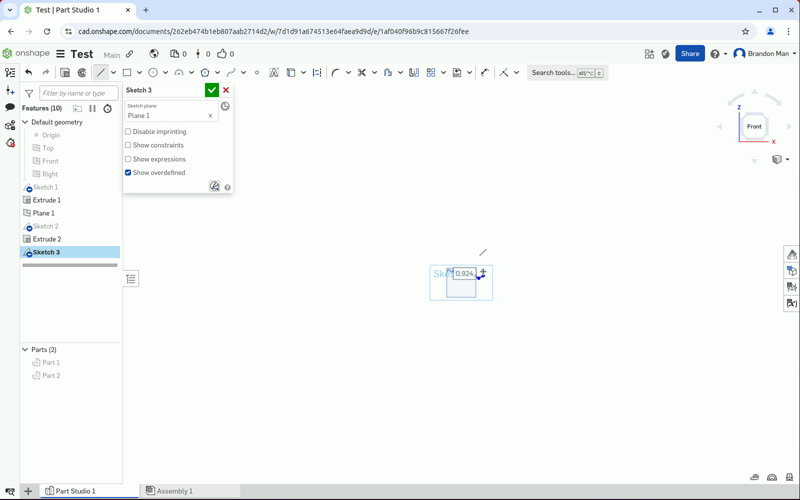
key_up(shift)
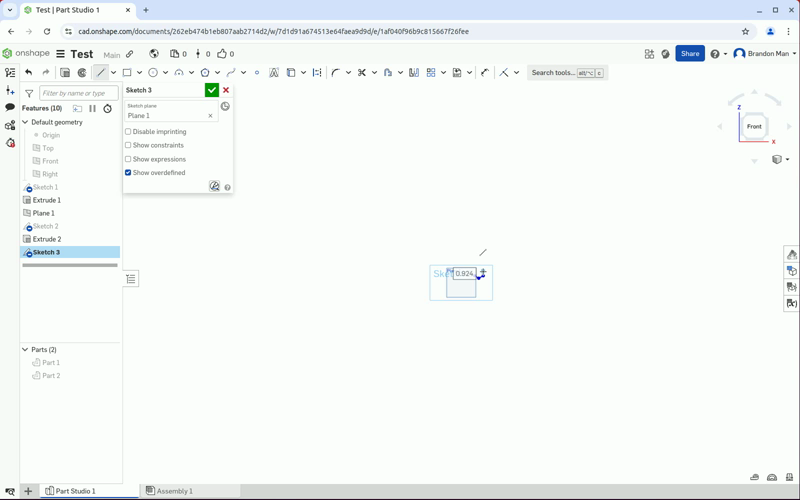
key_down(shift)
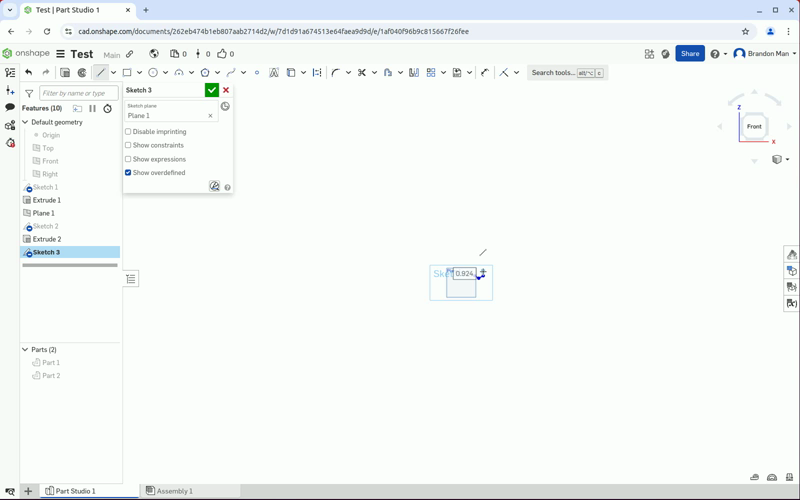
mouse_move(513, 271)
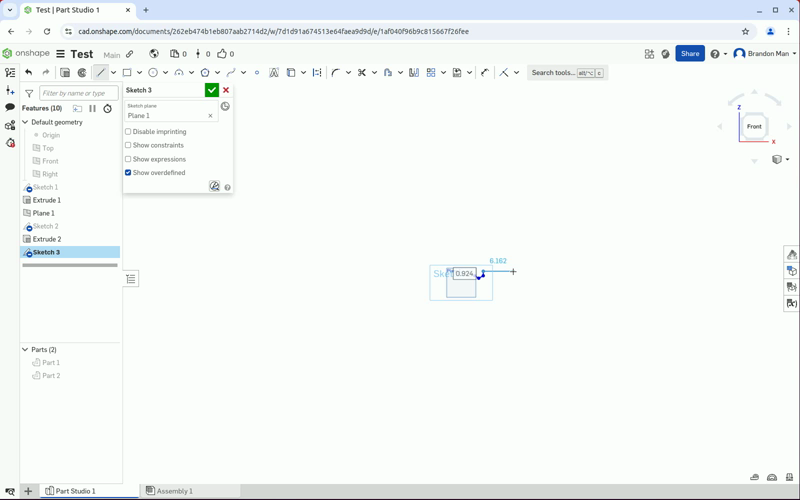
mouse_move(478, 268)
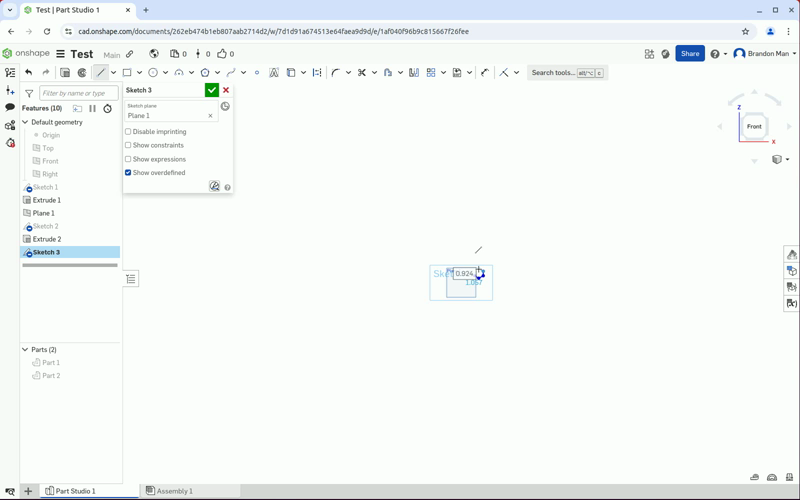
scroll(6)
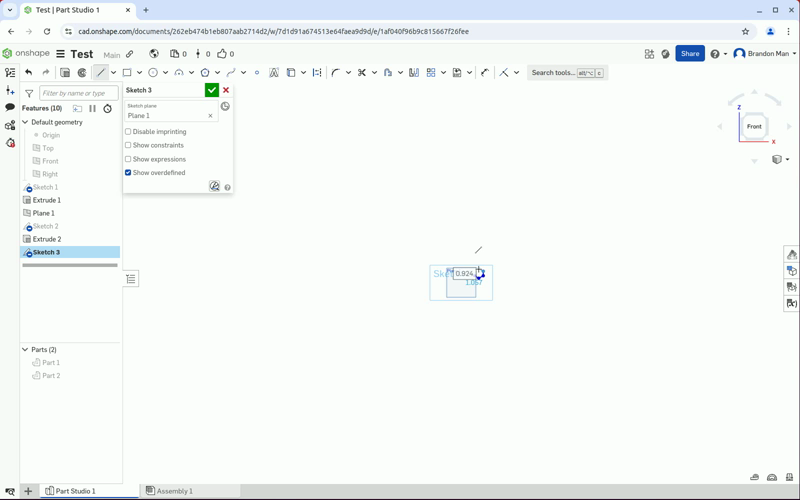
scroll(6)
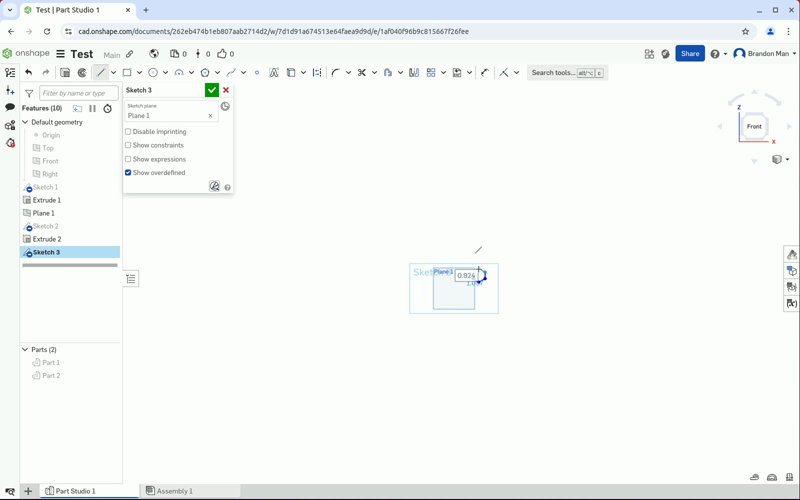
scroll(6)
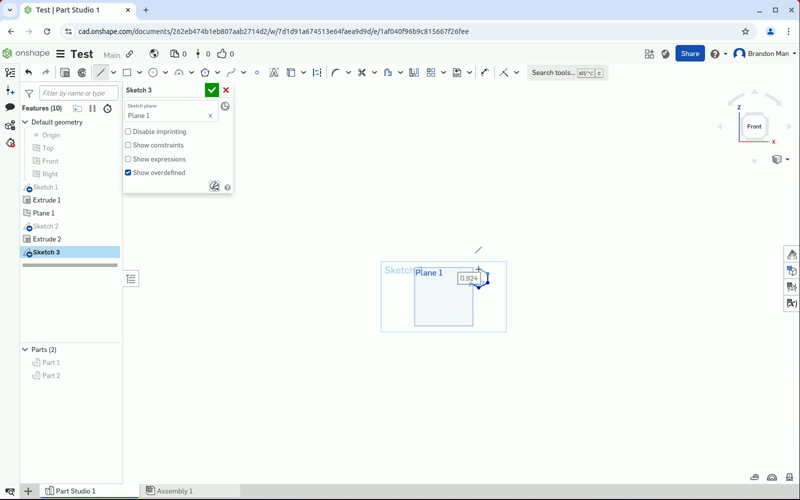
scroll(6)
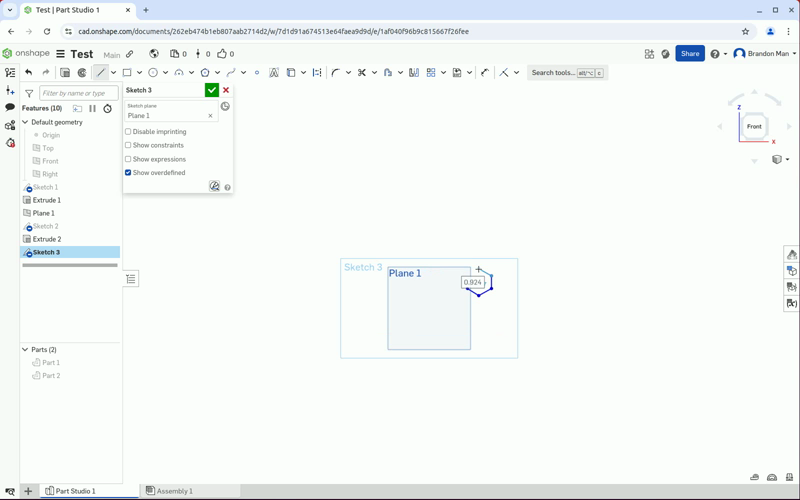
scroll(6)
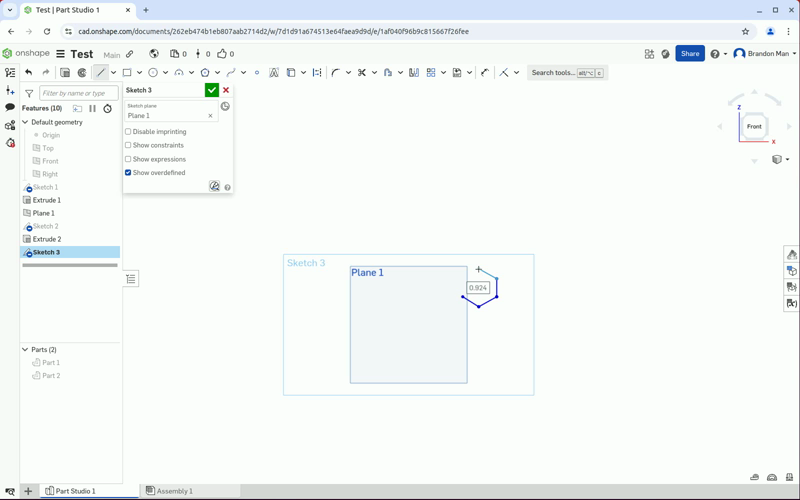
scroll(6)
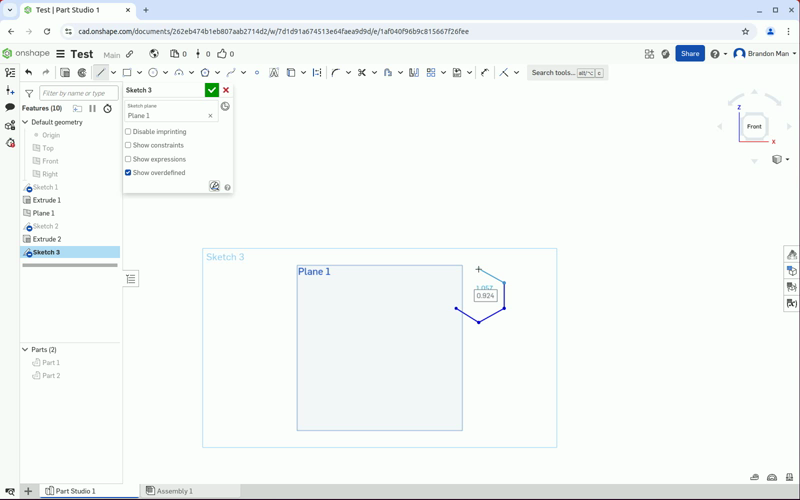
scroll(6)
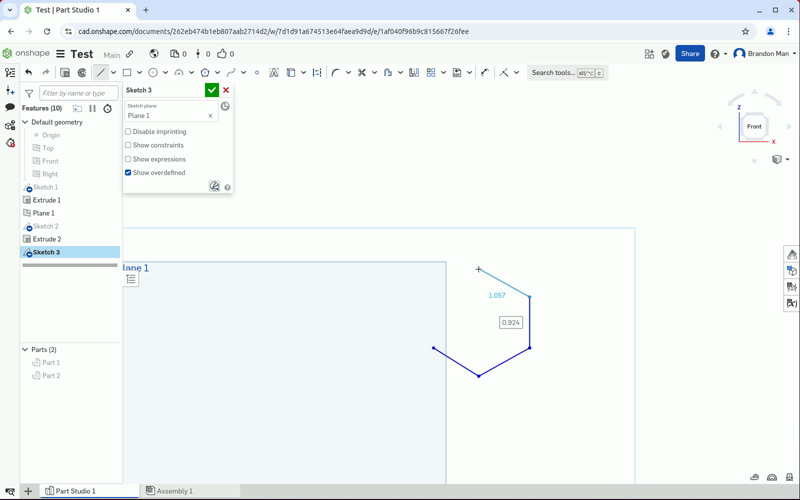
click(478, 268)
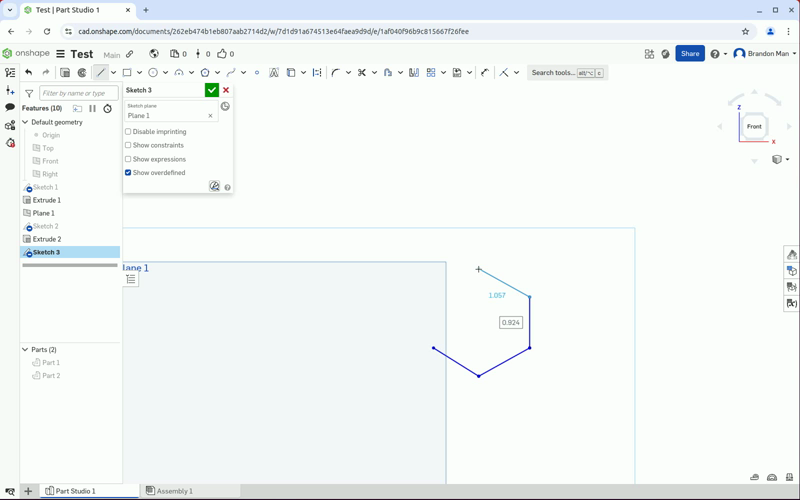
scroll(-6)
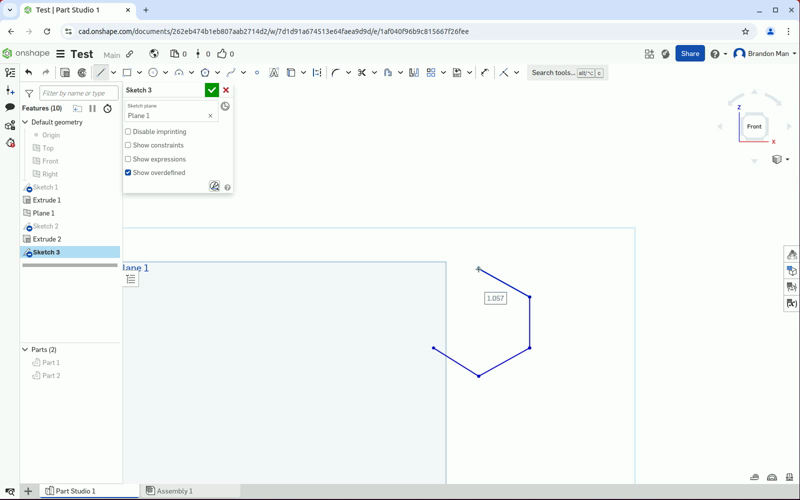
scroll(-6)
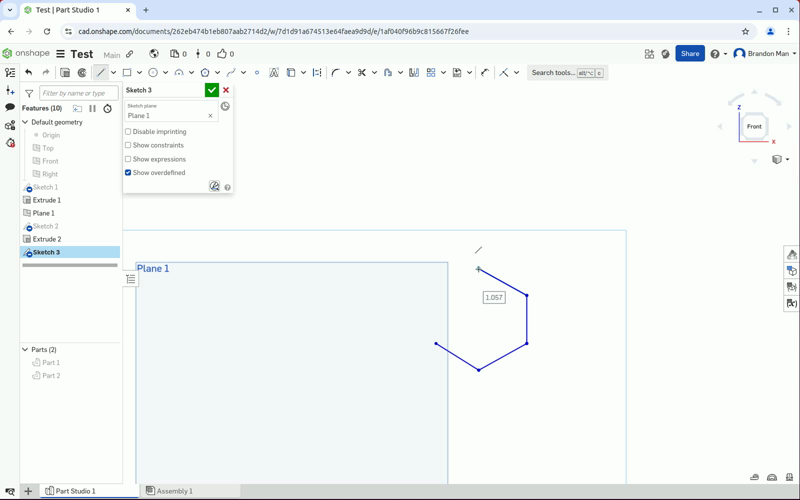
scroll(-6)
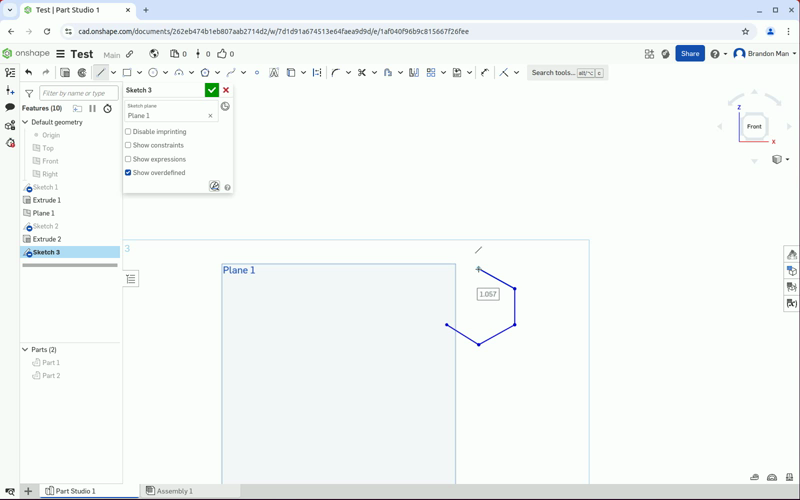
scroll(-6)
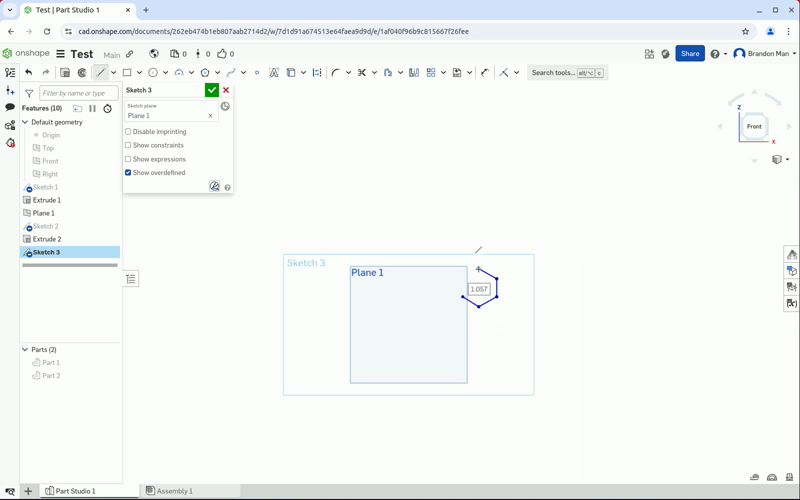
scroll(-6)
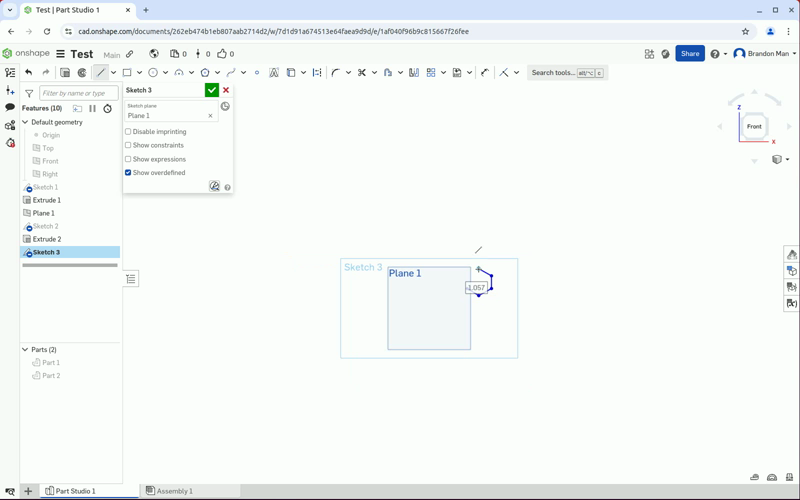
scroll(-6)
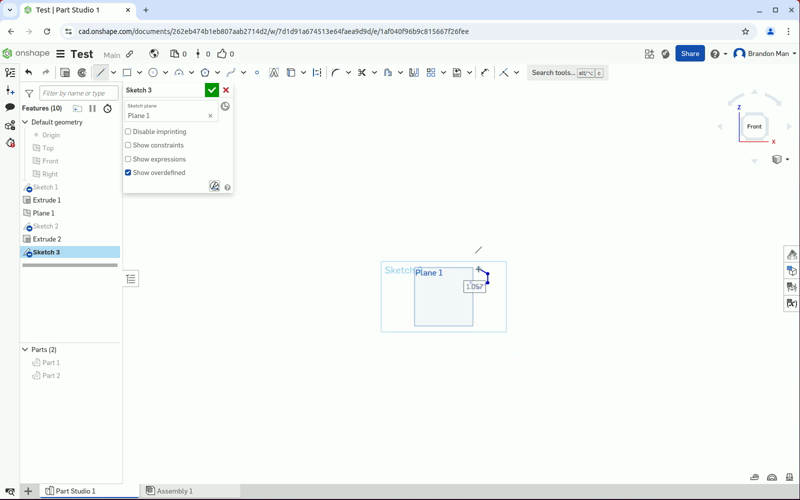
scroll(-6)
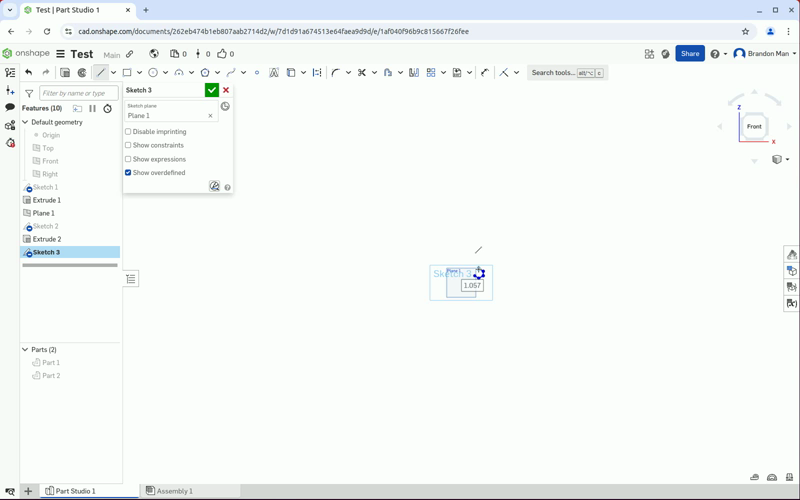
key_up(shift)
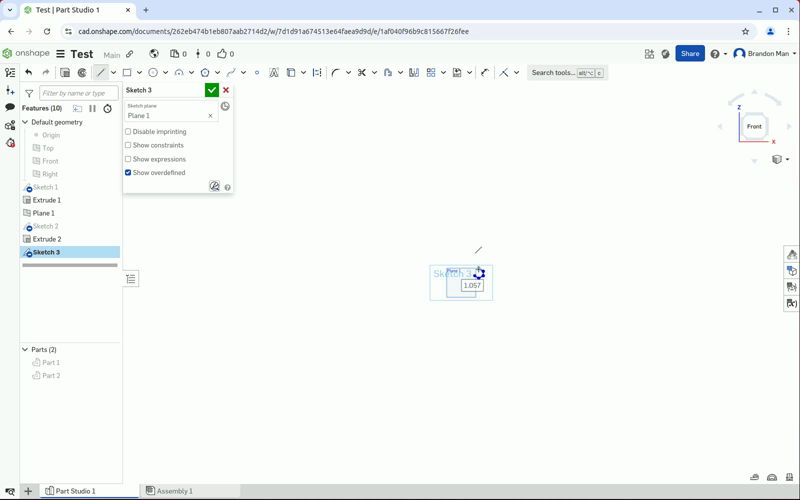
key_down(shift)
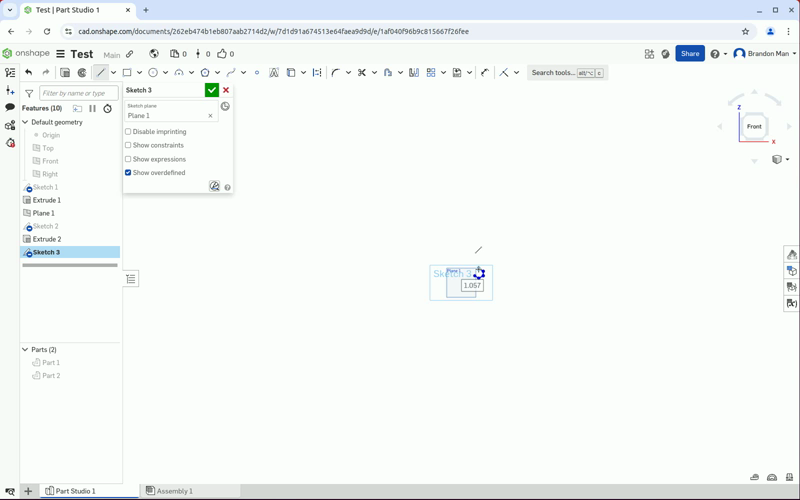
mouse_move(508, 268)
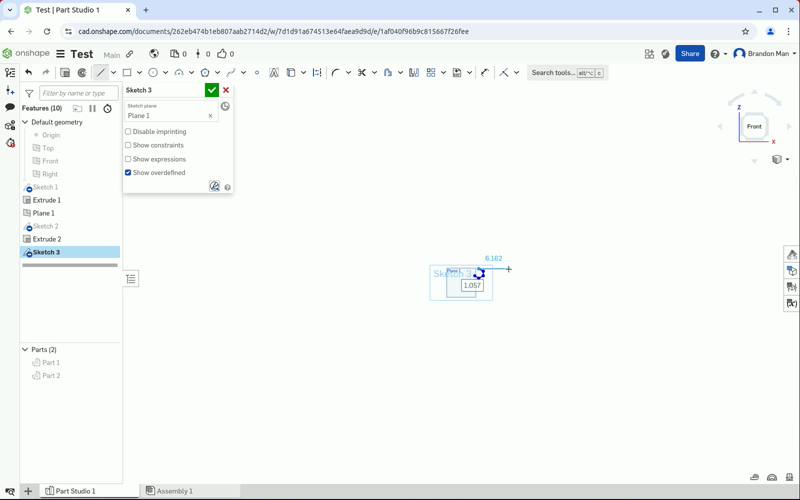
mouse_move(474, 271)
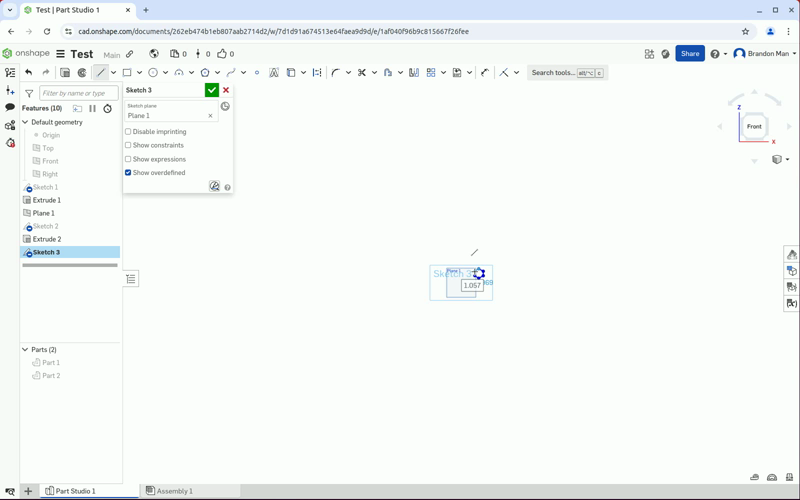
scroll(6)
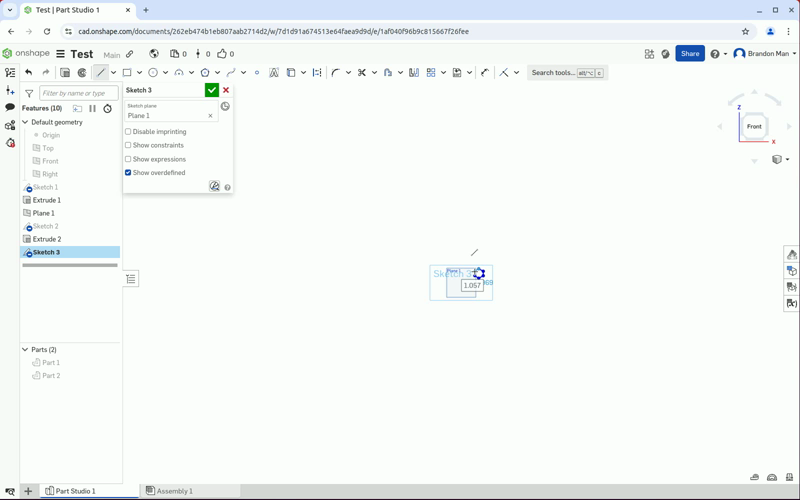
scroll(6)
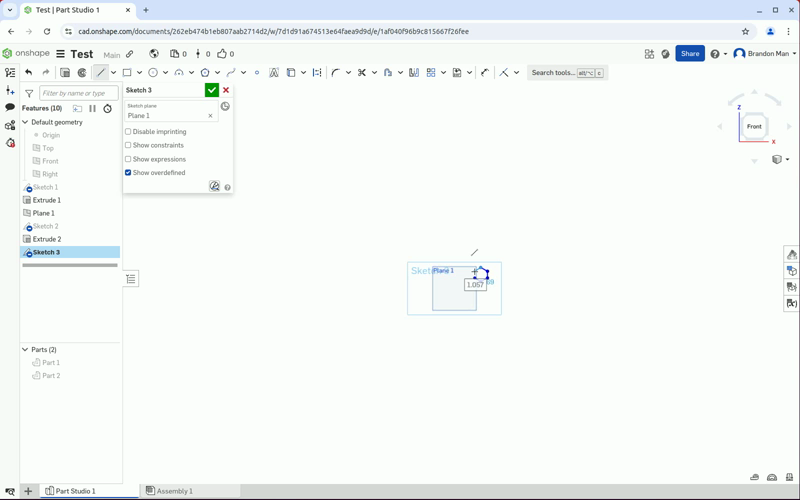
scroll(6)
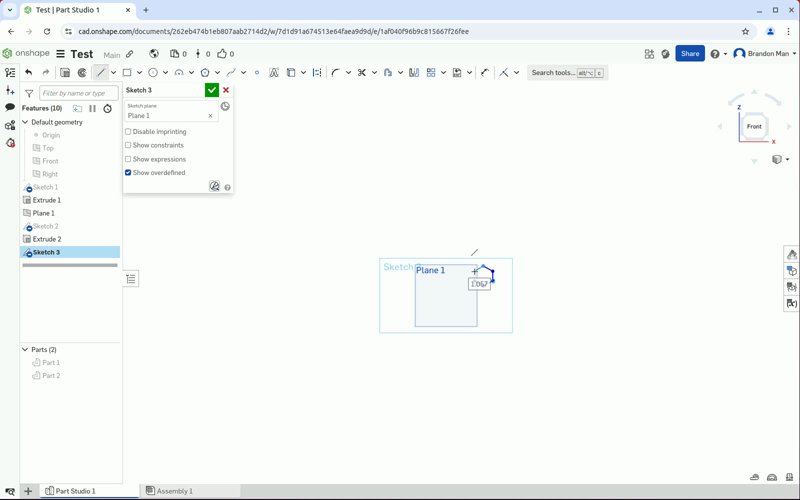
scroll(6)
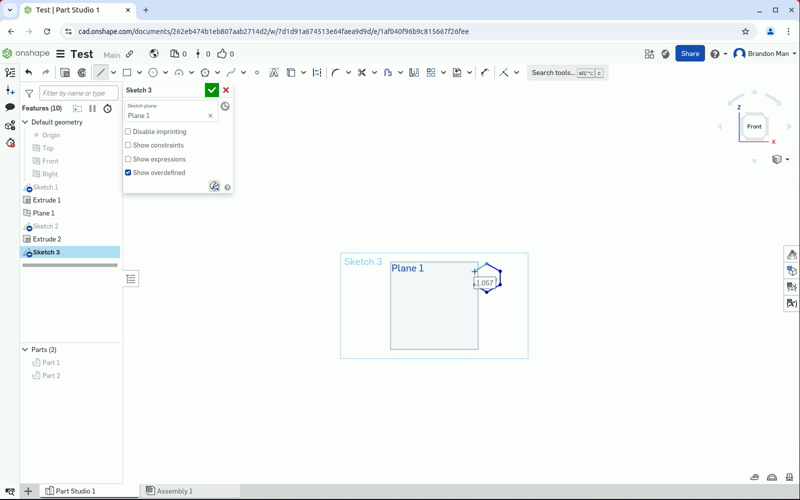
scroll(6)
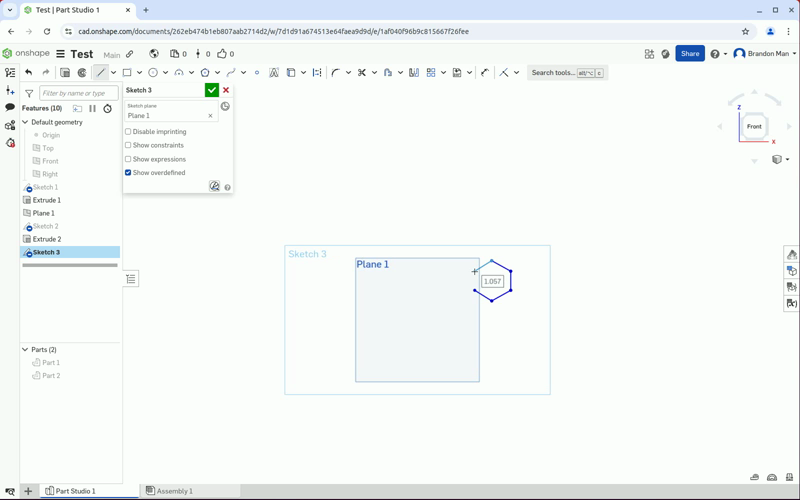
scroll(6)
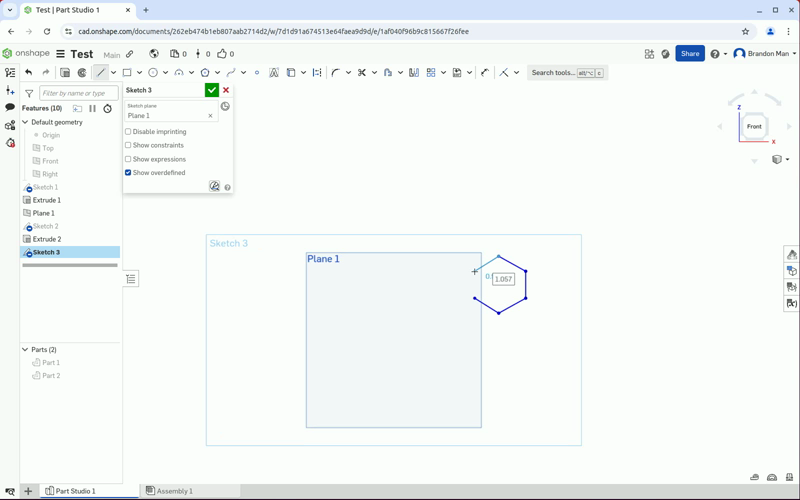
scroll(6)
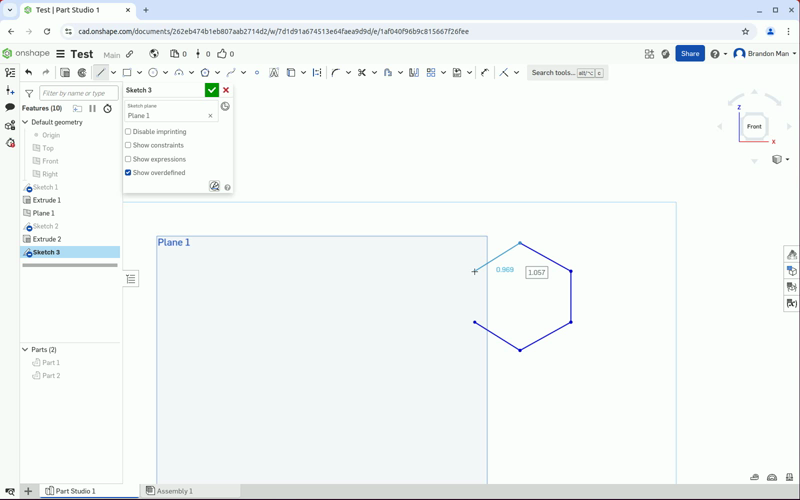
click(474, 271)
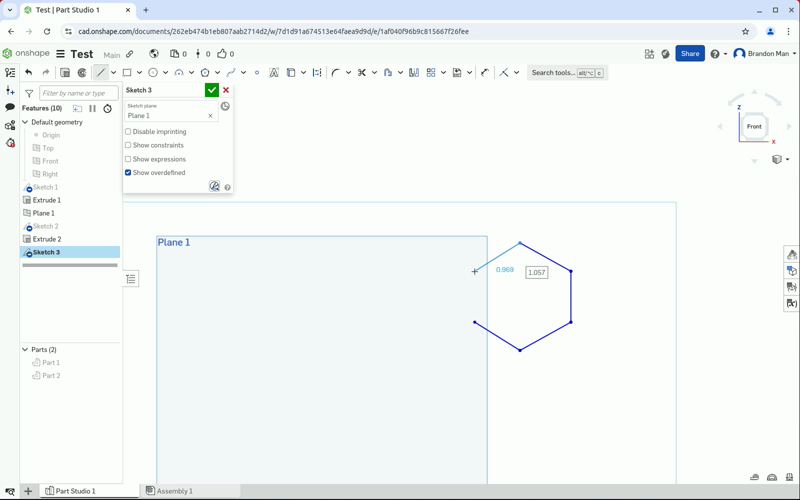
scroll(-6)
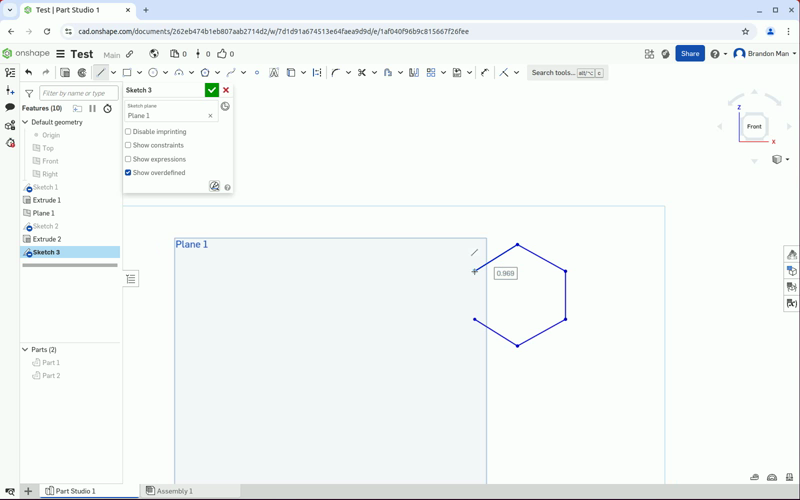
scroll(-6)
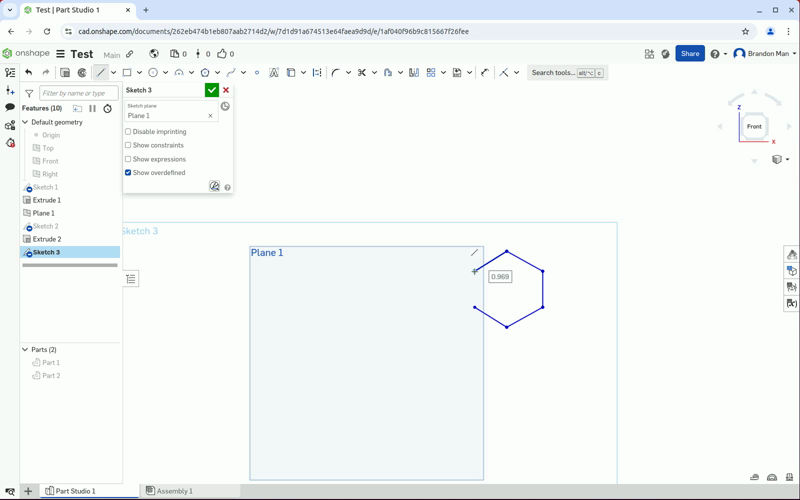
scroll(-6)
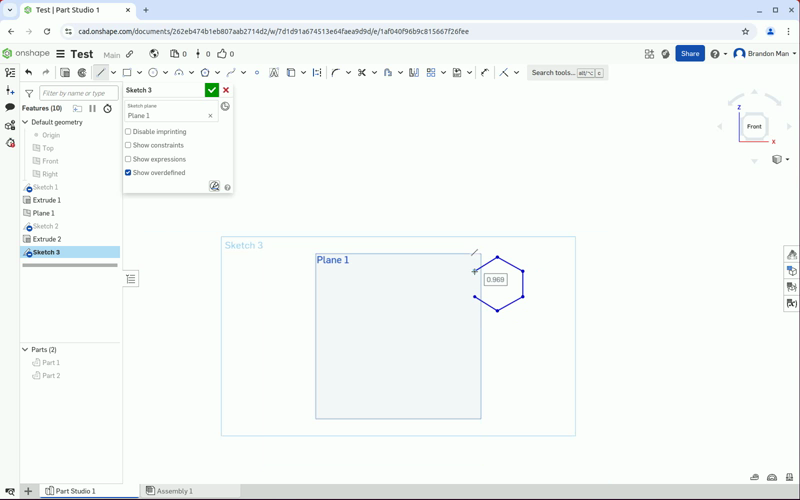
scroll(-6)
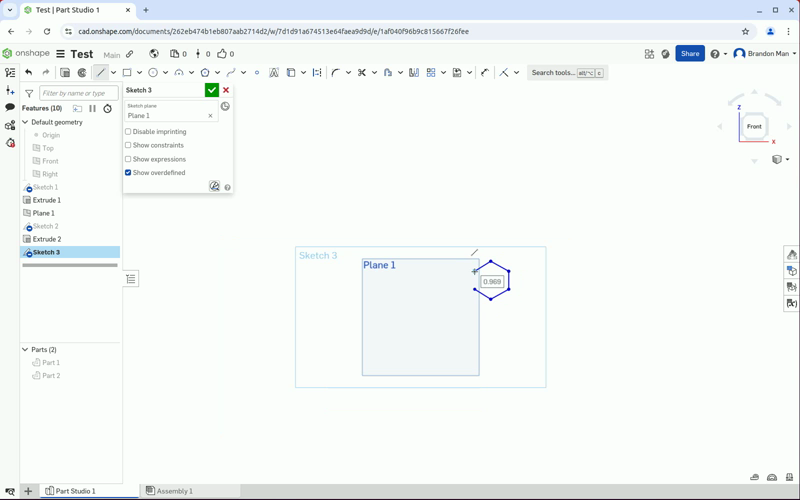
scroll(-6)
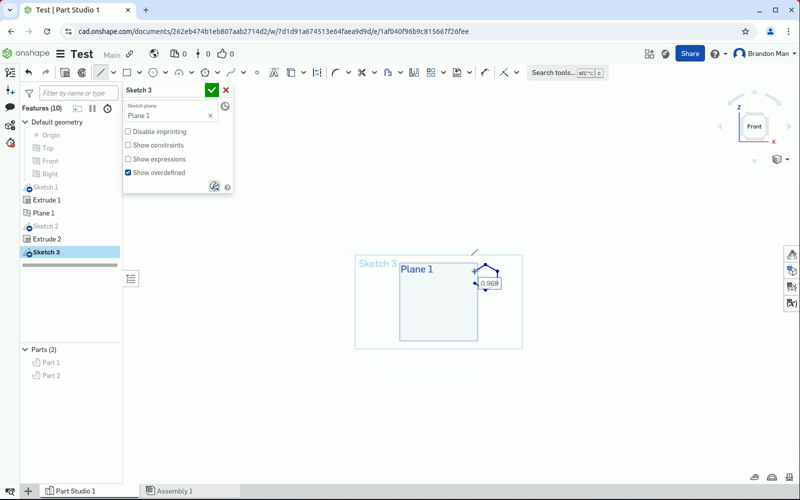
scroll(-6)
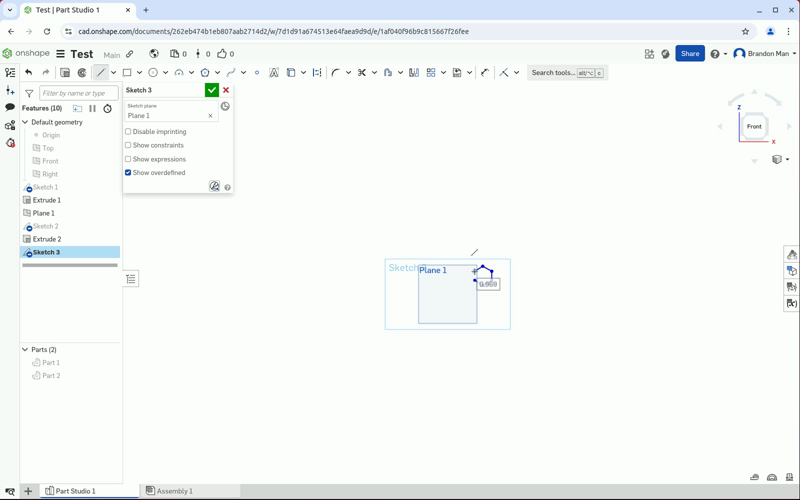
scroll(-6)
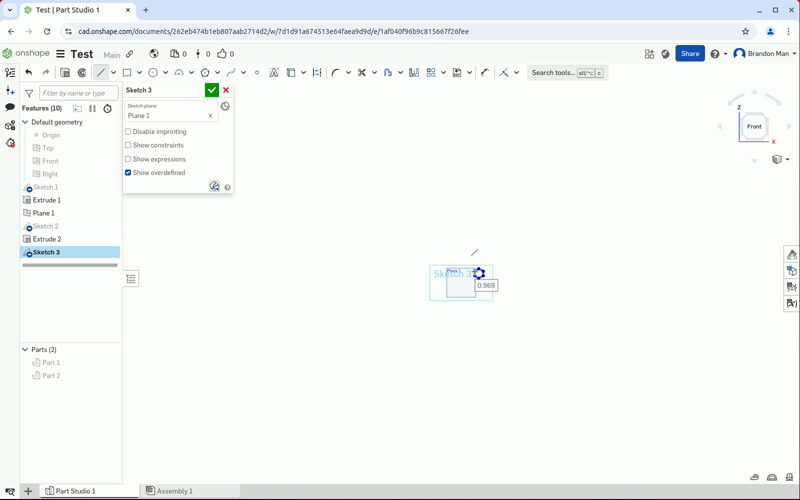
key_up(shift)
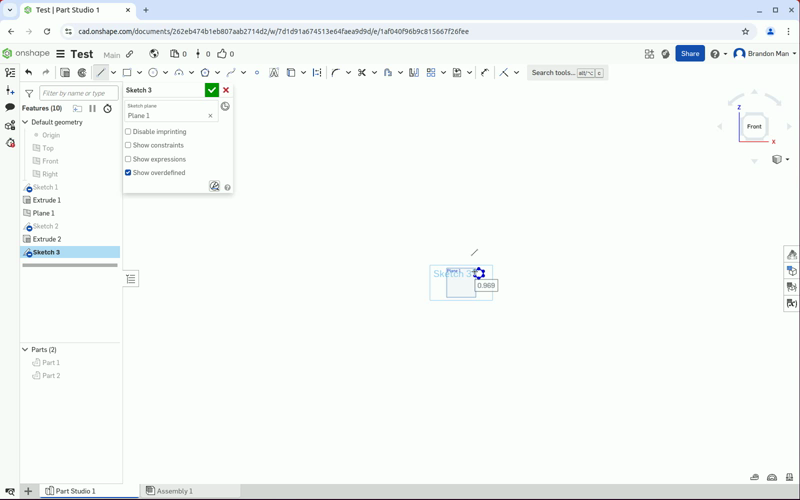
mouse_move(504, 271)
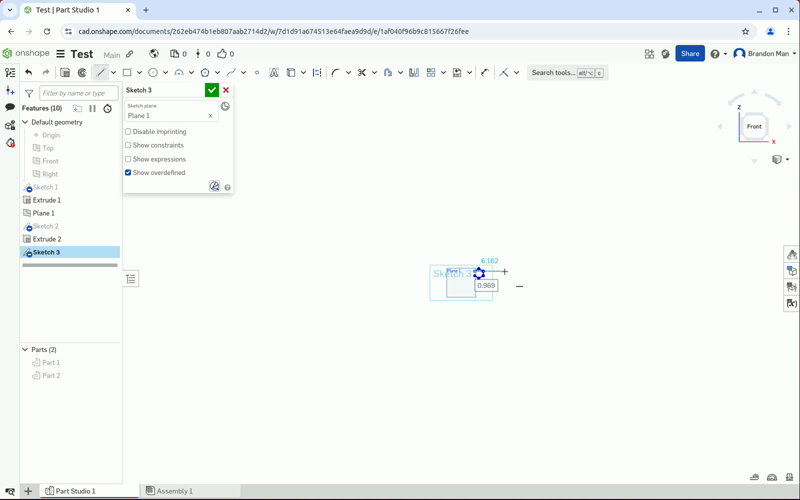
key_down(shift)
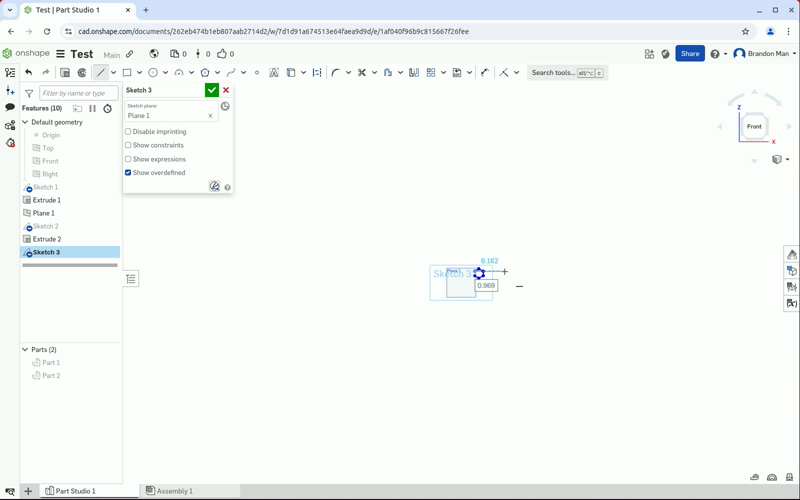
mouse_move(474, 275)
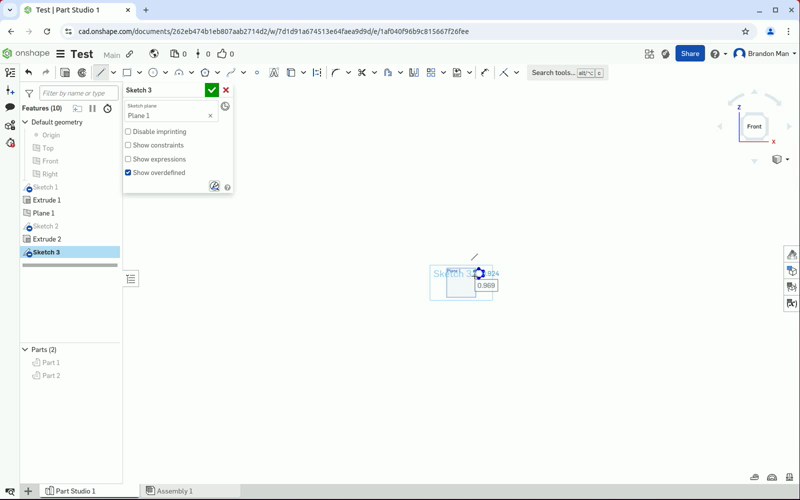
scroll(6)
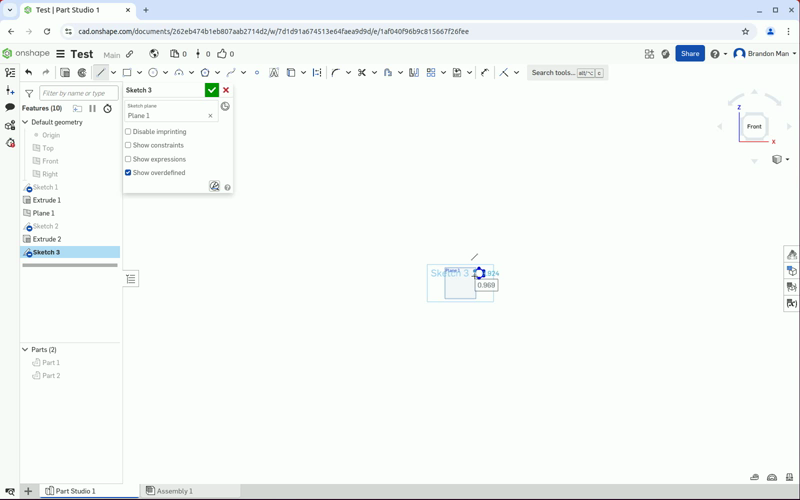
scroll(6)
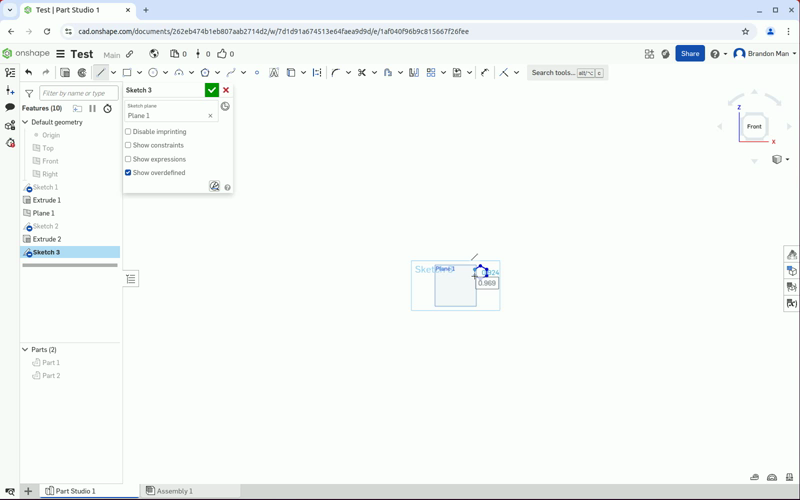
scroll(6)
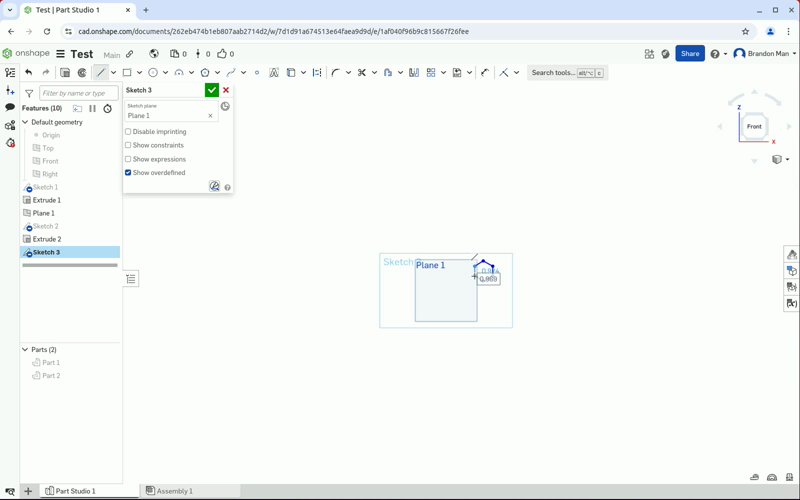
scroll(6)
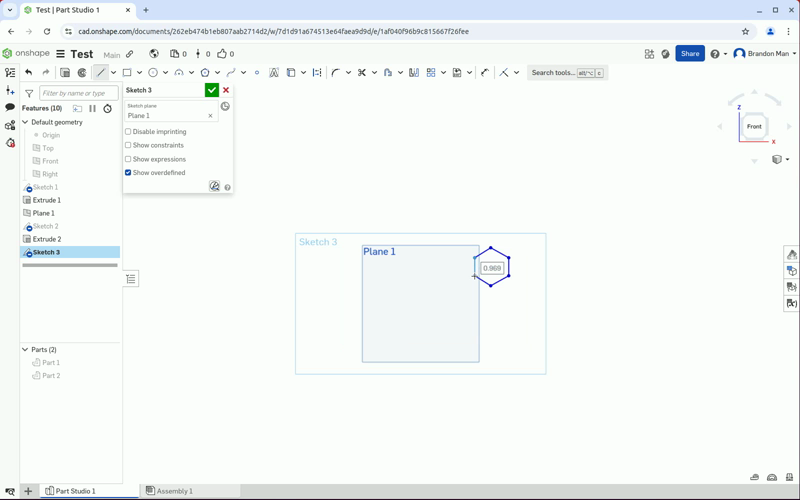
scroll(6)
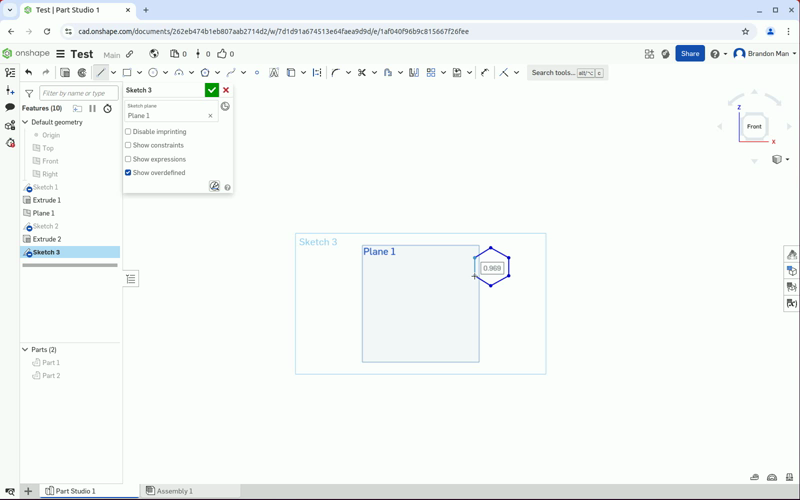
scroll(6)
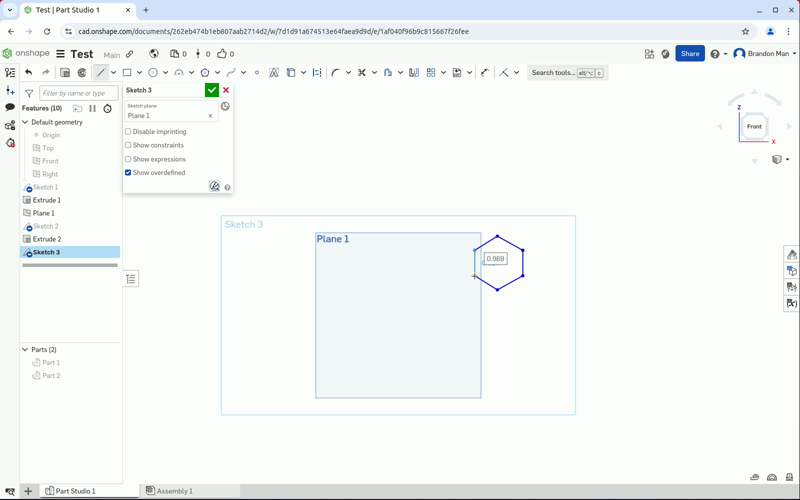
scroll(6)
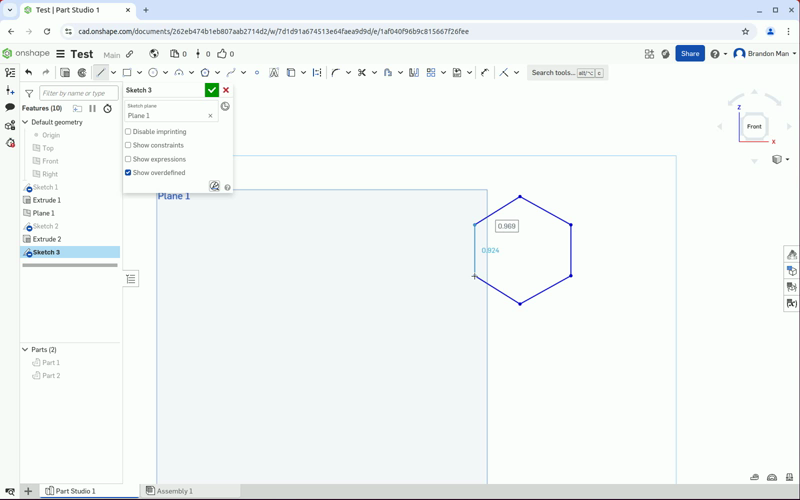
key_up(shift)
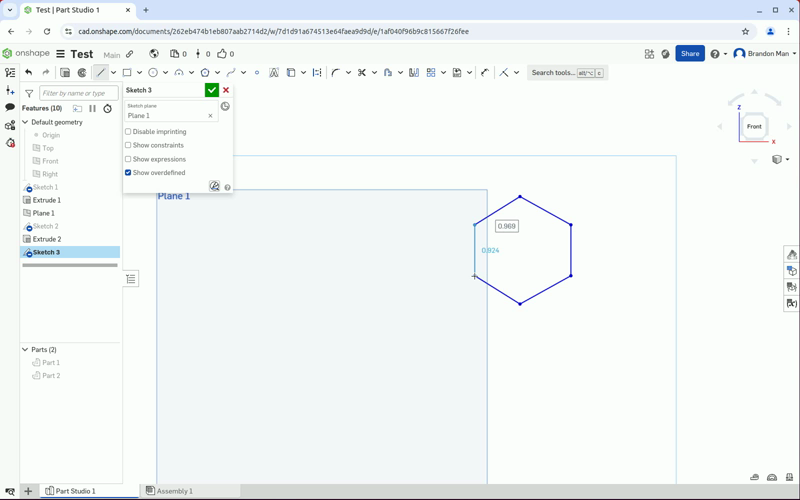
click(474, 275)
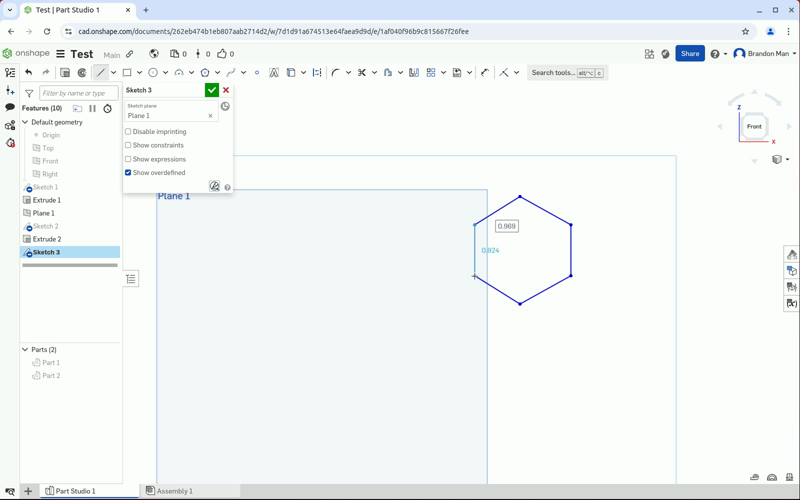
scroll(-6)
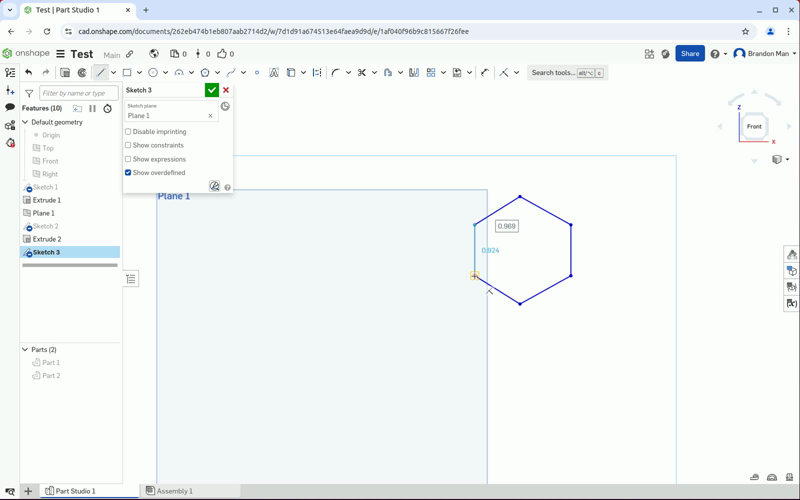
scroll(-6)
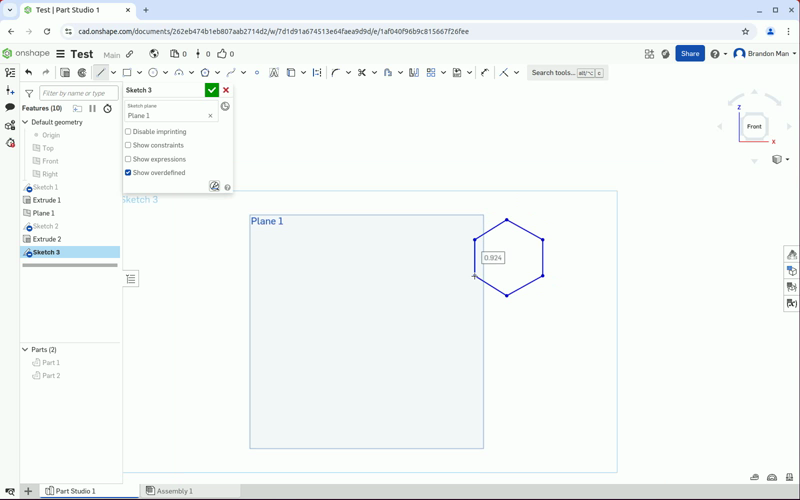
scroll(-6)
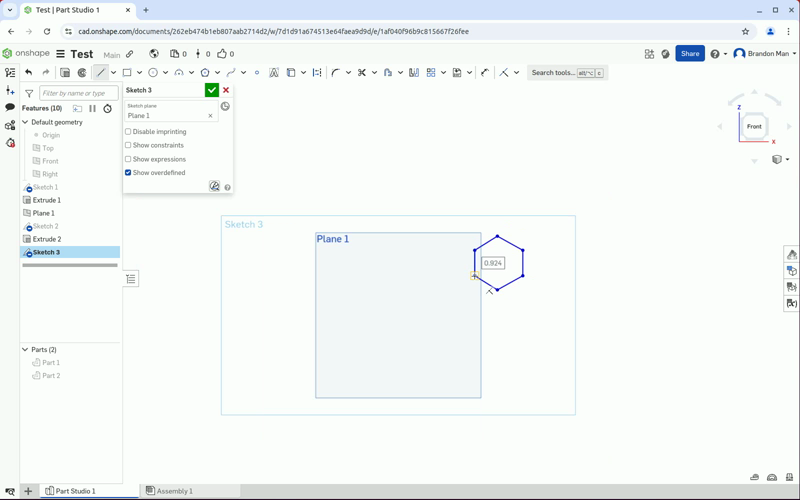
scroll(-6)
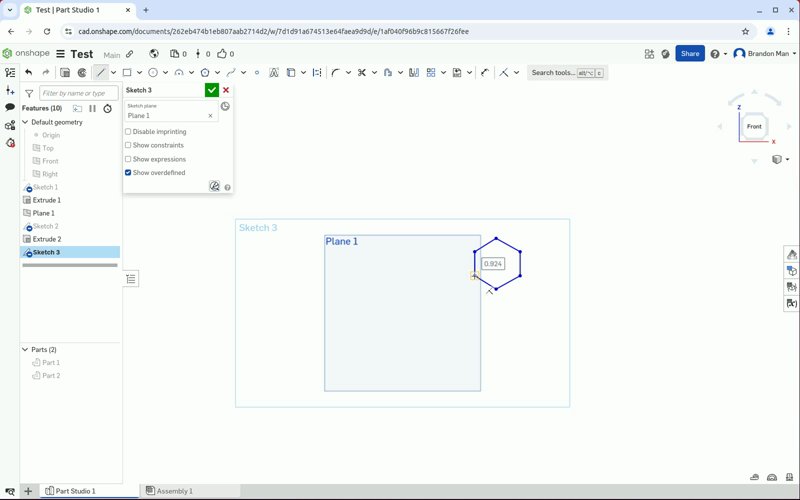
scroll(-6)
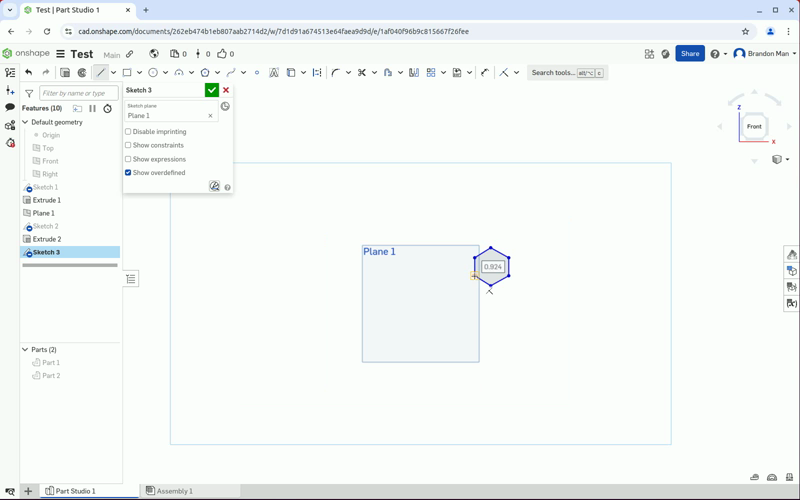
scroll(-6)
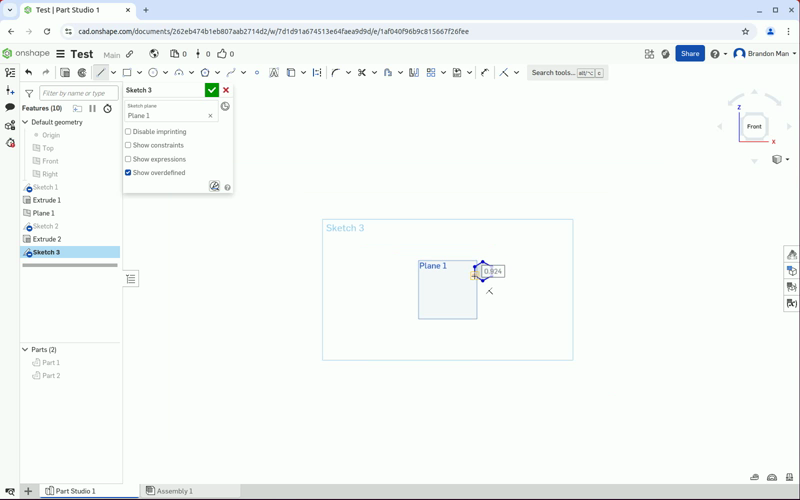
scroll(-6)
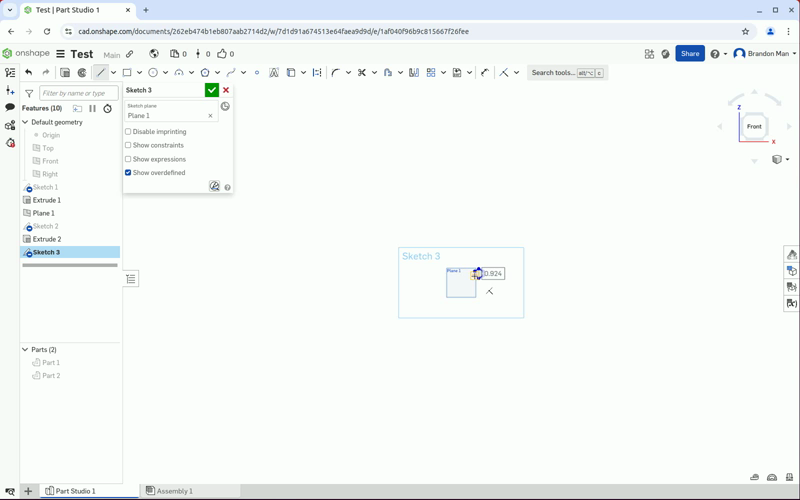
key(esc)
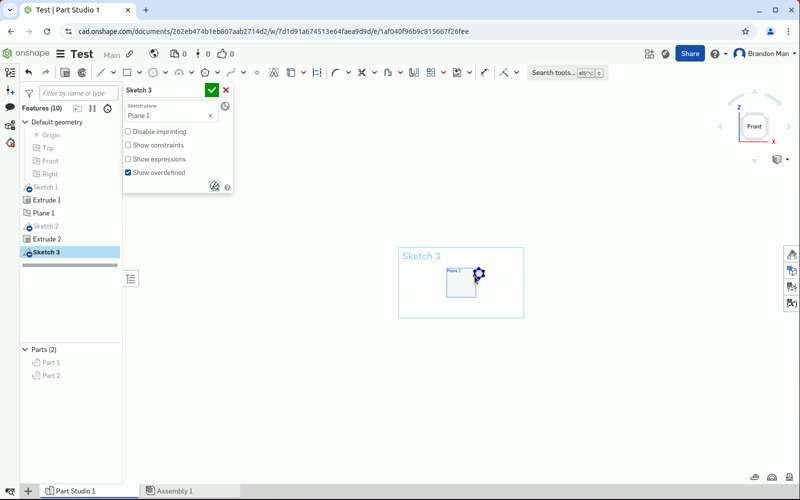
mouse_move(479, 272)
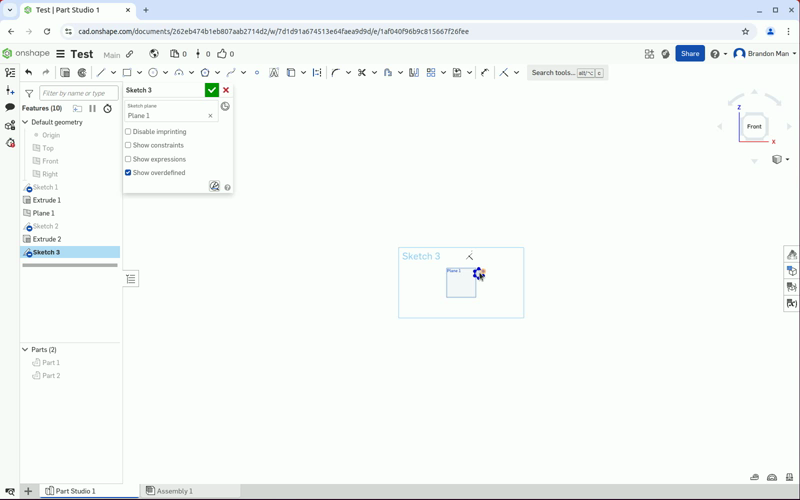
scroll(6)
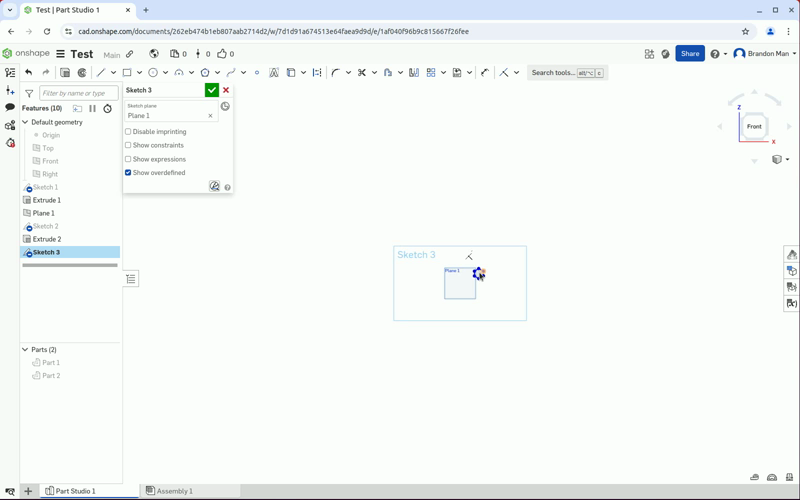
scroll(6)
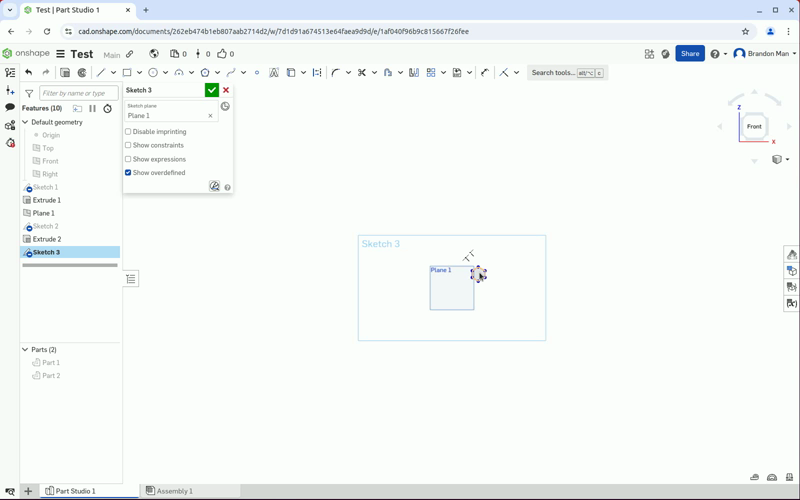
scroll(6)
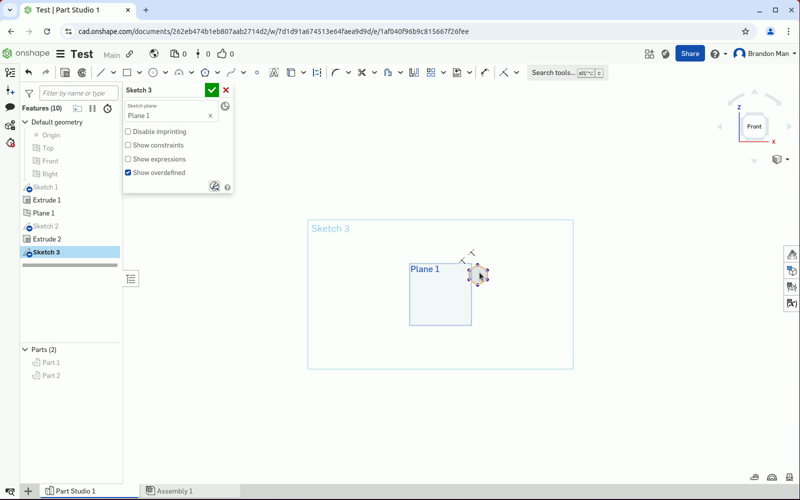
scroll(6)
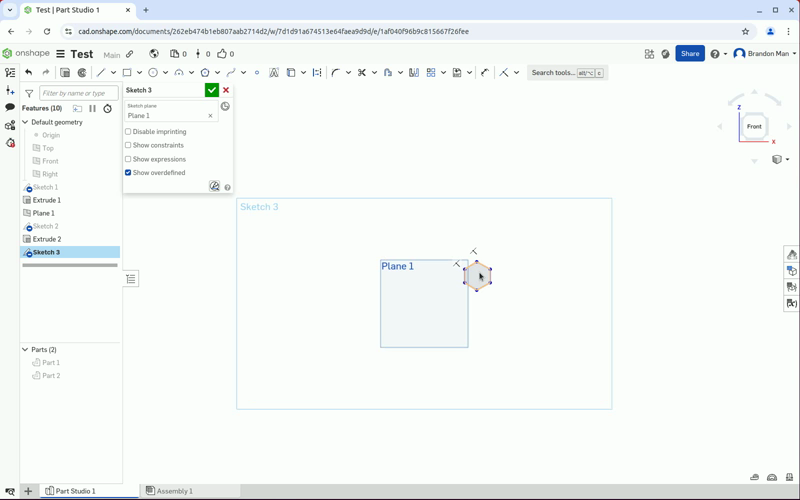
scroll(6)
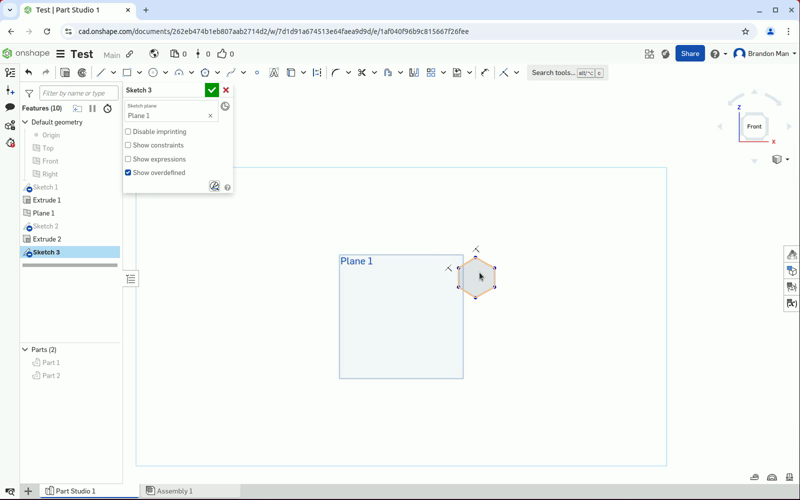
scroll(6)
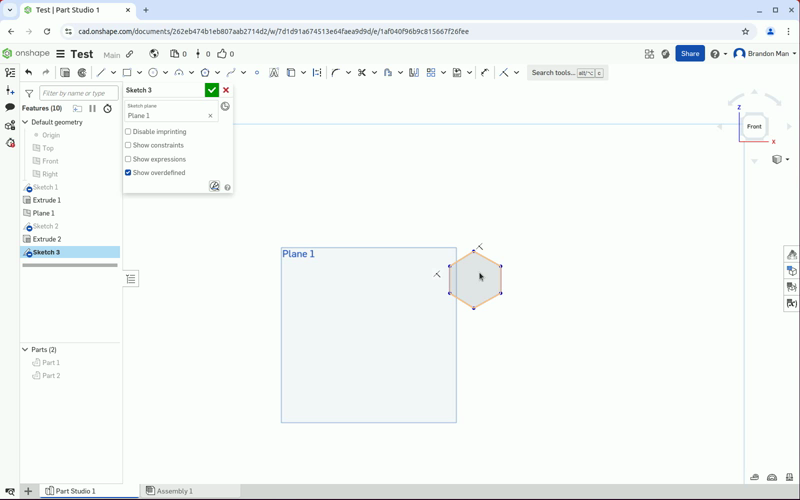
scroll(6)
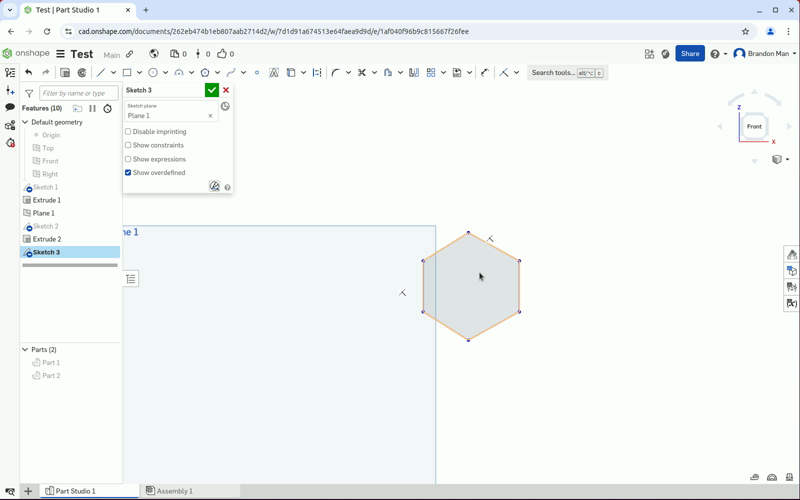
click(479, 272)
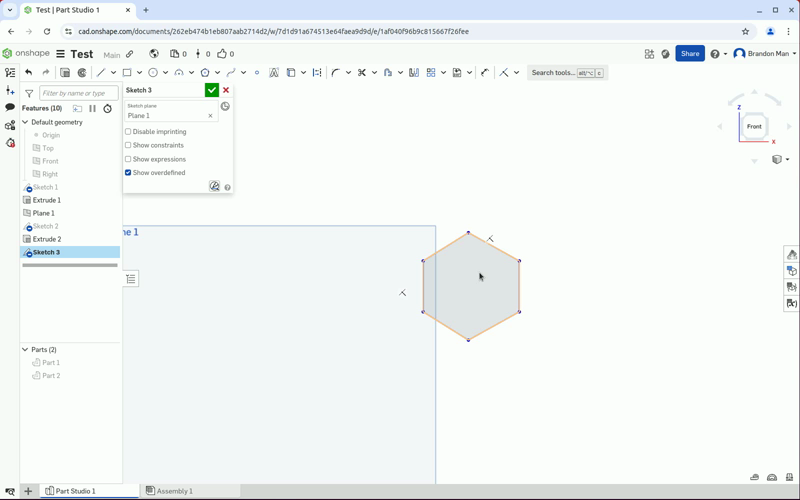
scroll(-6)
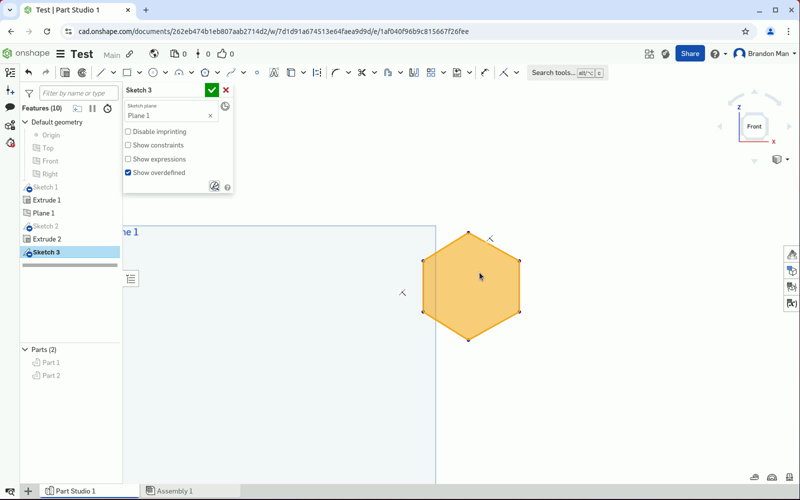
scroll(-6)
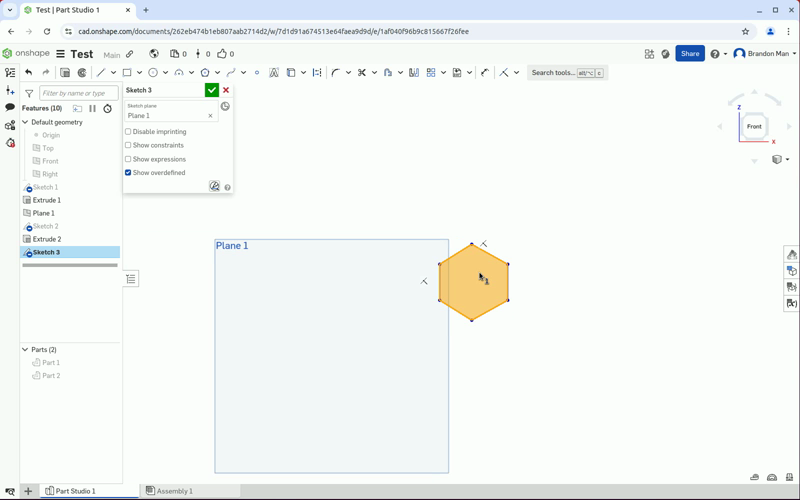
scroll(-6)
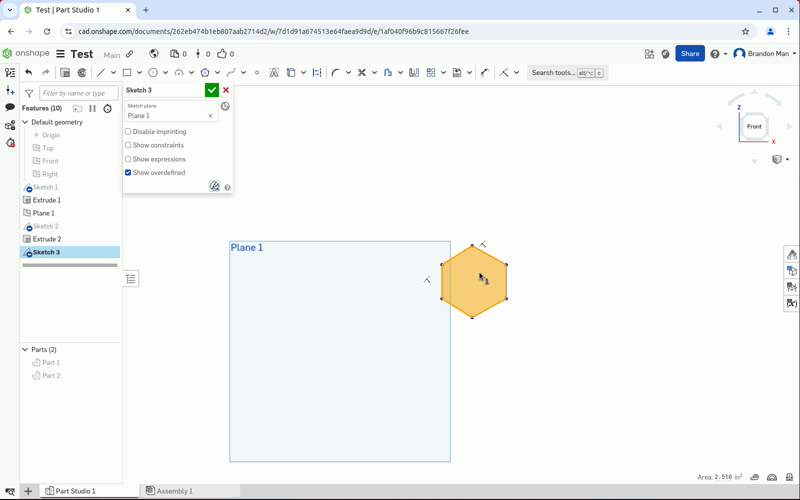
scroll(-6)
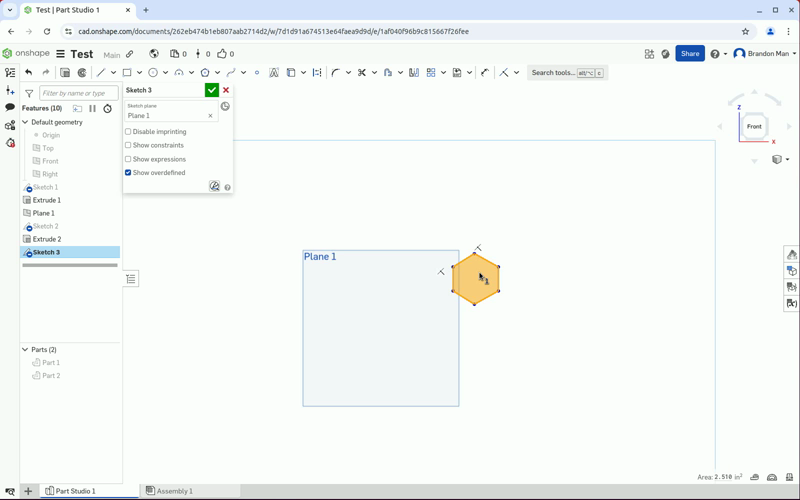
scroll(-6)
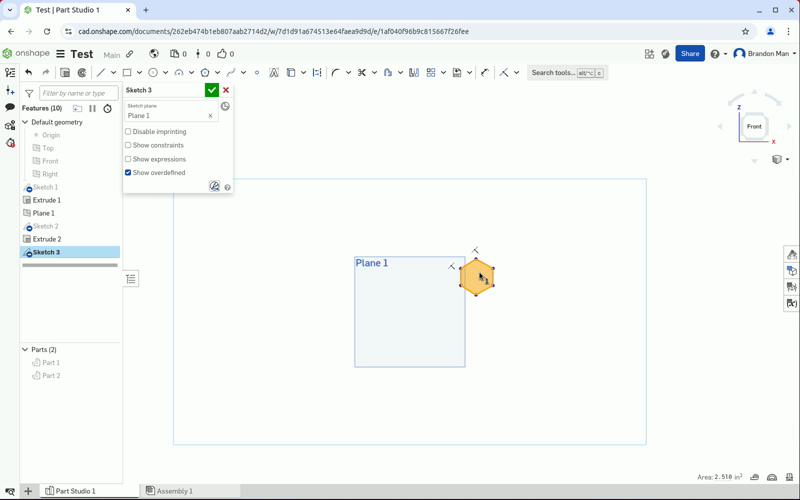
scroll(-6)
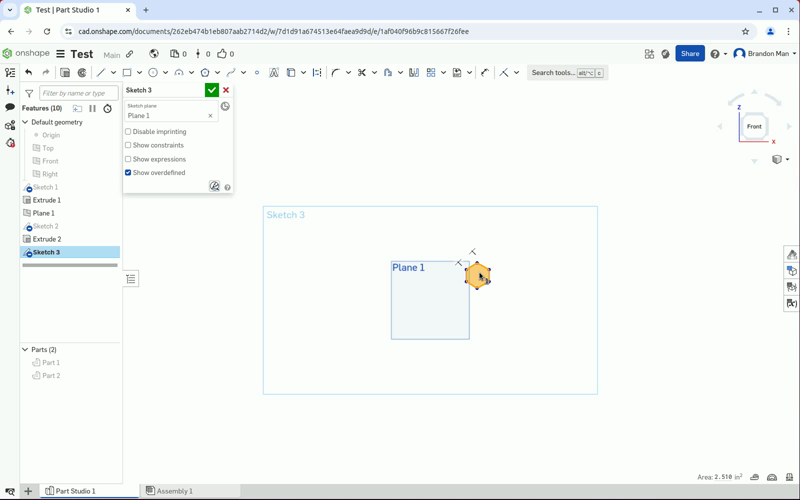
scroll(-6)
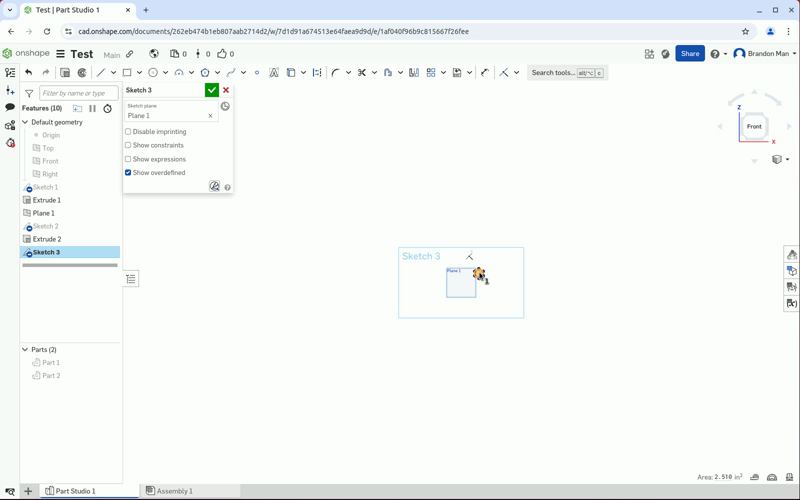
mouse_move(73, 352)
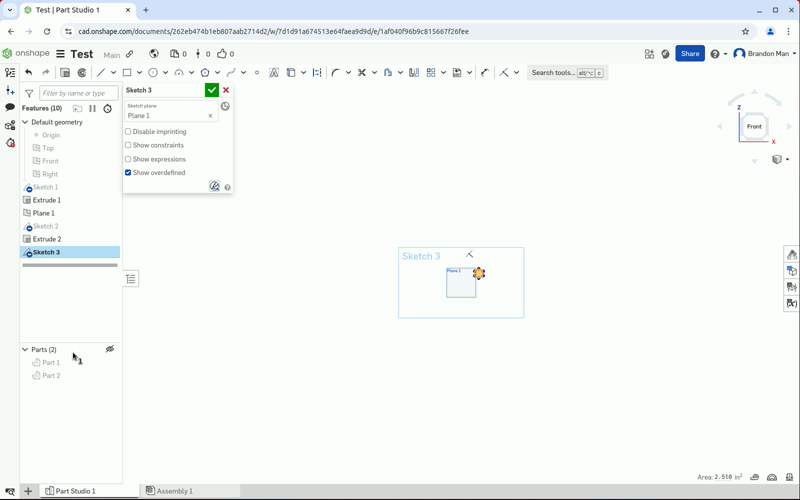
key(shift+y)
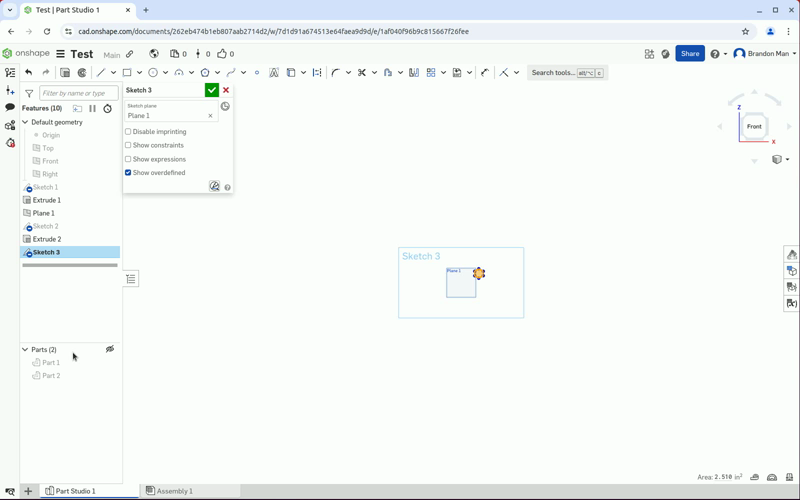
key(shift+e)
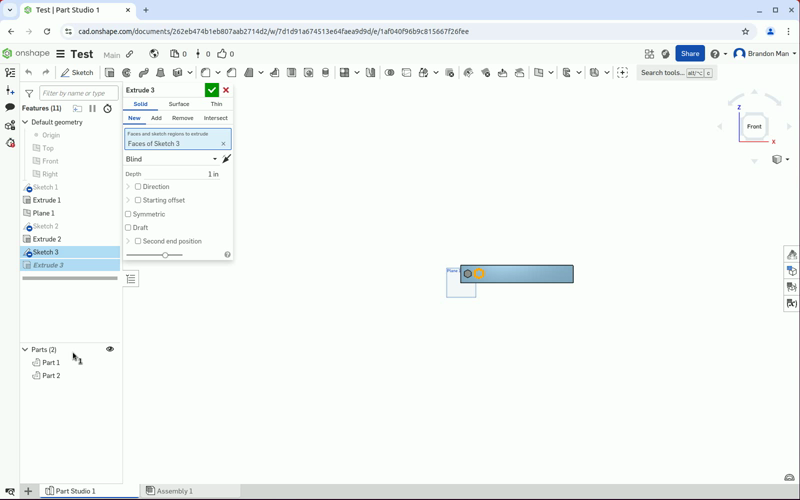
mouse_move(143, 106)
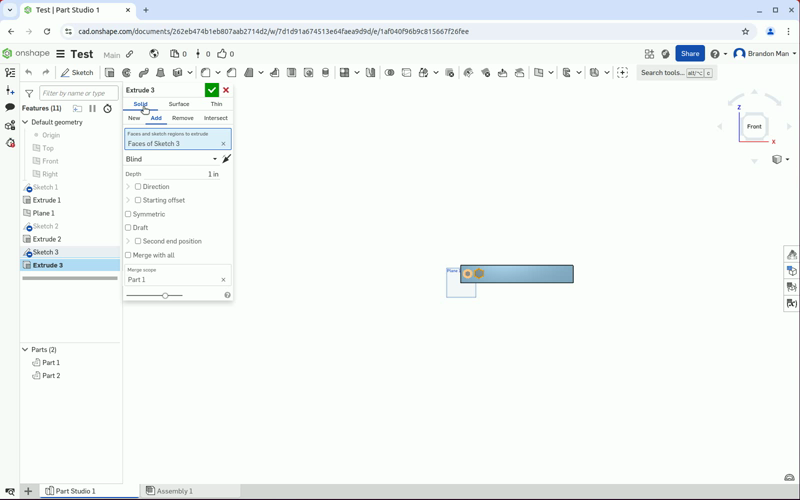
click(143, 106)
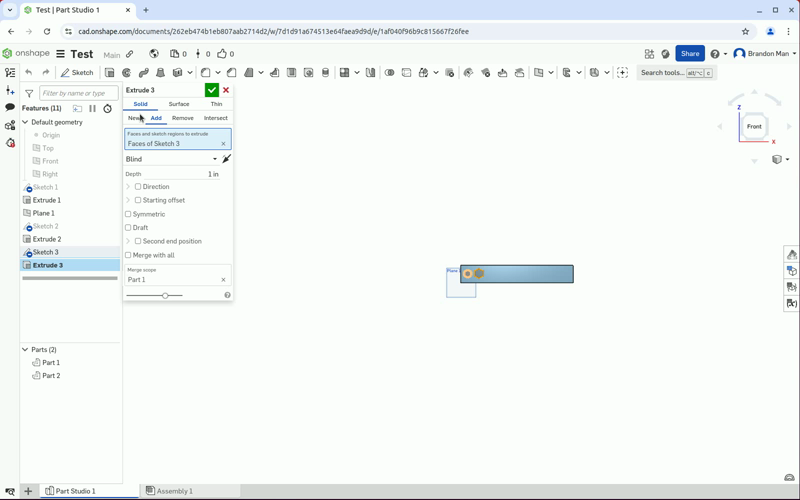
mouse_move(137, 120)
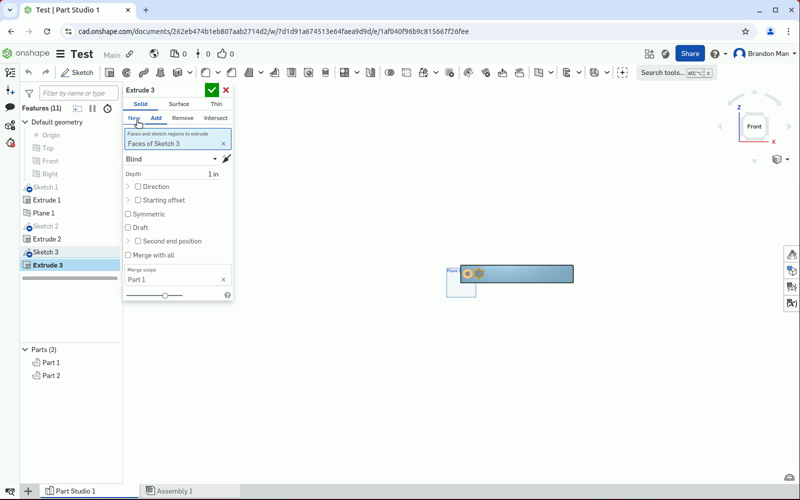
click(137, 120)
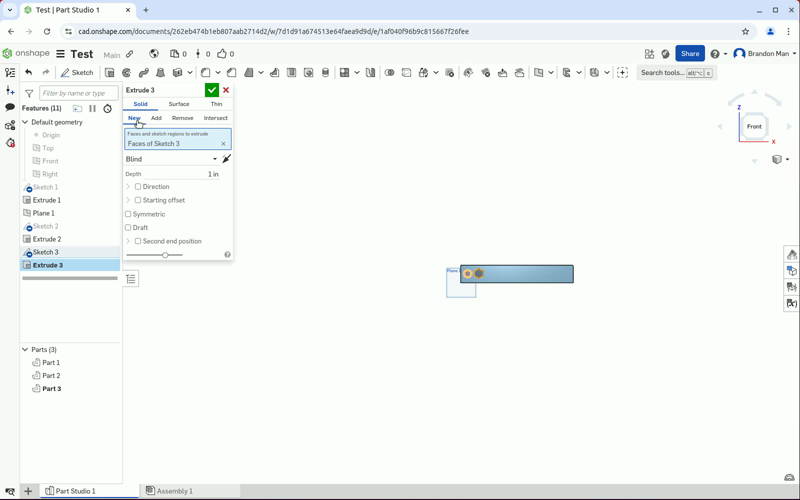
key(tab, 4)
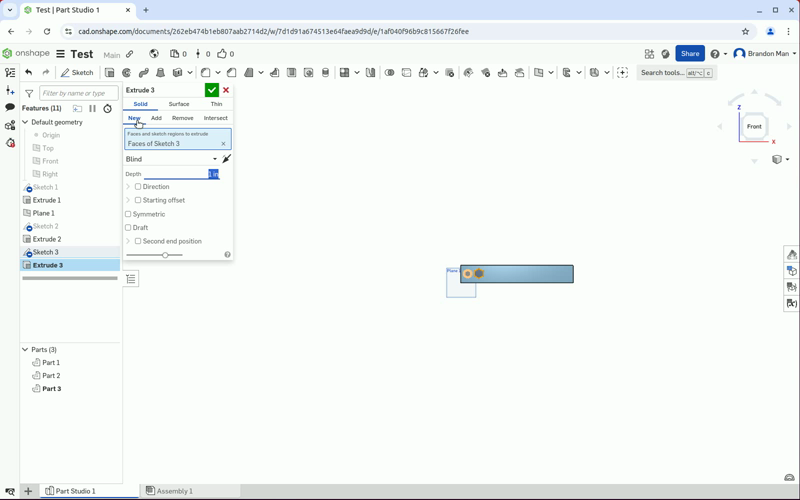
text(0.722)
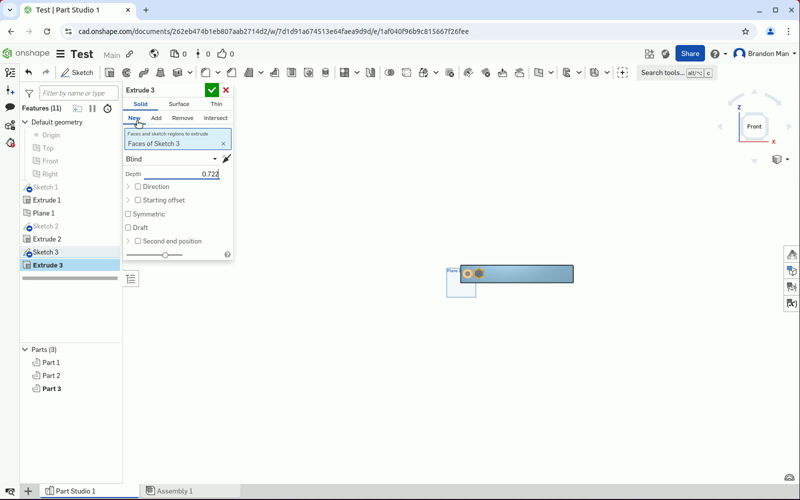
key(enter)
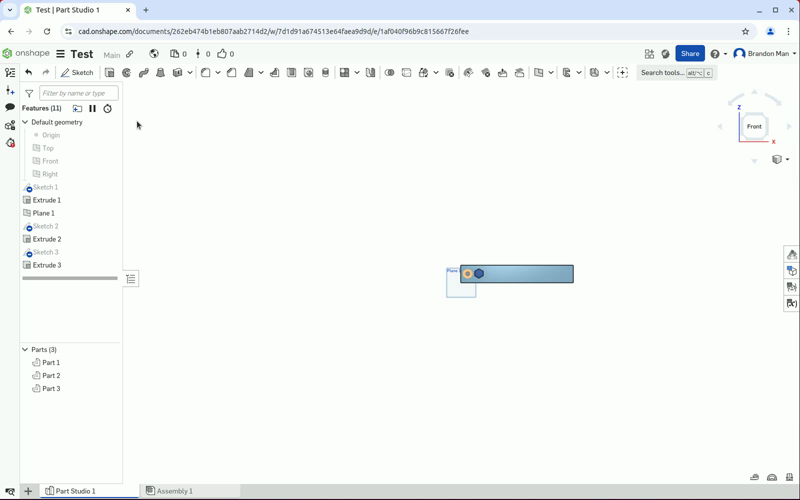
key(shift+h)
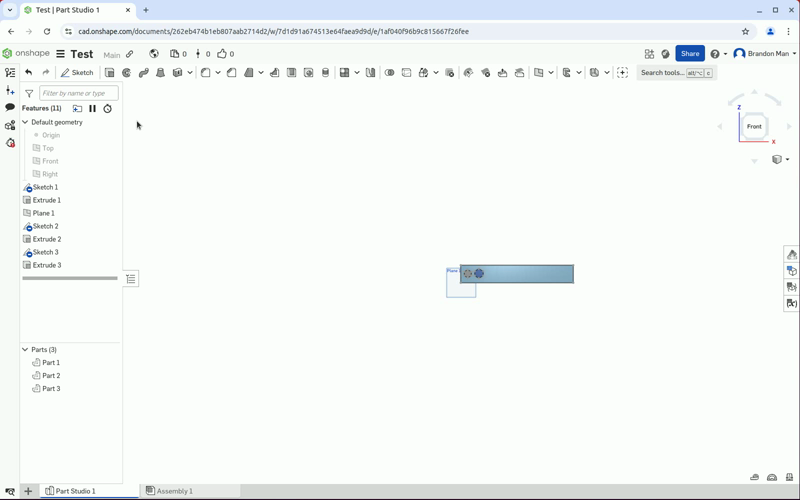
key(shift+h)
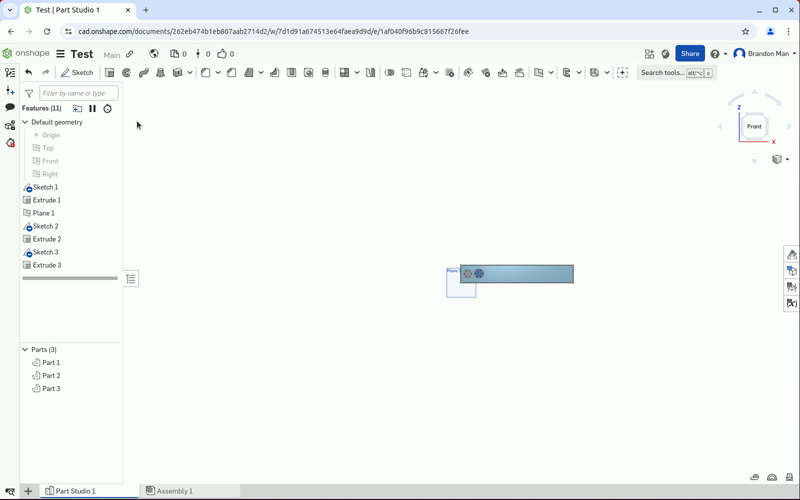
key(shift+7)
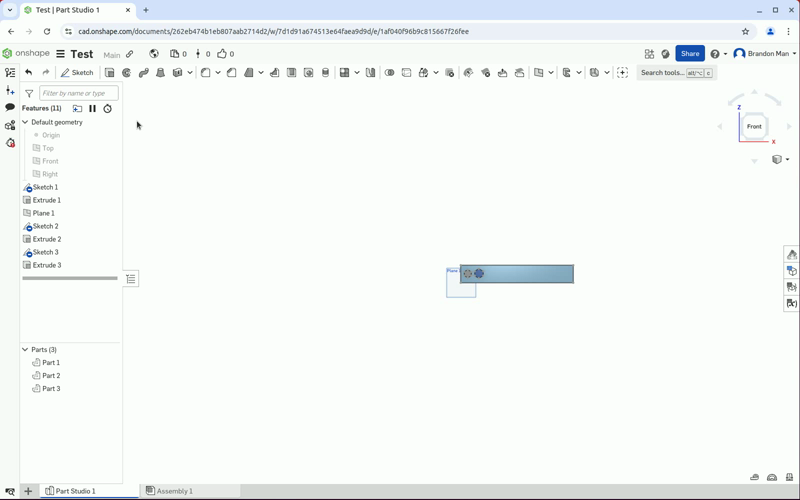
key(left, 2)
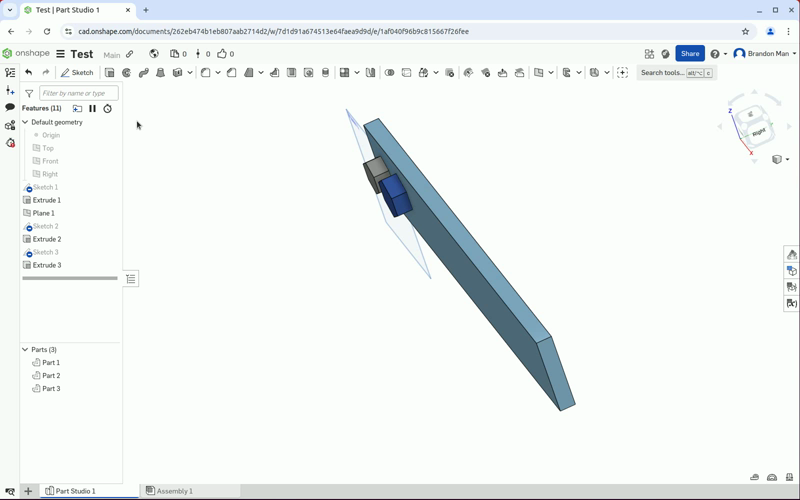
key(down, 2)
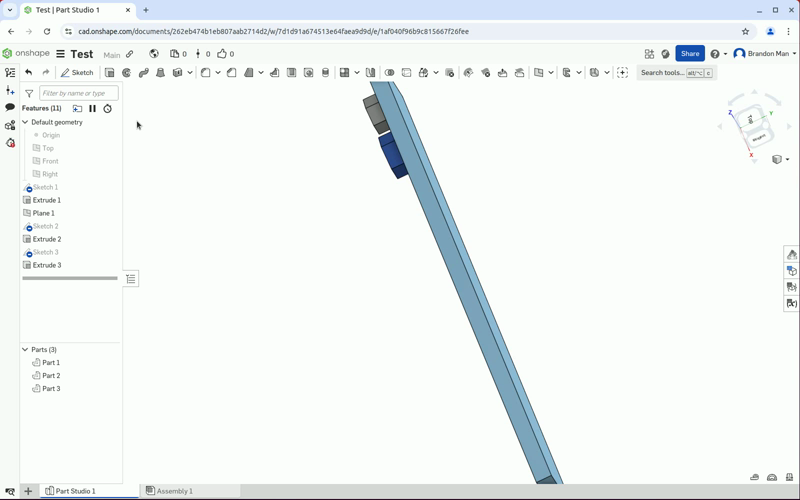
key(up, 2)
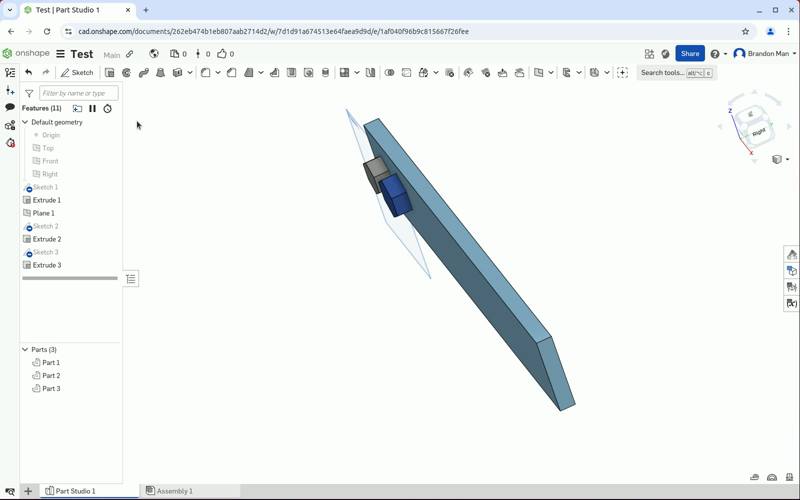
key(right, 2)
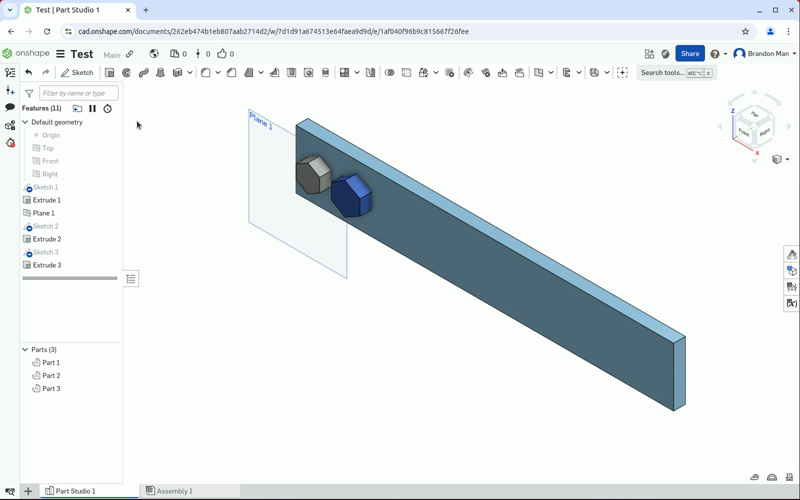
mouse_move(73, 189)
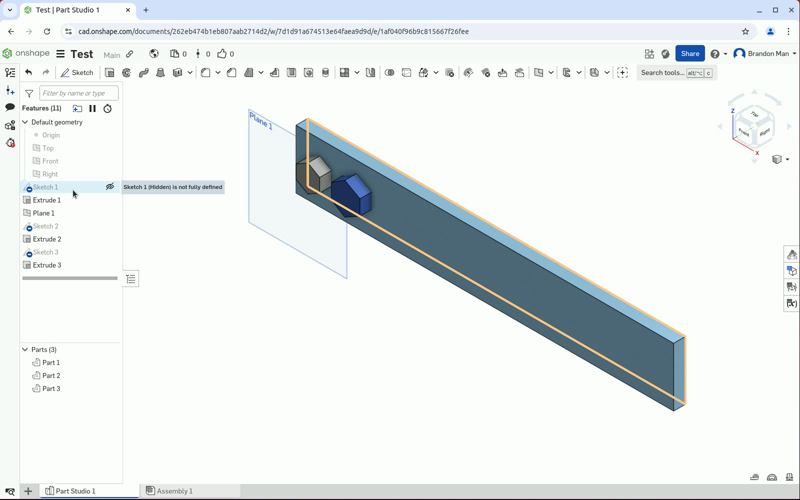
click(73, 189)